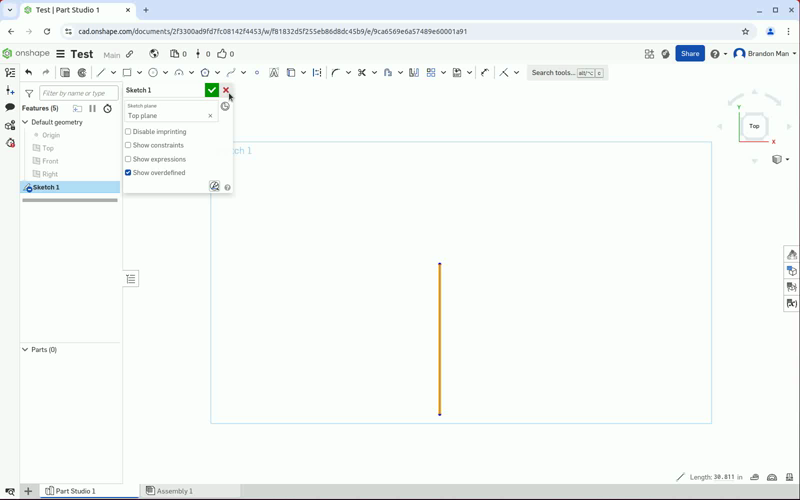
key(shift+h)
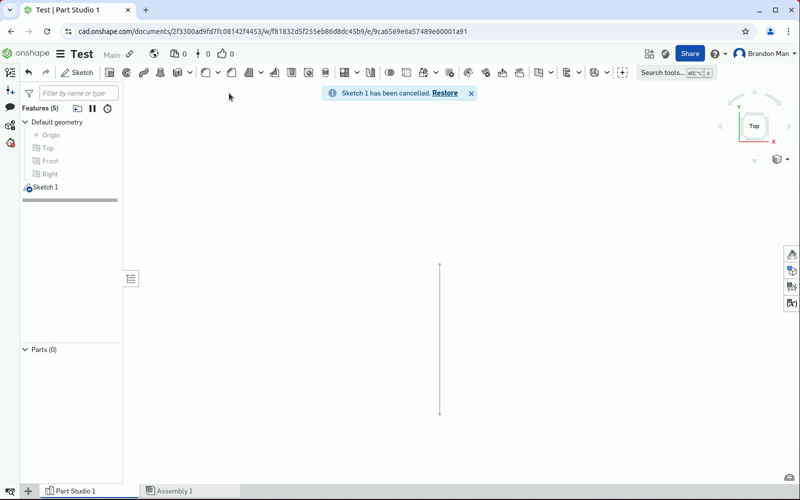
mouse_move(73, 352)
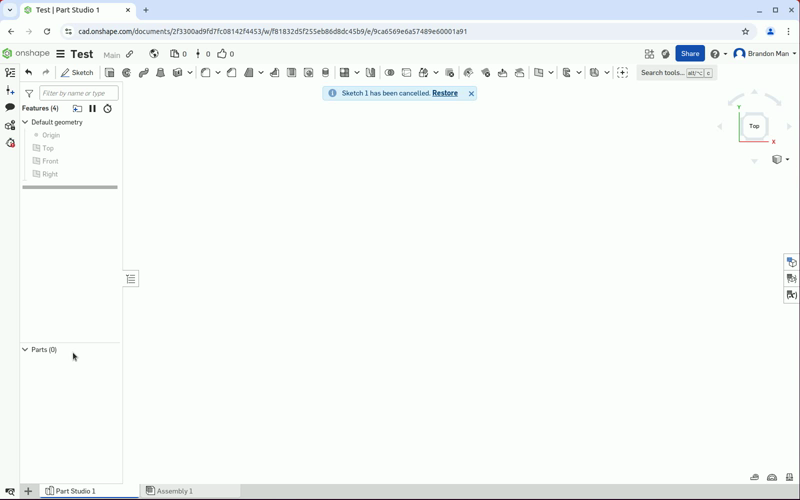
key(y)
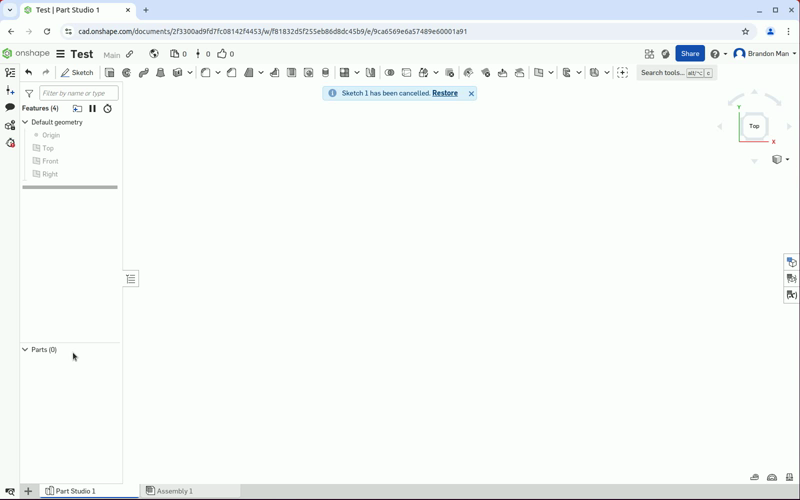
key(shift+p)
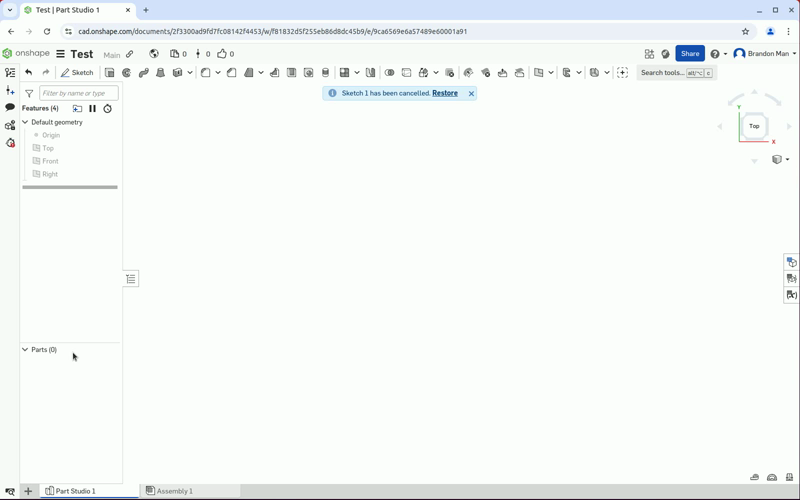
key(space)
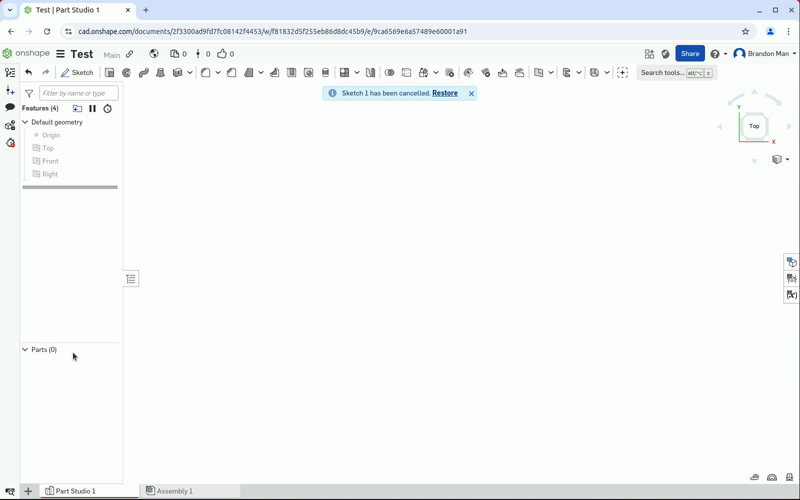
key_down(shift)
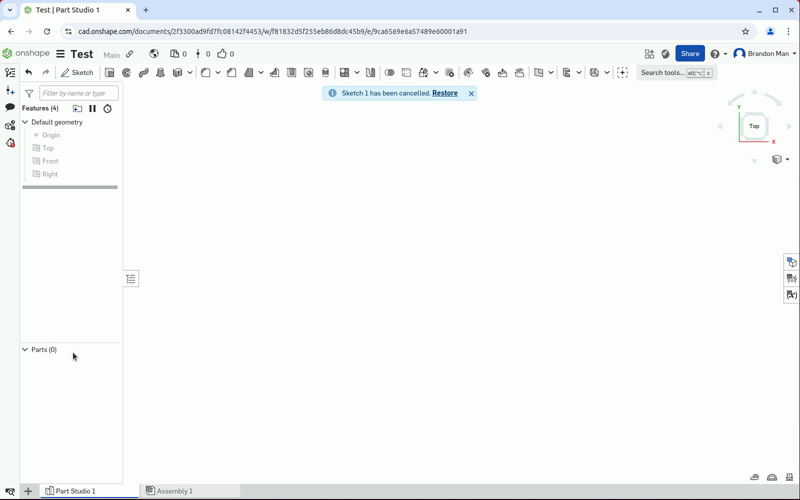
key(up)
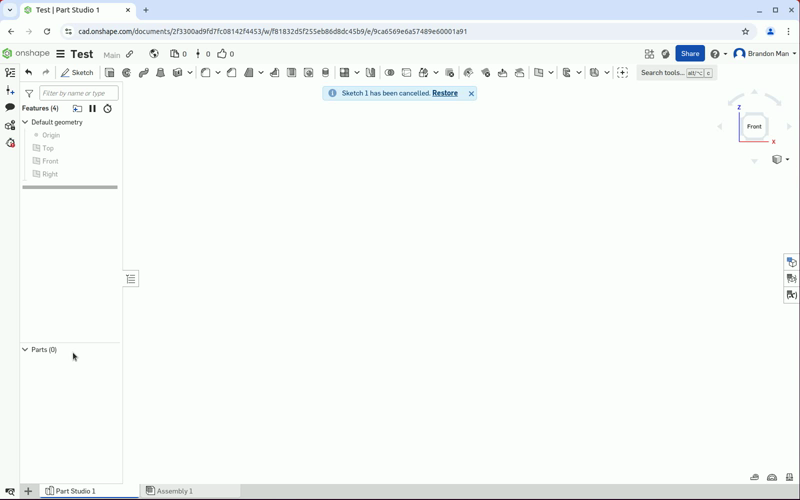
key_up(shift)
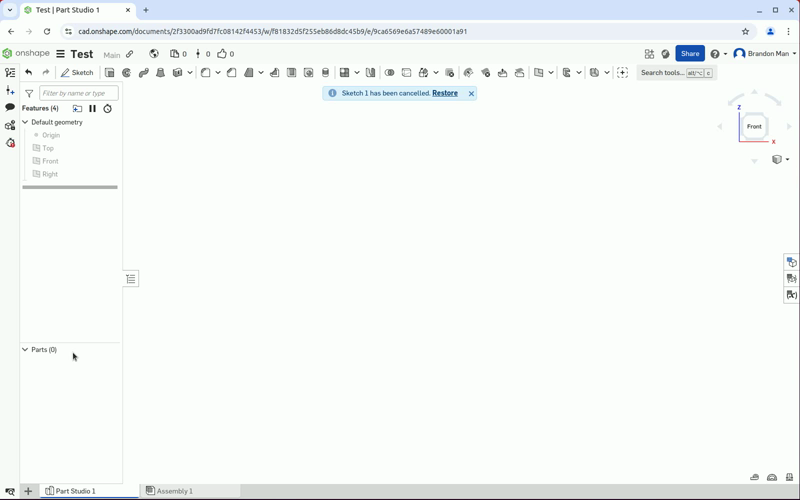
mouse_move(73, 352)
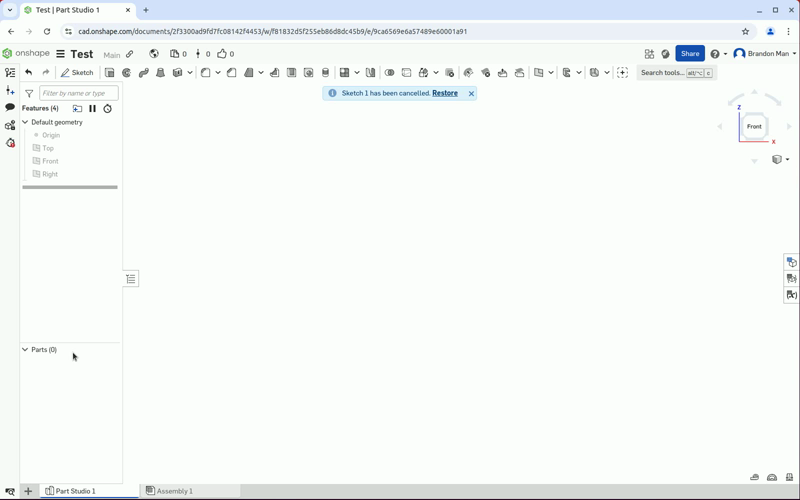
key(shift+y)
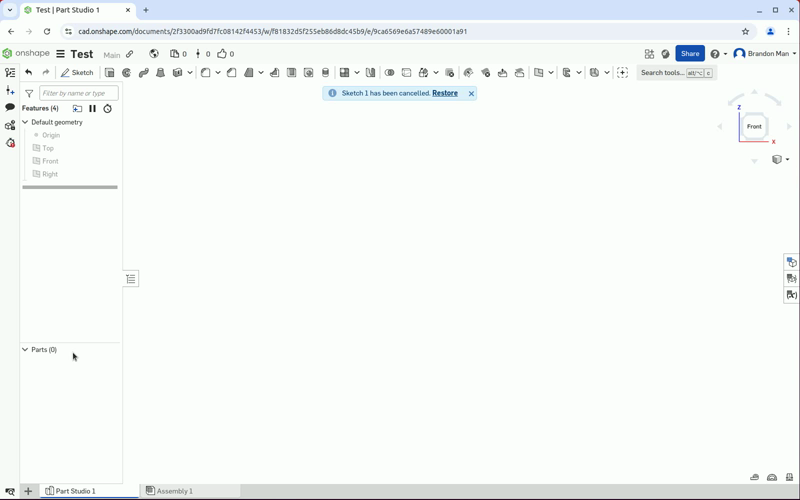
key(shift+s)
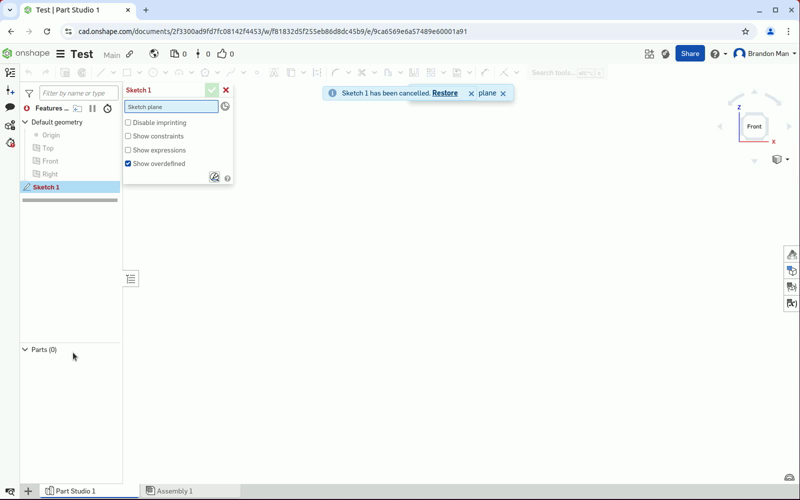
mouse_move(73, 163)
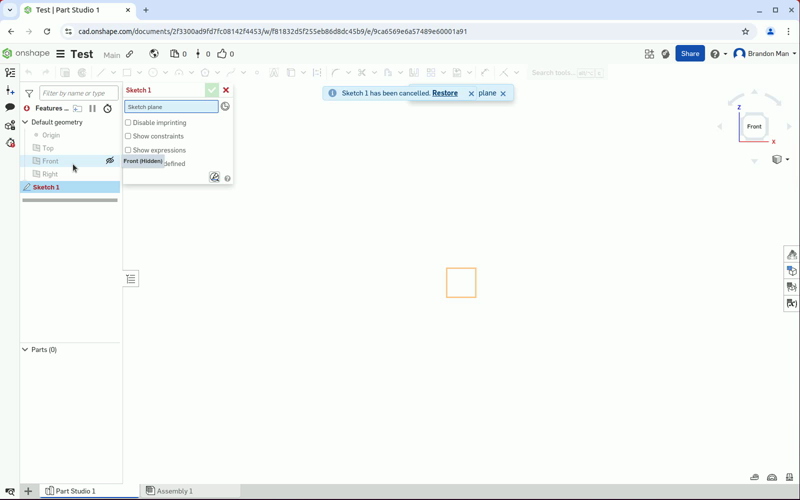
click(73, 163)
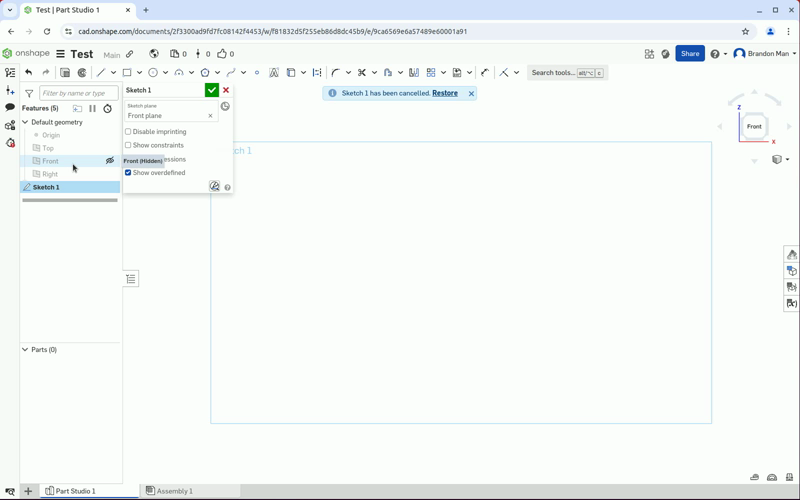
mouse_move(73, 352)
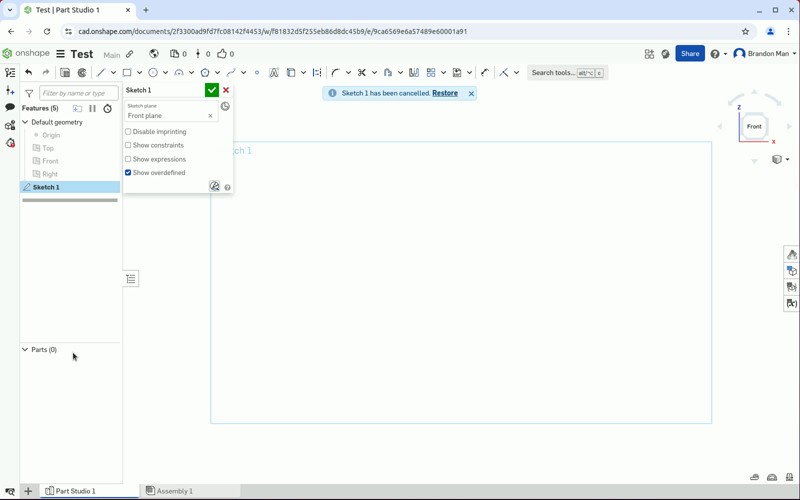
key(y)
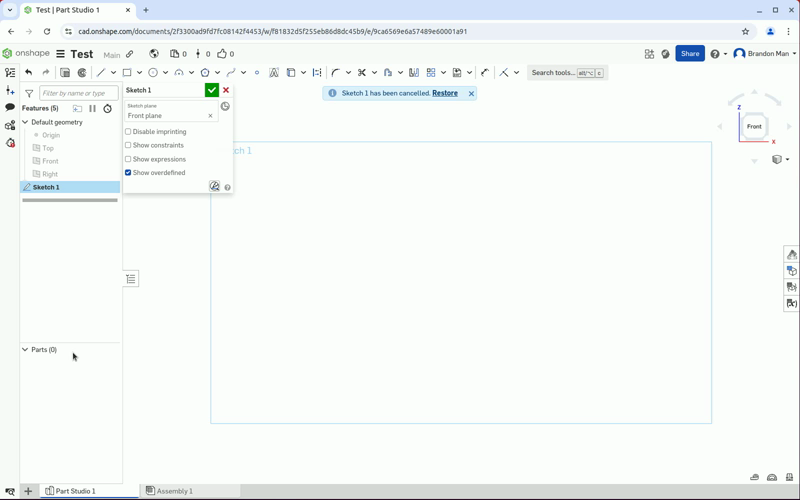
key(l)
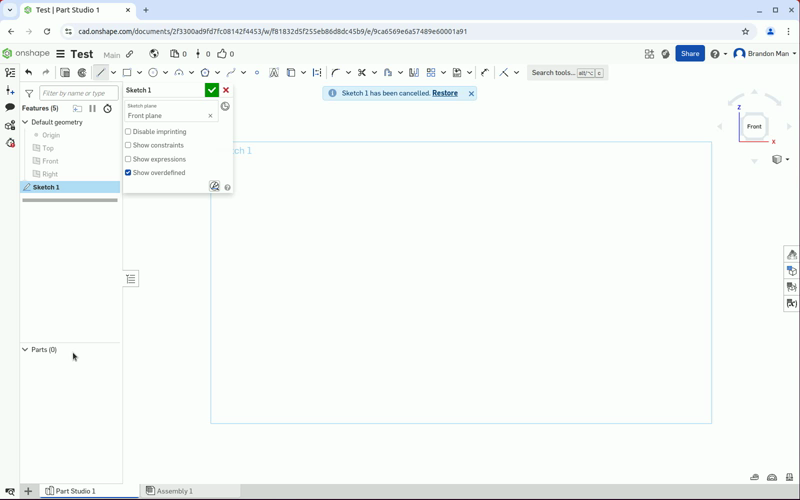
key_down(shift)
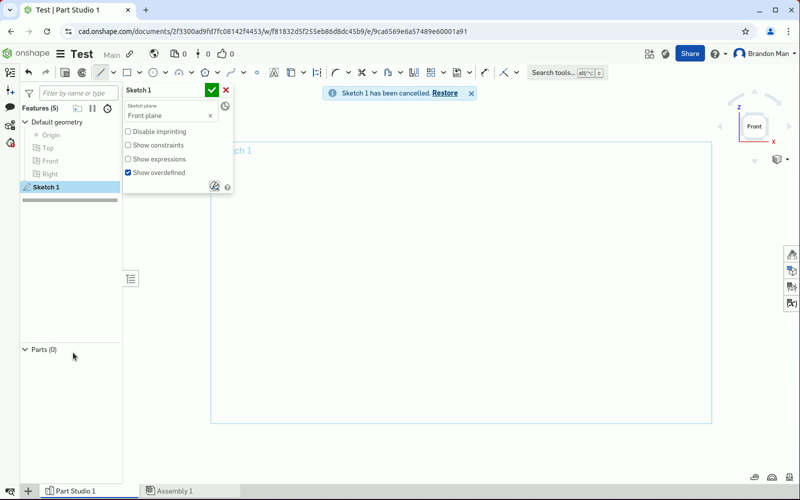
mouse_move(348, 376)
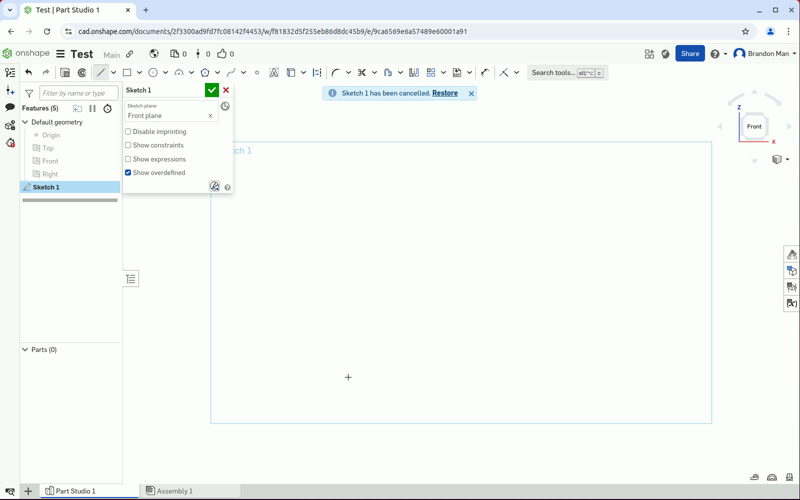
click(348, 376)
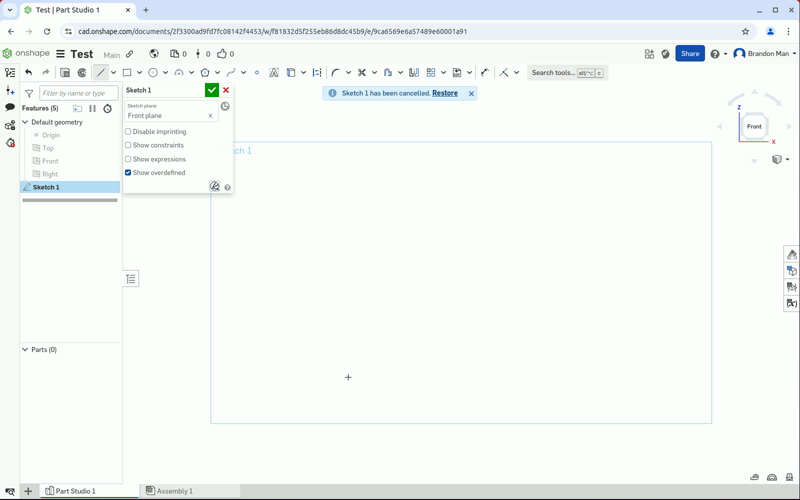
key_up(shift)
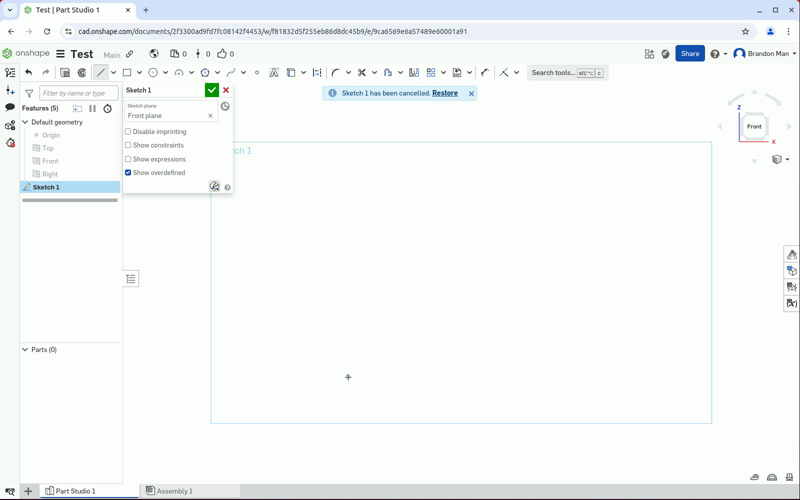
key_down(shift)
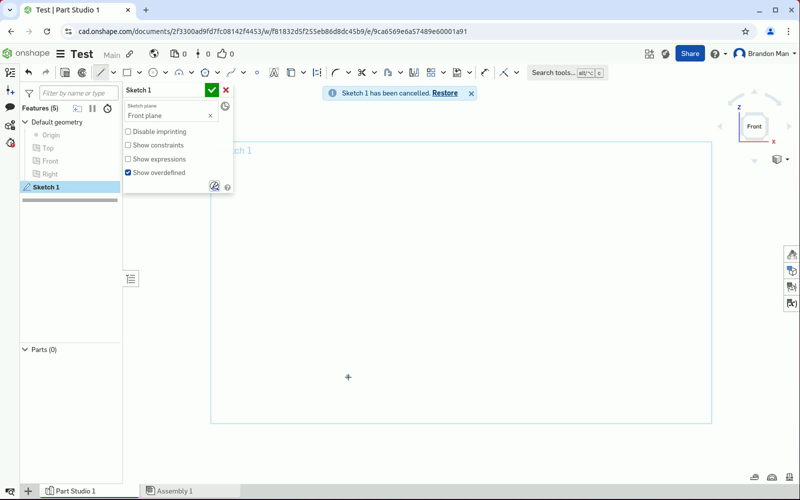
mouse_move(572, 376)
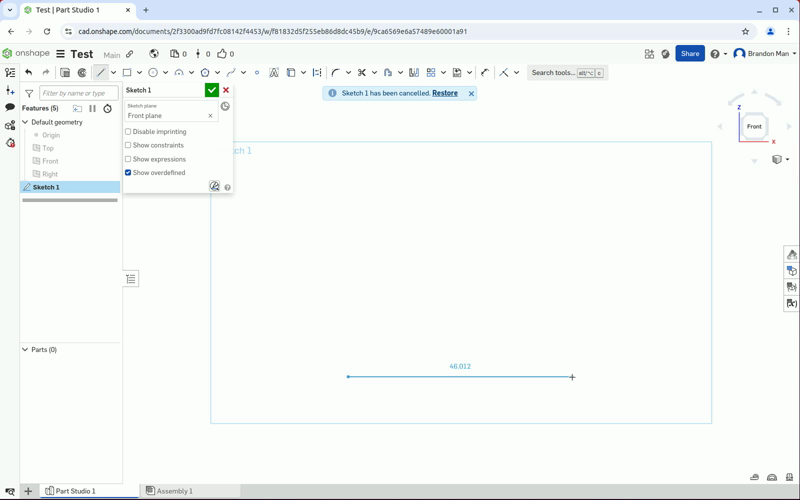
click(572, 376)
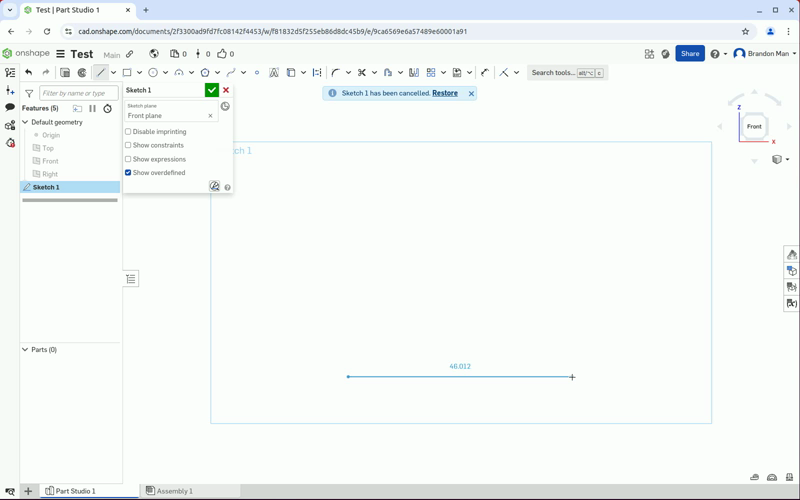
key_up(shift)
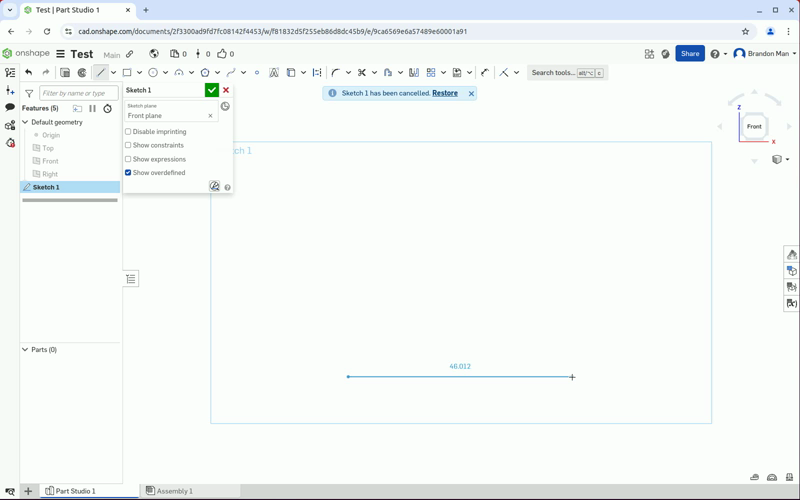
key_down(shift)
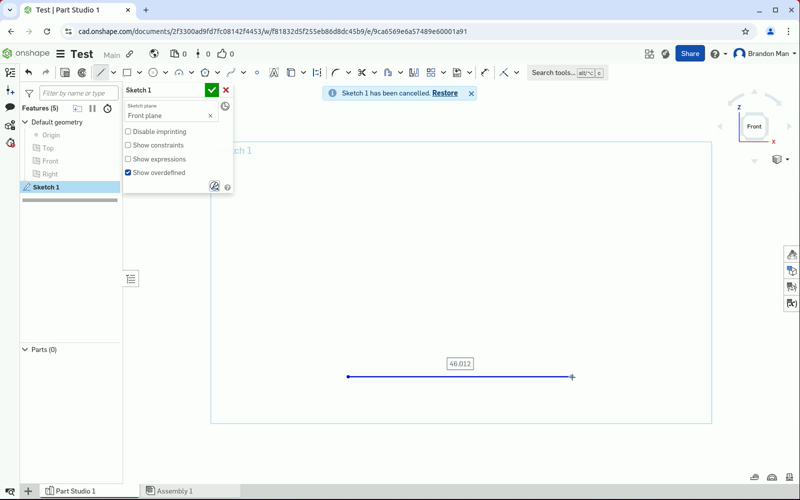
mouse_move(572, 190)
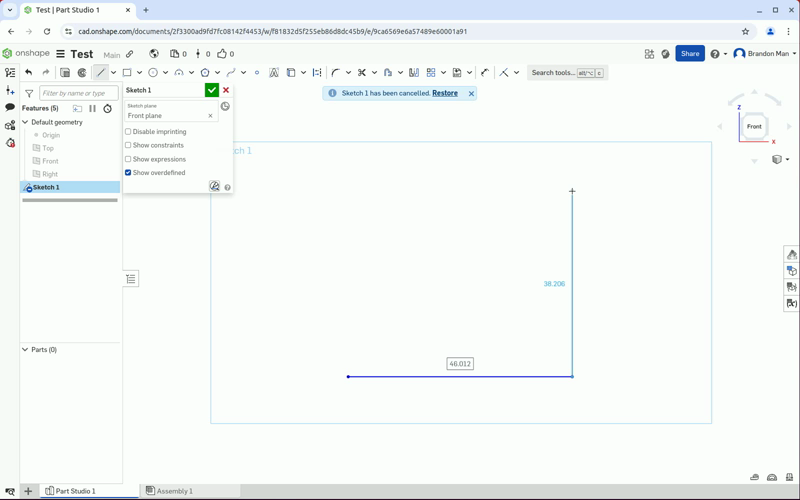
click(572, 190)
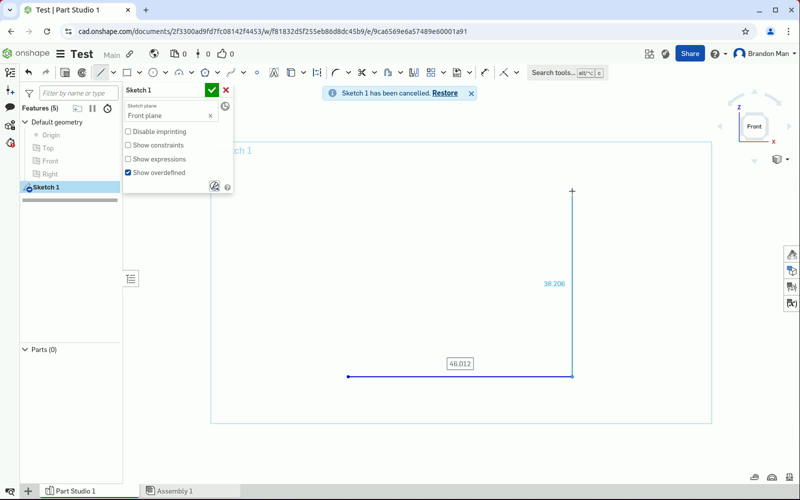
key_up(shift)
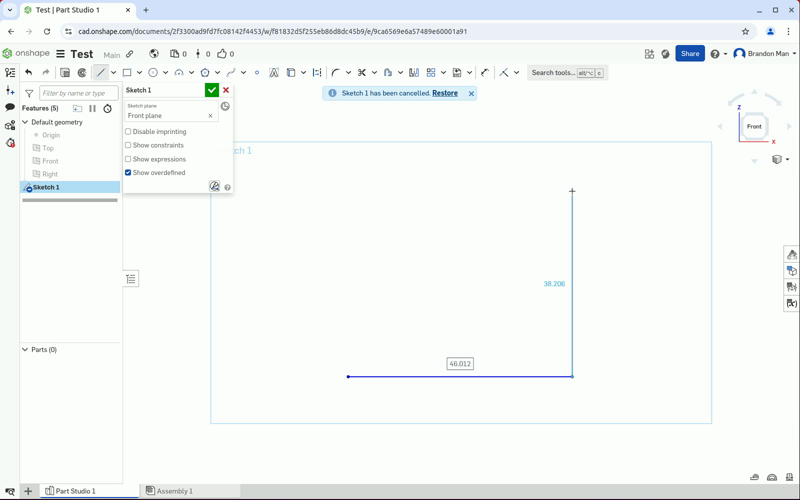
key_down(shift)
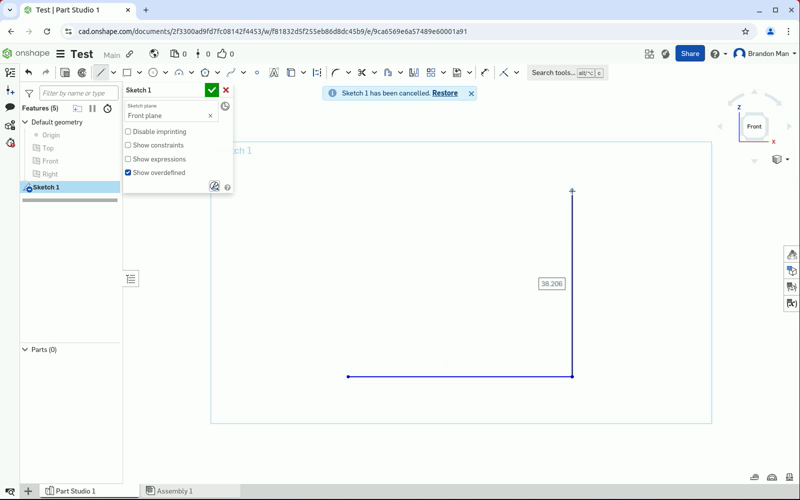
mouse_move(348, 190)
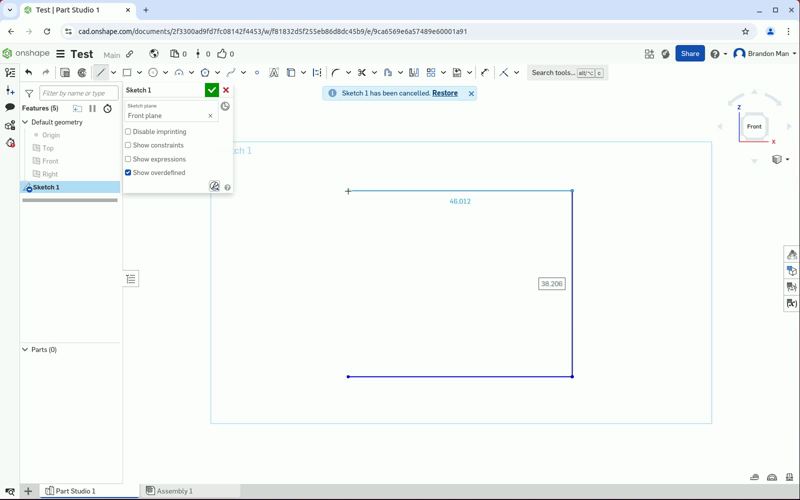
click(348, 190)
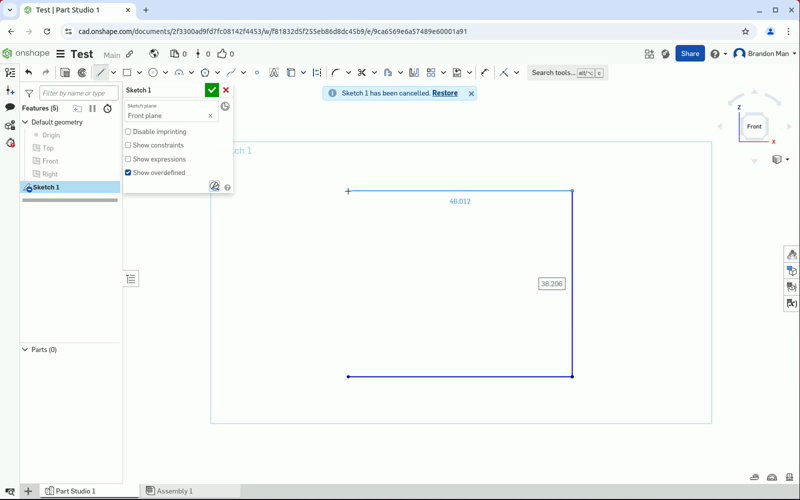
key_up(shift)
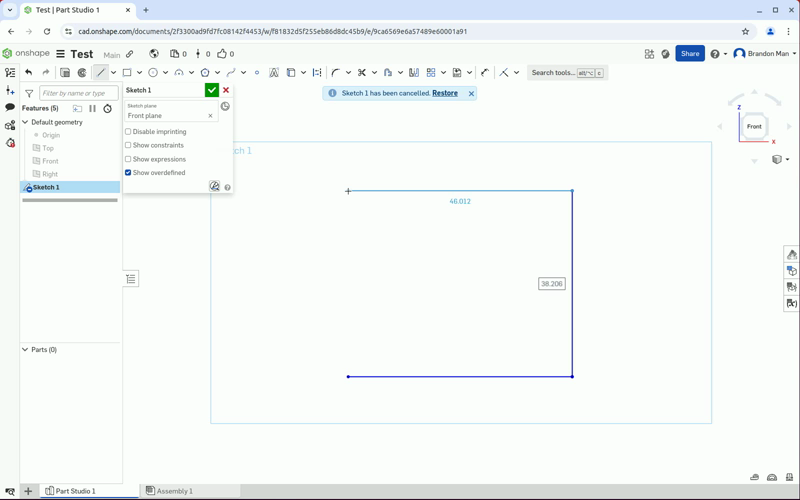
key_down(shift)
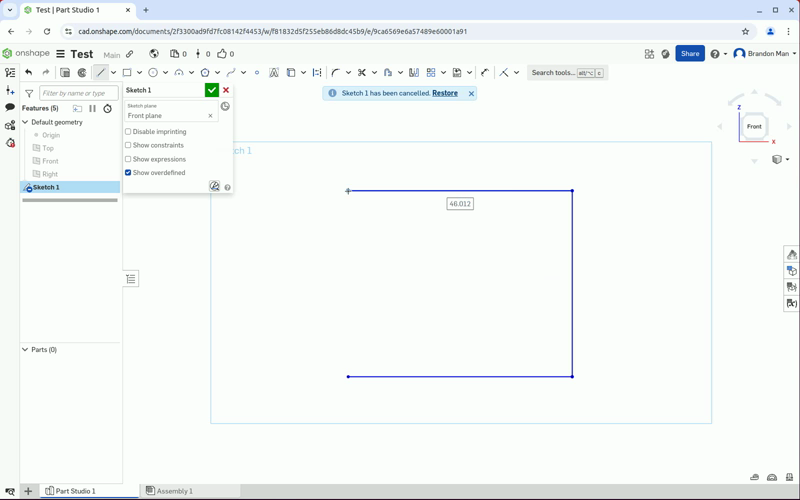
mouse_move(348, 376)
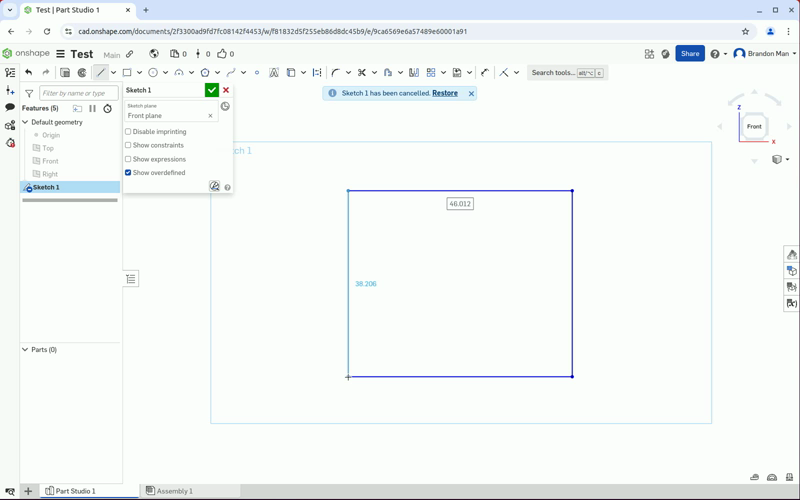
key_up(shift)
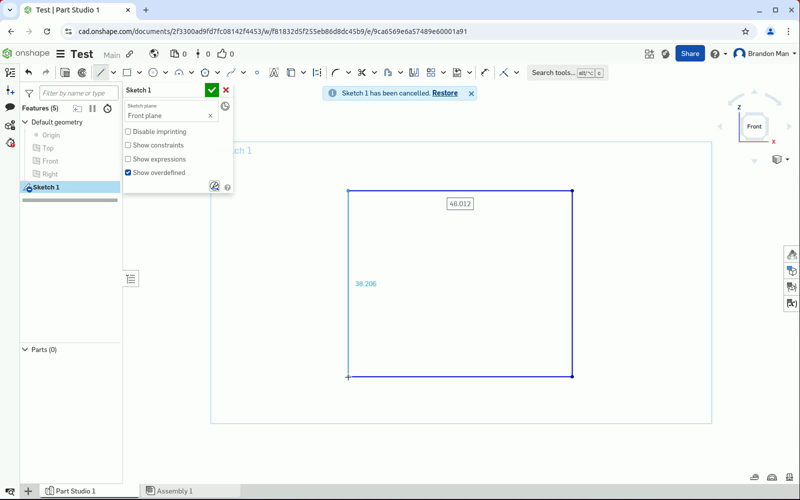
click(348, 376)
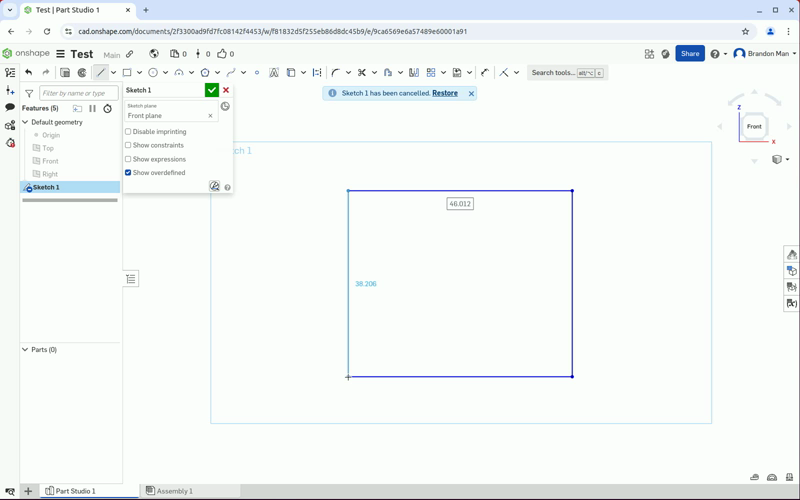
key(esc)
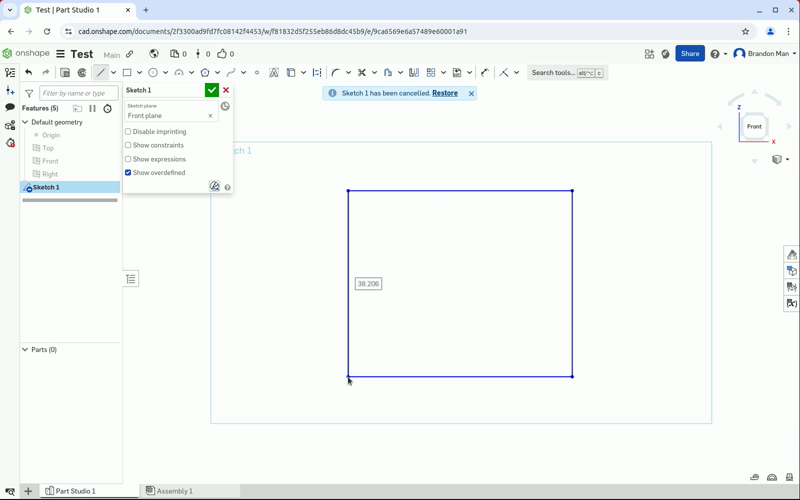
mouse_move(466, 235)
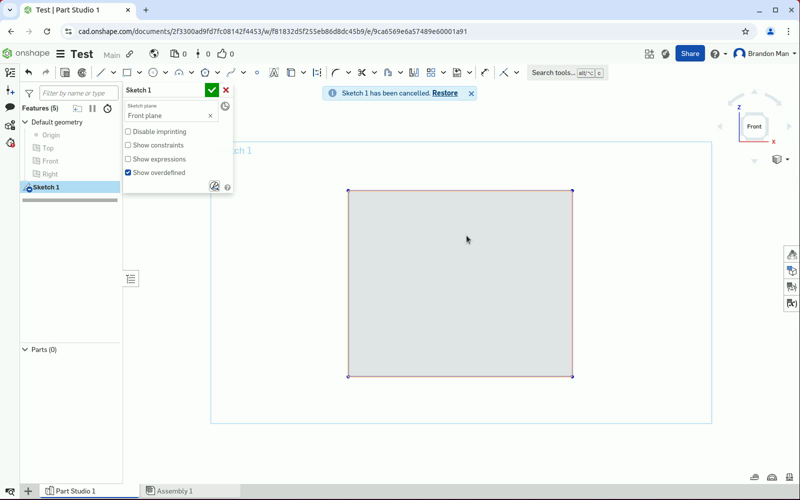
click(466, 235)
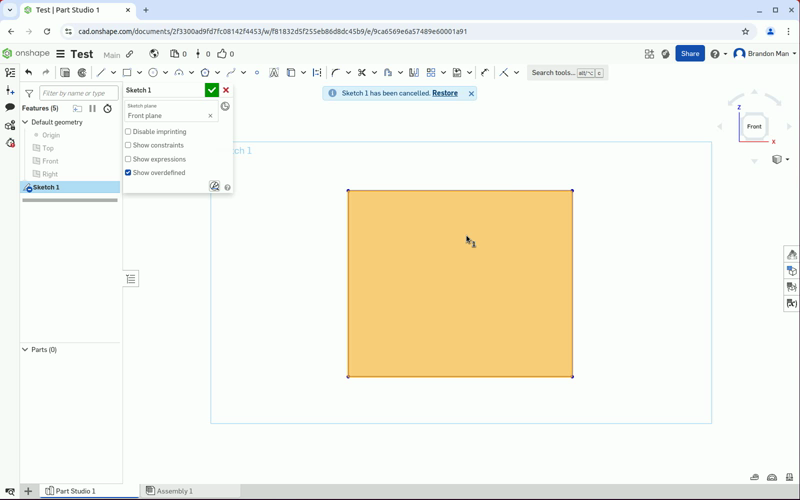
mouse_move(73, 352)
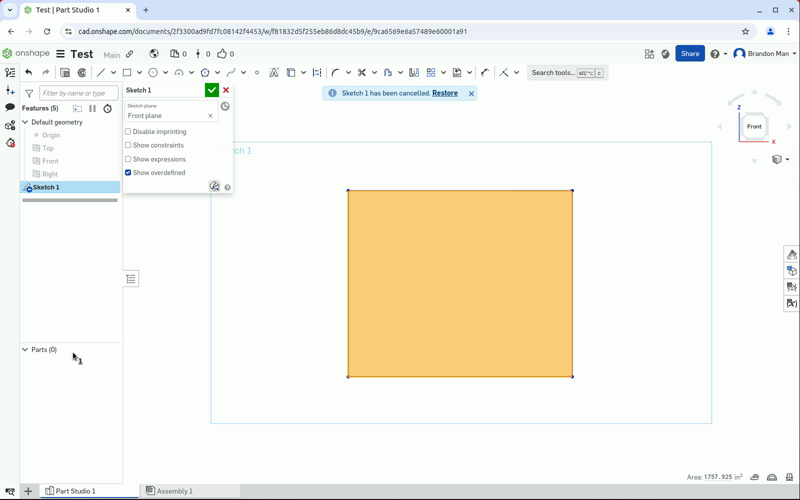
key(shift+y)
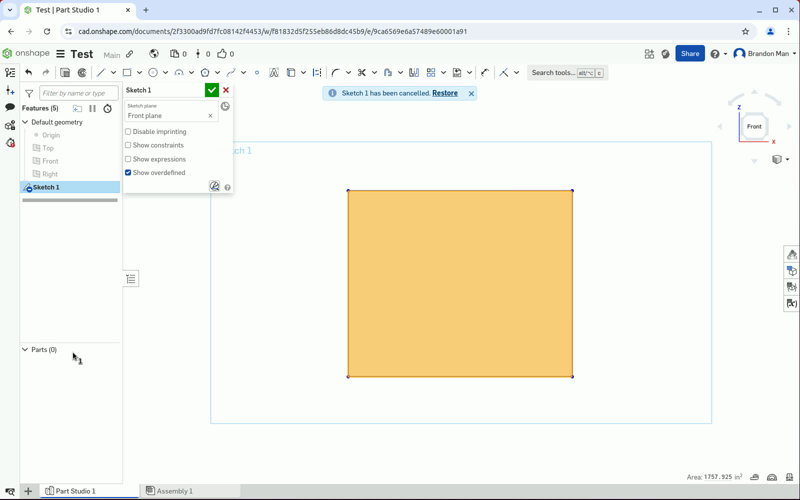
key(shift+e)
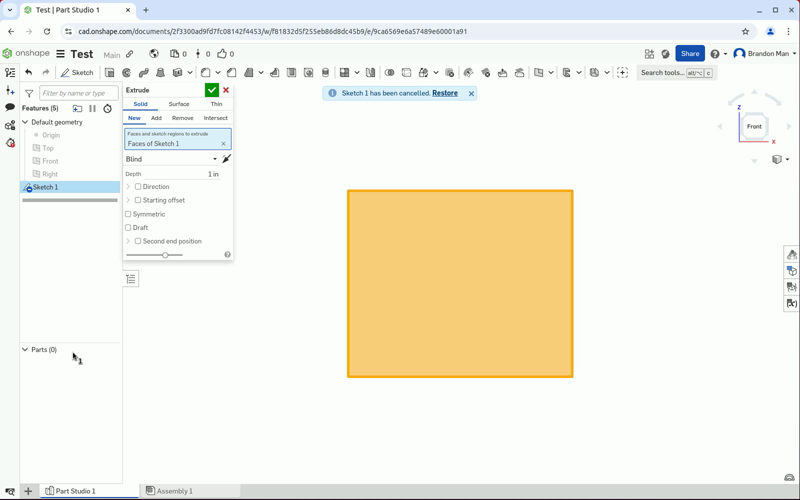
mouse_move(143, 106)
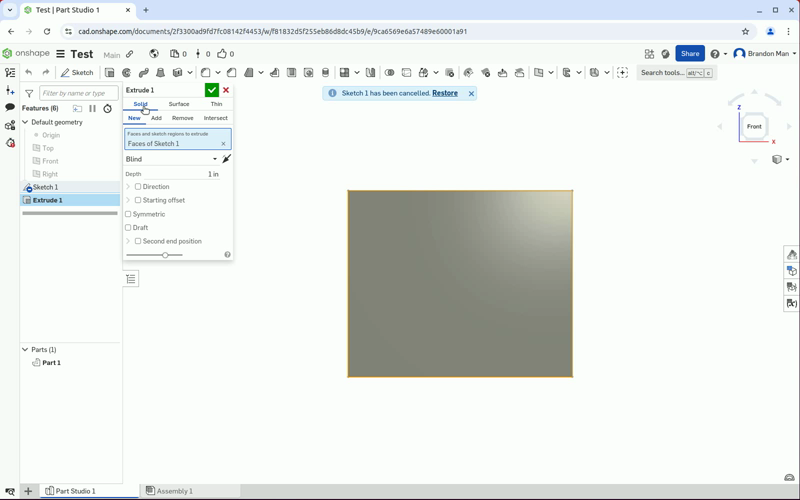
click(143, 106)
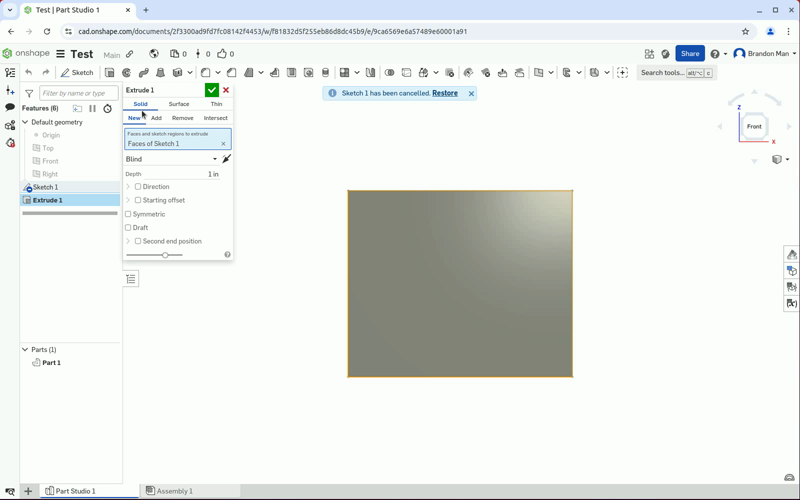
mouse_move(137, 120)
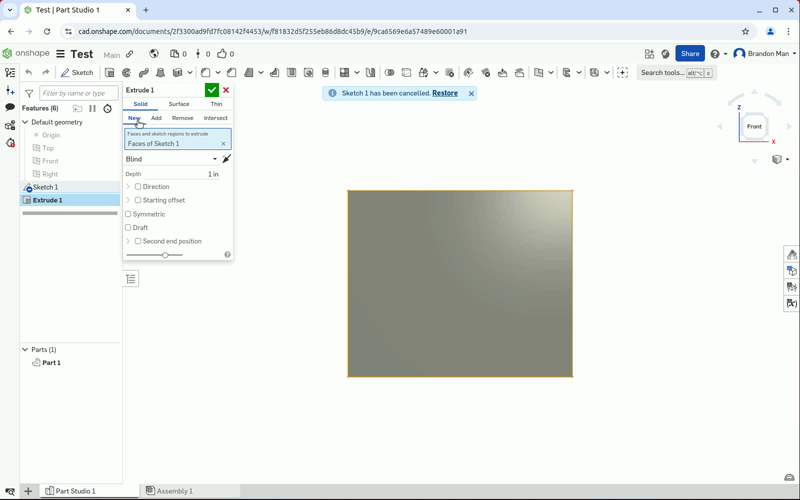
click(137, 120)
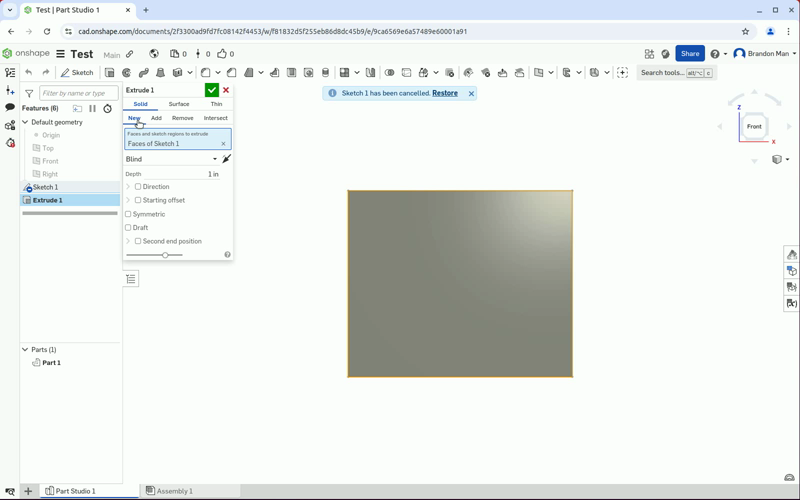
key(tab, 4)
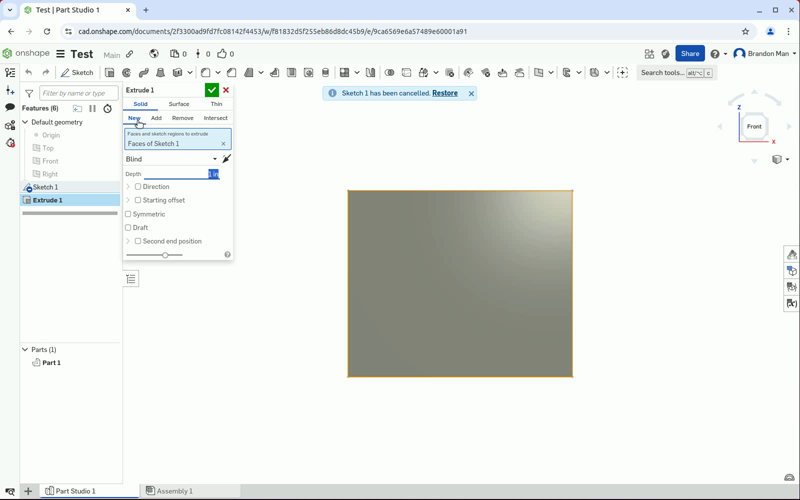
text(3.611)
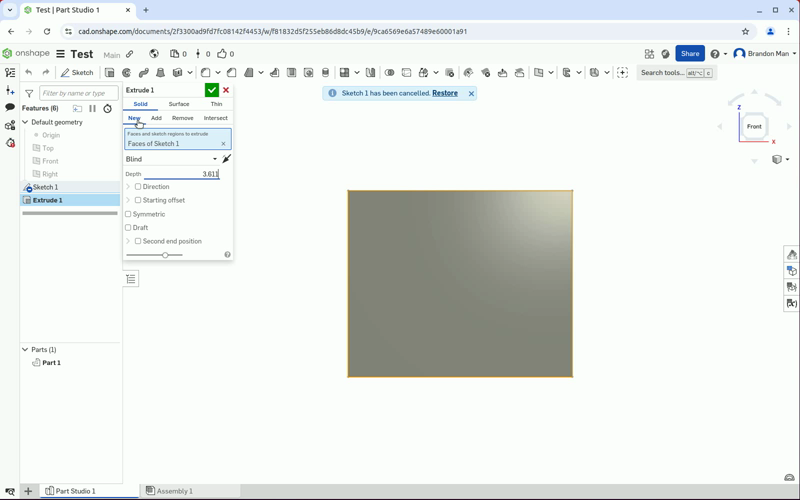
key(enter)
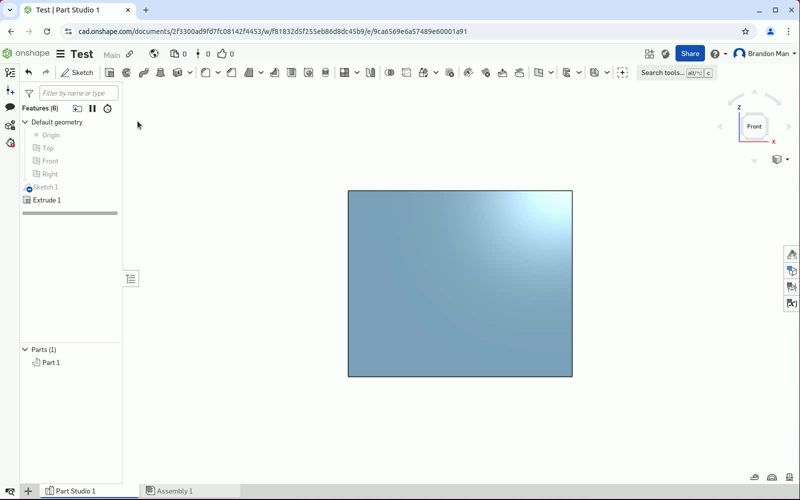
key(shift+h)
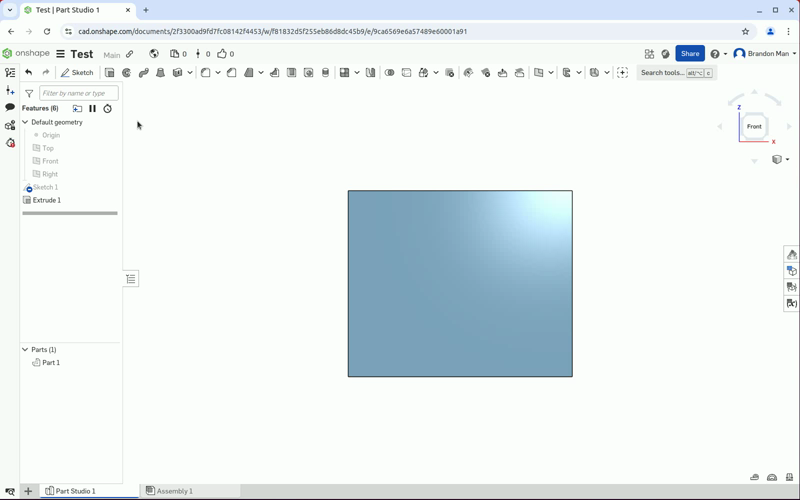
key(shift+h)
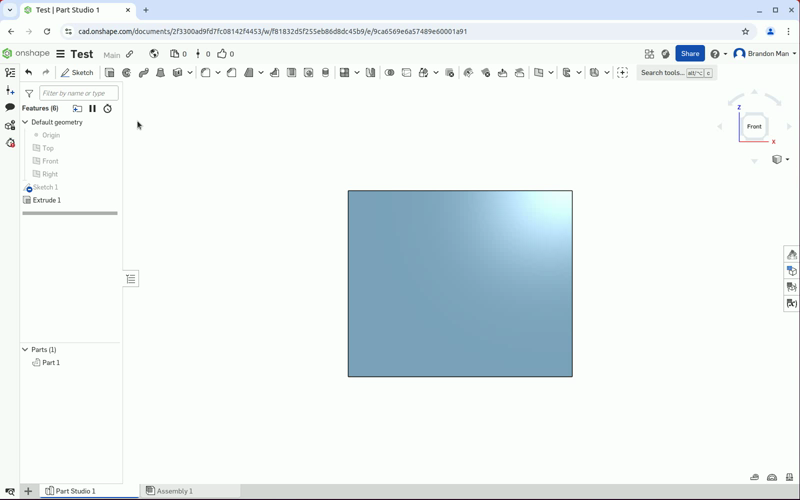
mouse_move(73, 189)
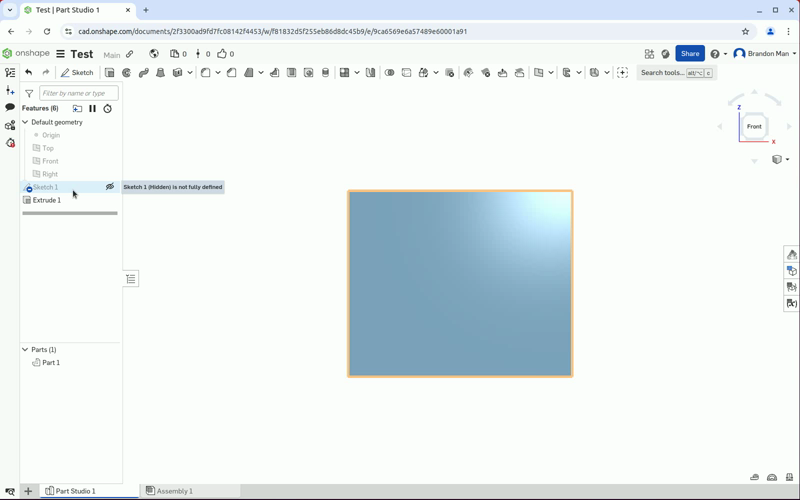
click(73, 189)
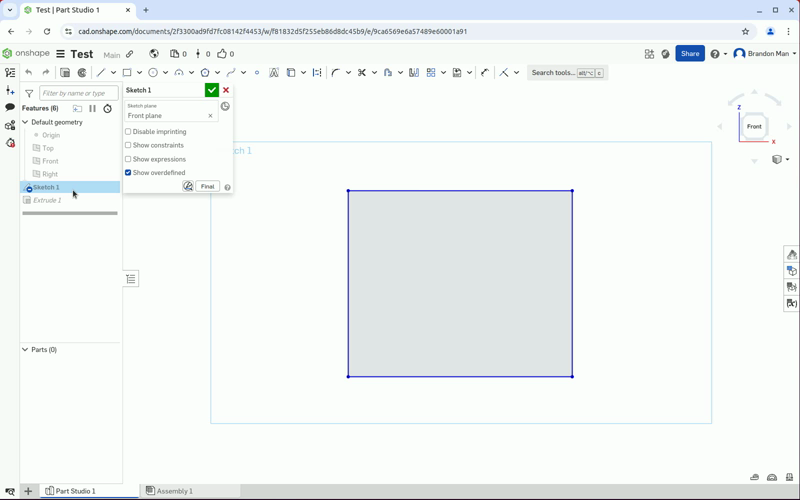
mouse_move(229, 92)
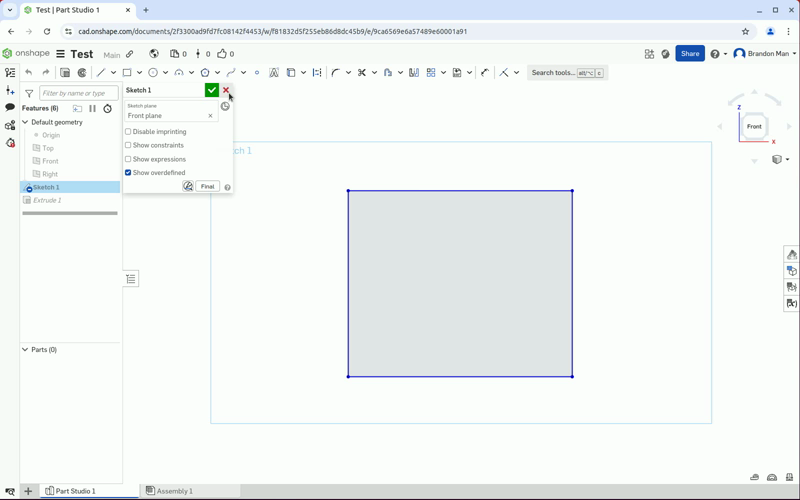
click(229, 92)
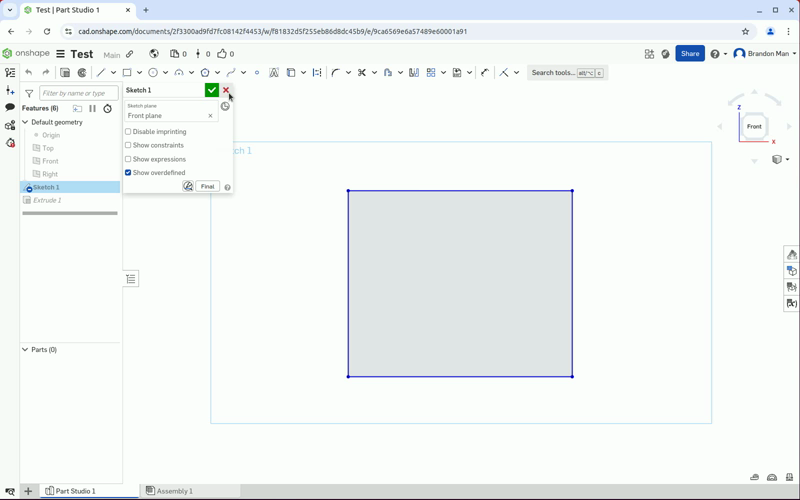
key(shift+s)
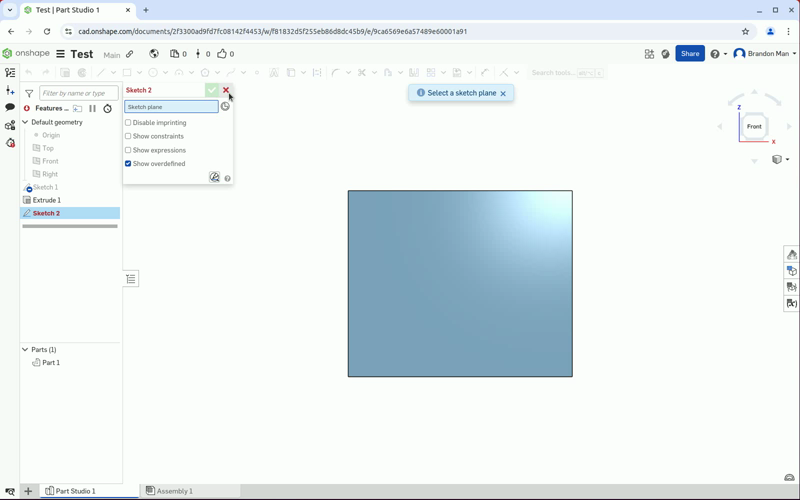
mouse_move(73, 163)
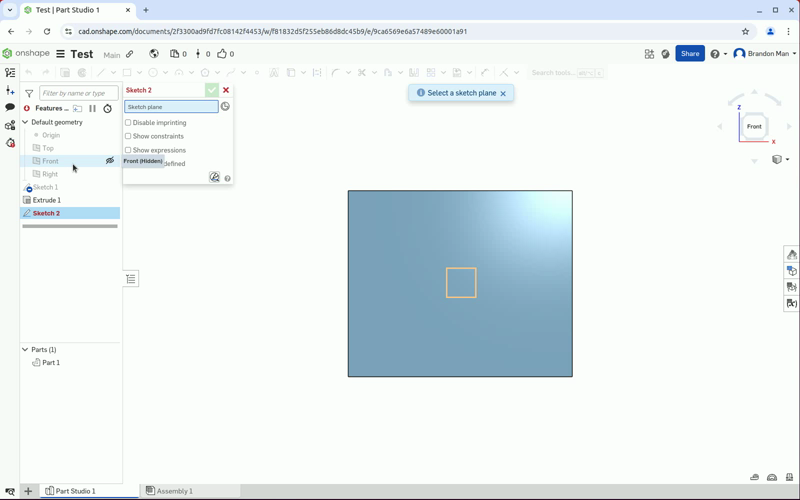
click(73, 163)
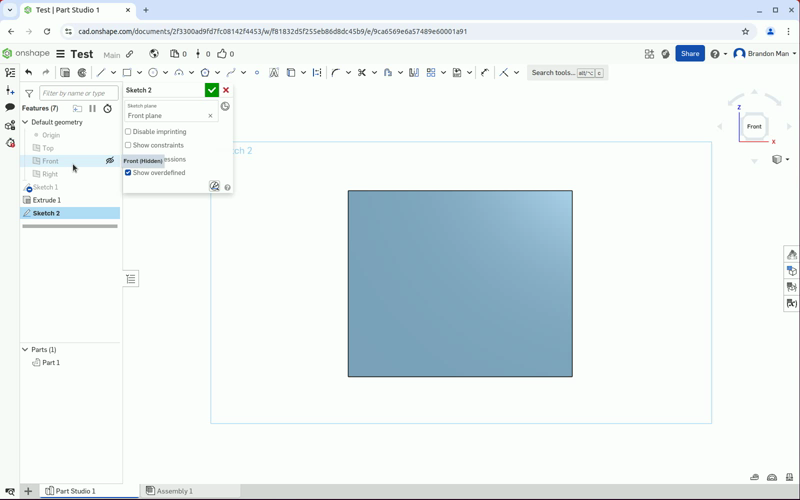
mouse_move(73, 352)
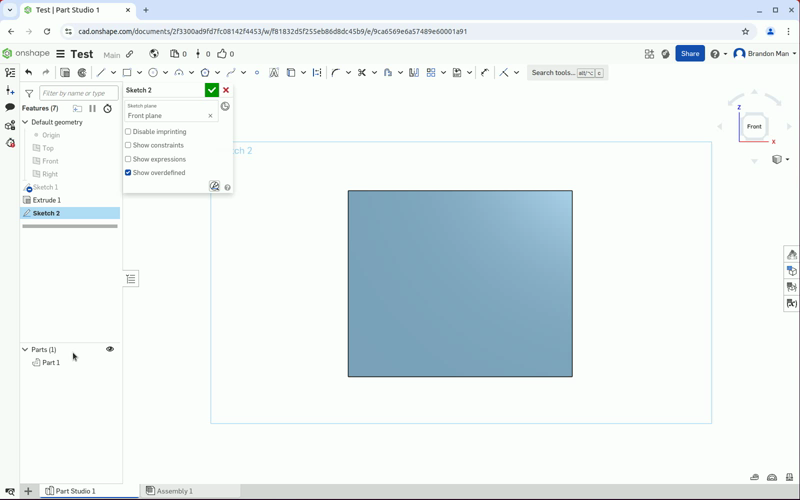
key(y)
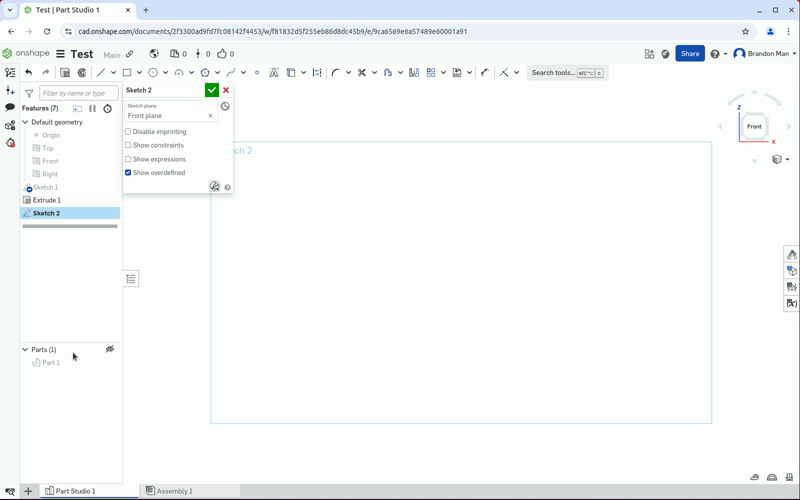
key(l)
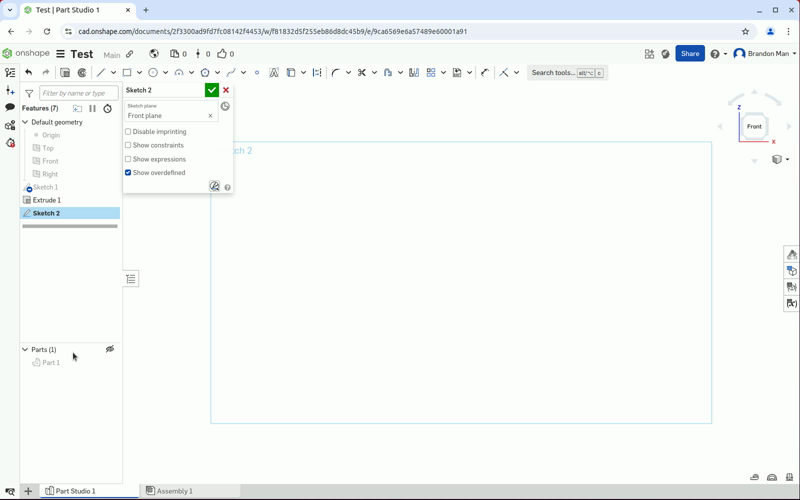
key_down(shift)
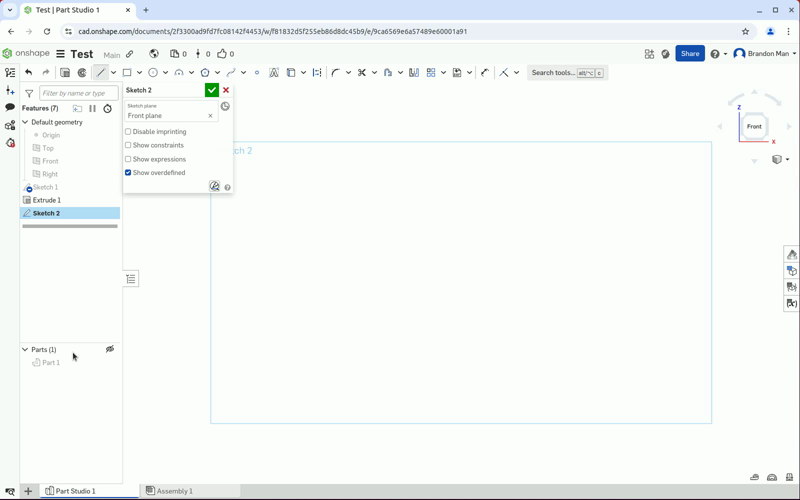
mouse_move(364, 376)
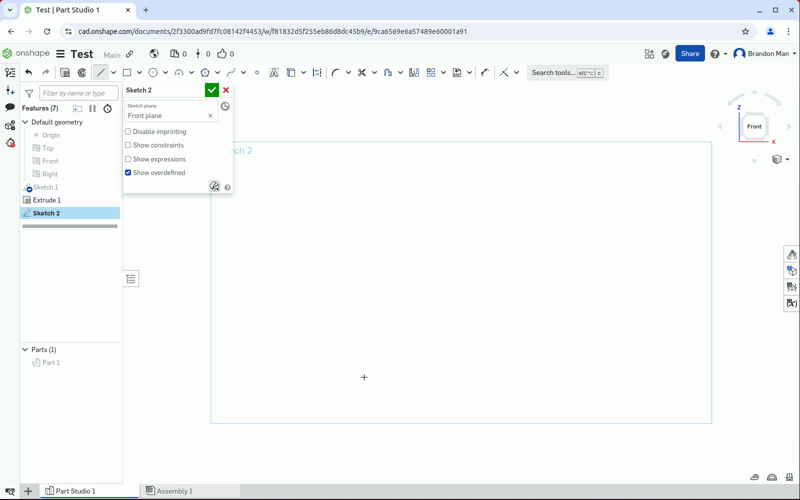
click(364, 376)
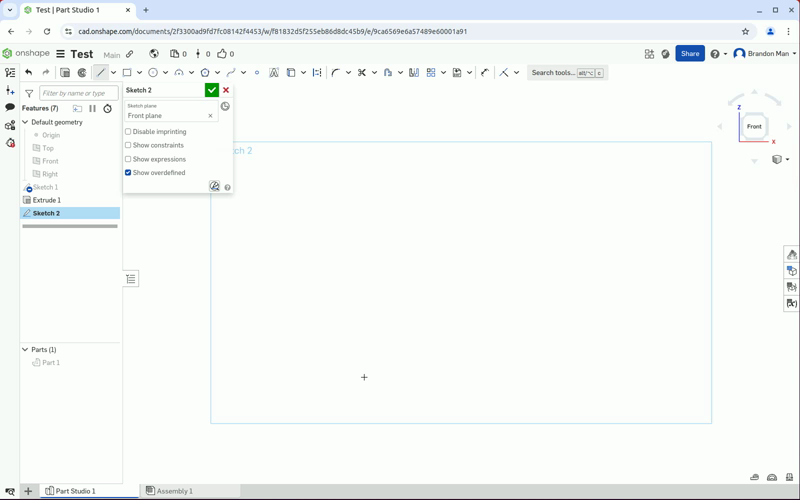
key_up(shift)
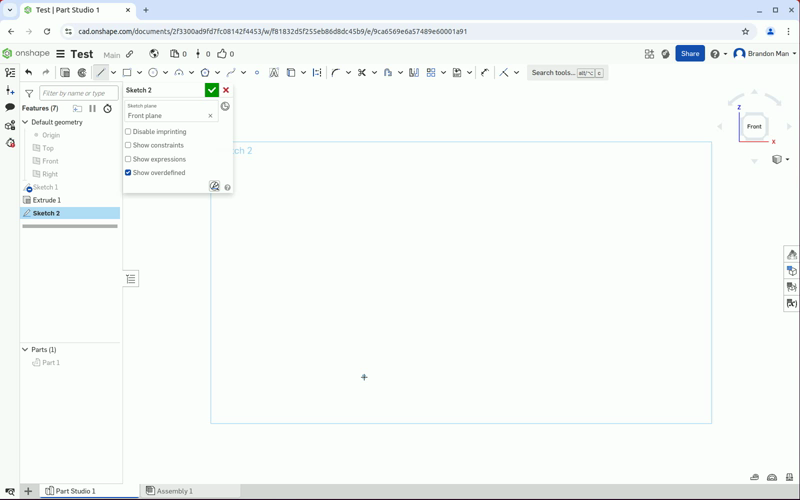
key_down(shift)
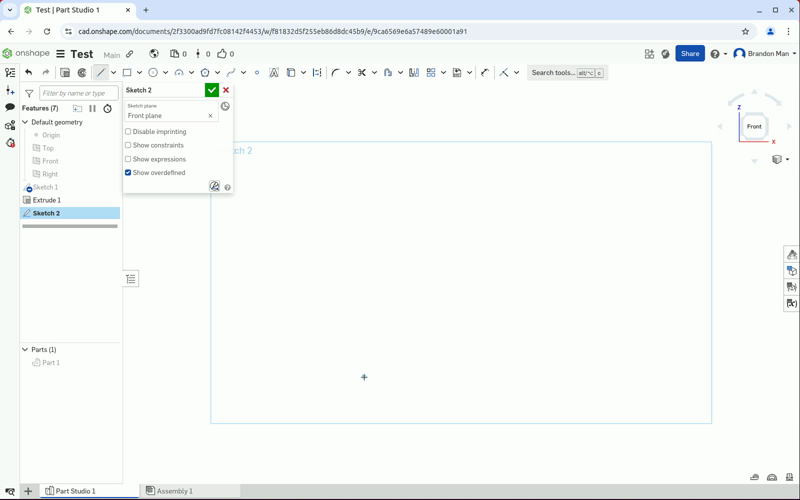
mouse_move(557, 376)
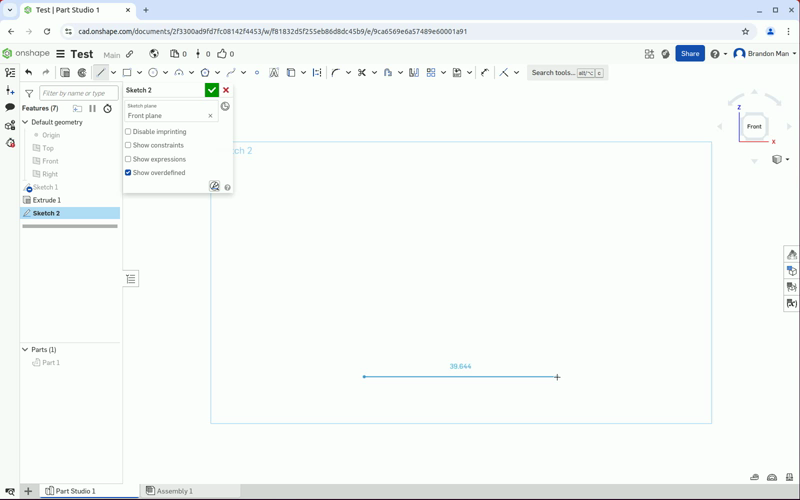
click(557, 376)
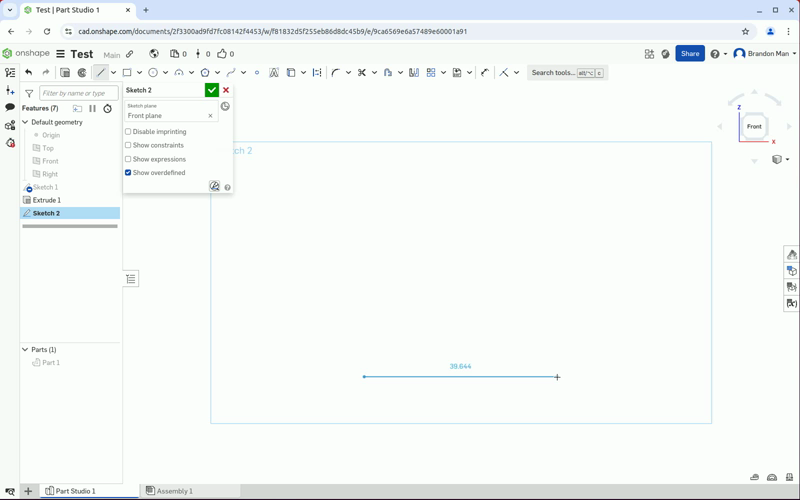
key_up(shift)
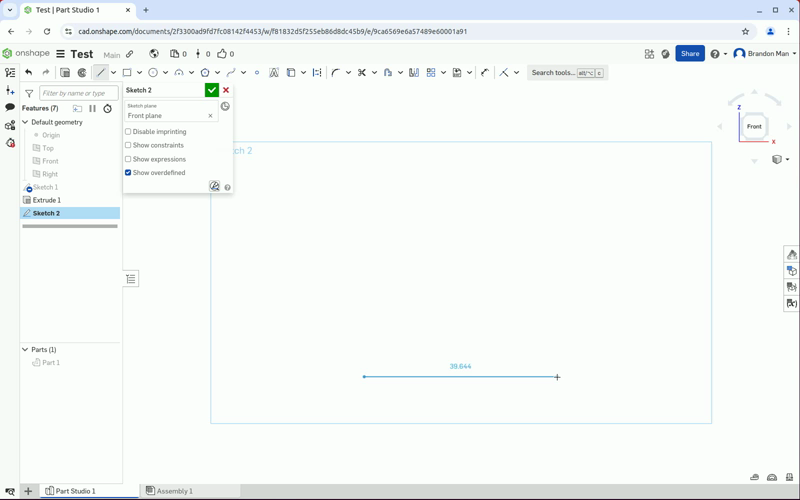
key_down(shift)
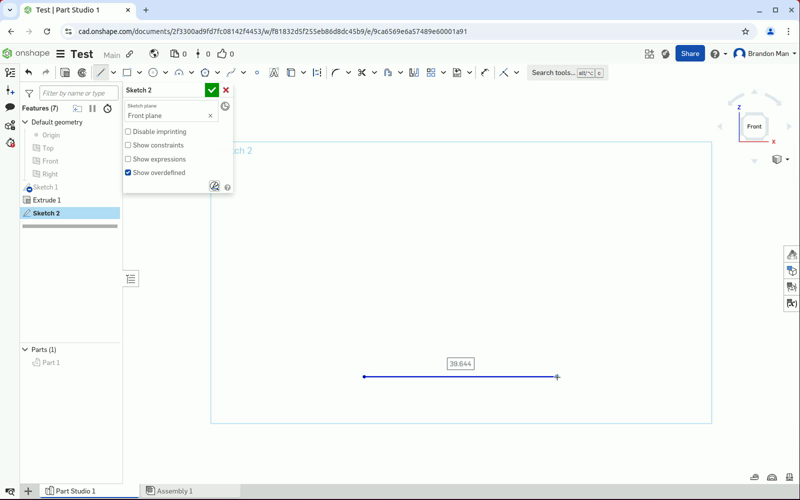
mouse_move(557, 190)
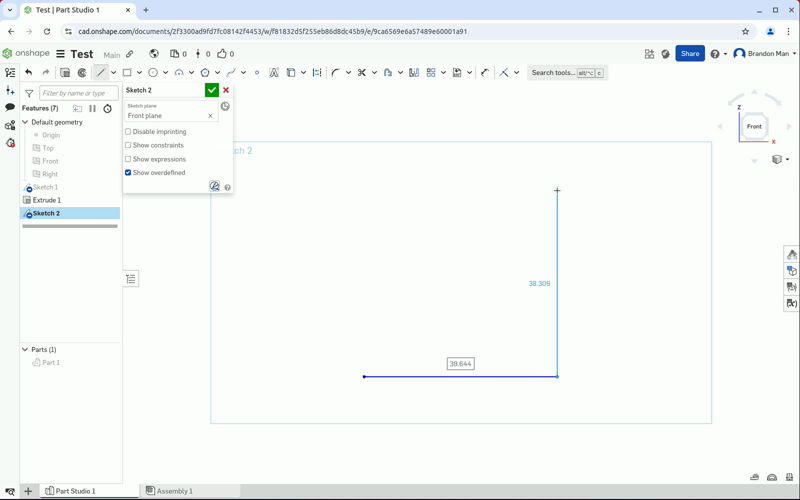
click(557, 190)
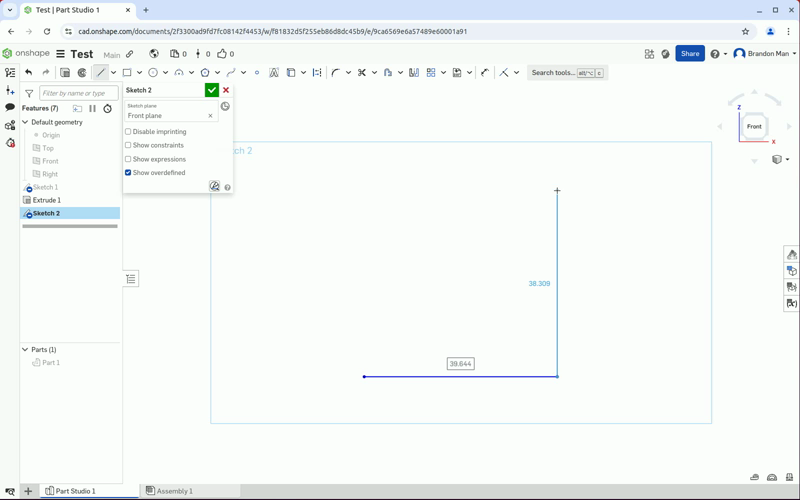
key_up(shift)
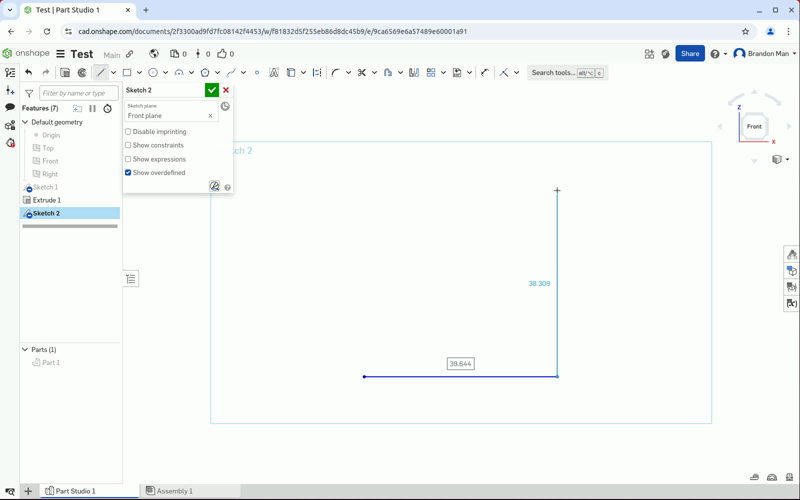
key_down(shift)
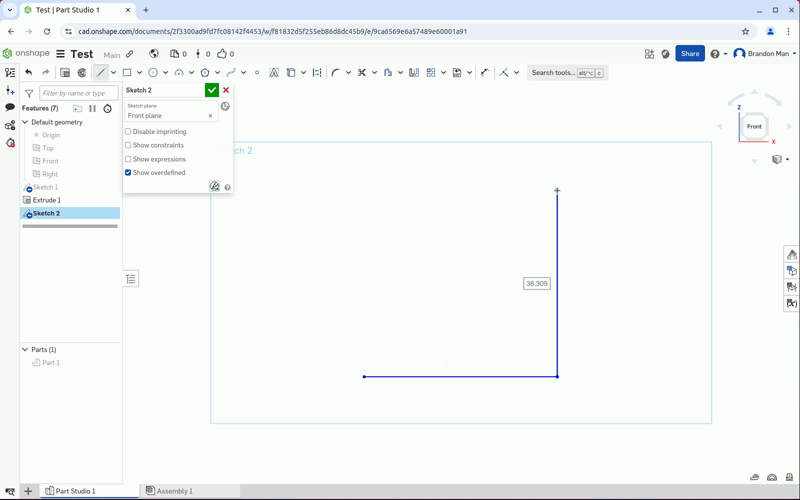
mouse_move(364, 190)
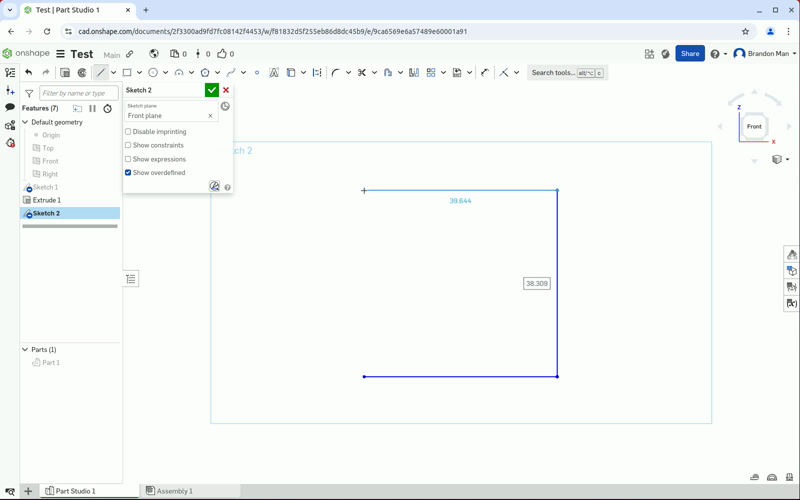
click(364, 190)
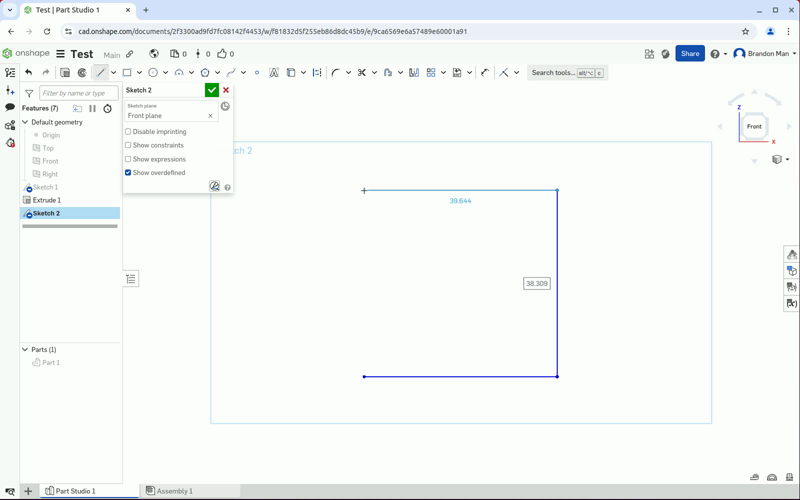
key_up(shift)
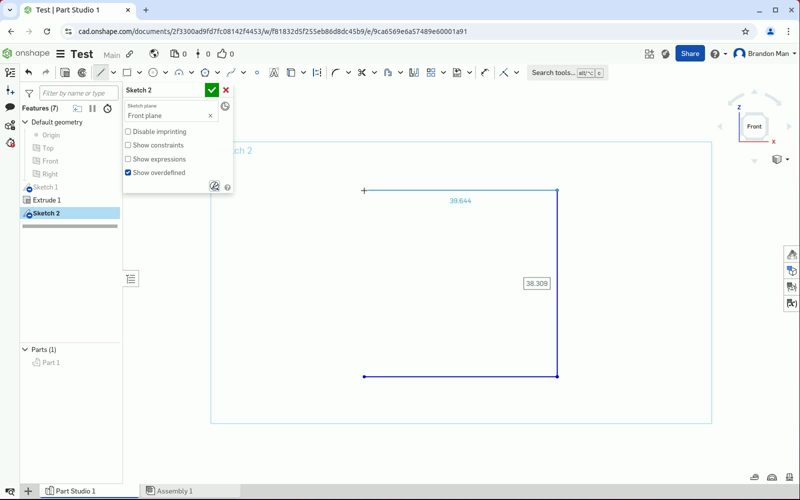
key_down(shift)
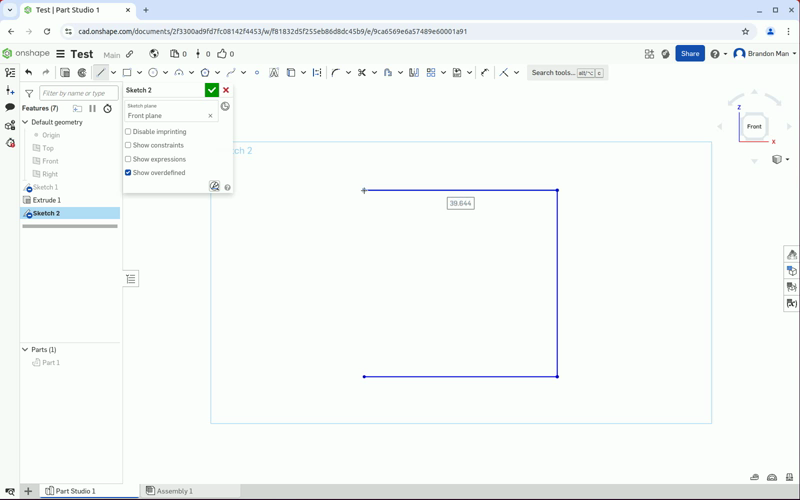
mouse_move(364, 376)
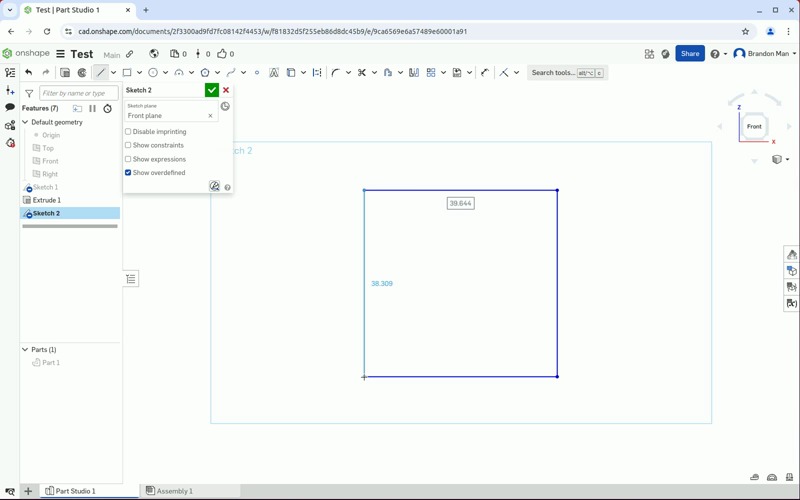
key_up(shift)
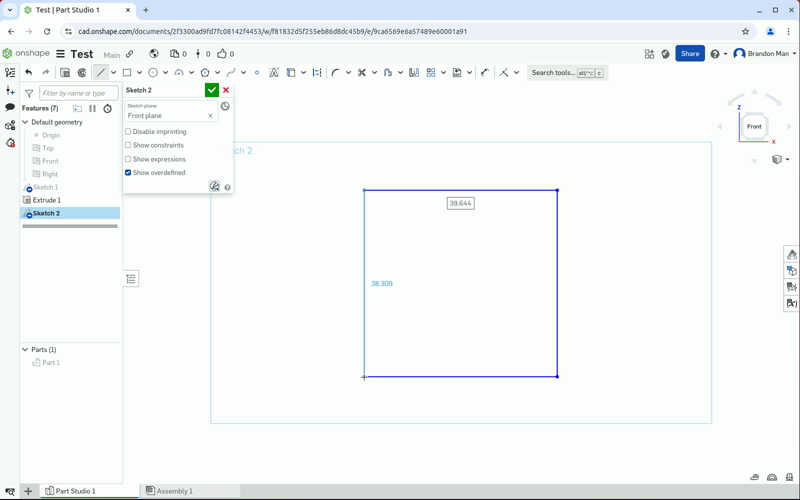
click(364, 376)
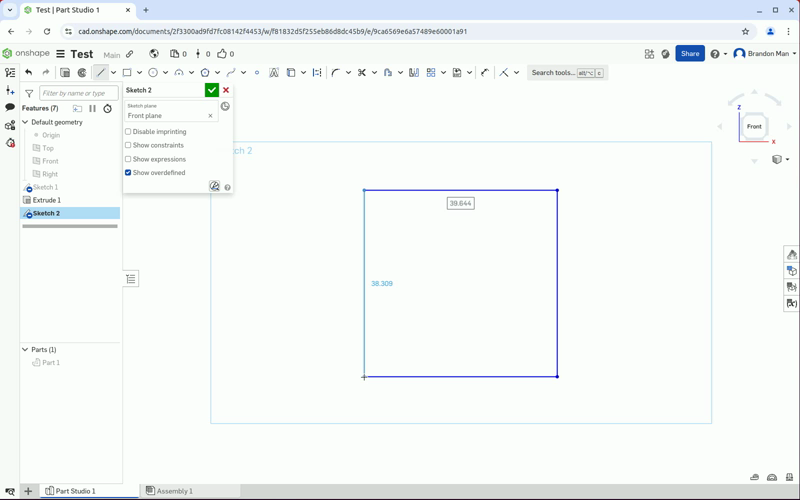
key(esc)
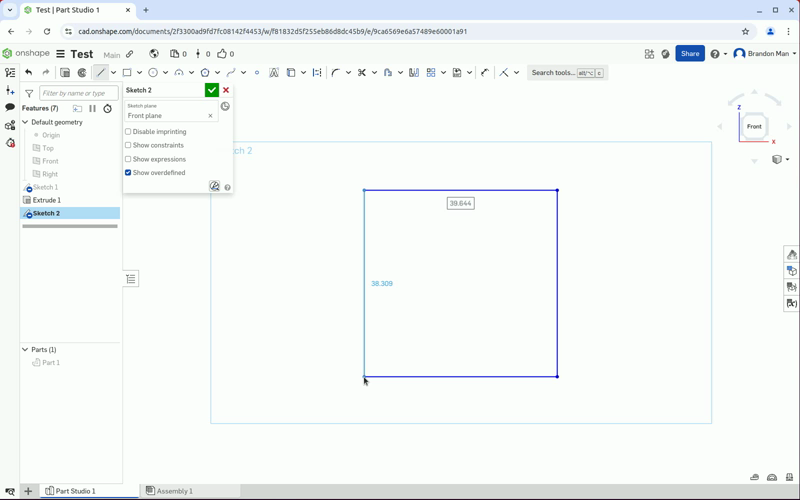
mouse_move(416, 256)
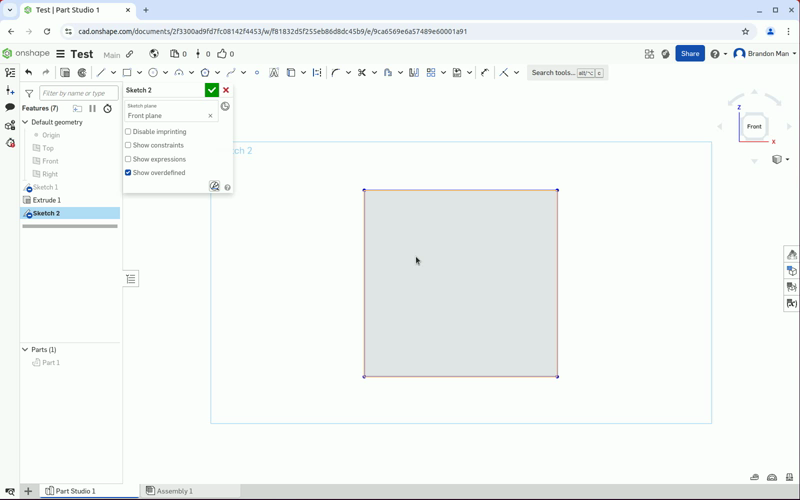
click(416, 256)
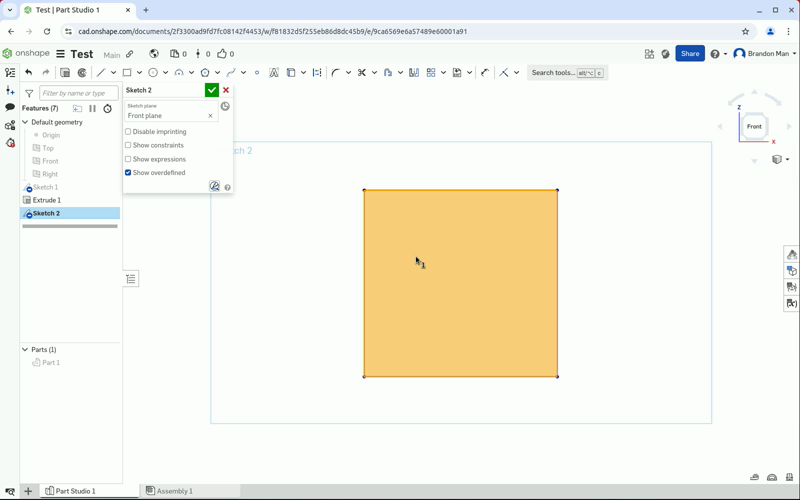
mouse_move(73, 352)
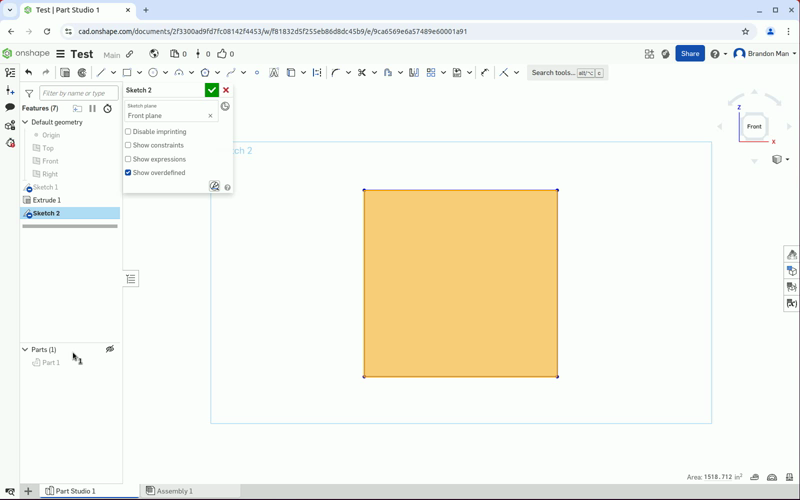
key(shift+y)
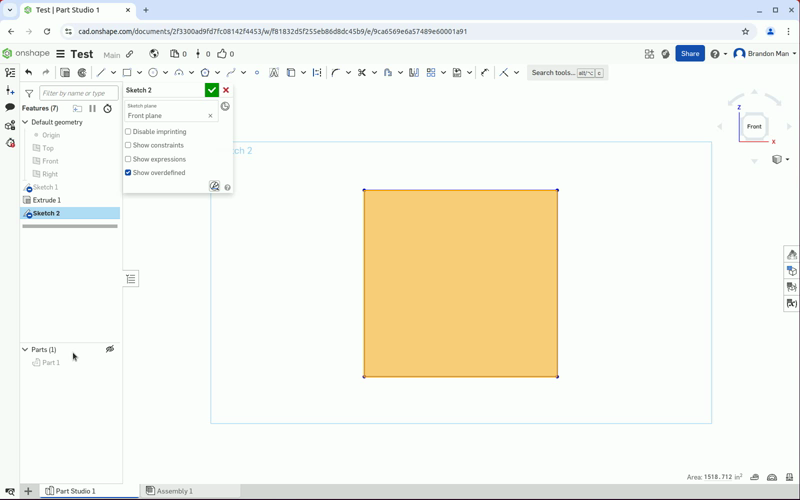
key(shift+e)
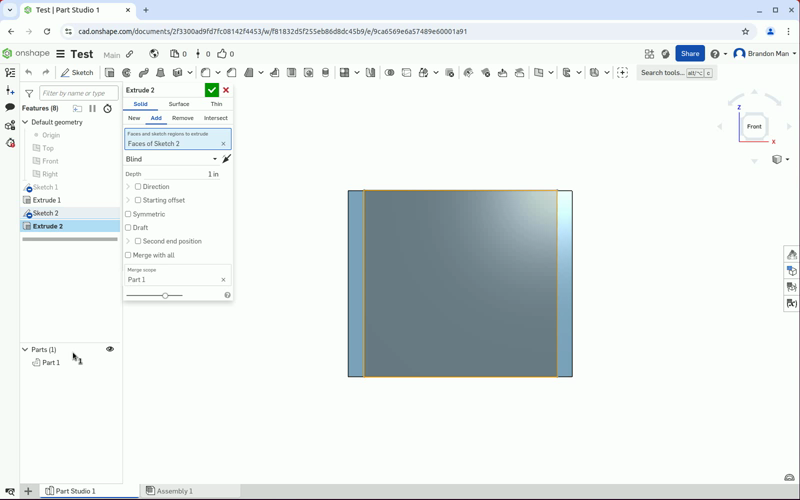
mouse_move(143, 106)
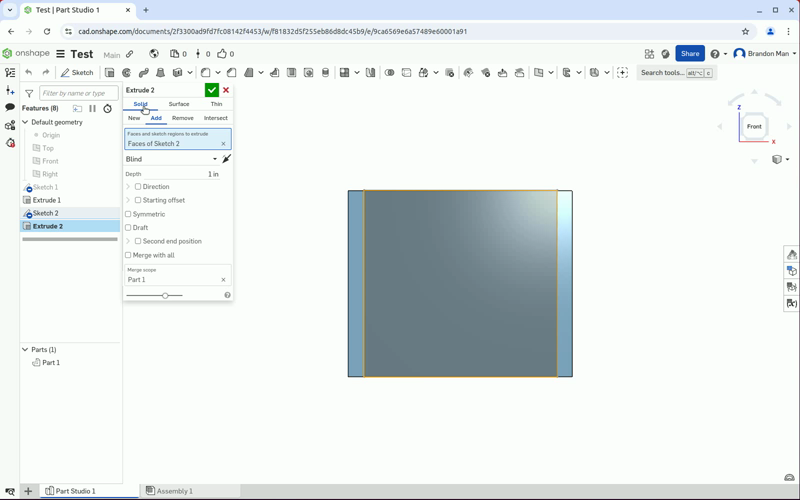
click(143, 106)
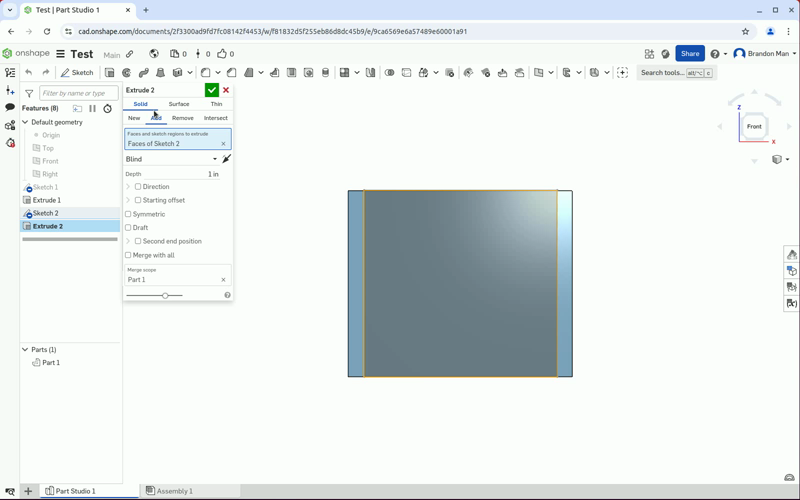
mouse_move(186, 120)
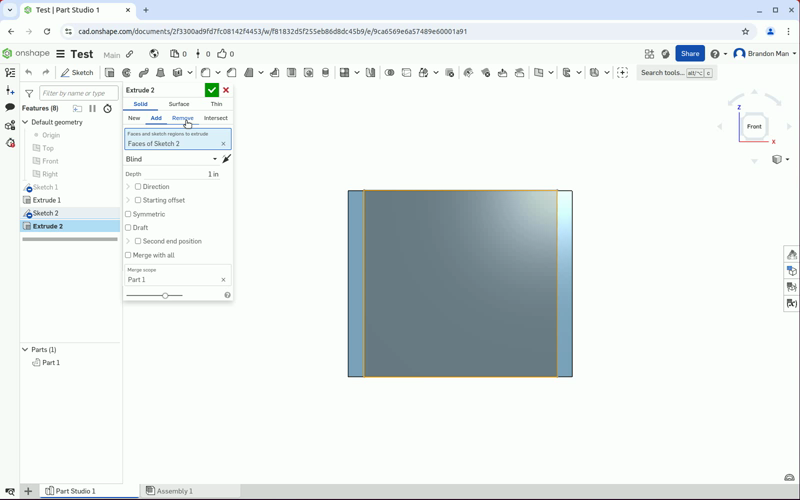
click(186, 120)
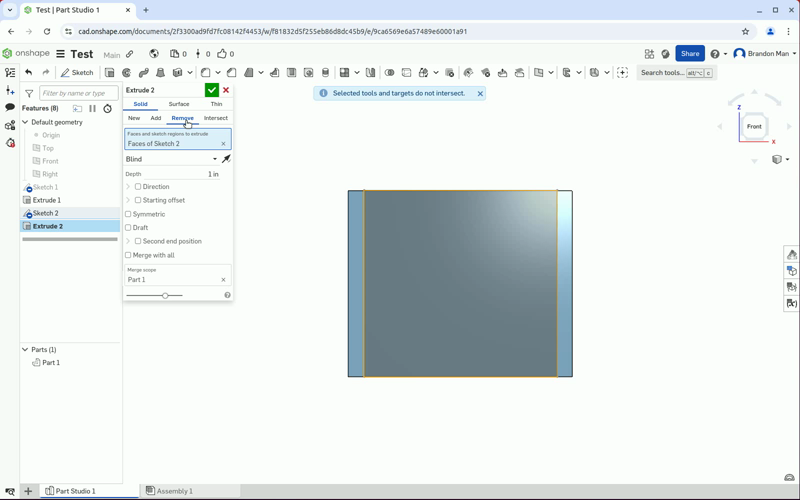
key(tab, 4)
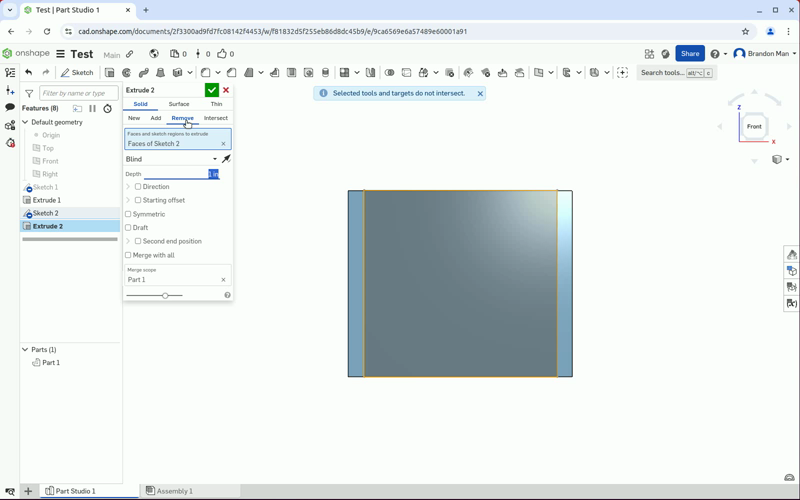
text(-1.685)
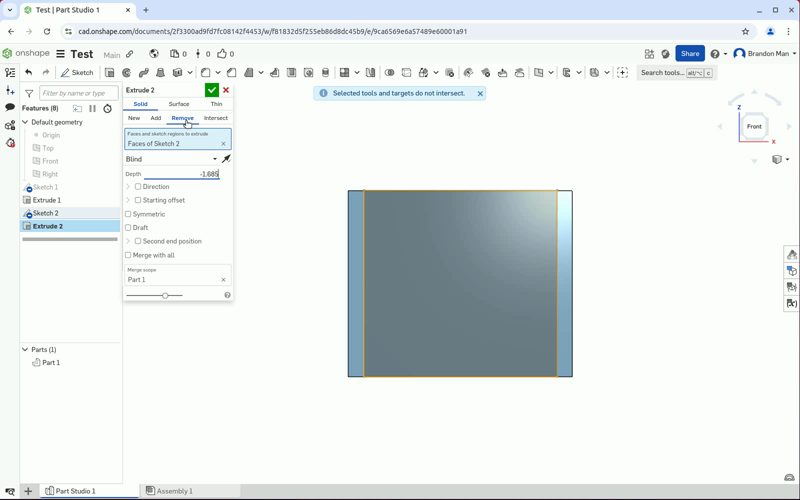
key(tab, 6)
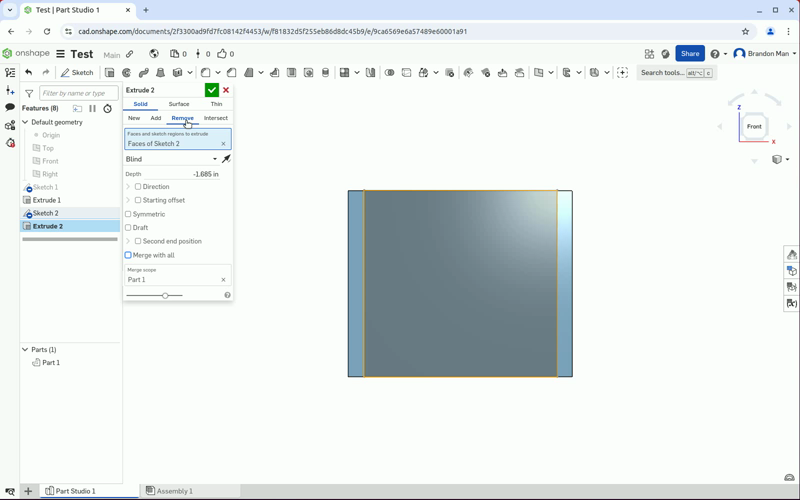
key(space)
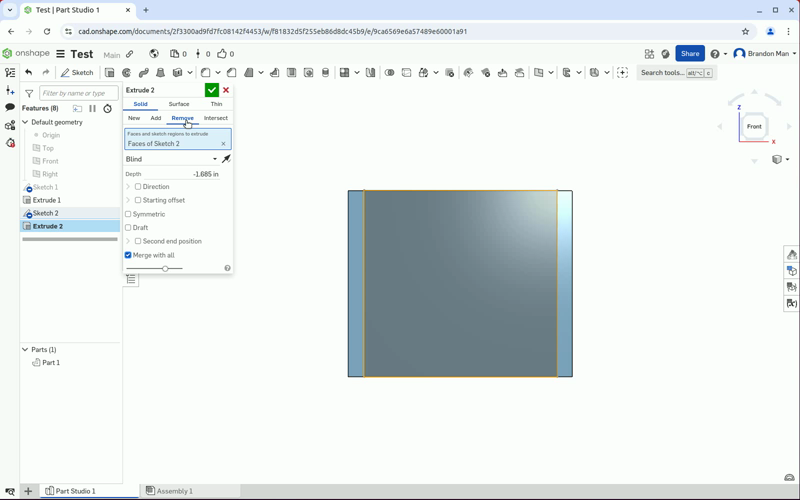
key(enter)
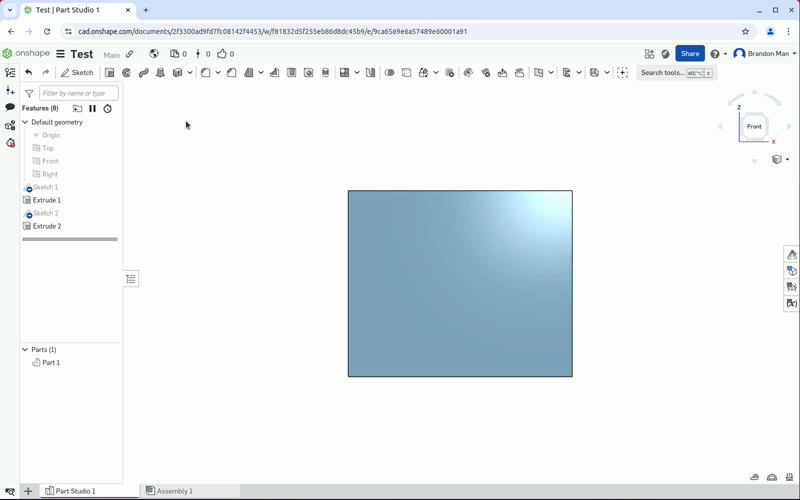
key(shift+h)
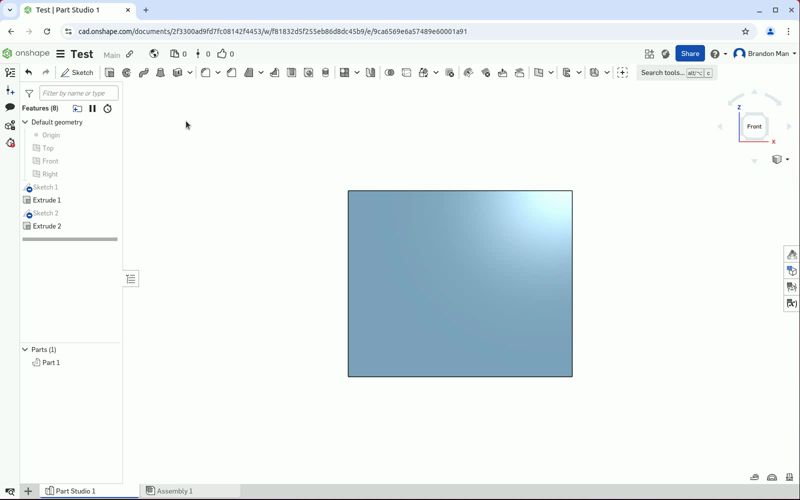
key(shift+h)
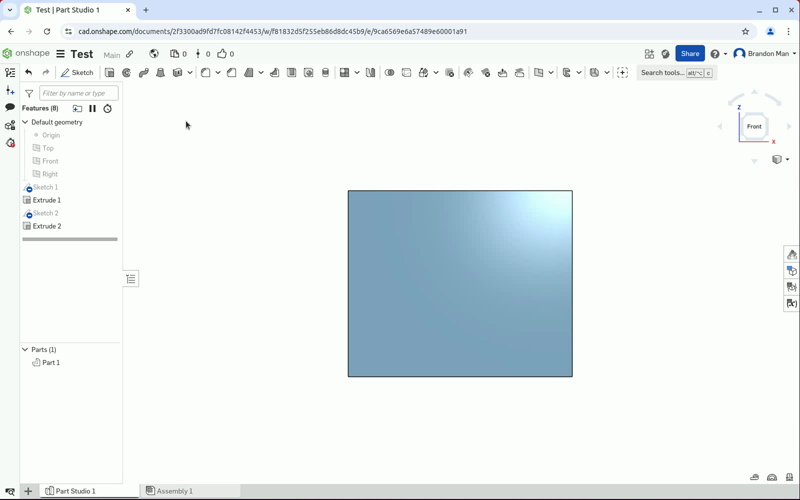
mouse_move(73, 189)
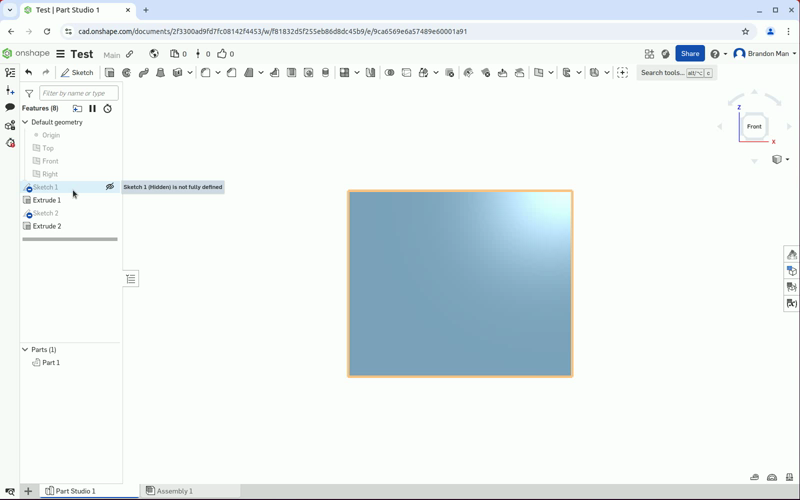
click(73, 189)
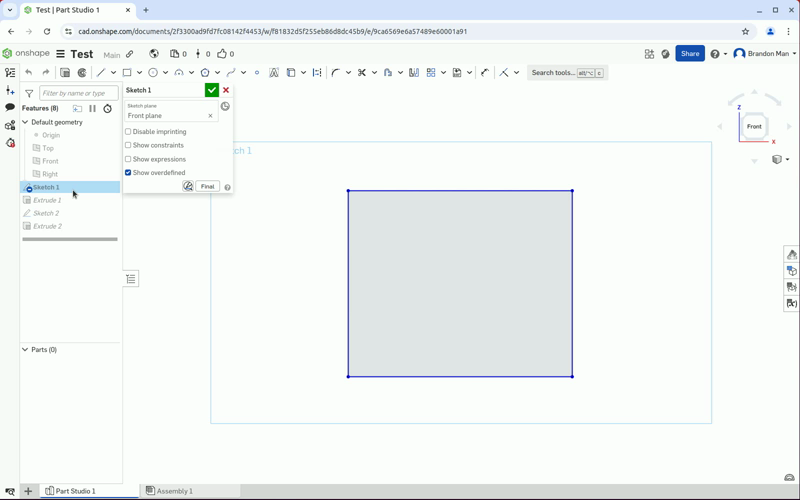
mouse_move(229, 92)
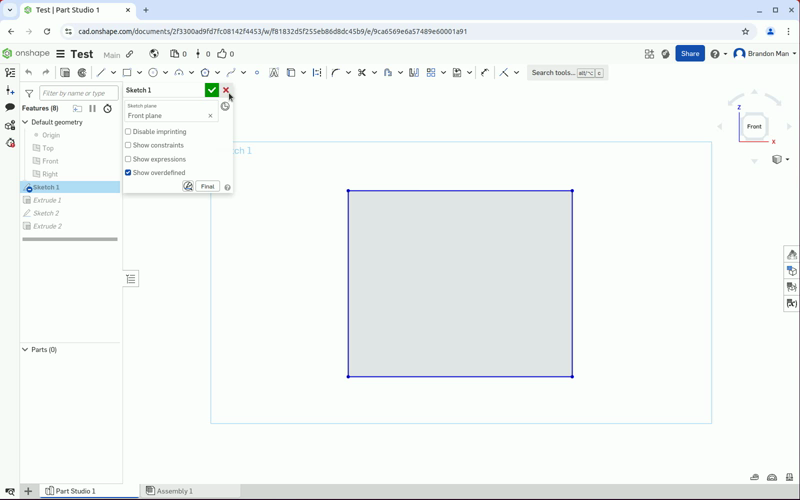
click(229, 92)
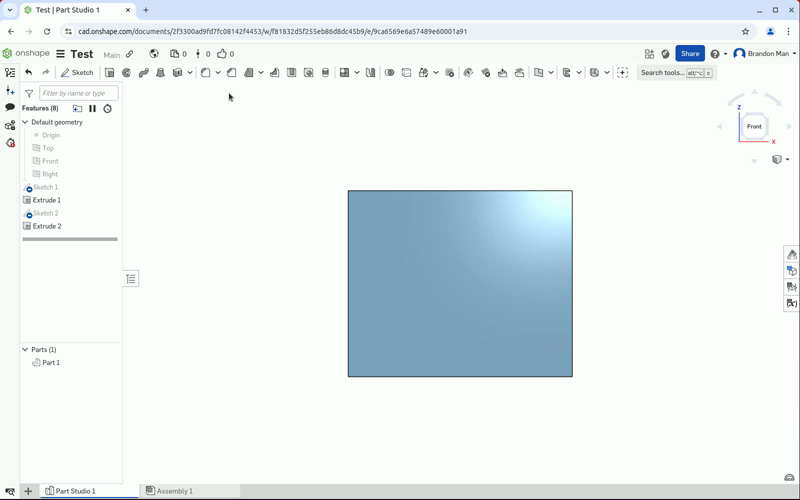
mouse_move(73, 352)
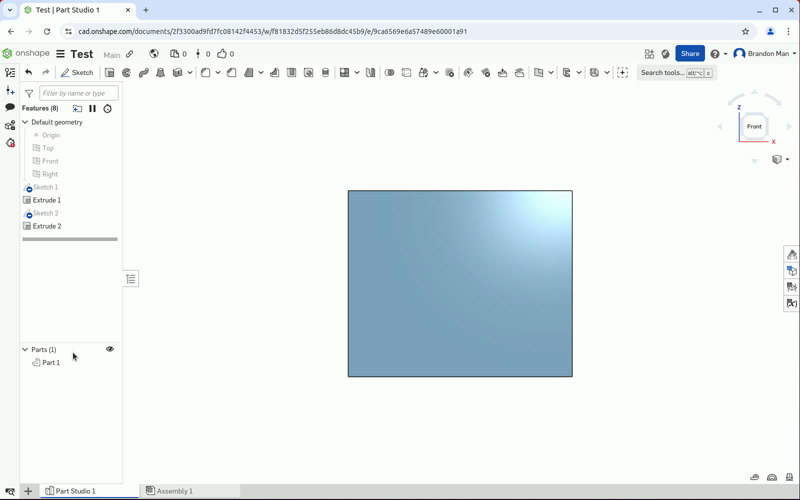
key(y)
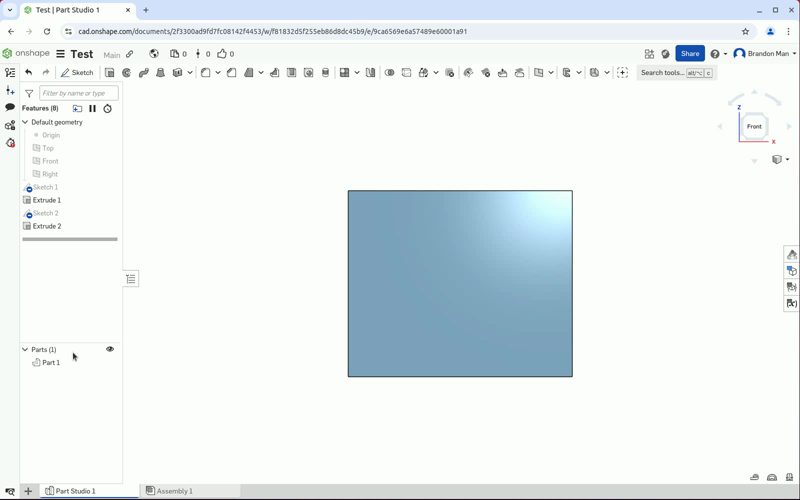
key(shift+p)
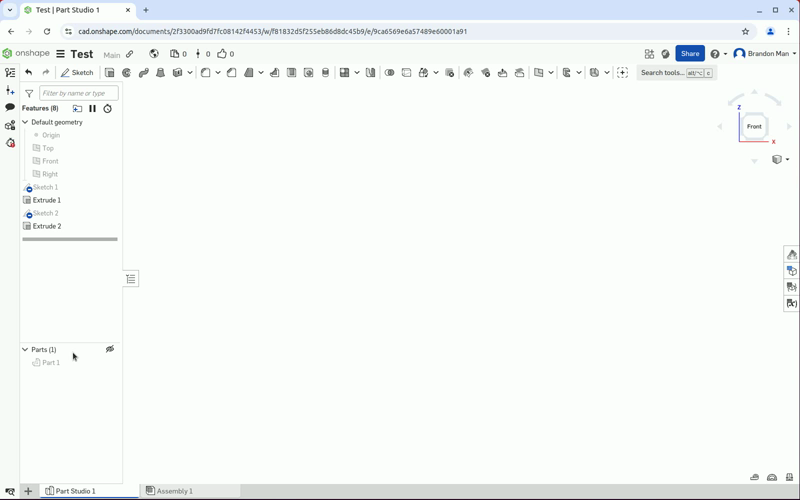
key(space)
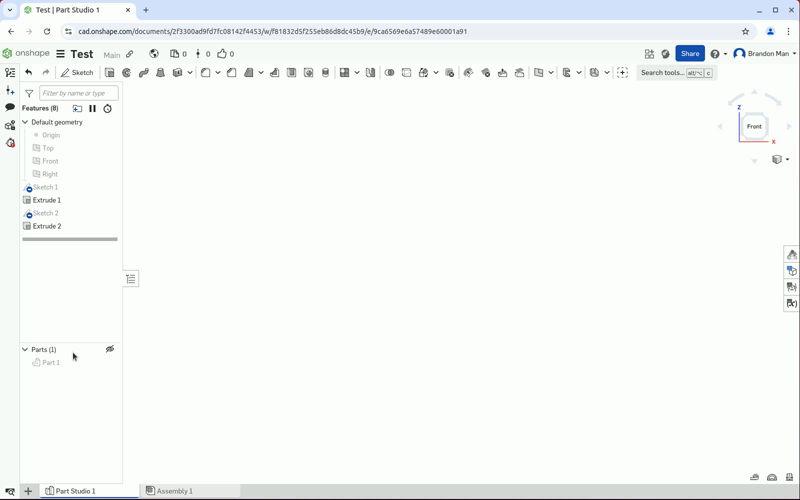
key_down(shift)
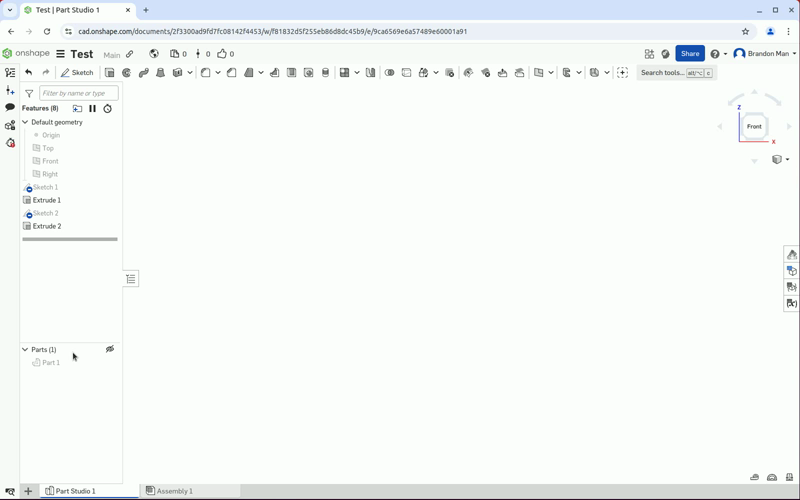
key(down)
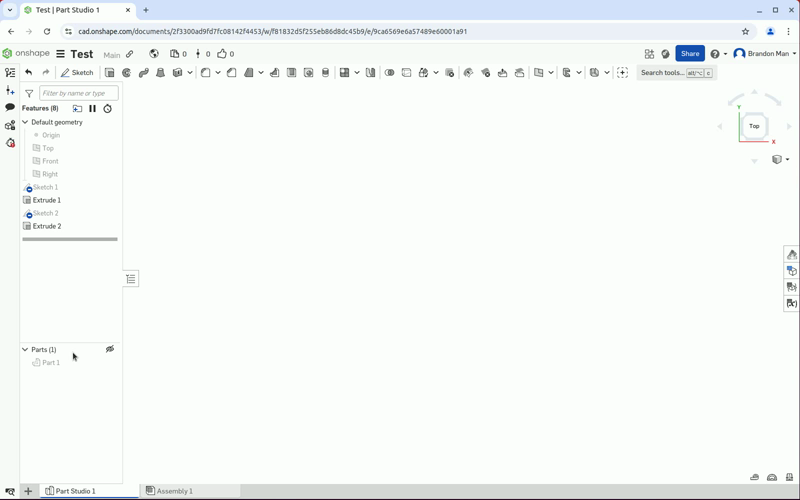
key_up(shift)
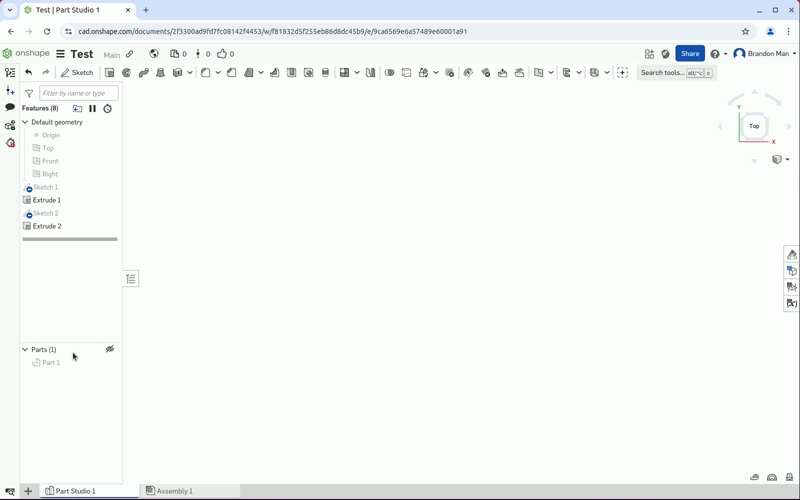
mouse_move(73, 352)
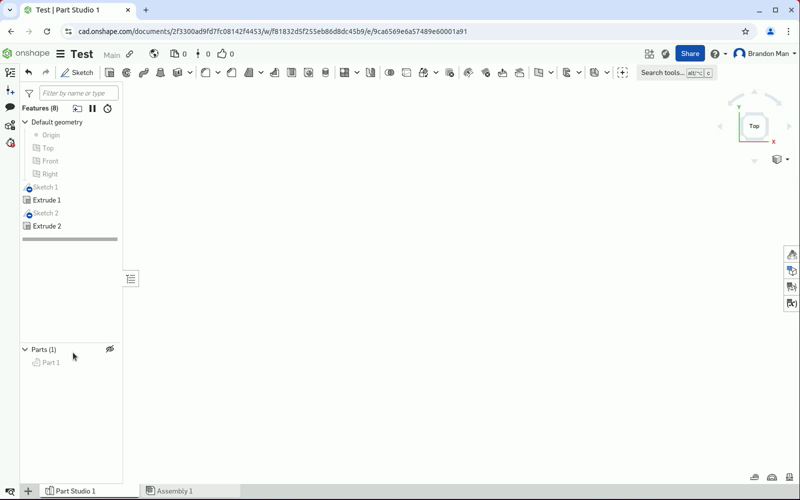
key(shift+y)
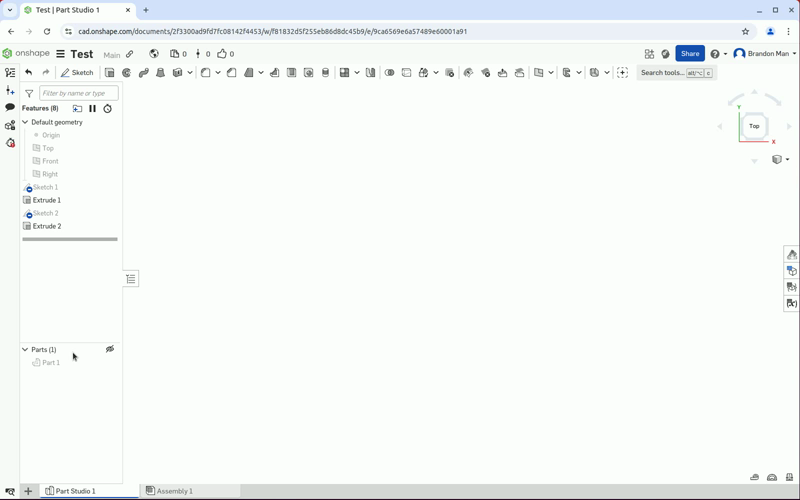
key(shift+s)
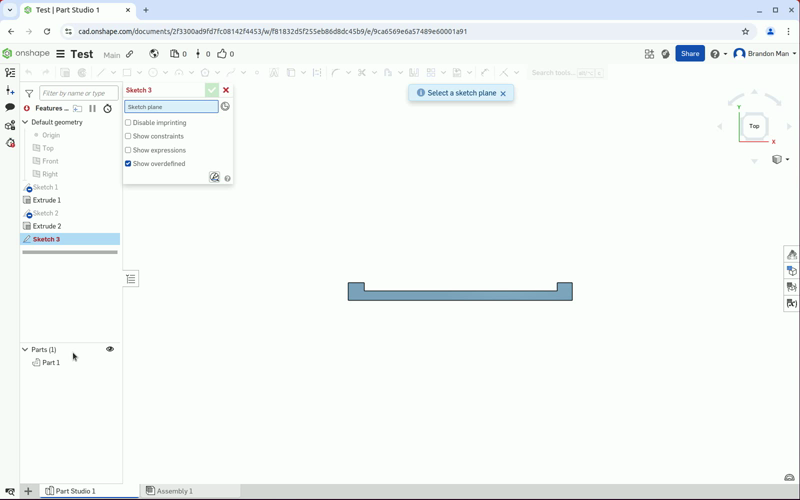
mouse_move(73, 150)
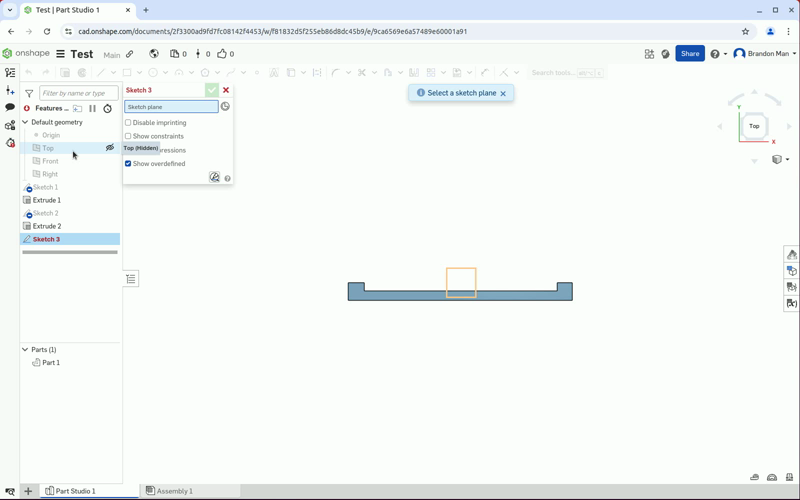
click(73, 150)
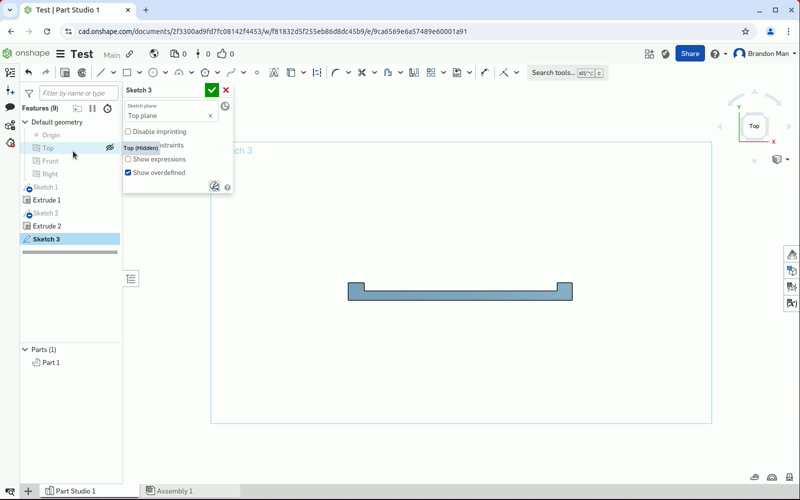
mouse_move(73, 352)
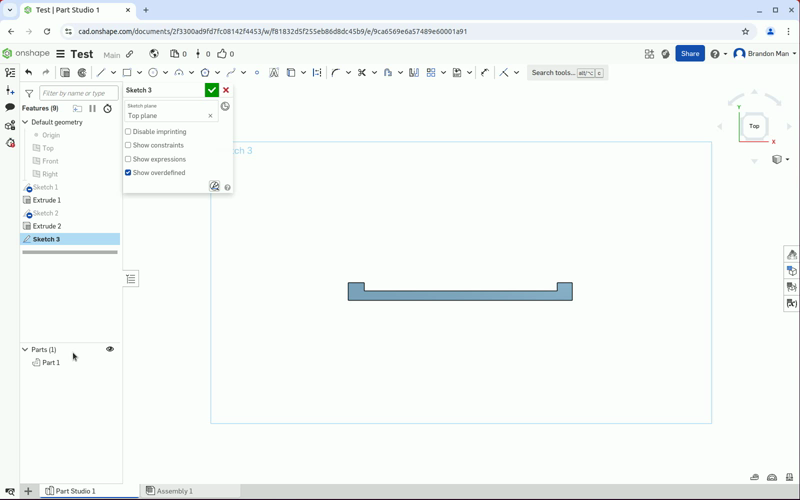
key(y)
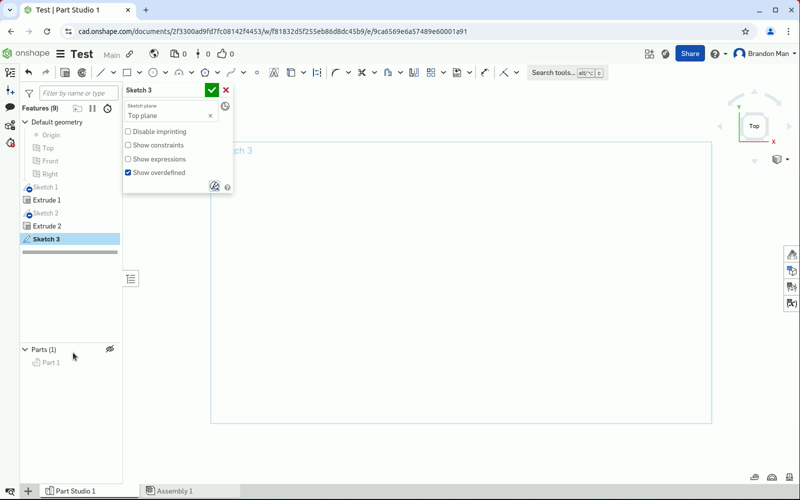
key(c)
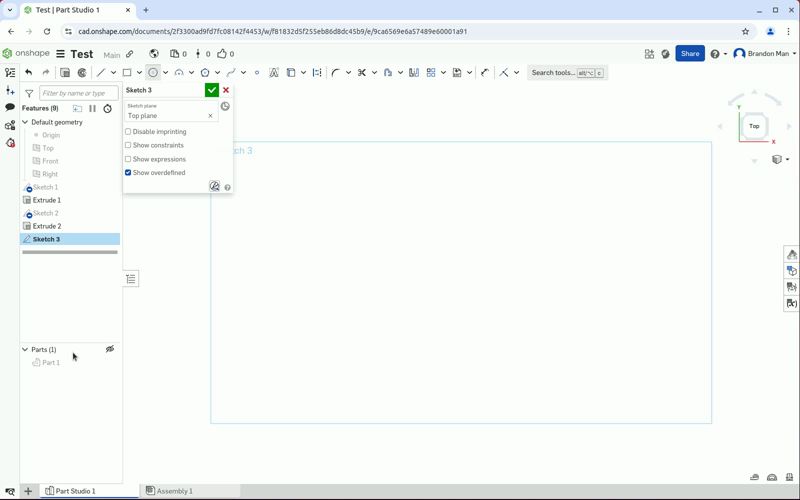
key_down(shift)
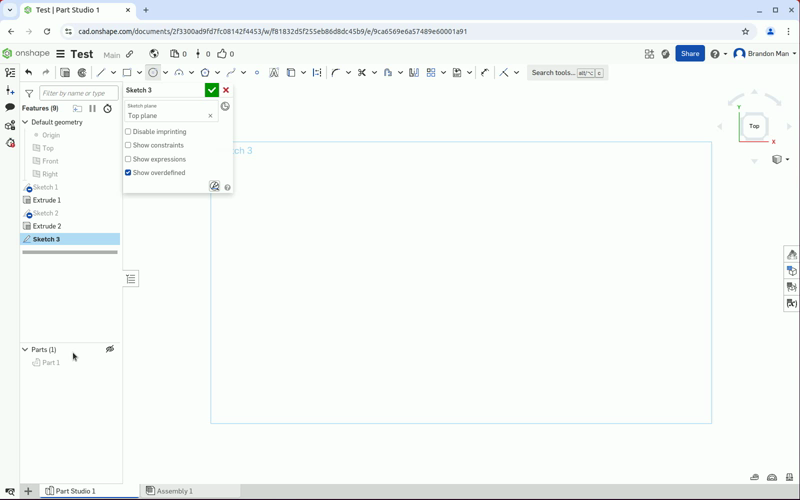
mouse_move(356, 285)
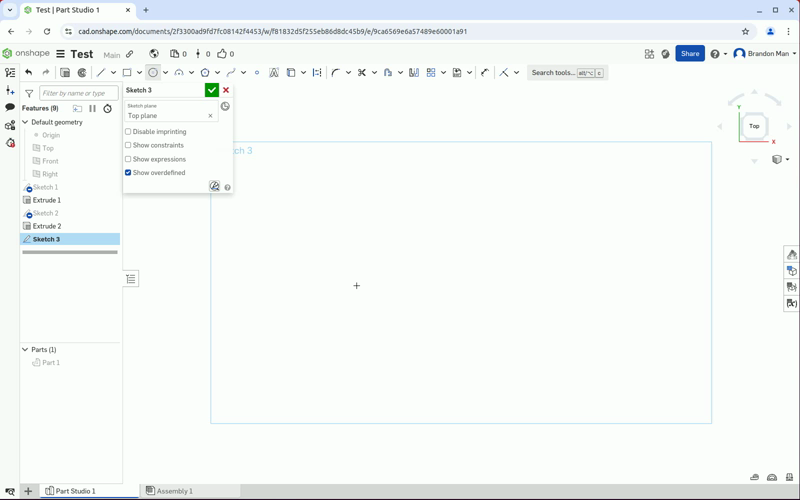
click(356, 285)
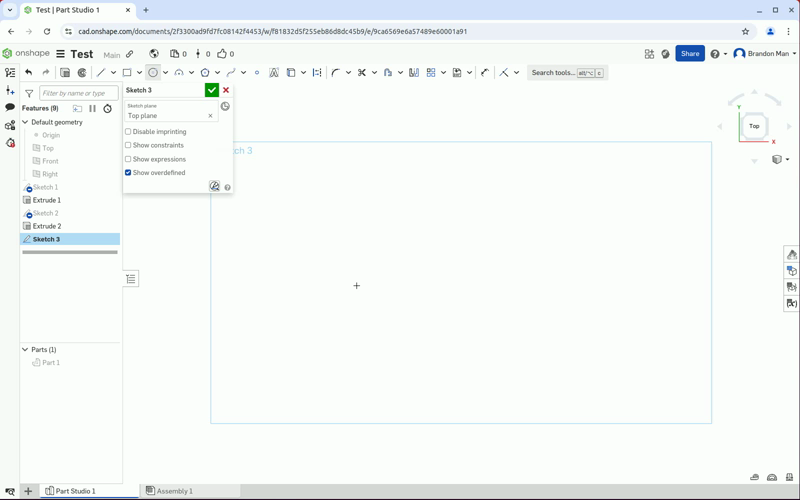
key_up(shift)
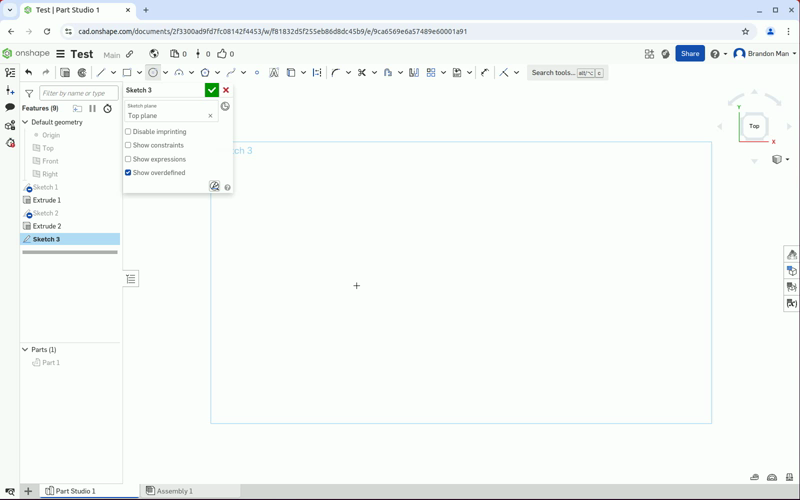
mouse_move(362, 285)
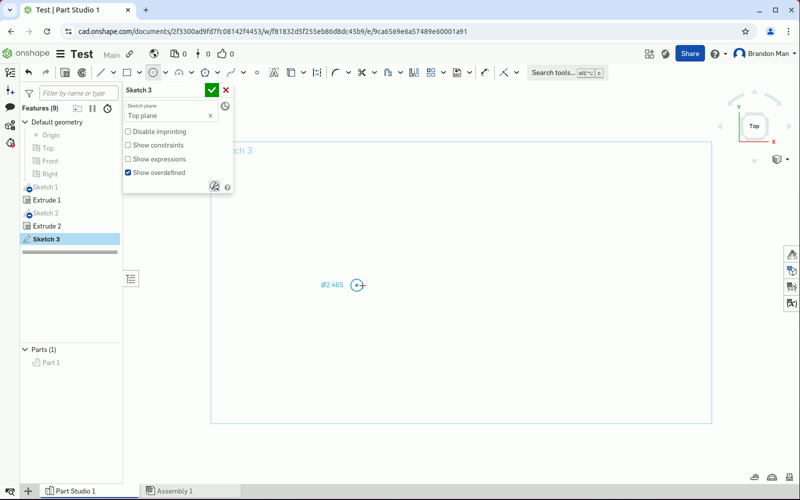
click(362, 285)
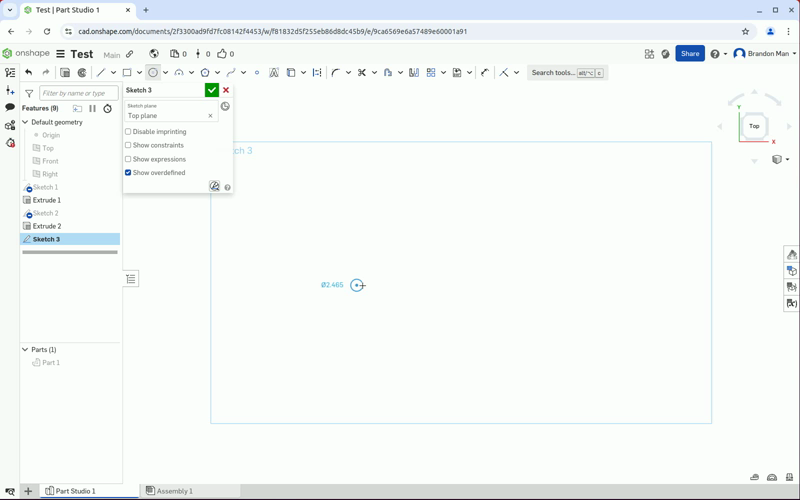
key(esc)
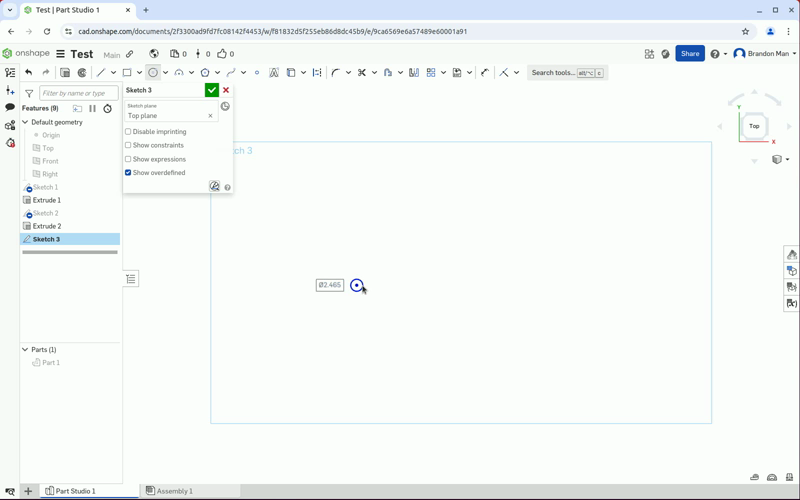
mouse_move(355, 285)
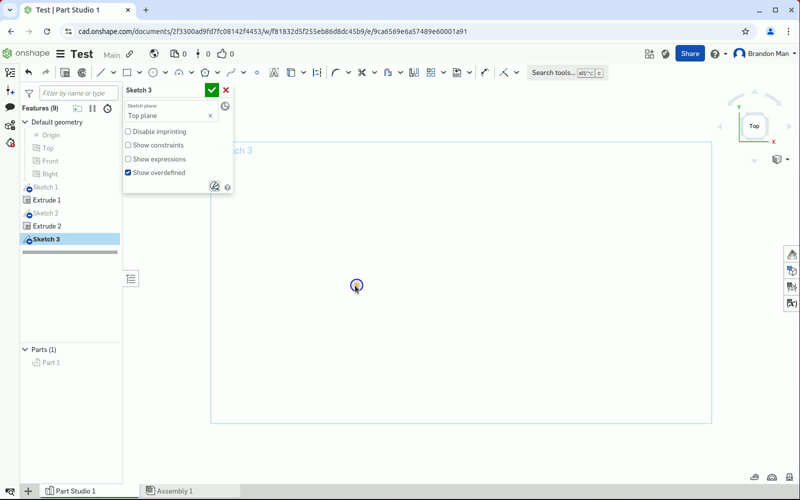
scroll(6)
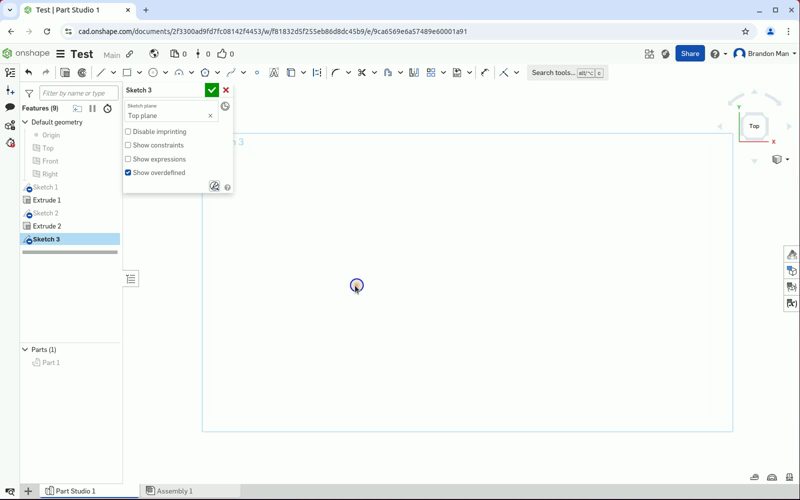
scroll(6)
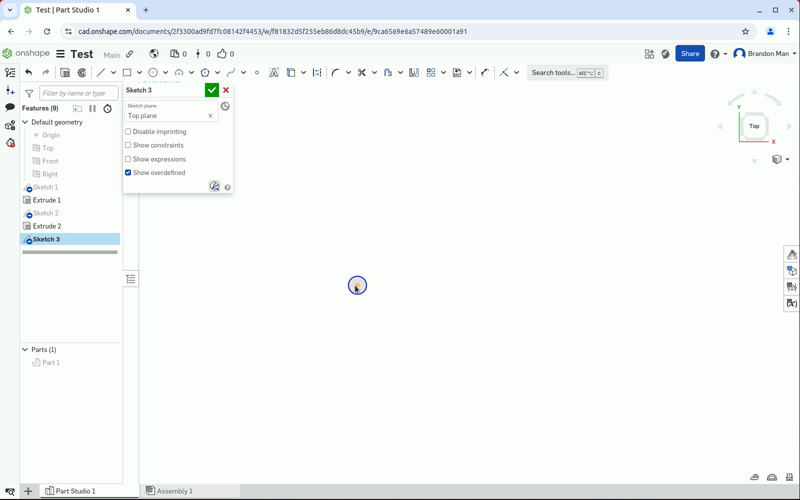
scroll(6)
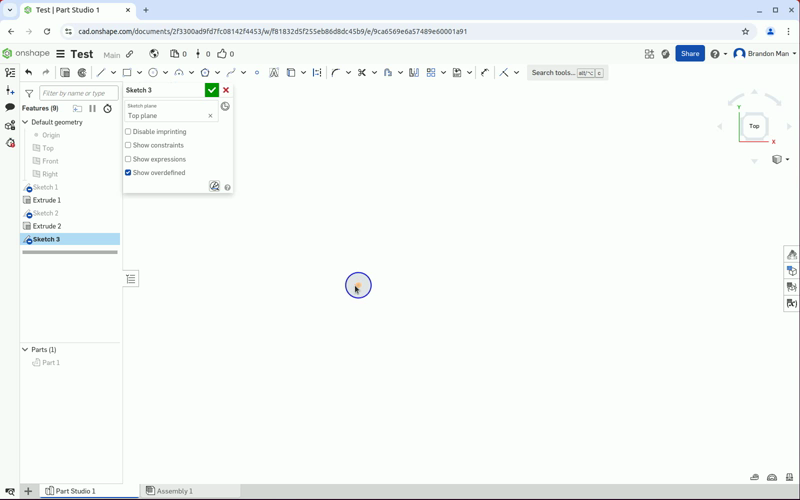
scroll(6)
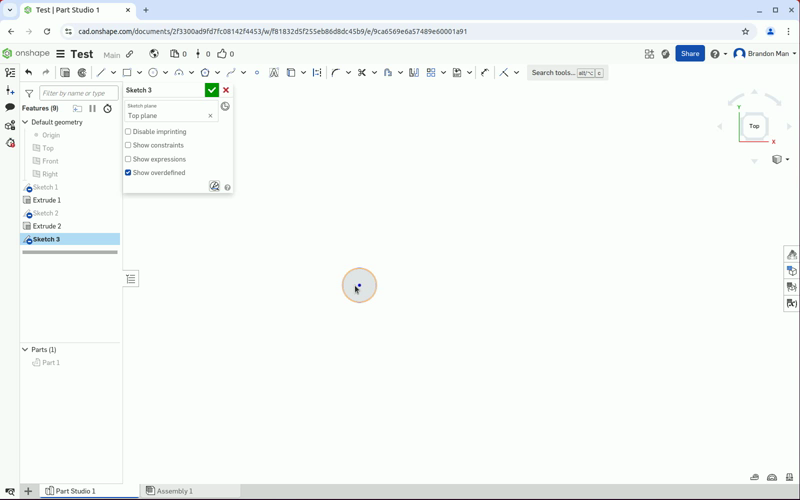
scroll(6)
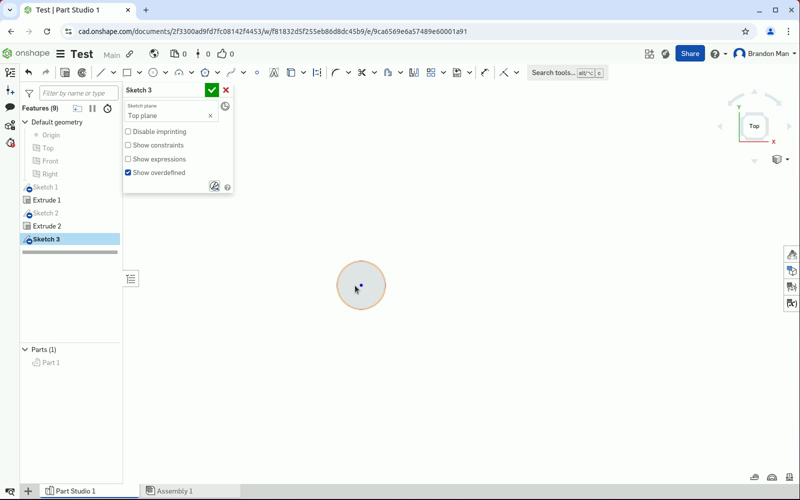
scroll(6)
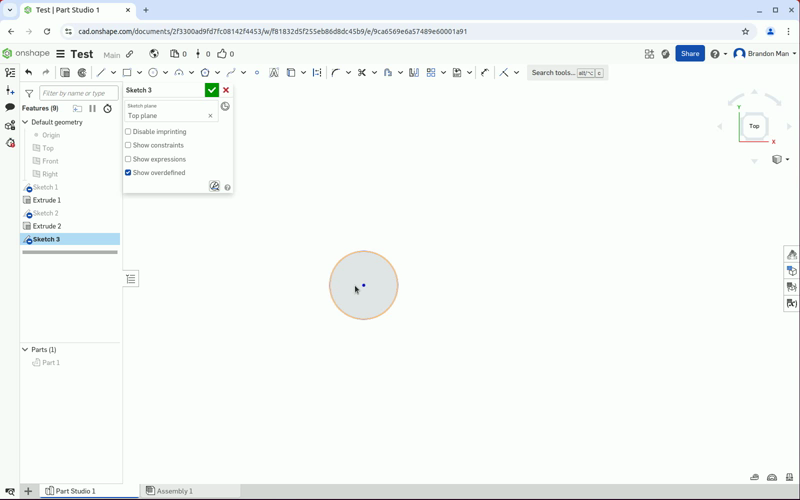
scroll(6)
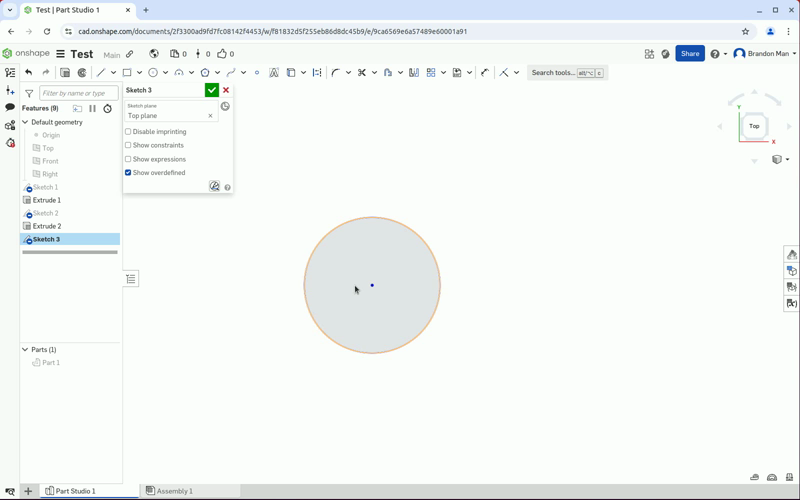
click(355, 285)
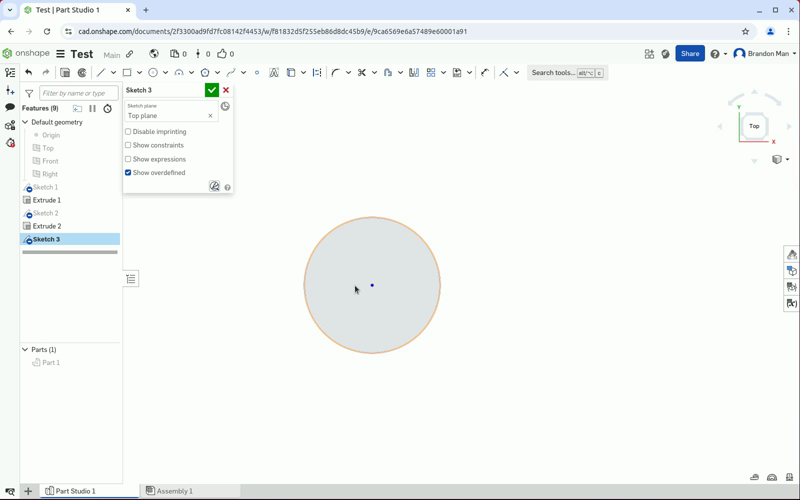
scroll(-6)
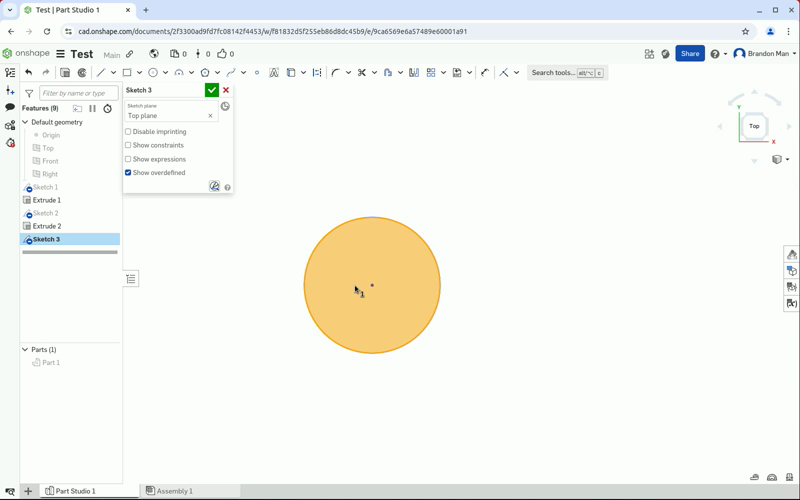
scroll(-6)
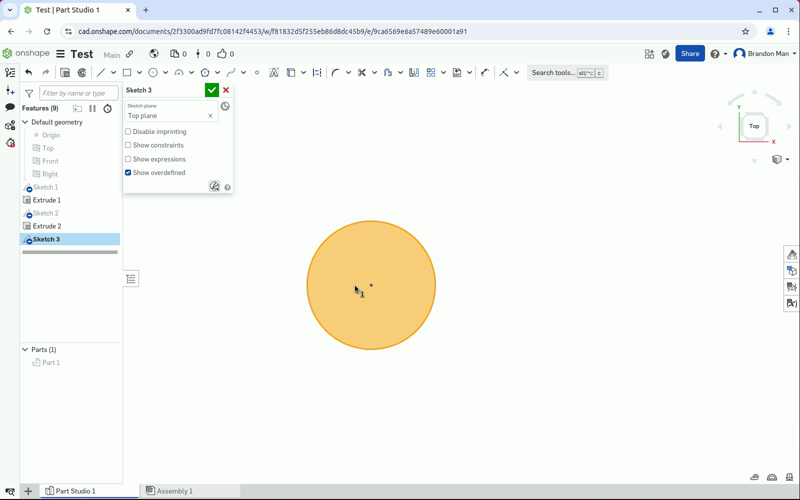
scroll(-6)
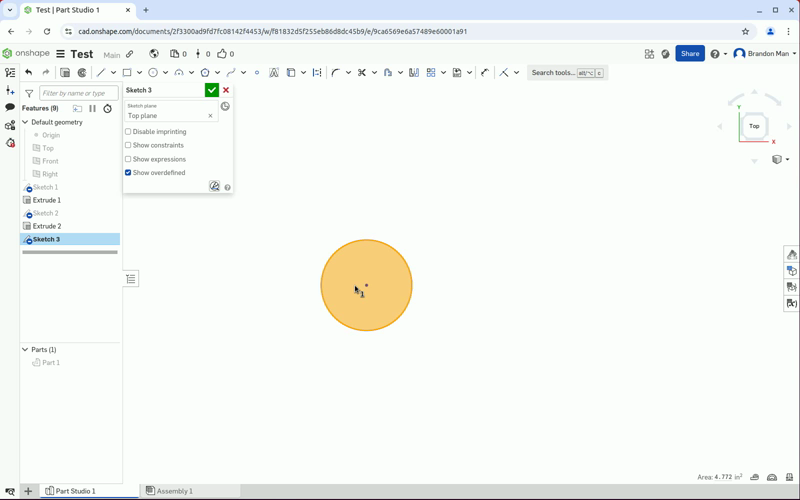
scroll(-6)
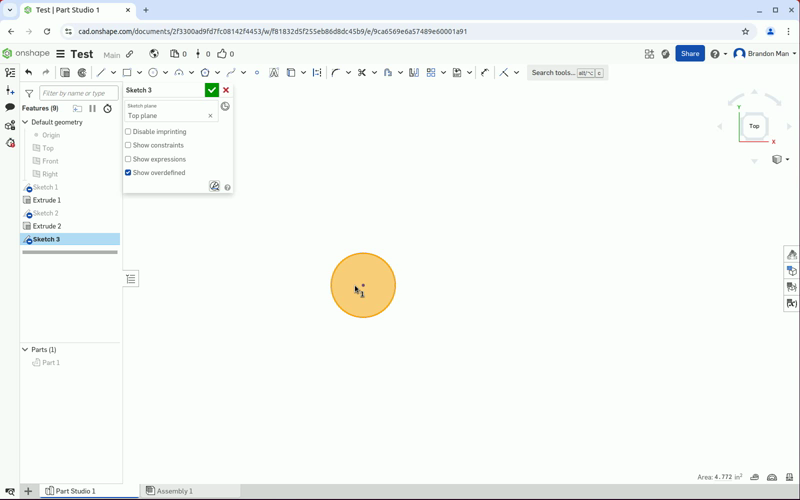
scroll(-6)
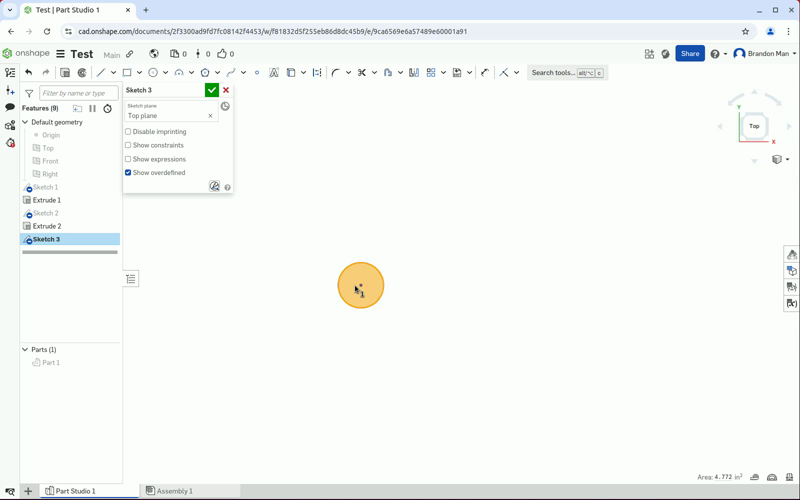
scroll(-6)
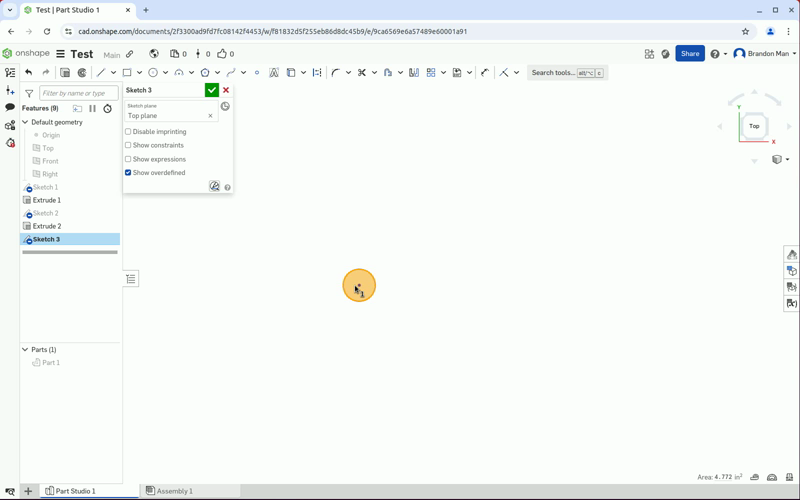
scroll(-6)
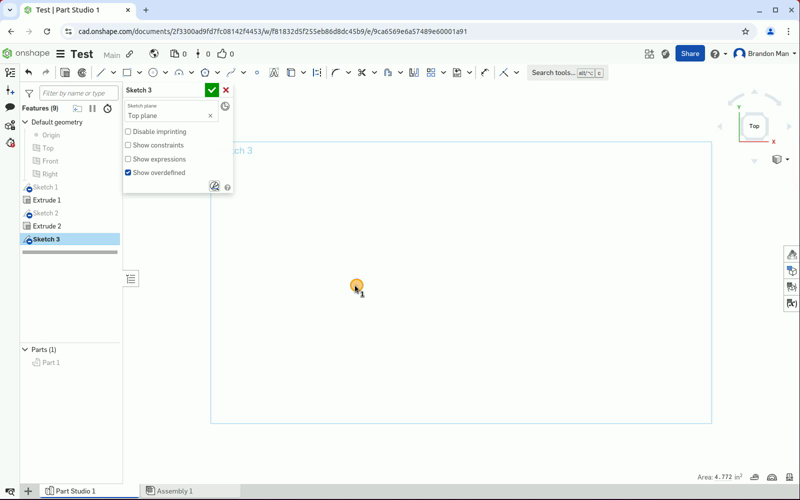
mouse_move(73, 352)
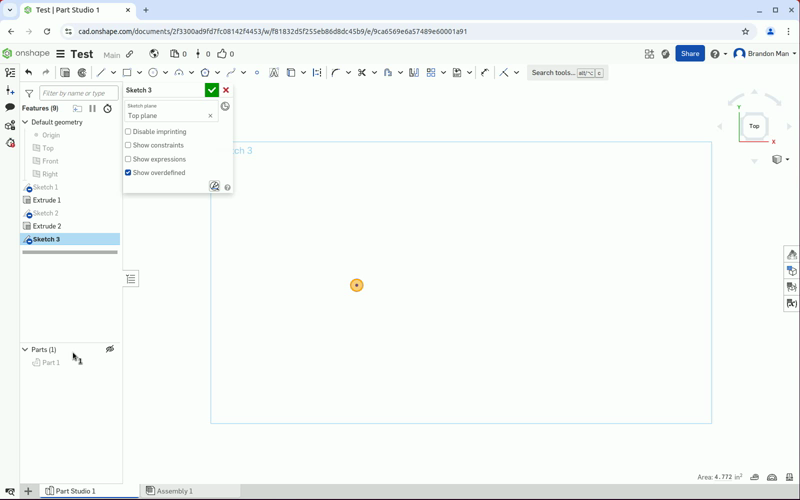
key(shift+y)
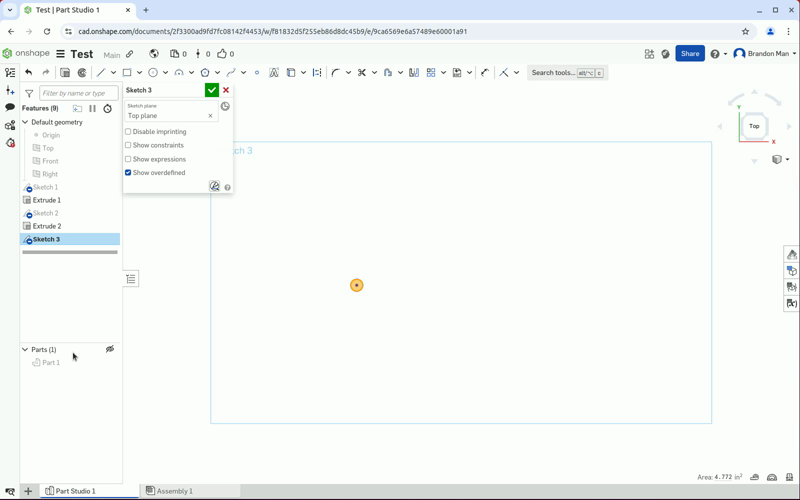
key(shift+e)
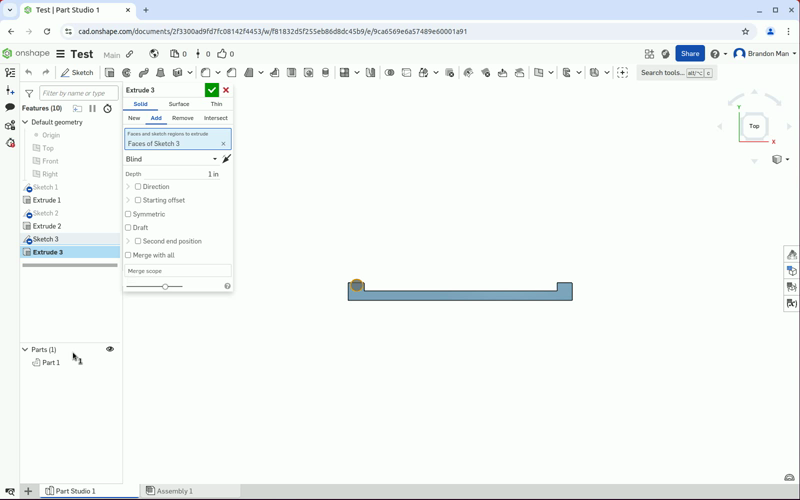
mouse_move(143, 106)
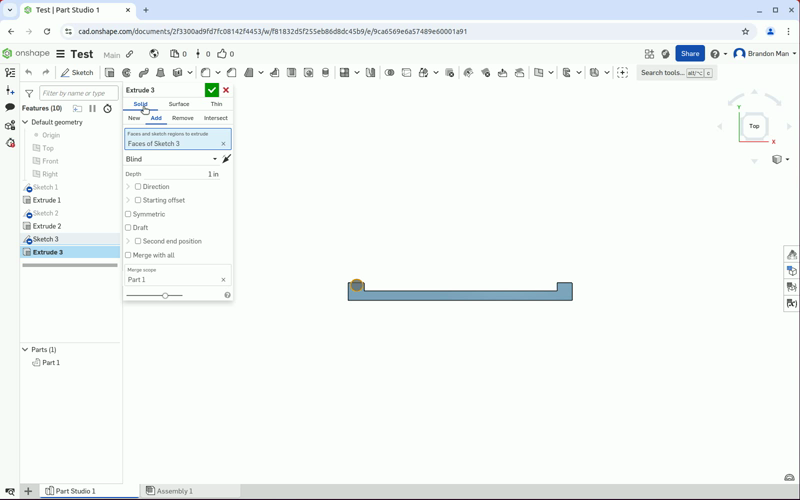
click(143, 106)
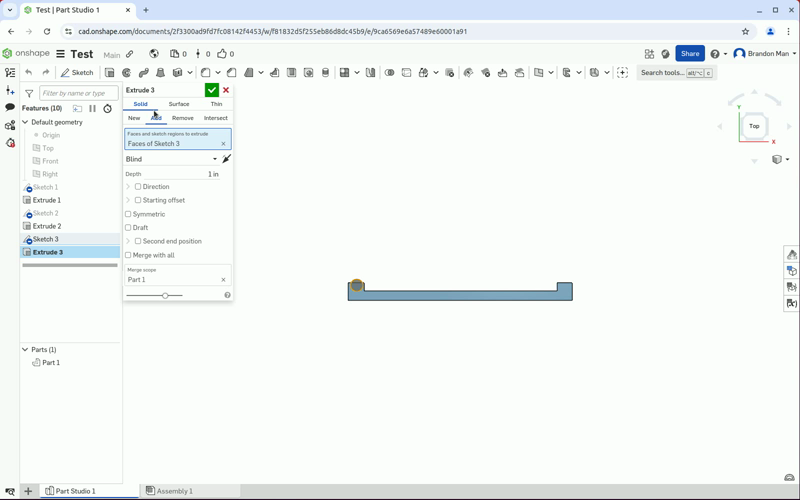
mouse_move(186, 120)
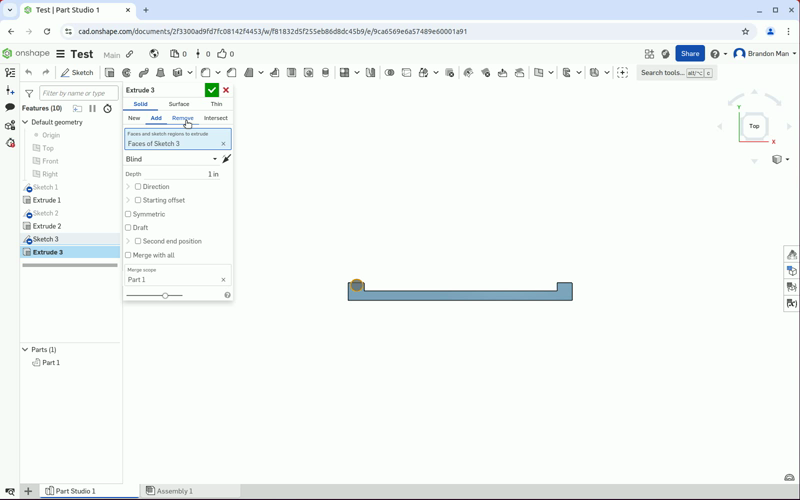
click(186, 120)
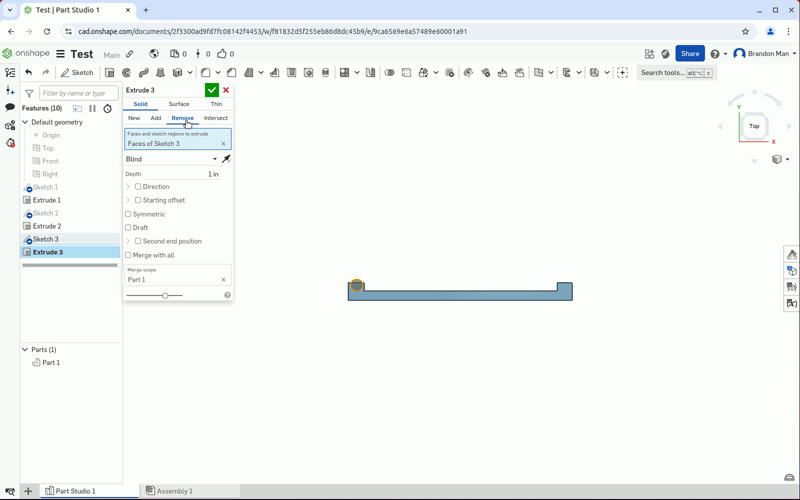
key(tab, 4)
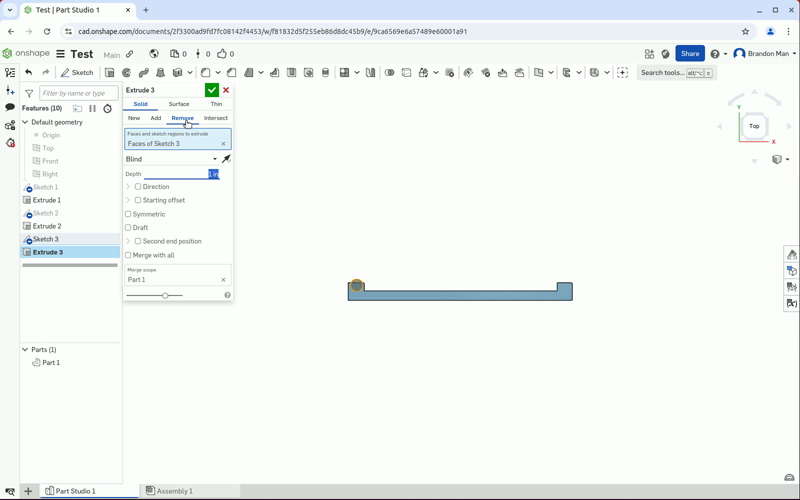
text(-22.627)
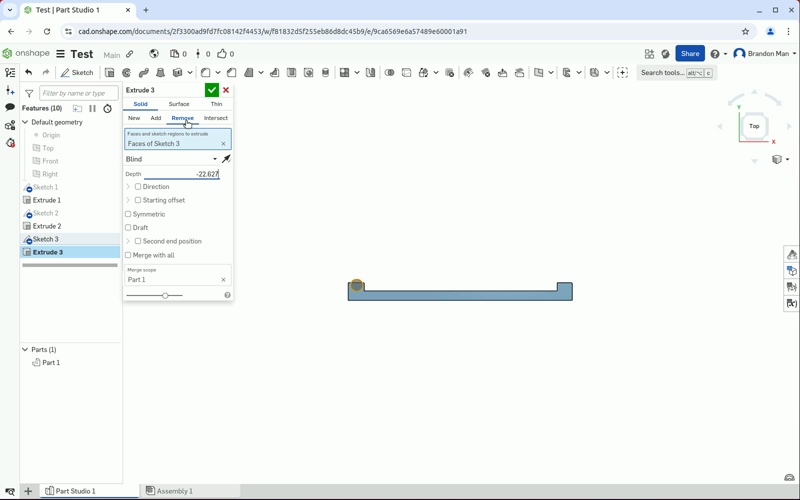
key(tab, 3)
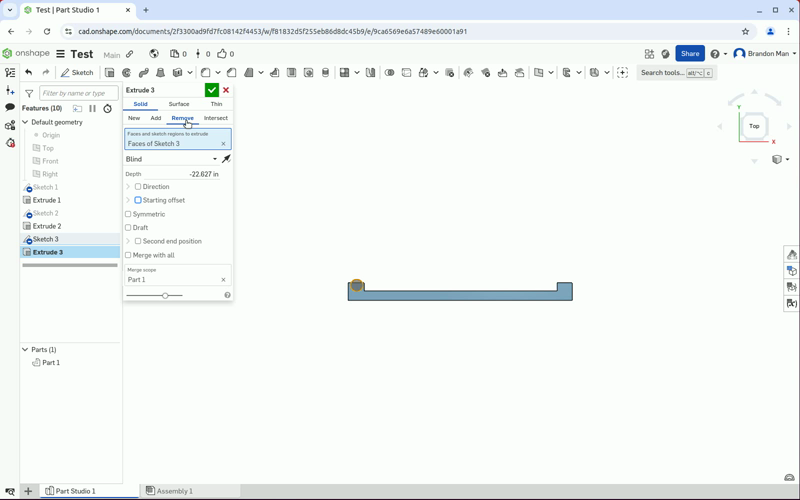
key(tab, 2)
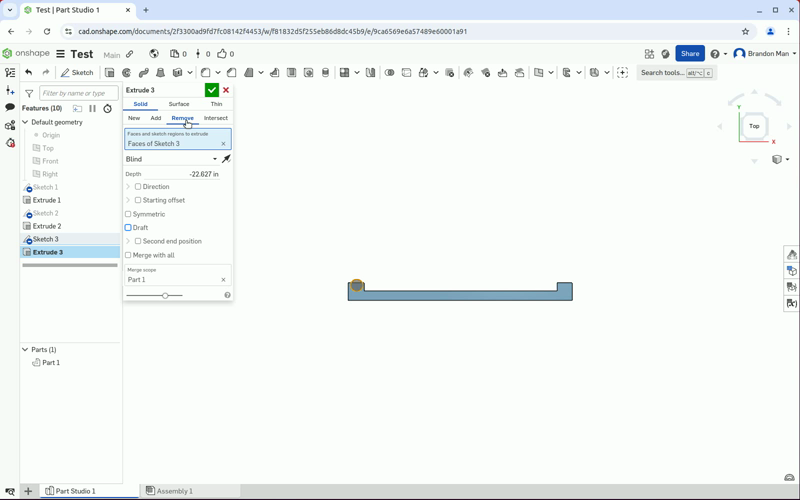
key(space)
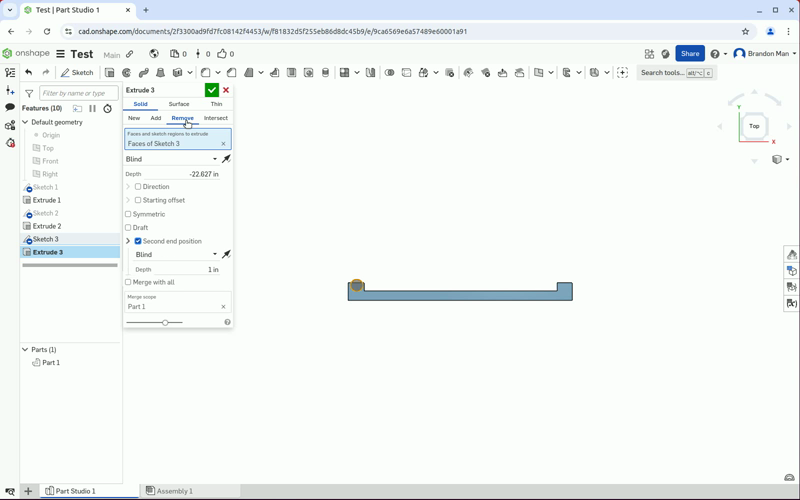
key(tab, 3)
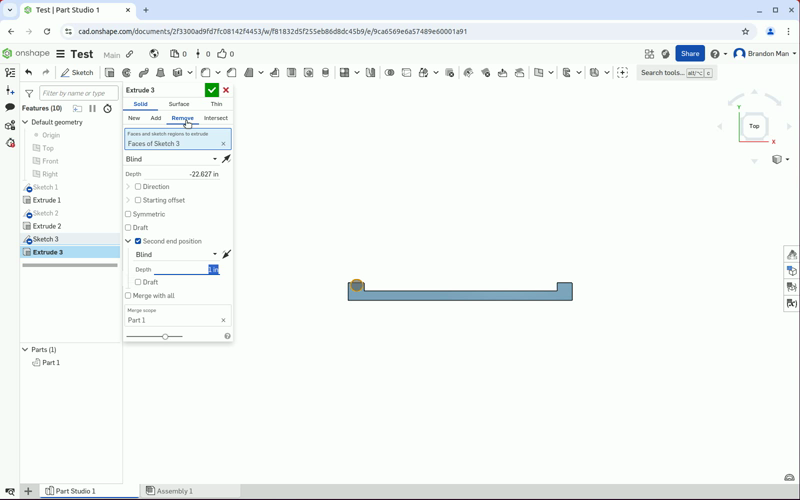
text(21.905)
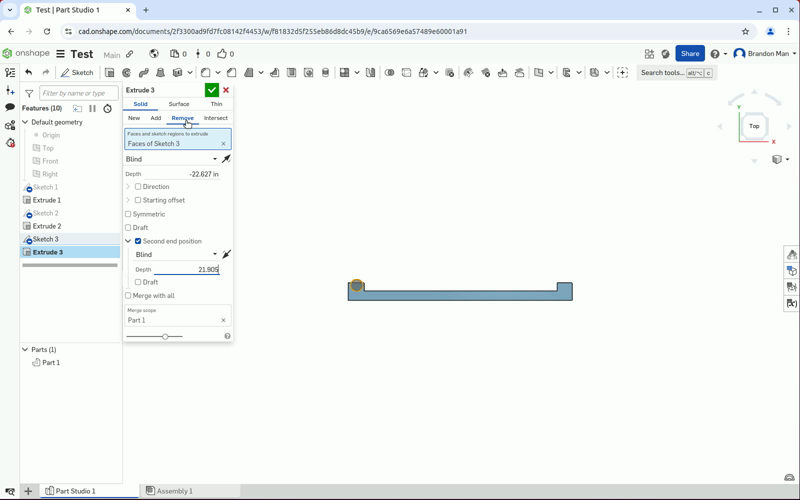
key(tab, 2)
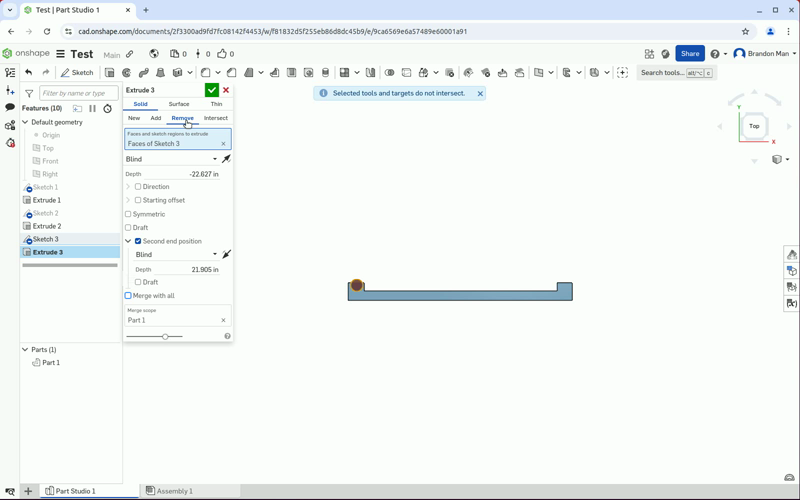
key(space)
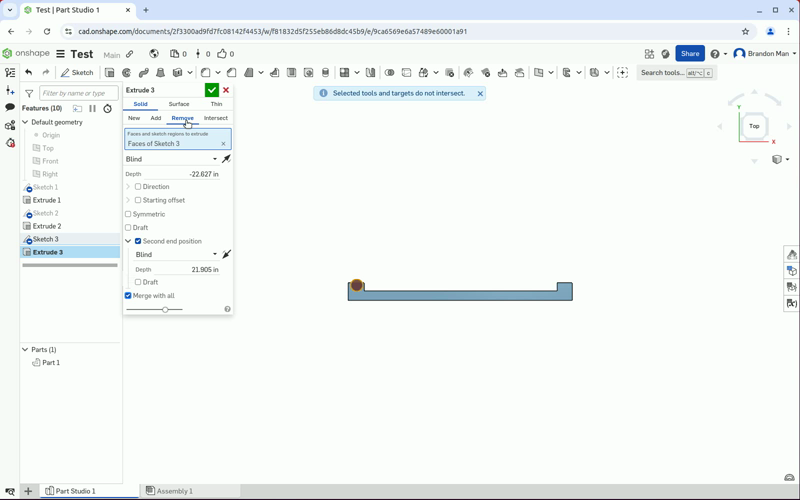
key(enter)
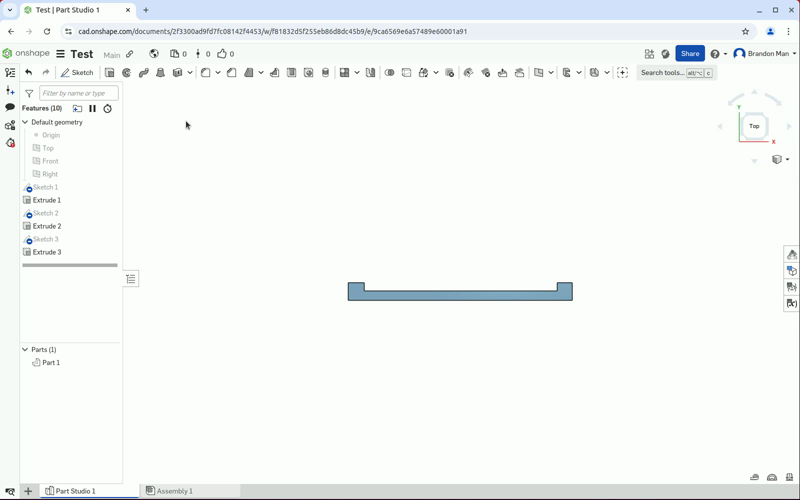
key(shift+h)
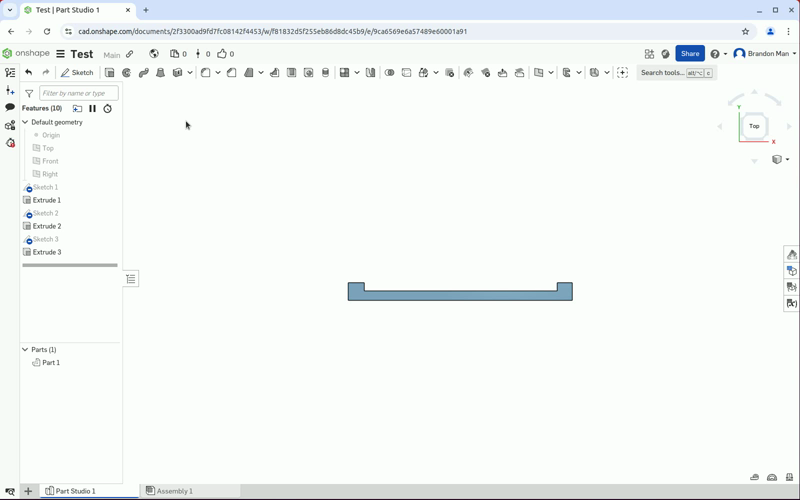
key(shift+h)
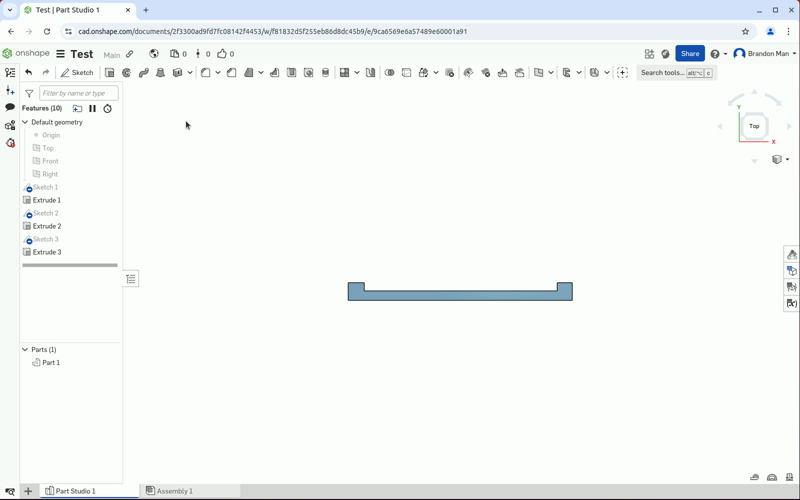
mouse_move(73, 189)
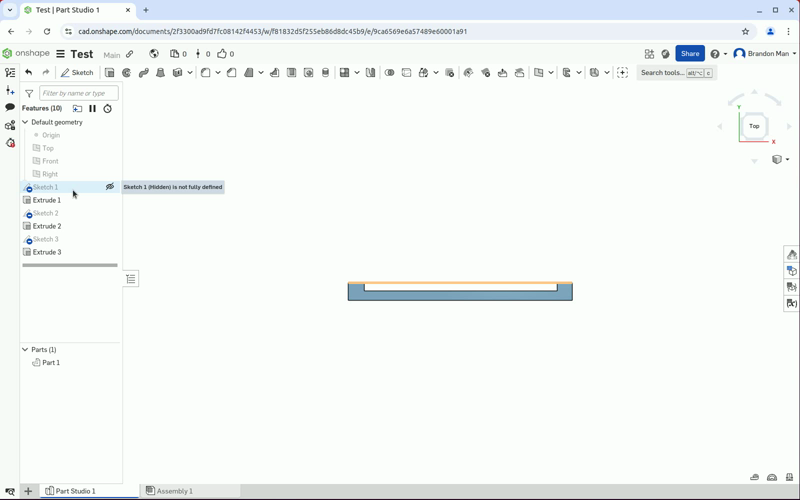
click(73, 189)
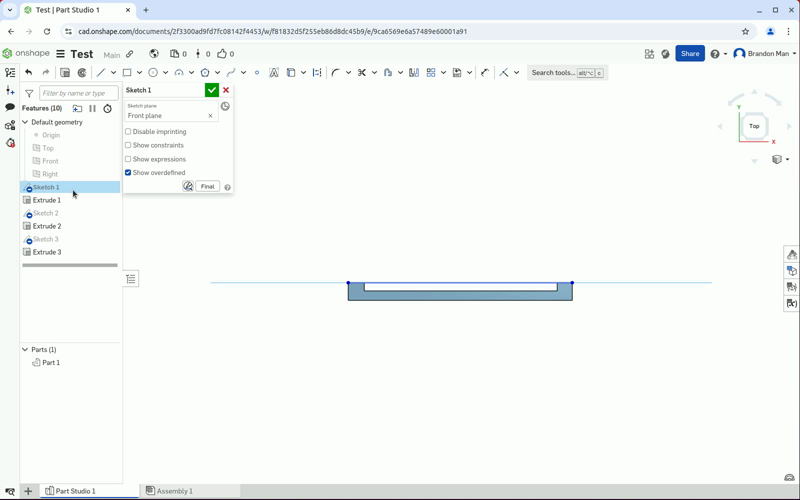
mouse_move(229, 92)
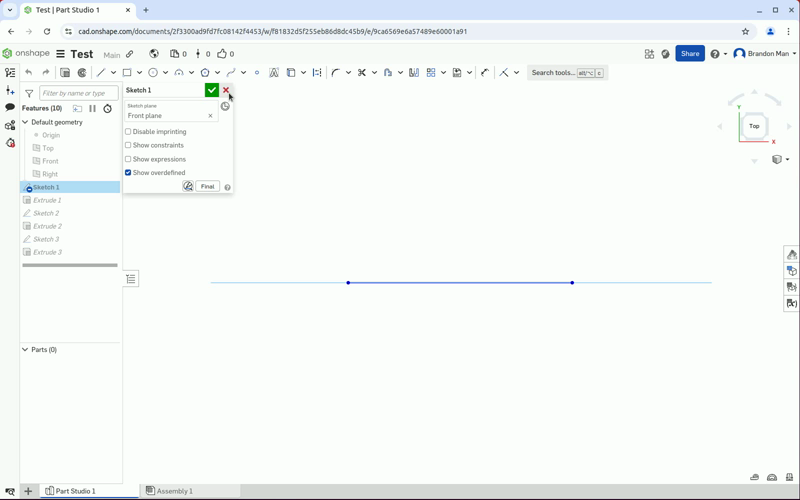
click(229, 92)
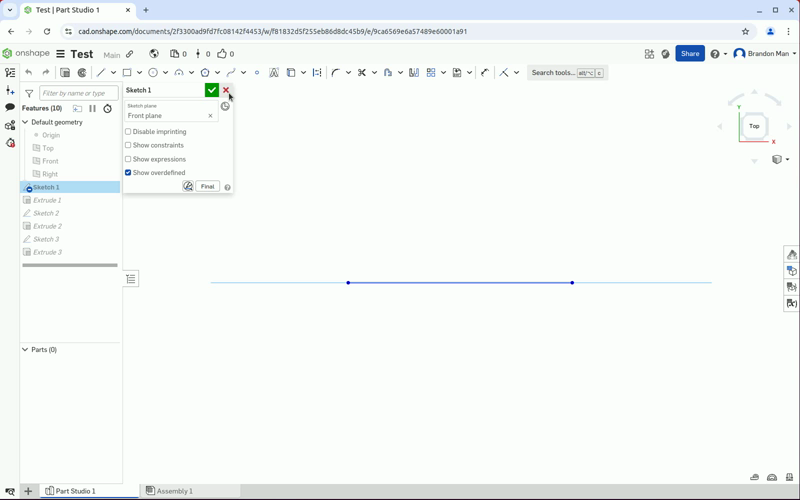
key(shift+s)
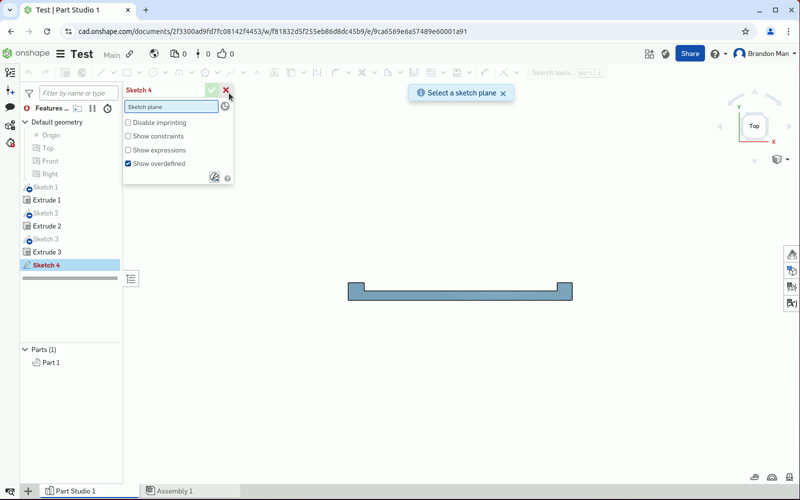
mouse_move(73, 150)
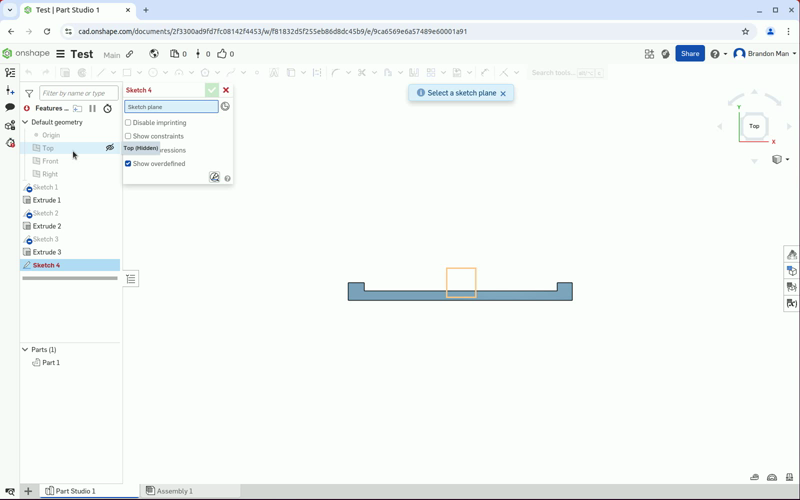
click(73, 150)
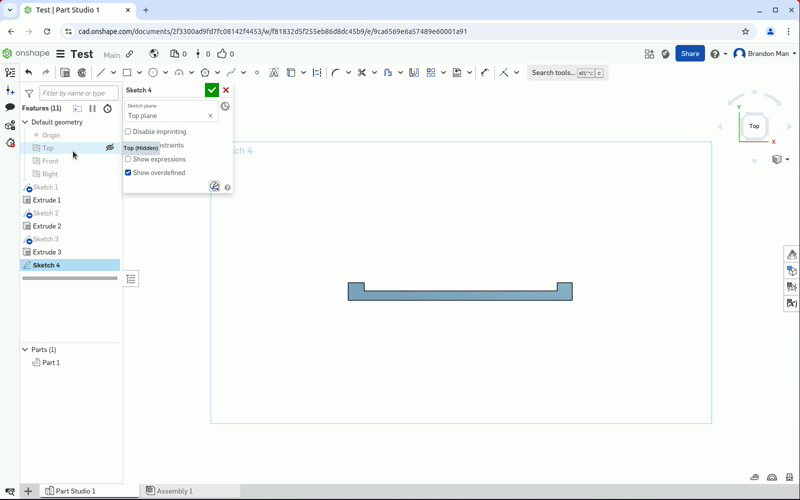
mouse_move(73, 352)
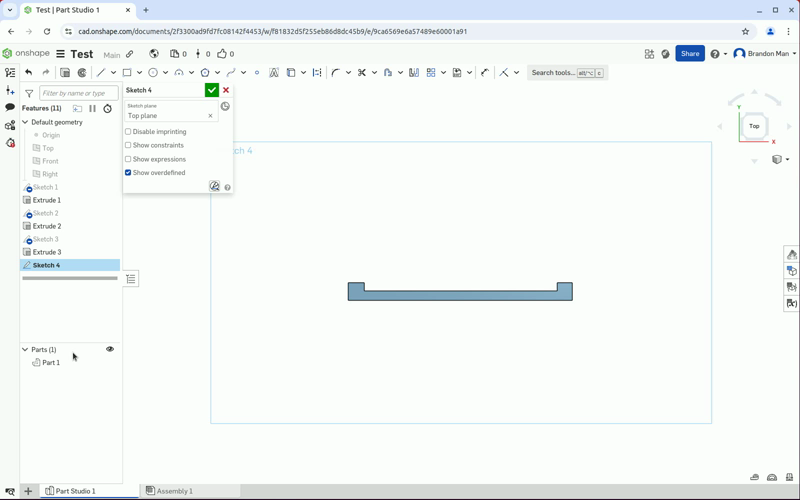
key(y)
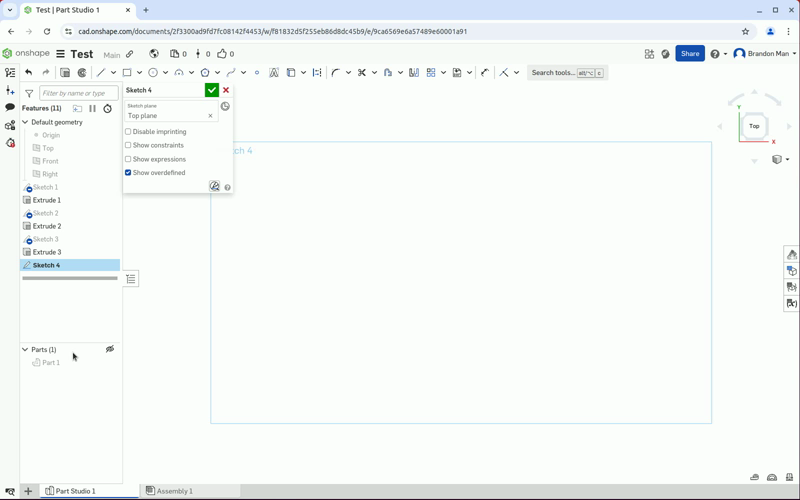
key(c)
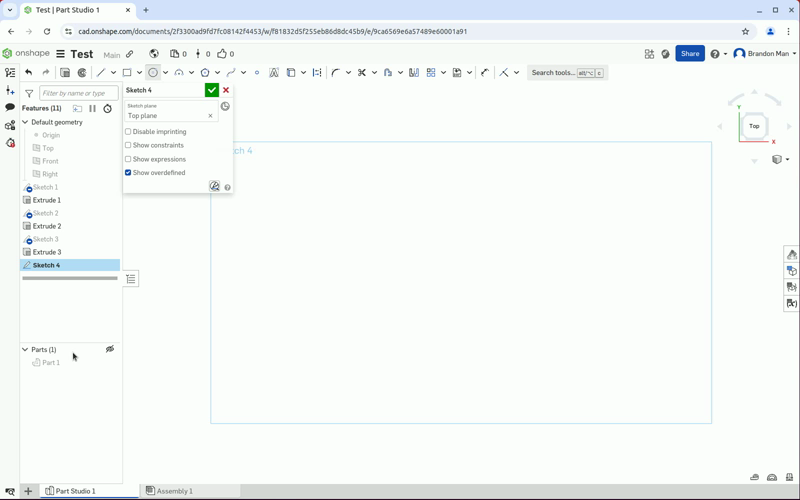
key_down(shift)
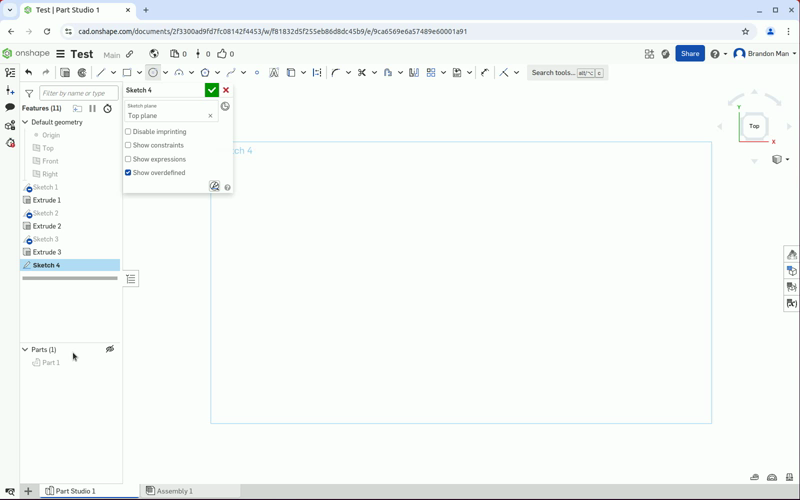
mouse_move(356, 286)
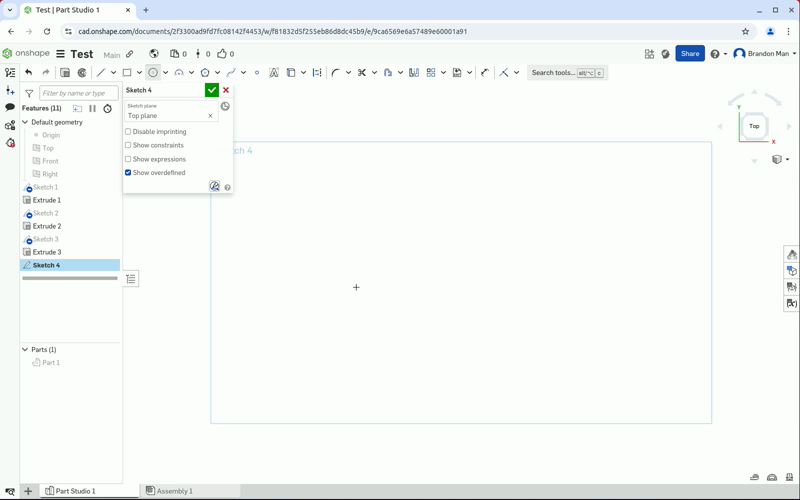
click(356, 286)
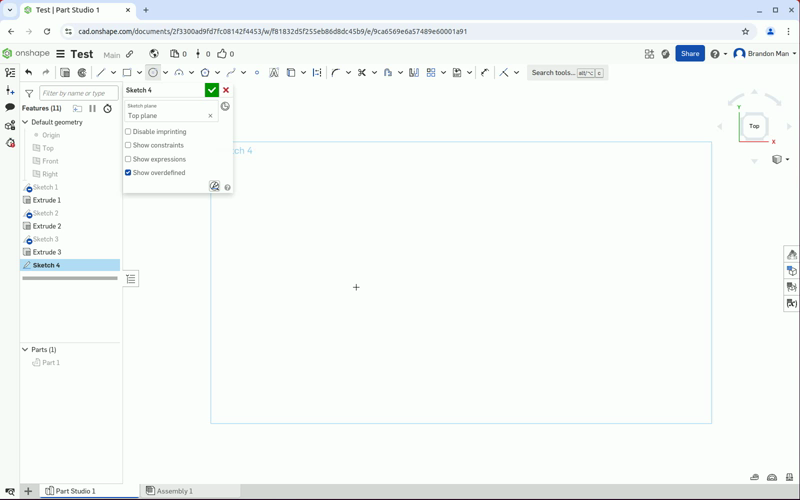
key_up(shift)
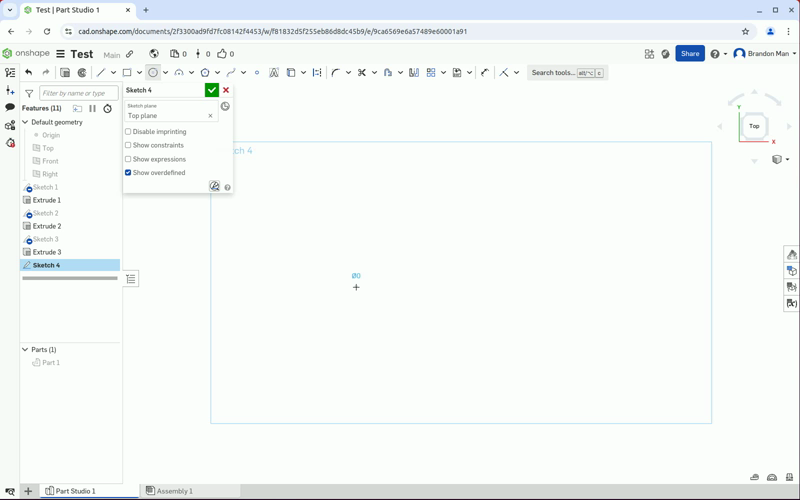
mouse_move(361, 286)
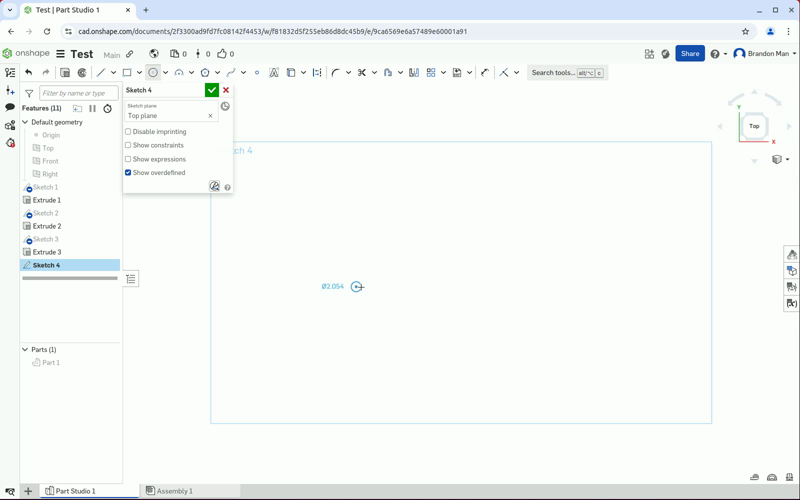
click(361, 286)
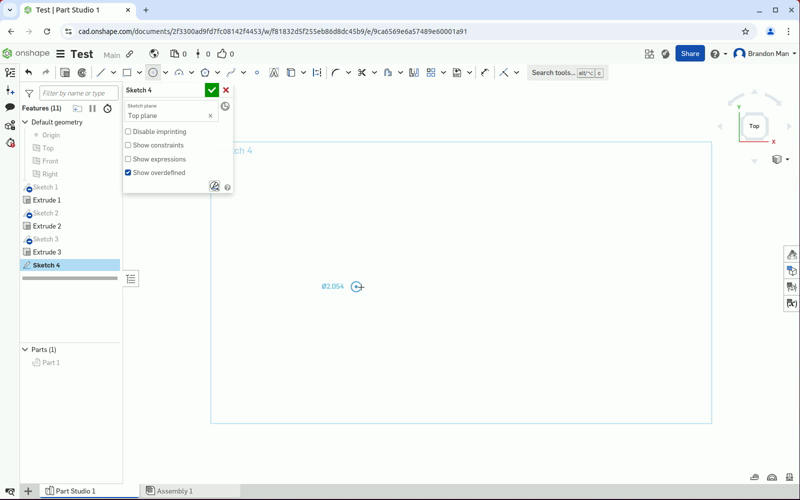
key(esc)
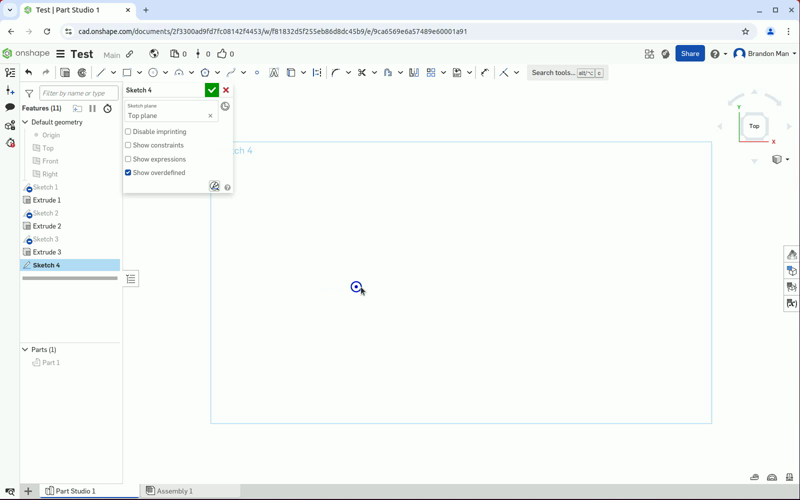
mouse_move(357, 289)
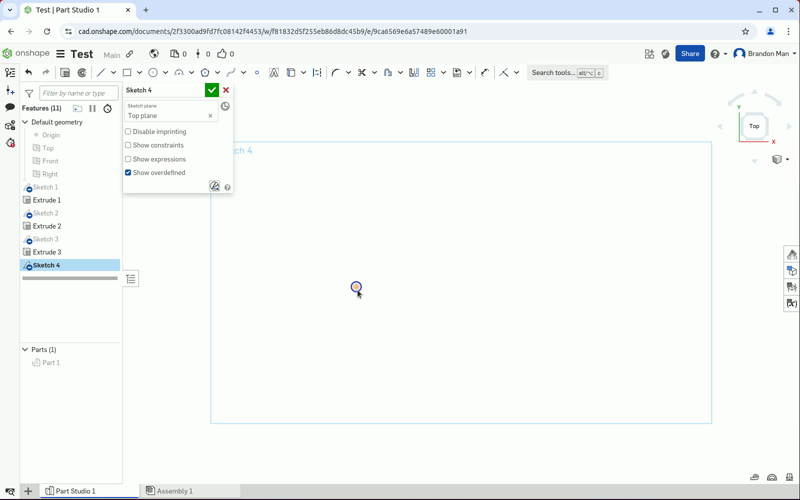
scroll(6)
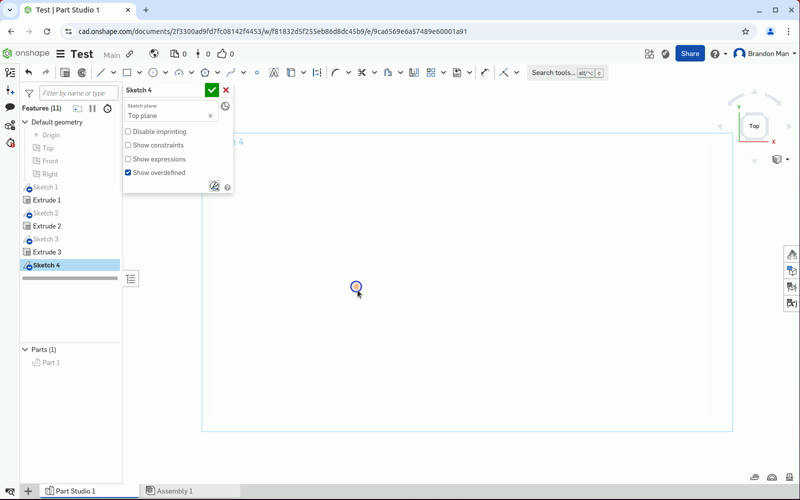
scroll(6)
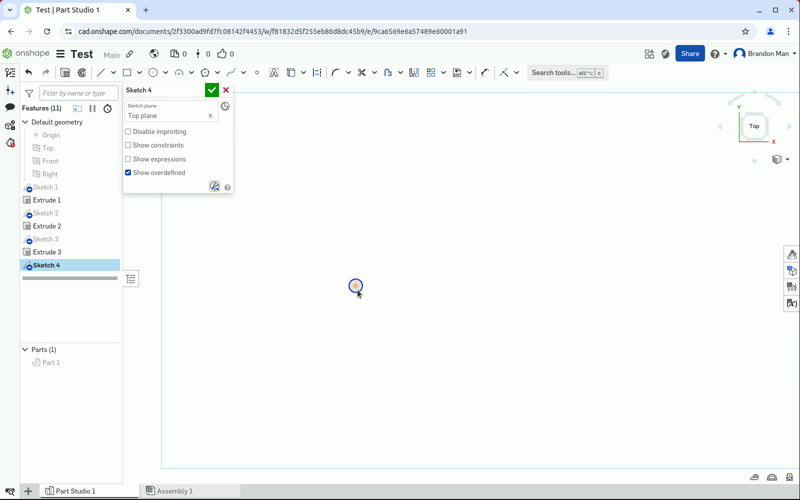
scroll(6)
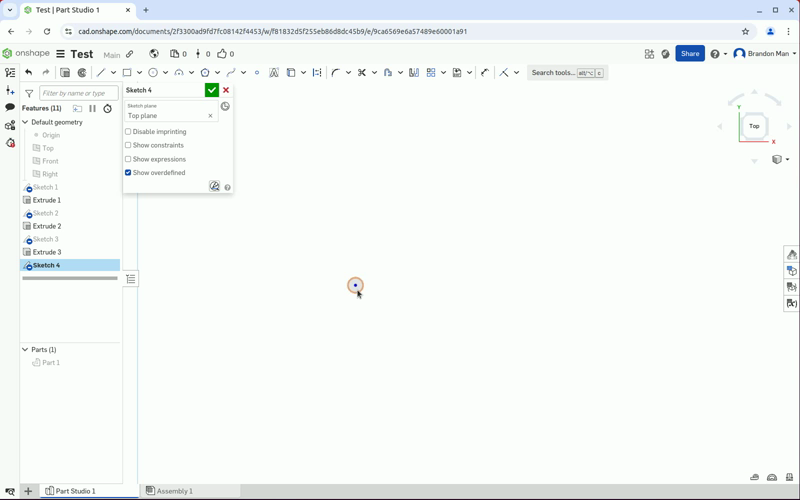
scroll(6)
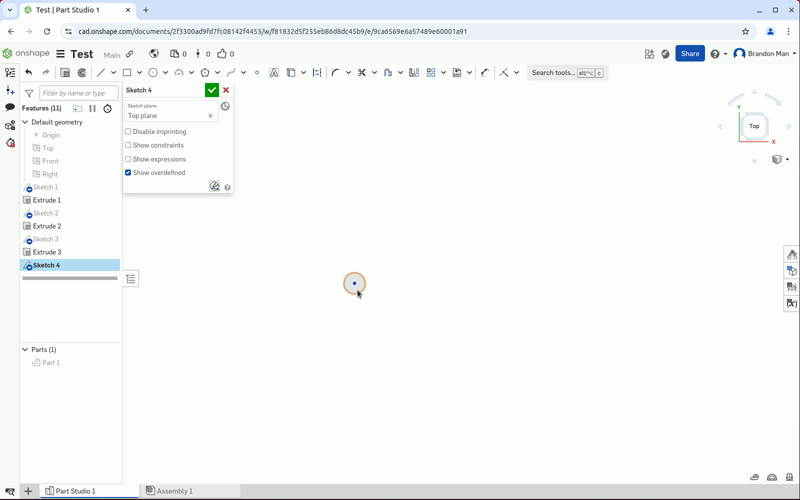
scroll(6)
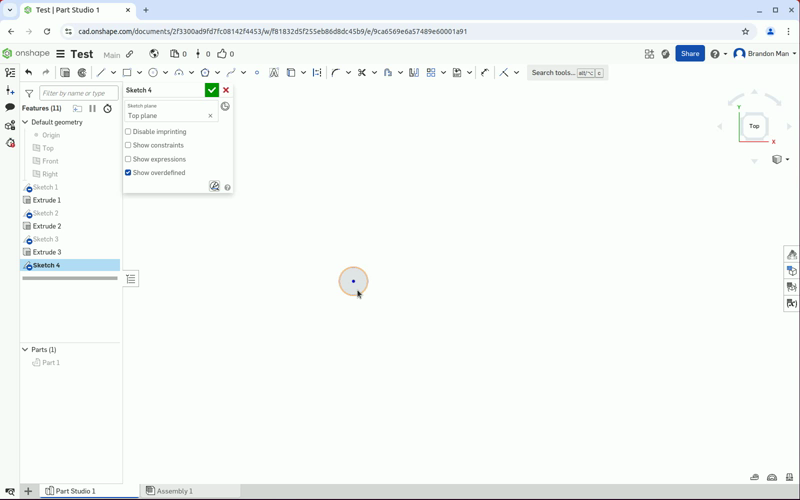
scroll(6)
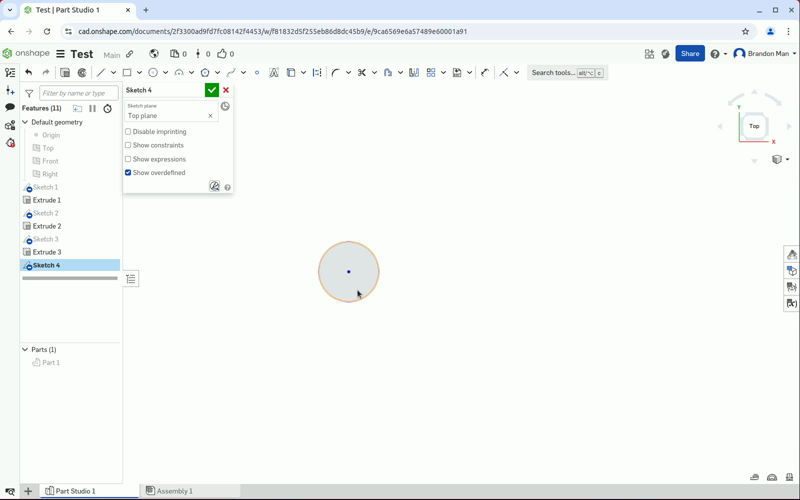
scroll(6)
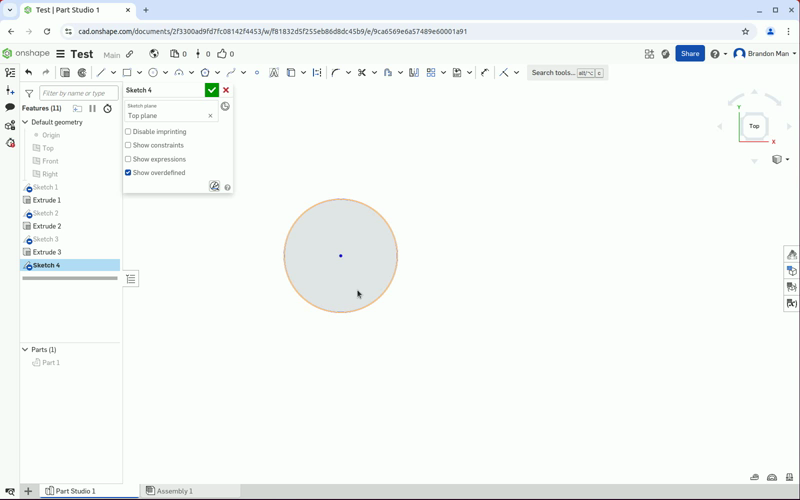
click(357, 289)
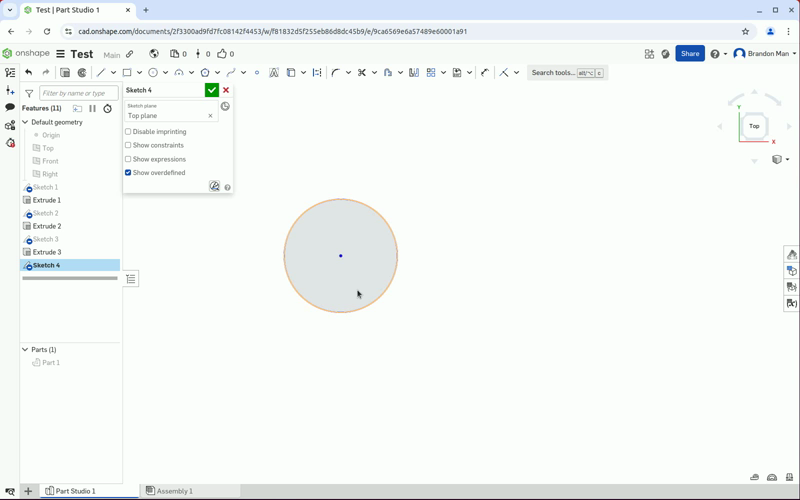
scroll(-6)
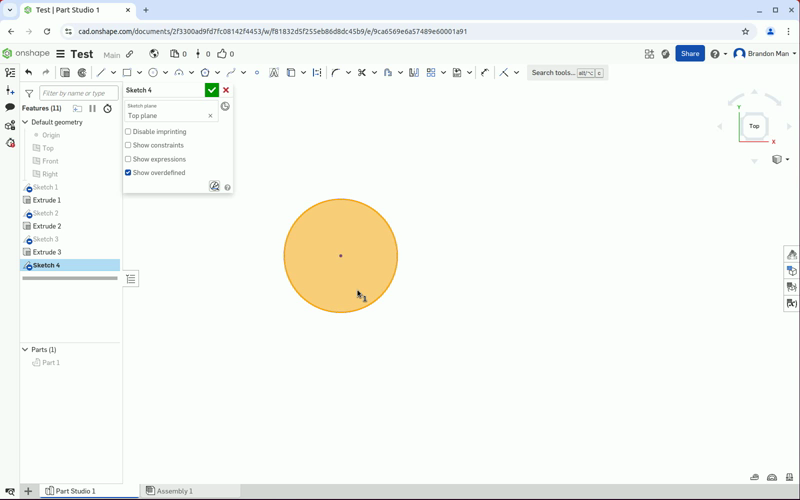
scroll(-6)
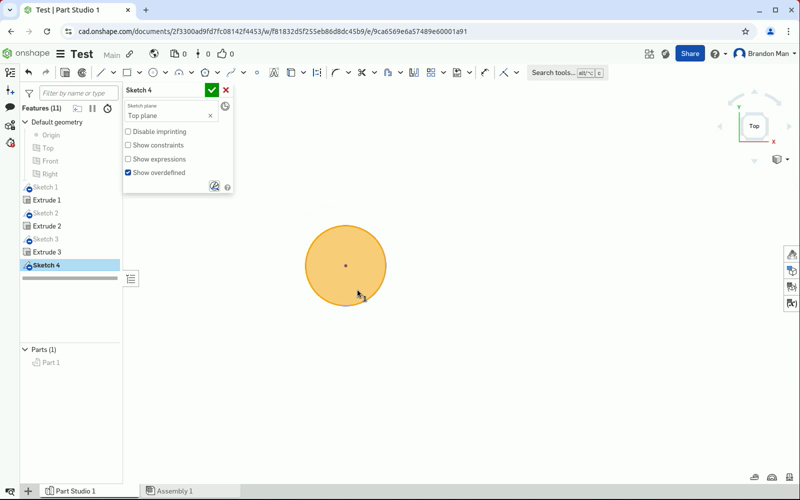
scroll(-6)
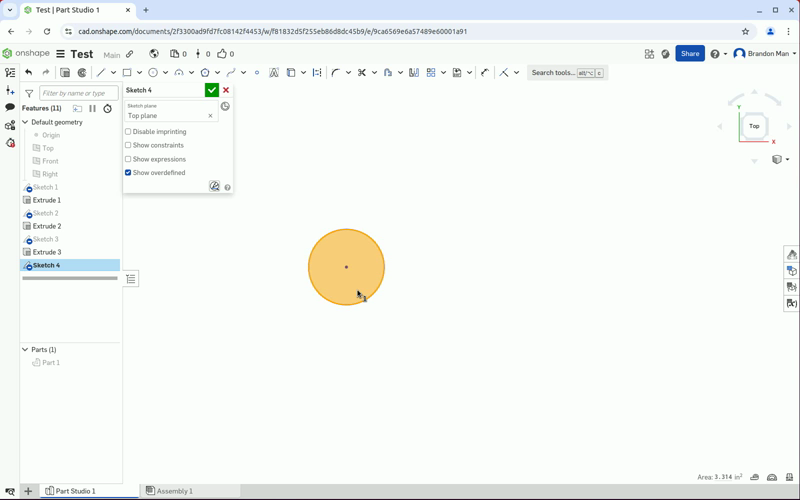
scroll(-6)
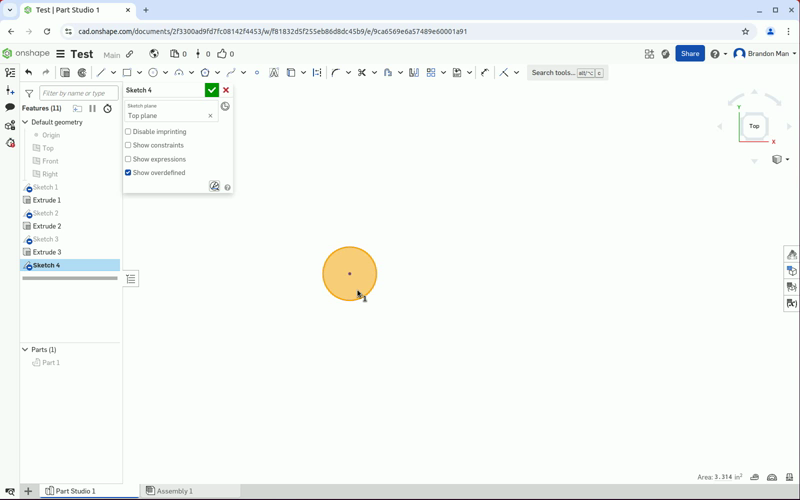
scroll(-6)
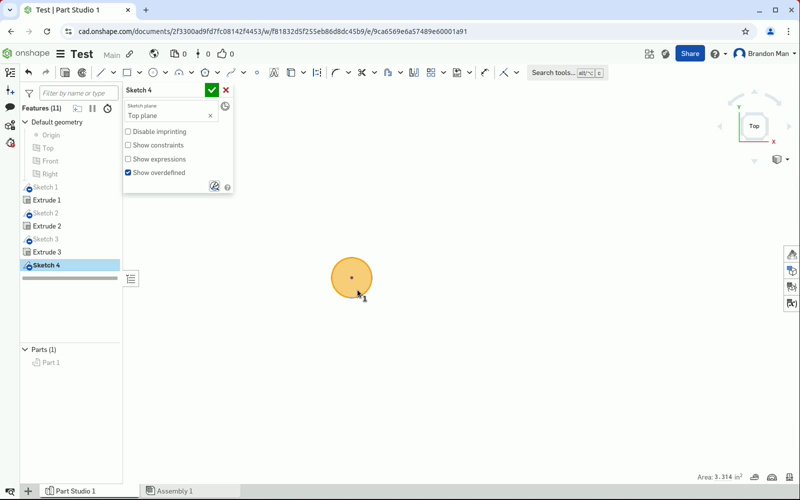
scroll(-6)
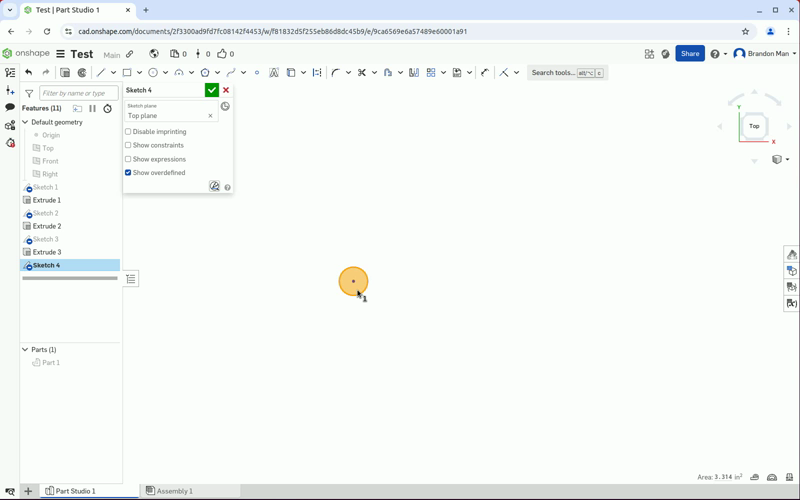
scroll(-6)
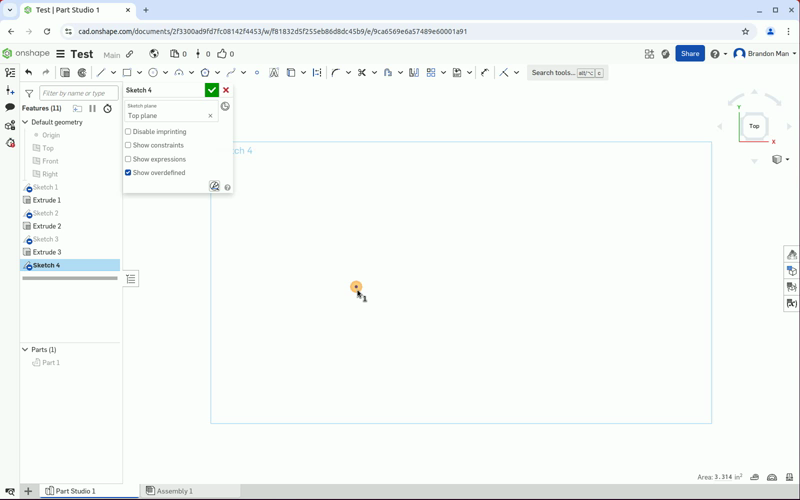
mouse_move(73, 352)
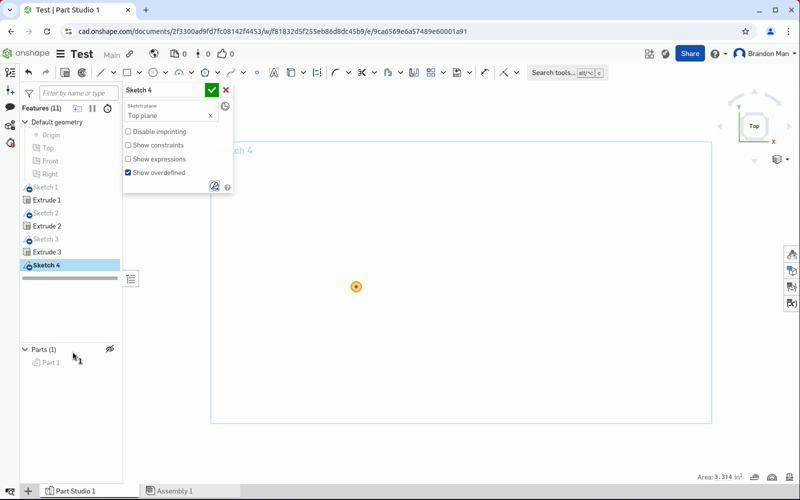
key(shift+y)
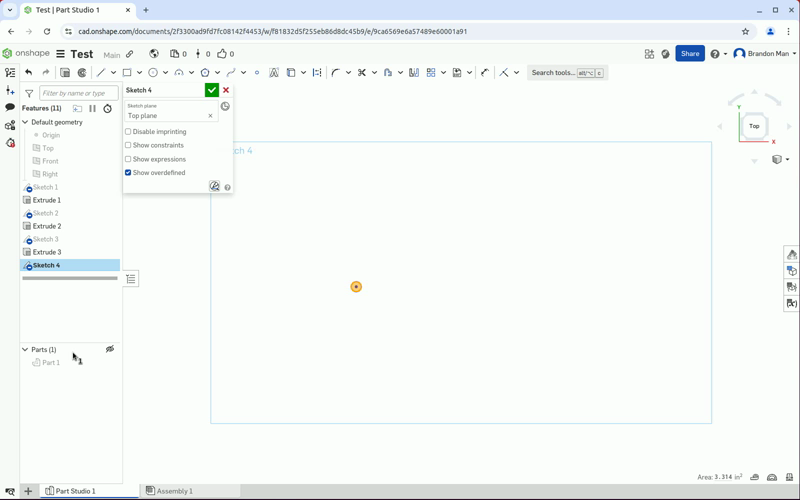
key(shift+e)
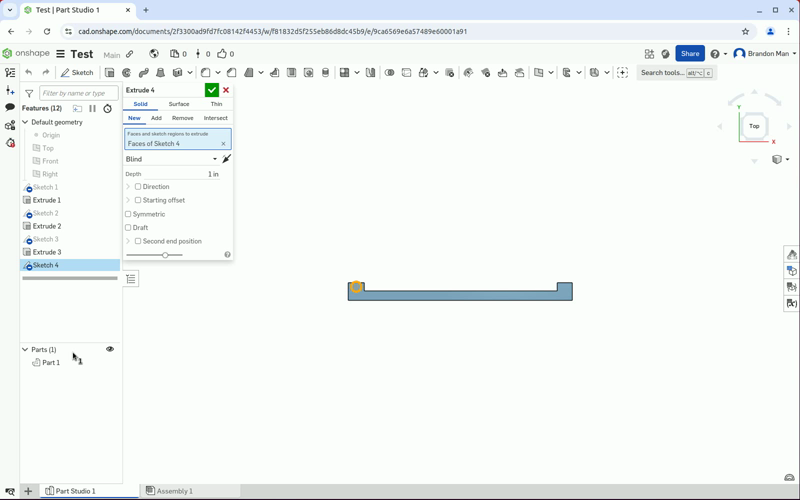
mouse_move(143, 106)
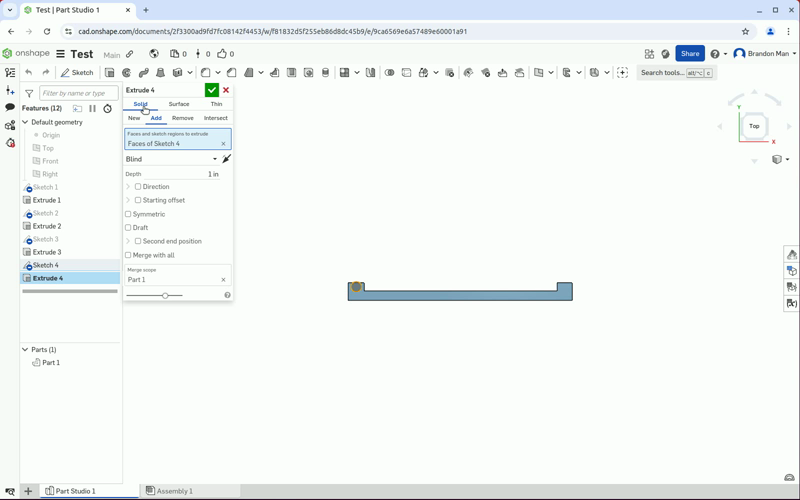
click(143, 106)
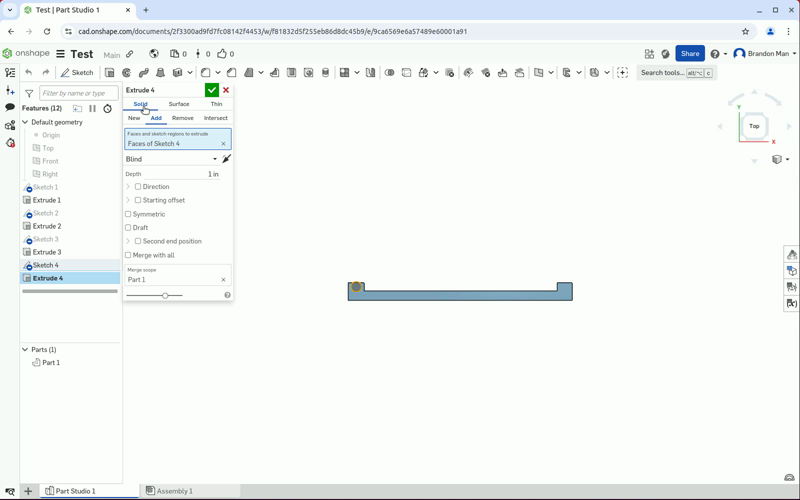
mouse_move(137, 120)
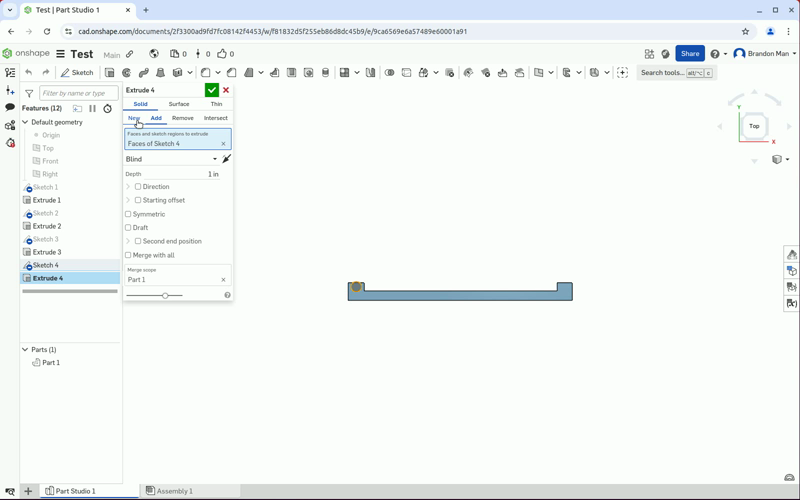
click(137, 120)
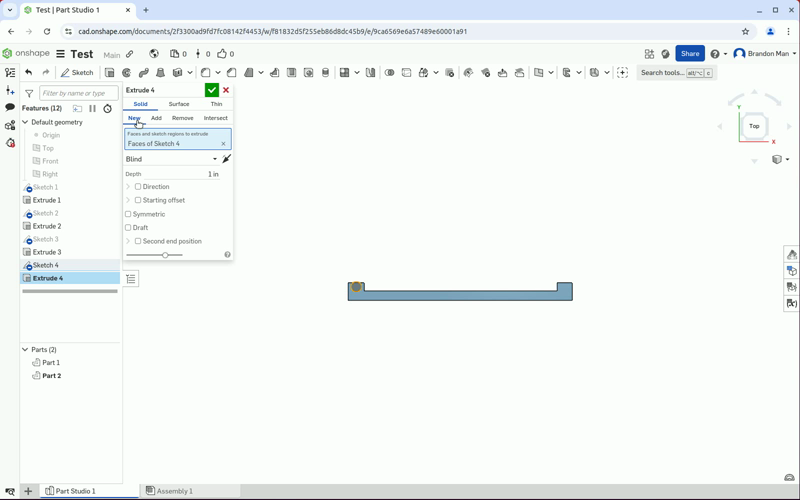
key(tab, 4)
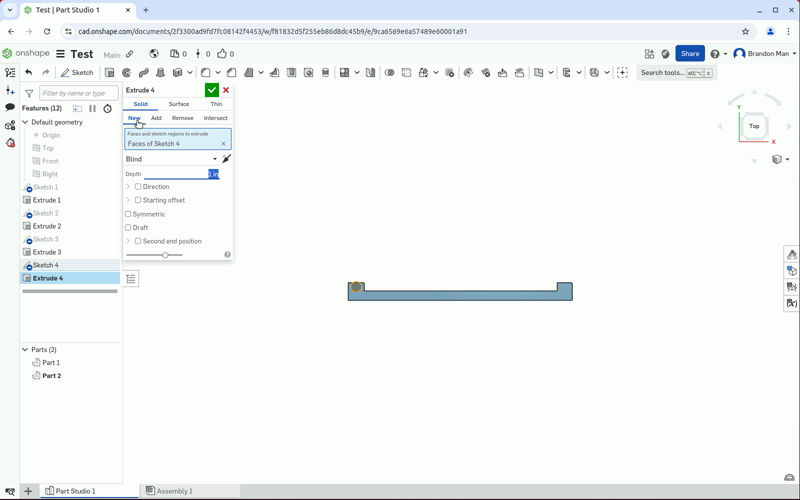
text(19.979)
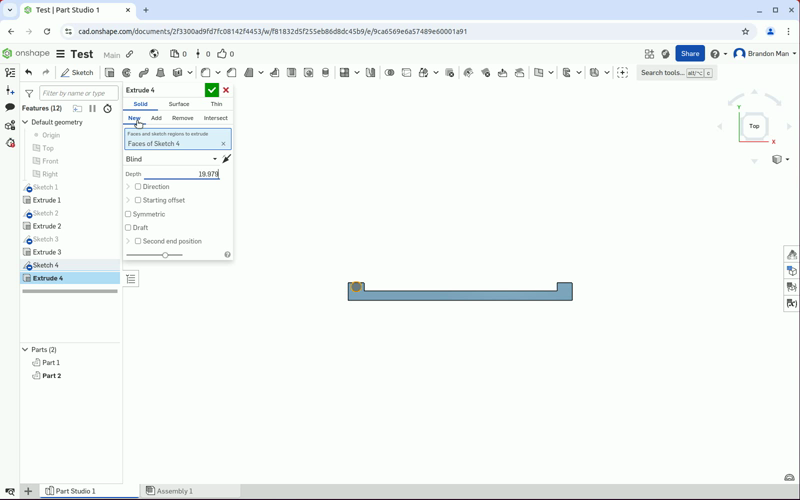
key(tab, 3)
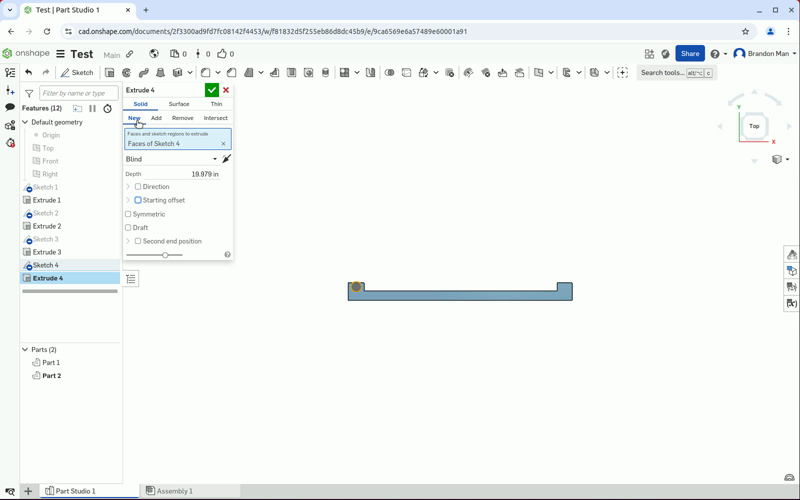
key(tab, 2)
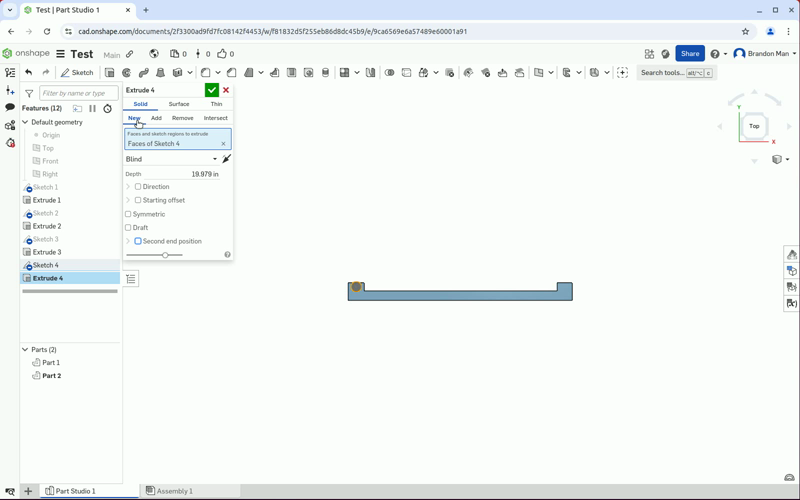
key(space)
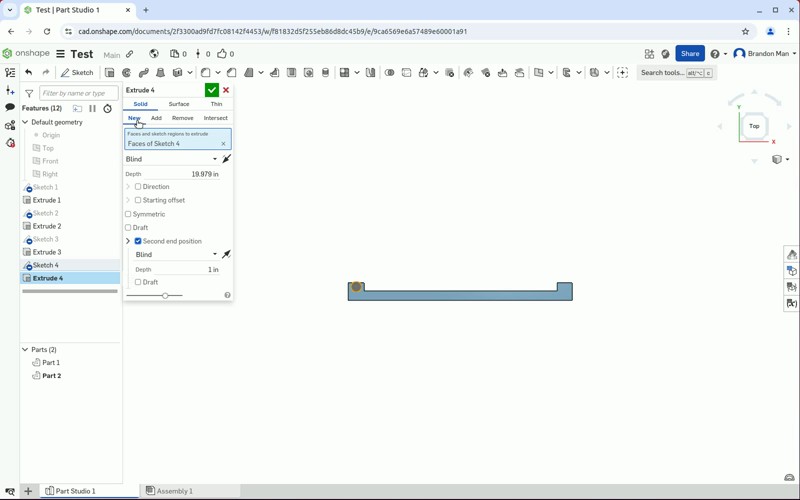
key(tab, 3)
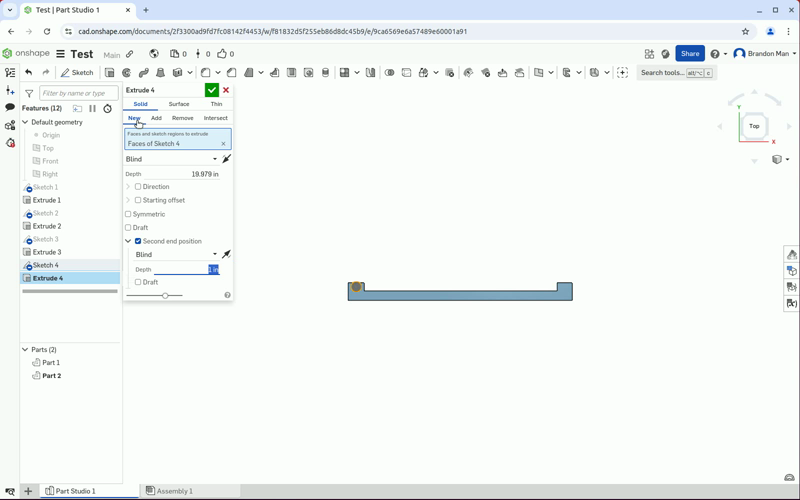
text(19.979)
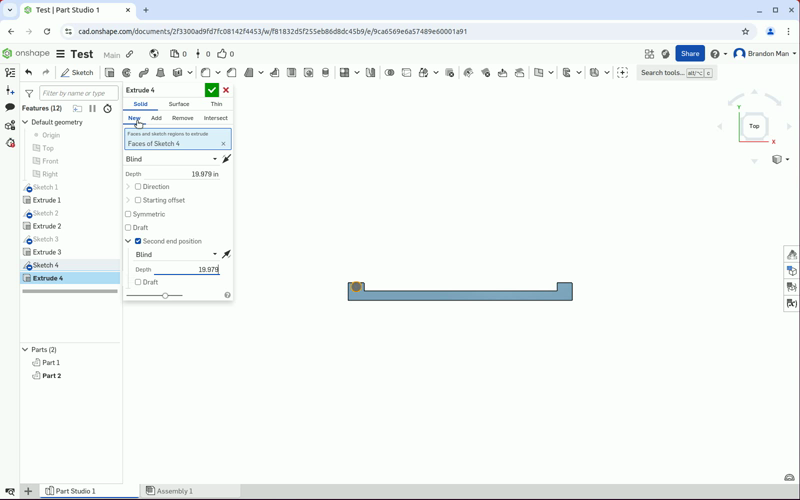
key(enter)
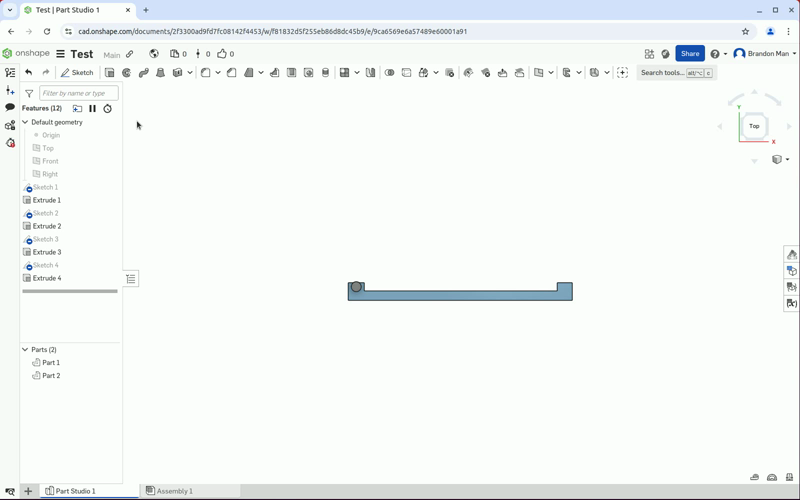
key(shift+h)
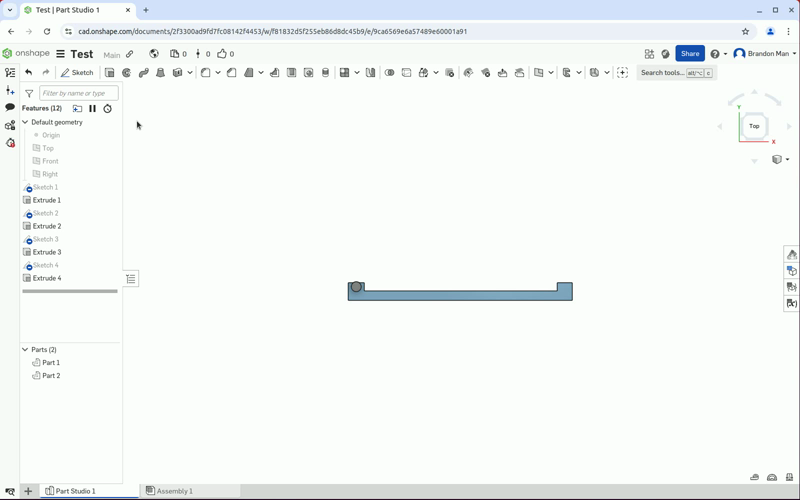
key(shift+h)
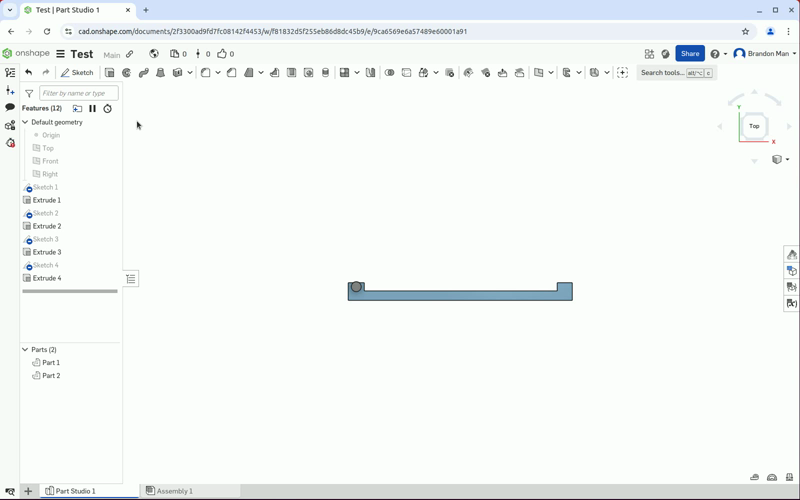
mouse_move(73, 189)
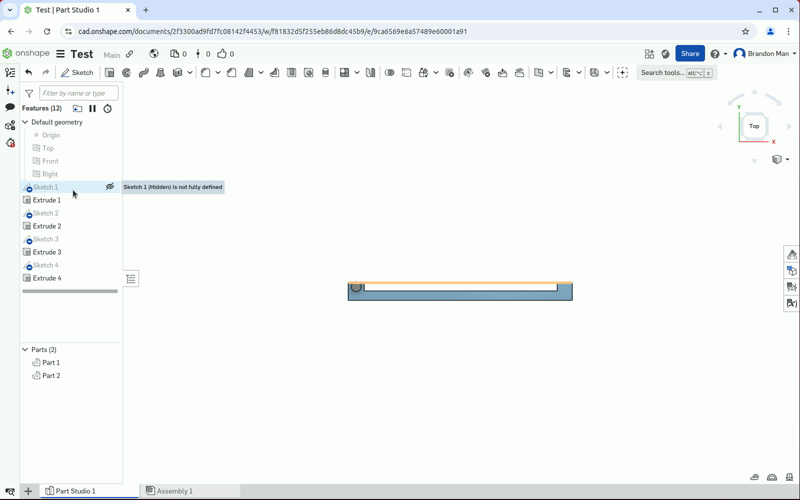
click(73, 189)
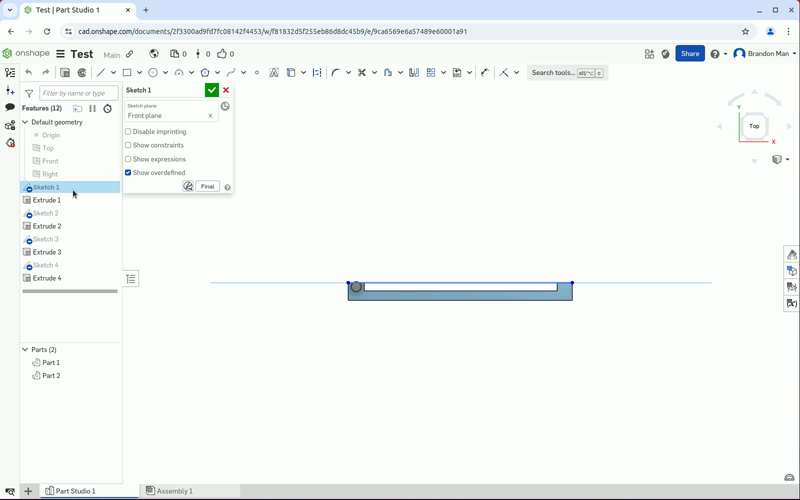
mouse_move(229, 92)
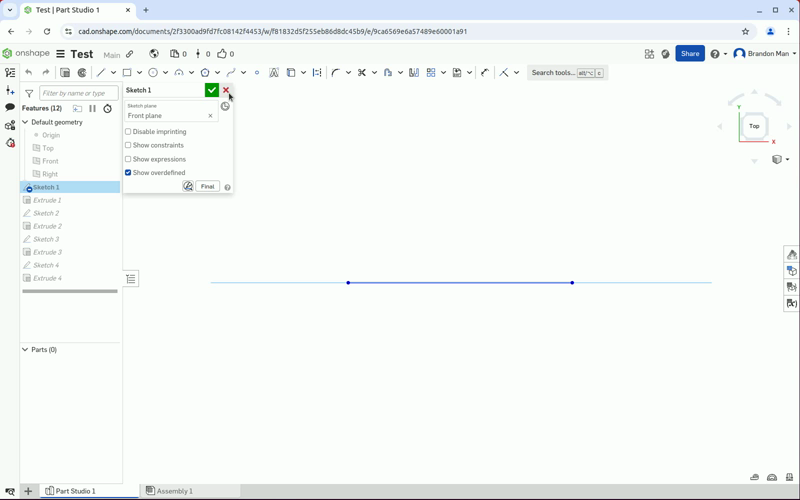
click(229, 92)
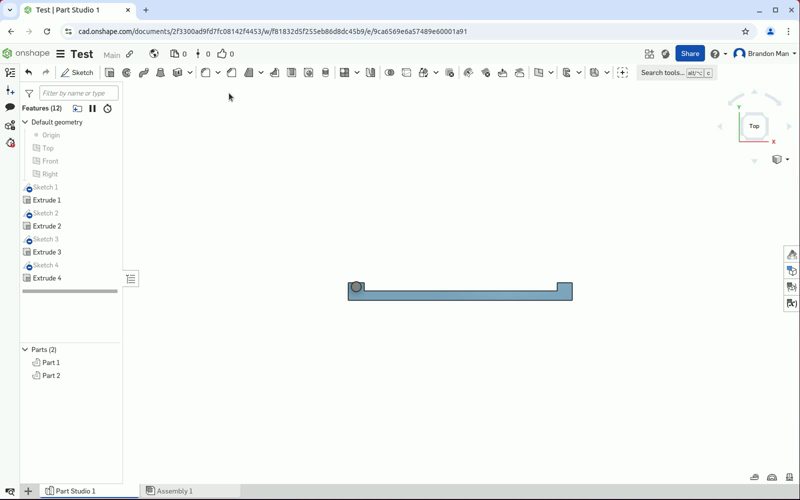
mouse_move(73, 352)
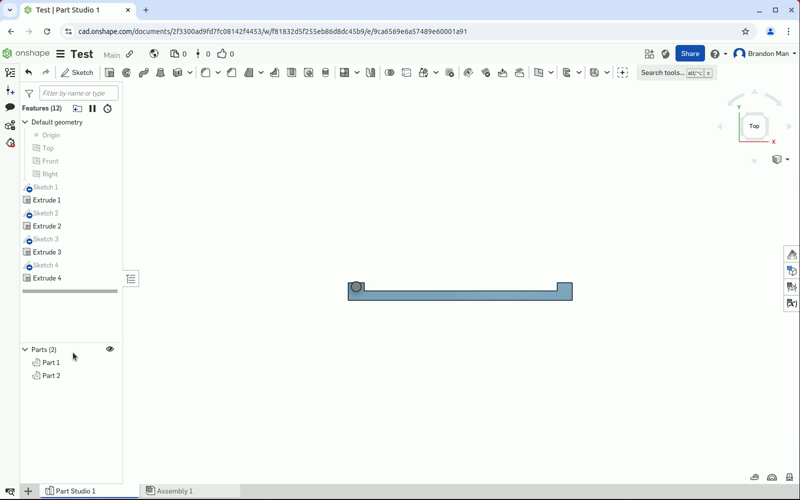
key(y)
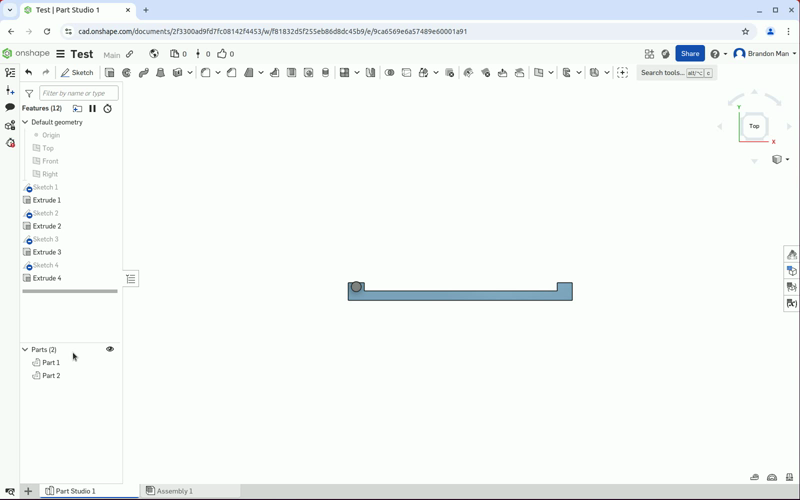
key(shift+p)
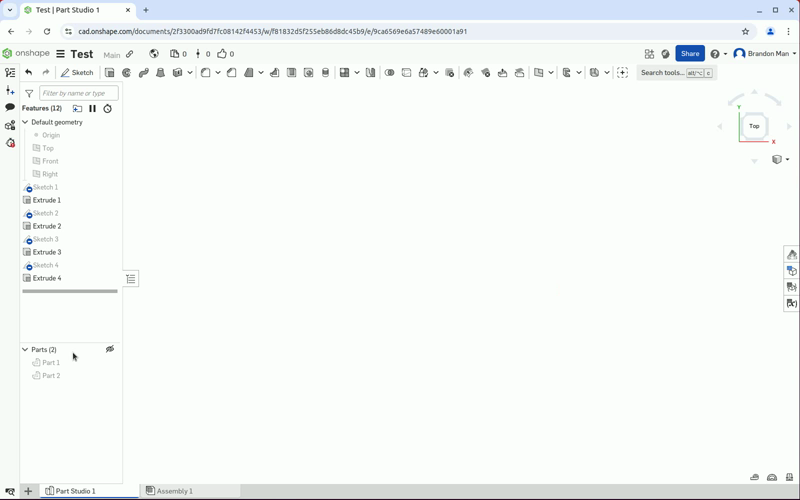
key(space)
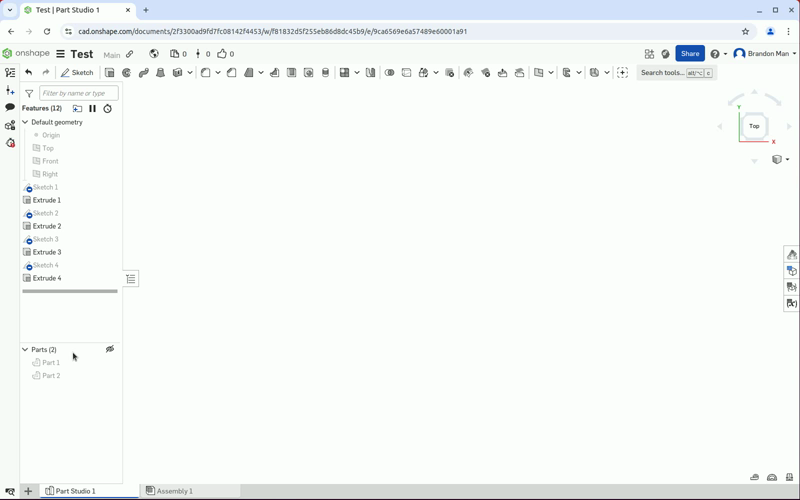
key_down(shift)
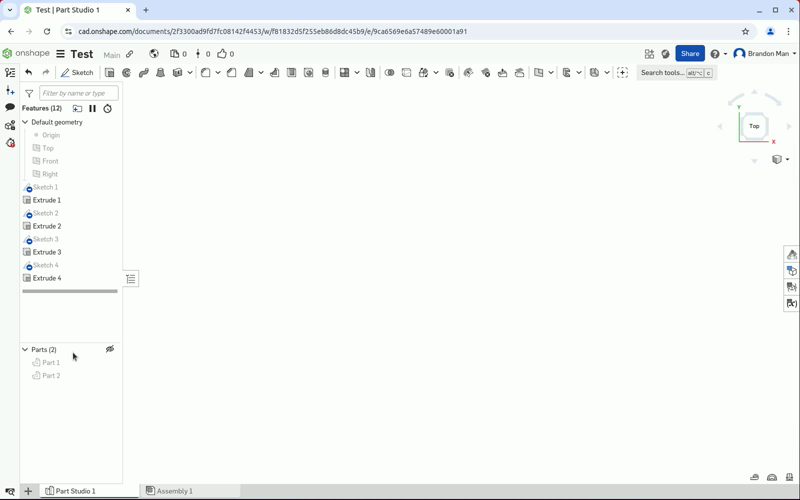
key(up)
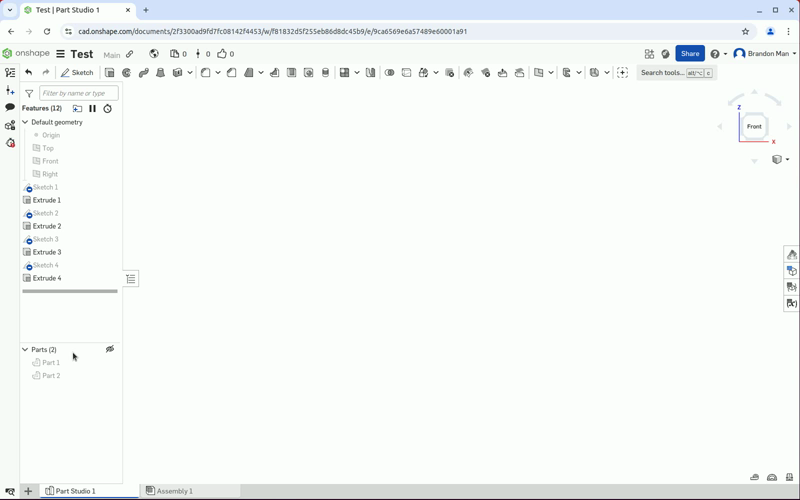
key_up(shift)
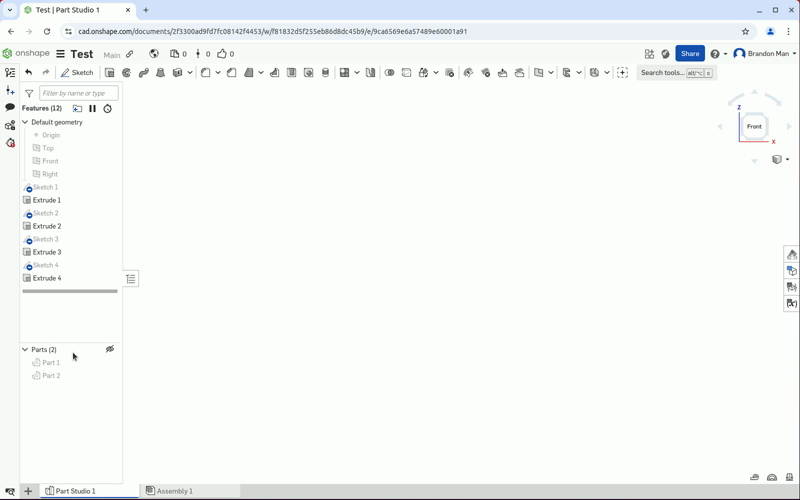
key(space)
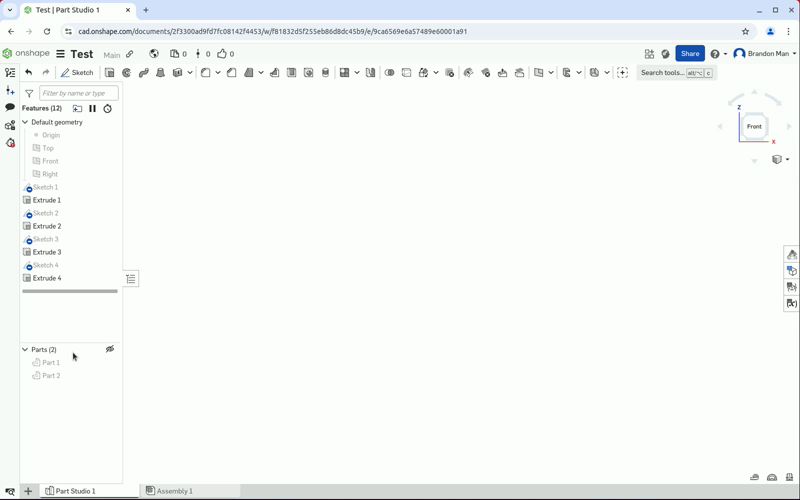
key_down(shift)
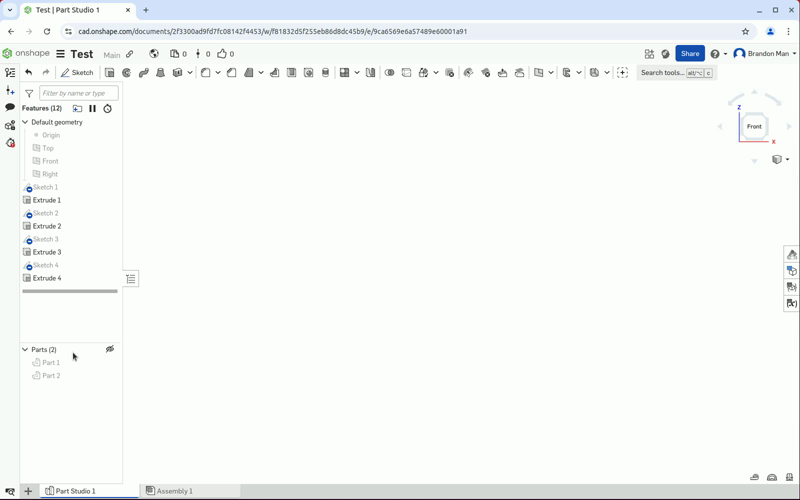
key(left)
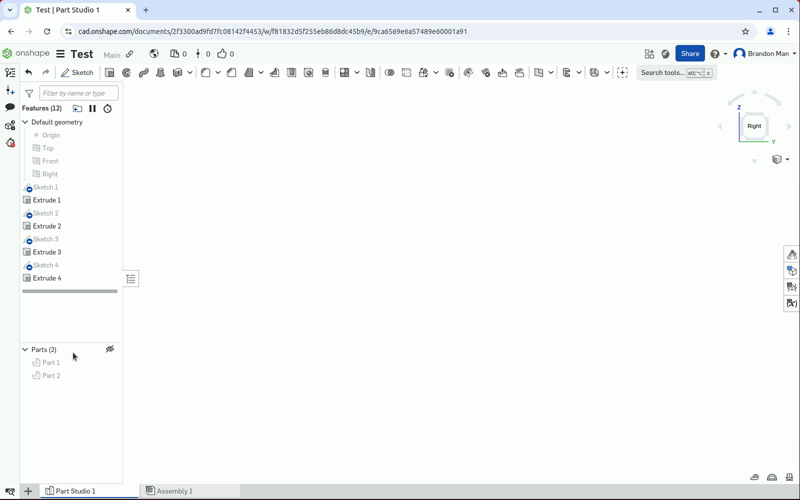
key_up(shift)
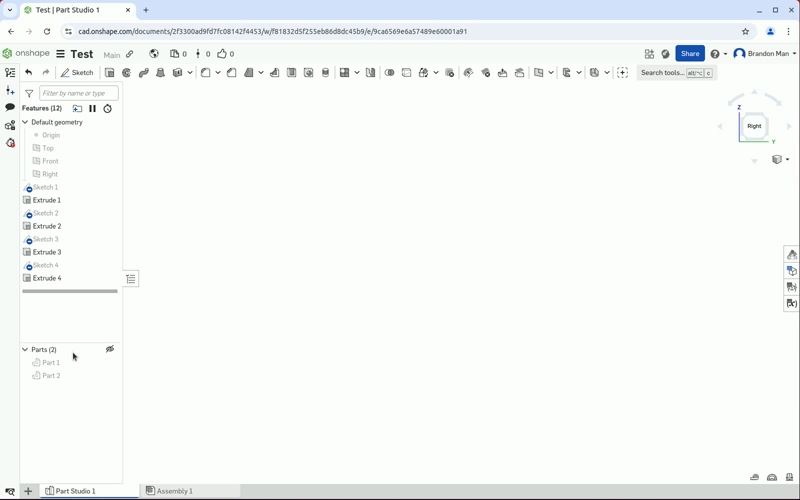
mouse_move(73, 352)
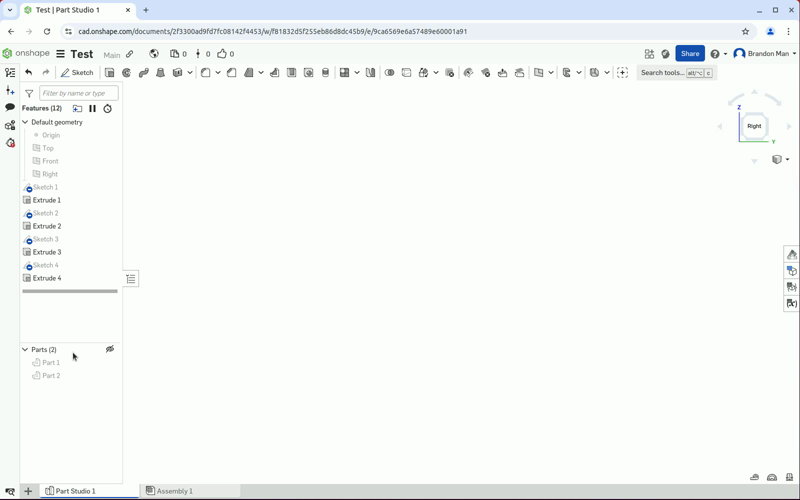
key(shift+y)
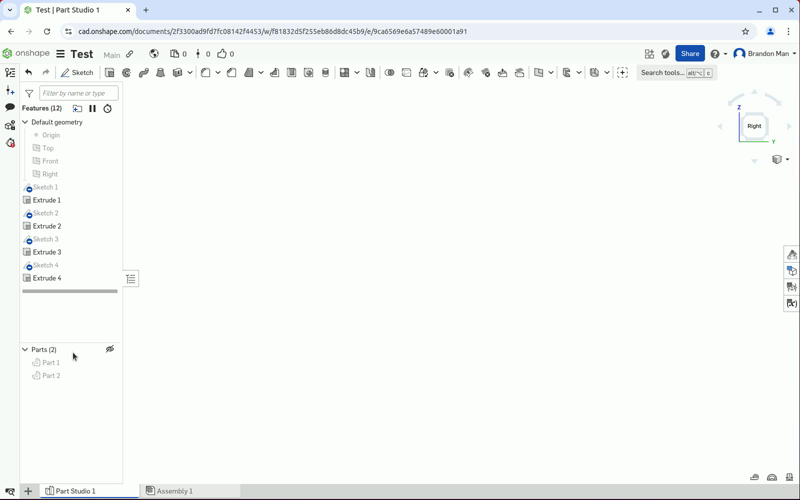
key(shift+s)
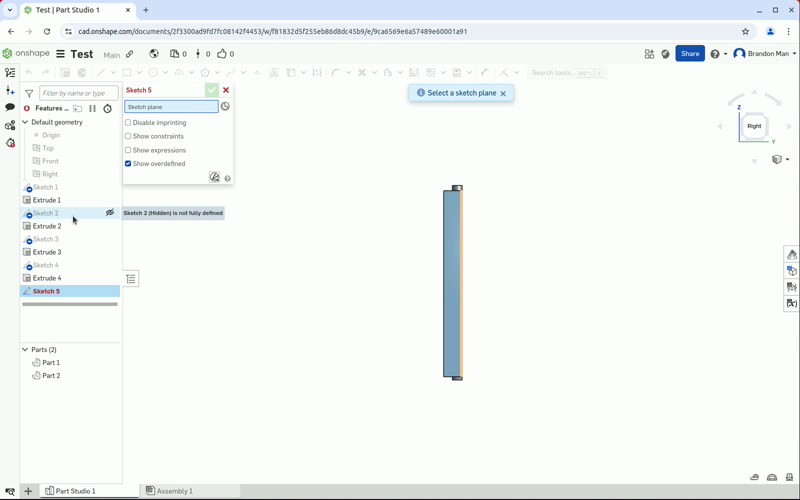
scroll(3)
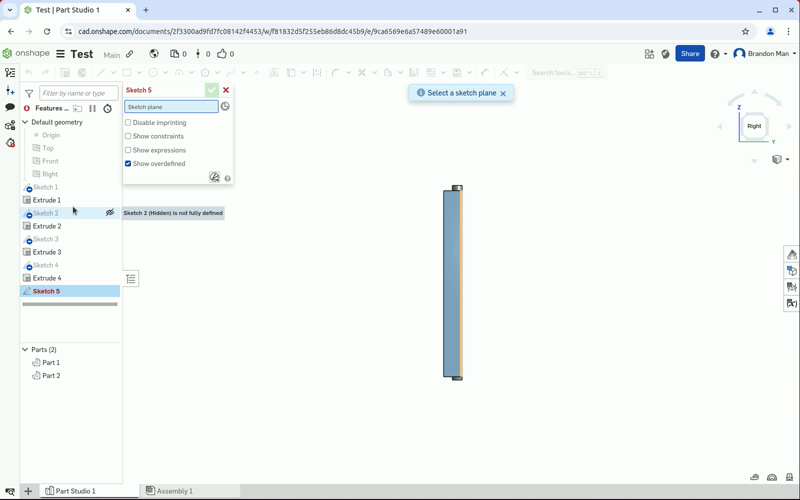
mouse_move(73, 176)
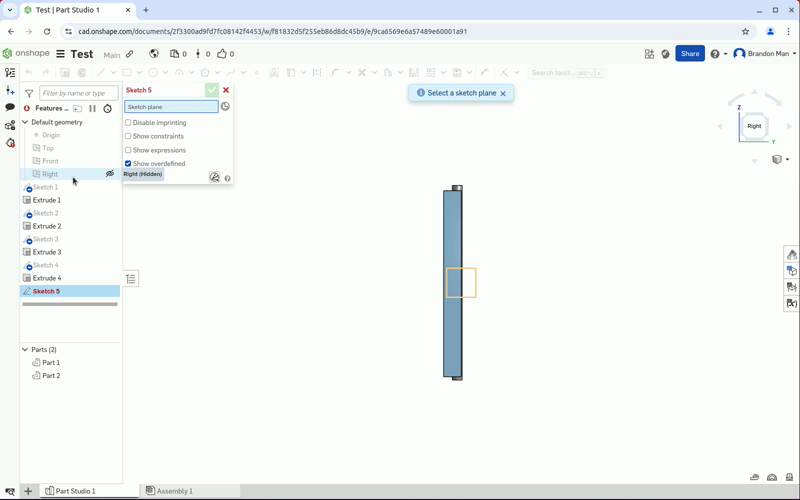
click(73, 176)
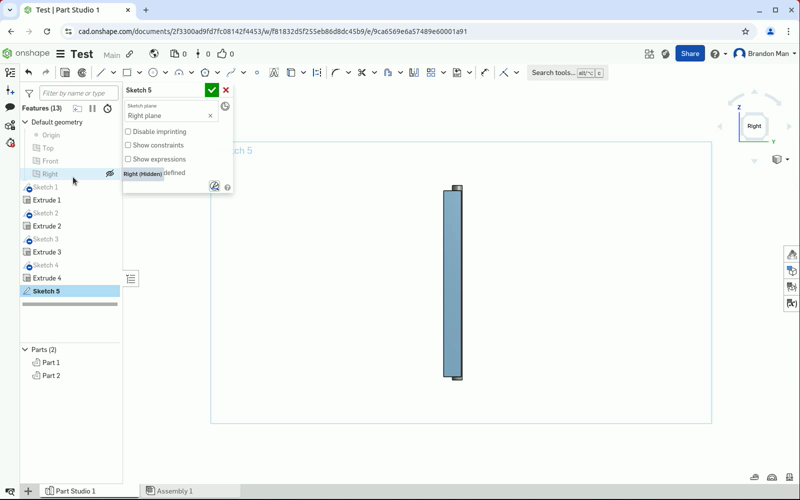
mouse_move(73, 352)
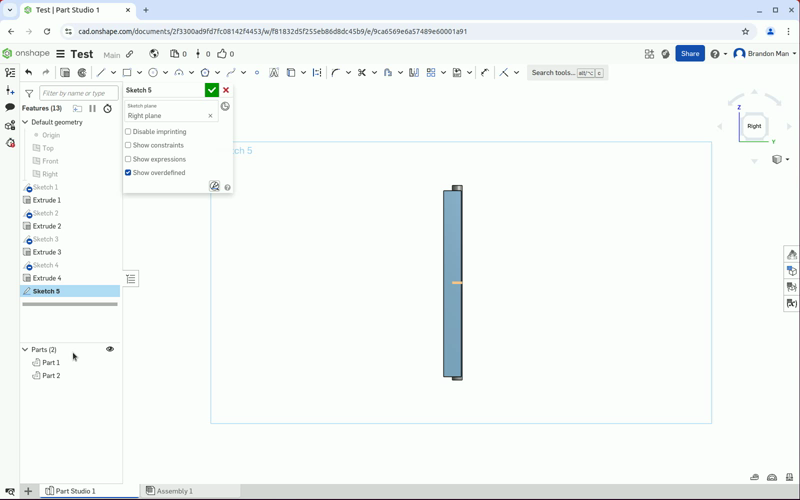
key(y)
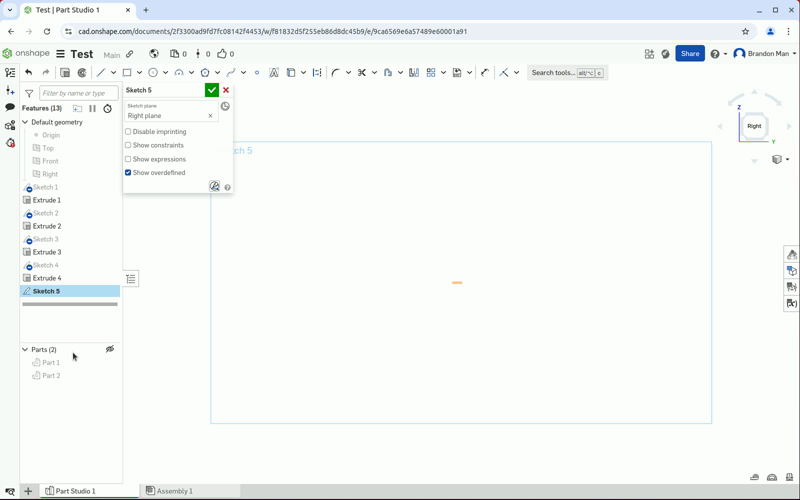
key(l)
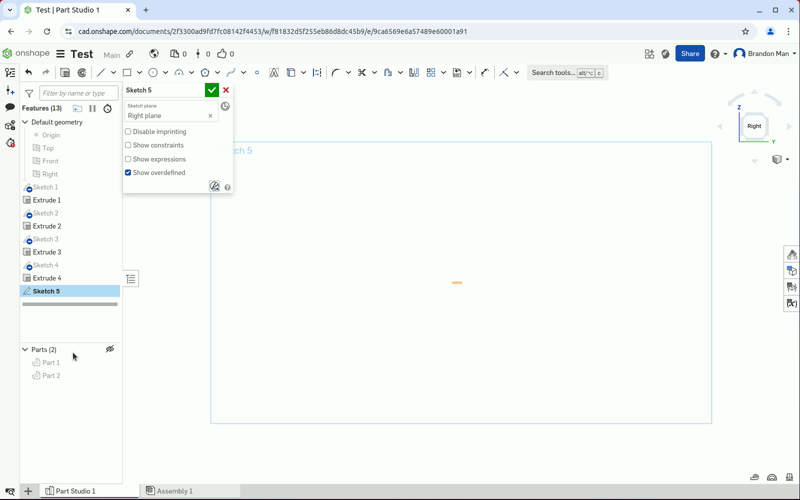
key_down(shift)
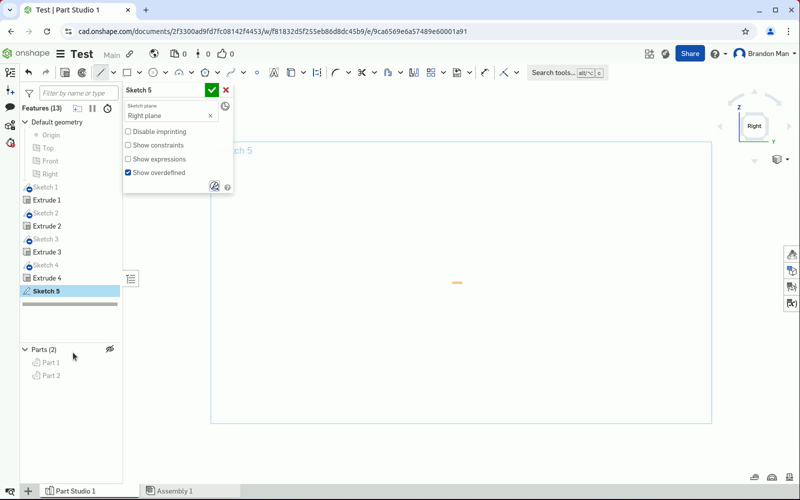
mouse_move(451, 374)
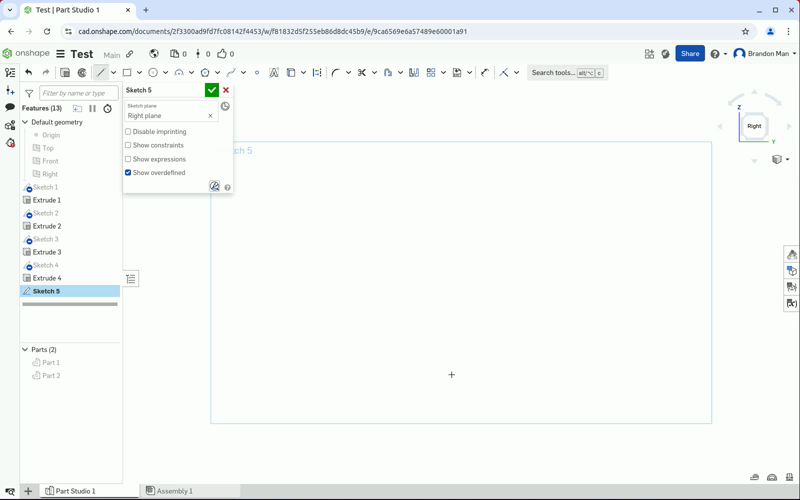
click(451, 374)
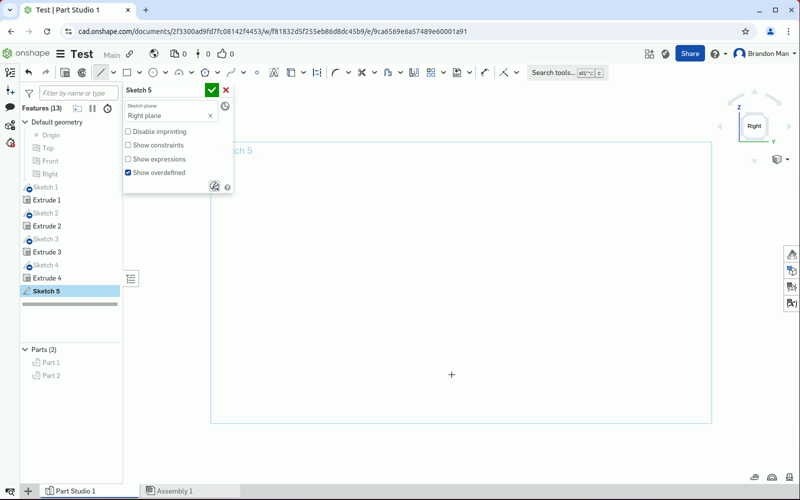
key_up(shift)
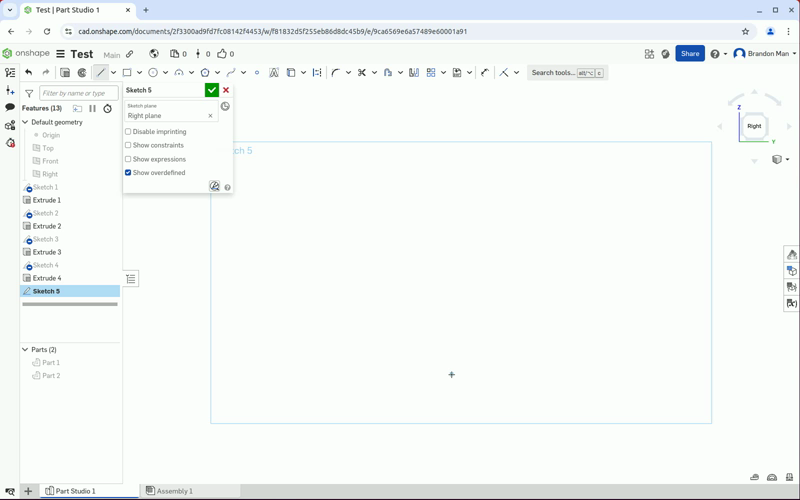
key_down(shift)
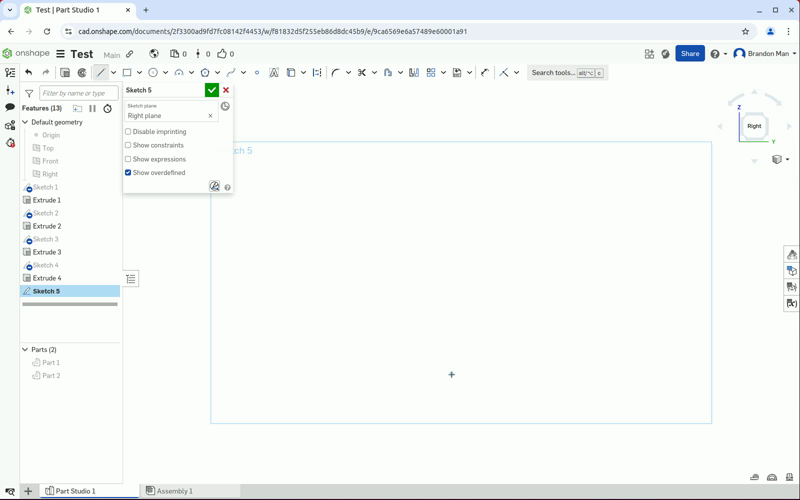
mouse_move(481, 374)
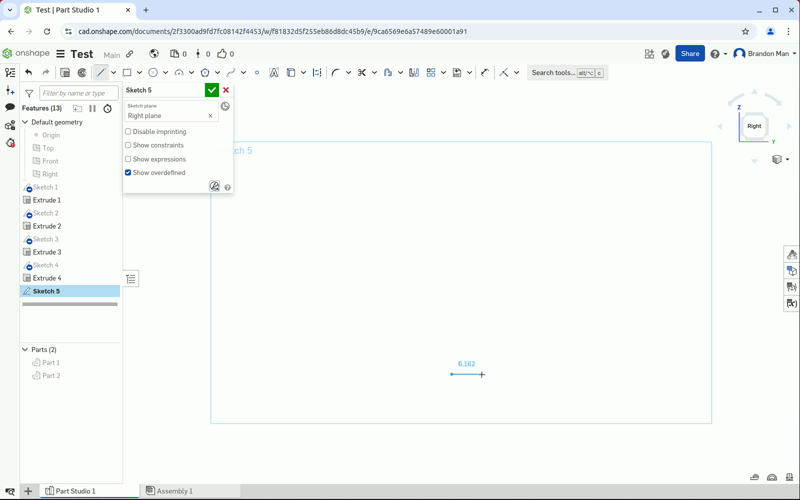
mouse_move(459, 374)
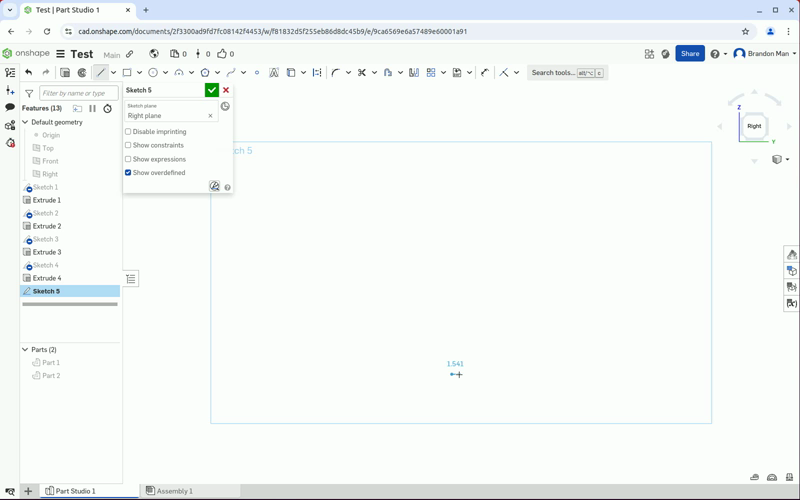
click(459, 374)
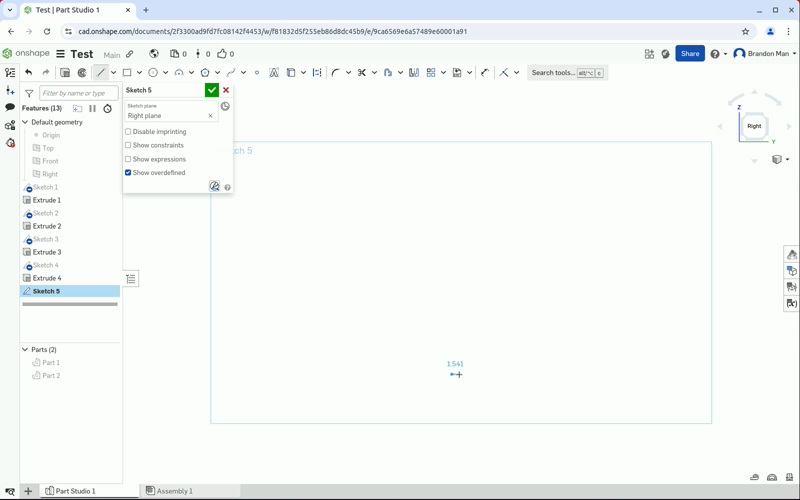
key_up(shift)
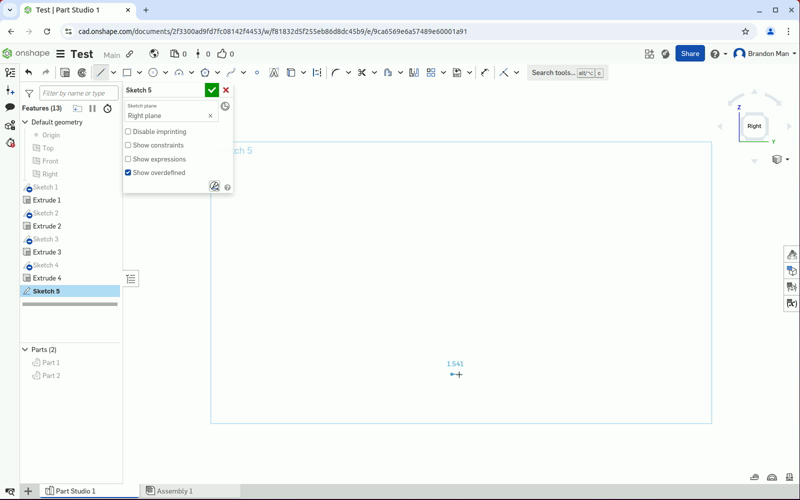
key_down(shift)
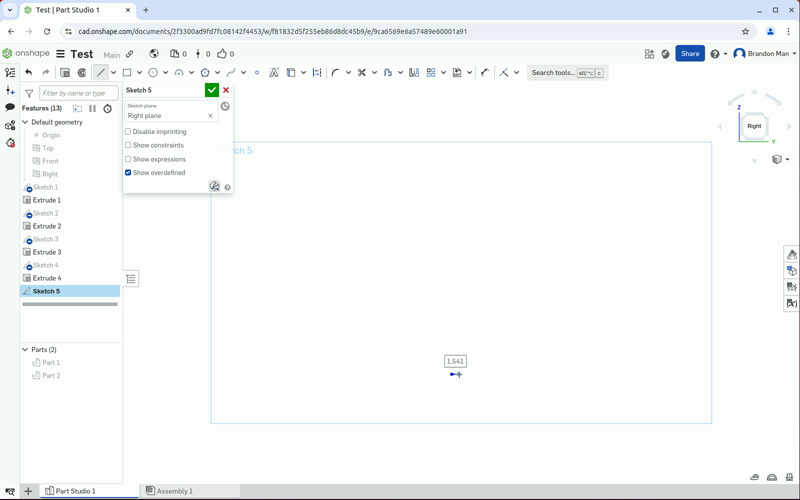
mouse_move(459, 192)
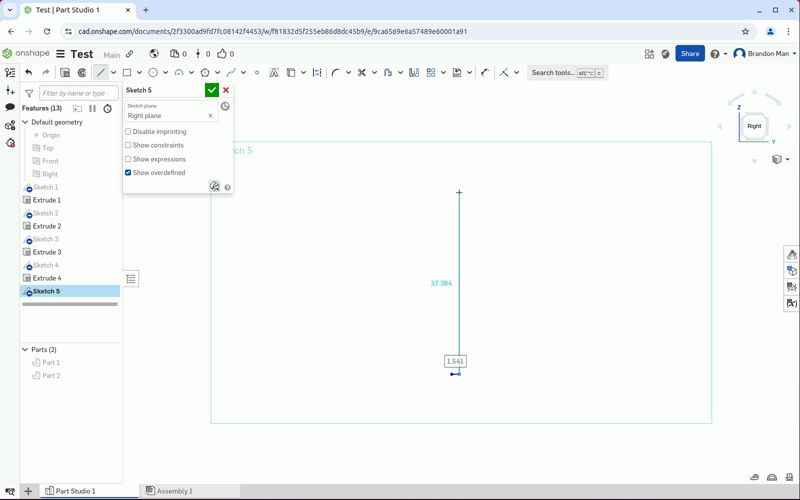
click(459, 192)
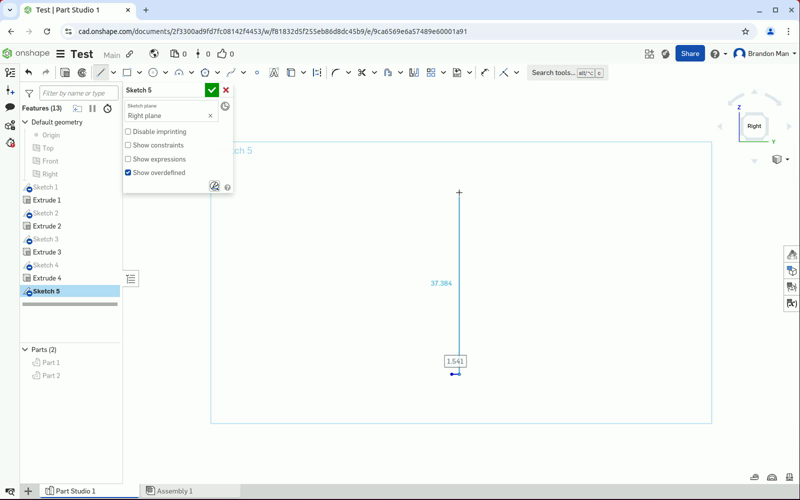
key_up(shift)
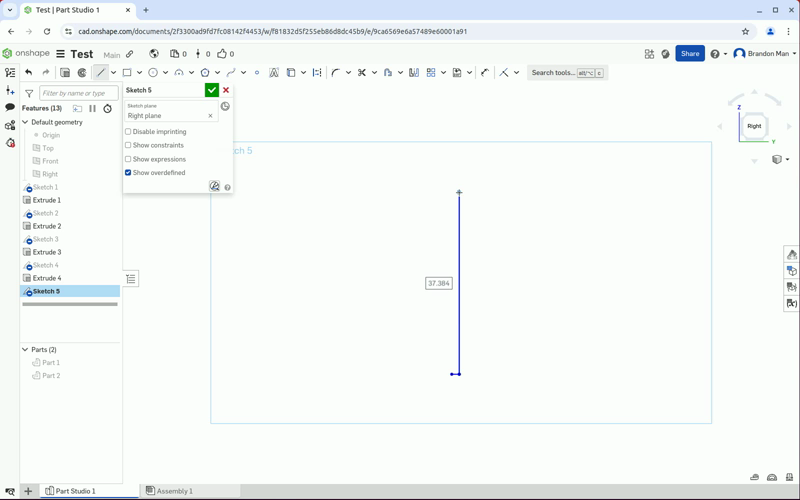
key_down(shift)
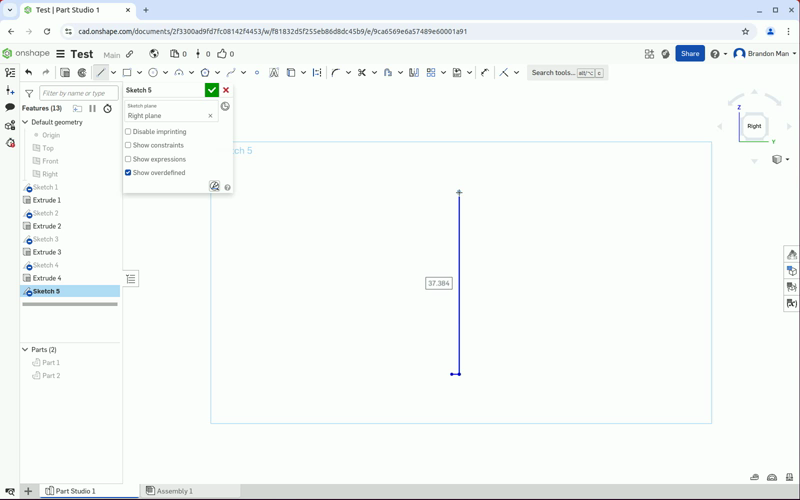
mouse_move(489, 192)
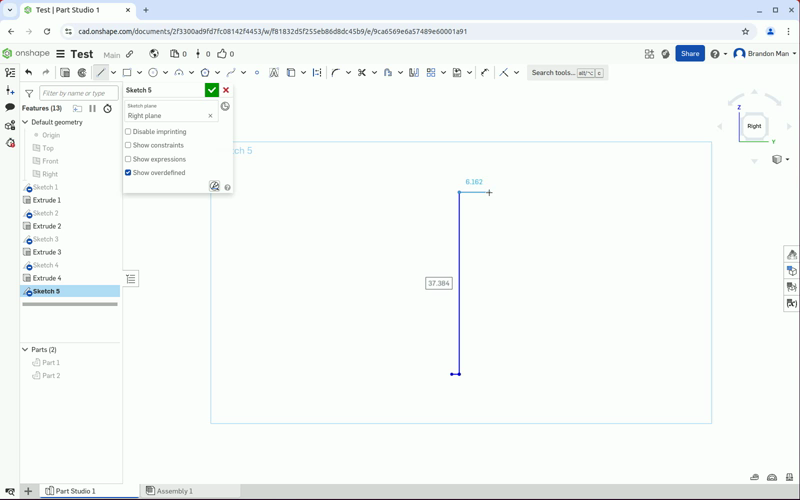
mouse_move(451, 192)
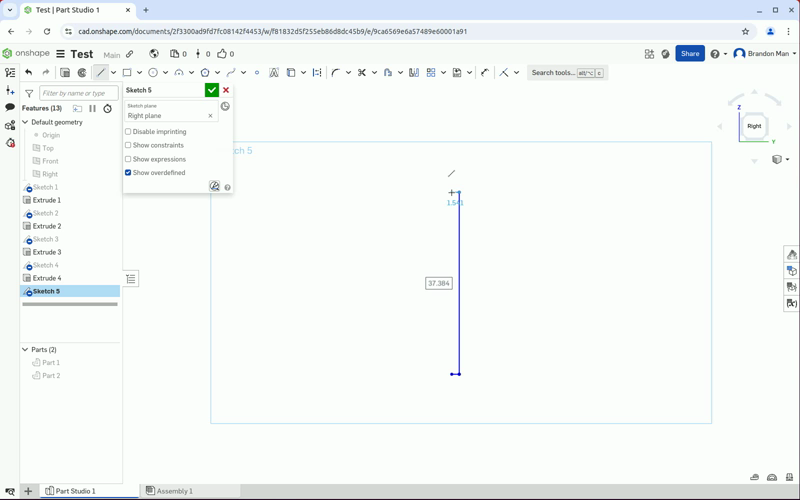
click(451, 192)
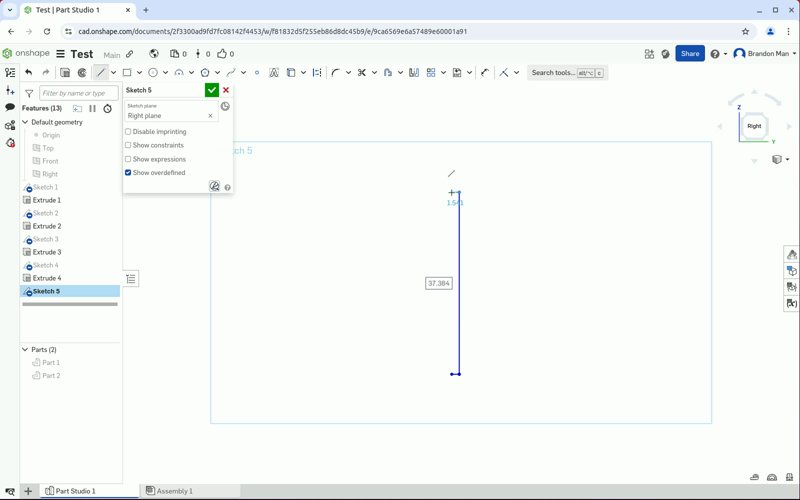
key_up(shift)
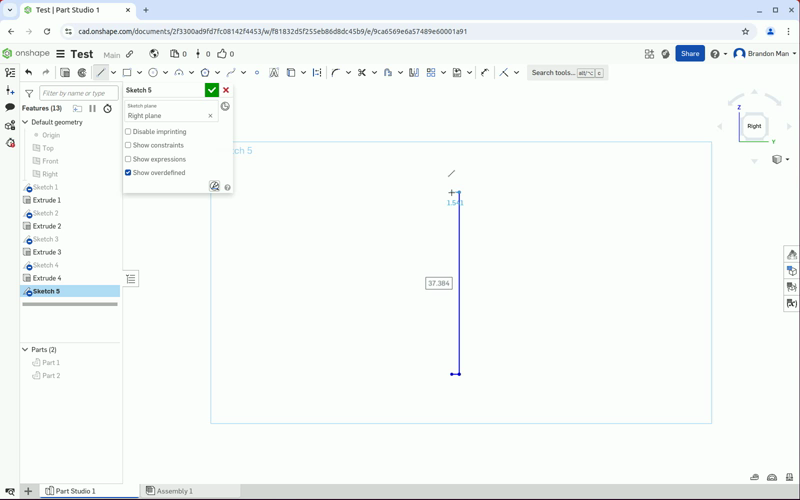
key_down(shift)
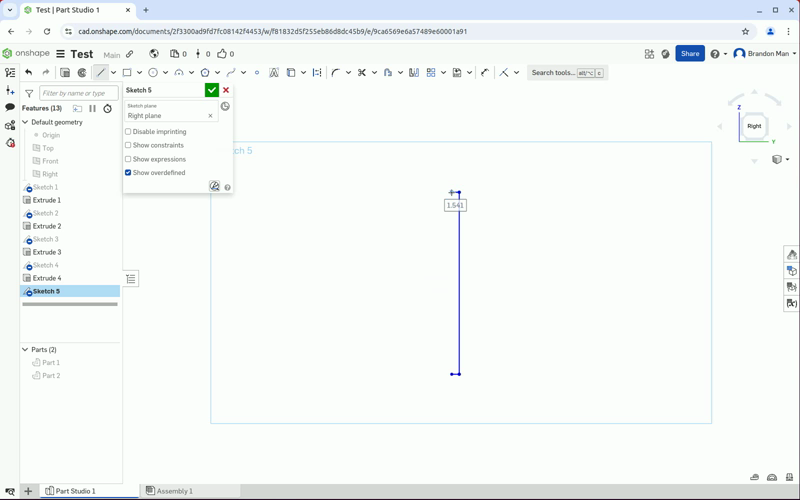
mouse_move(451, 374)
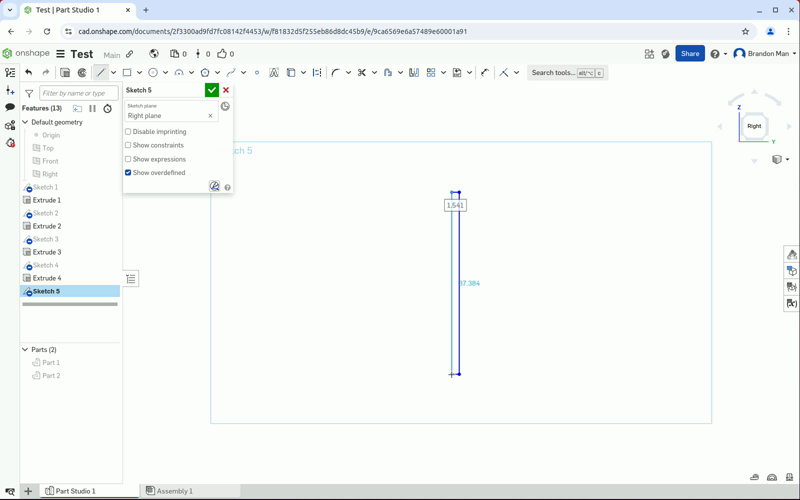
key_up(shift)
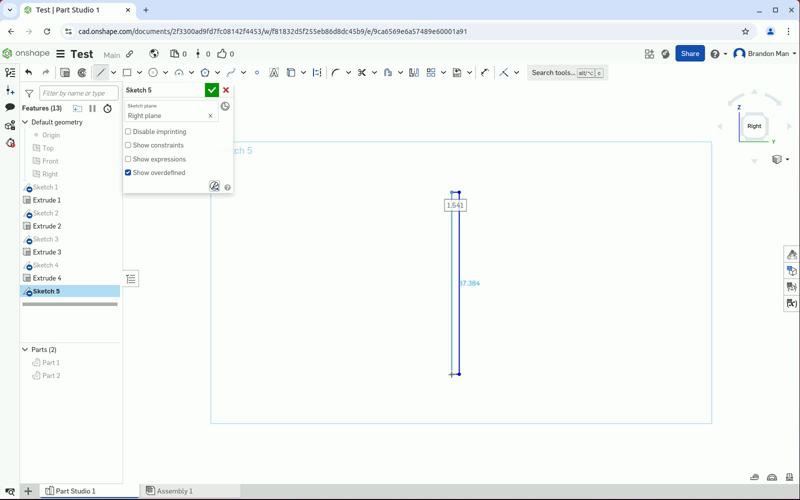
click(451, 374)
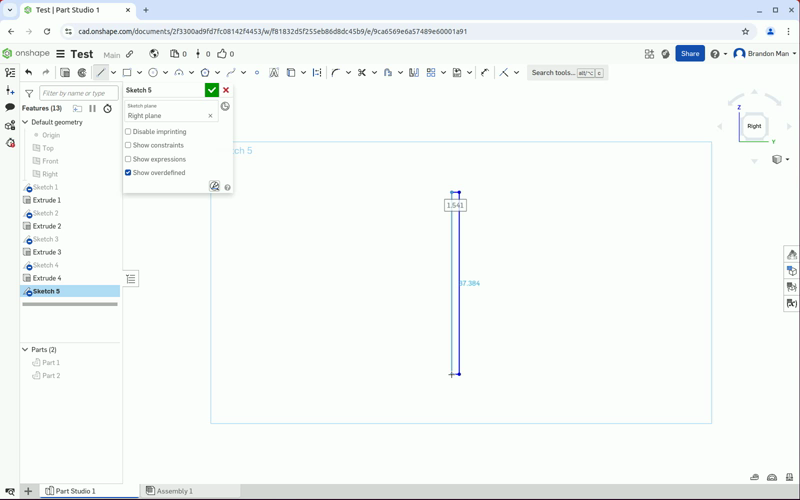
key(esc)
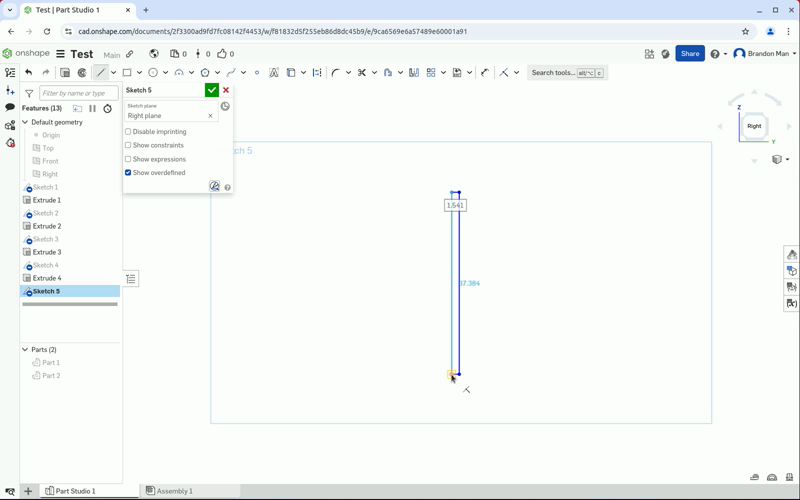
mouse_move(453, 218)
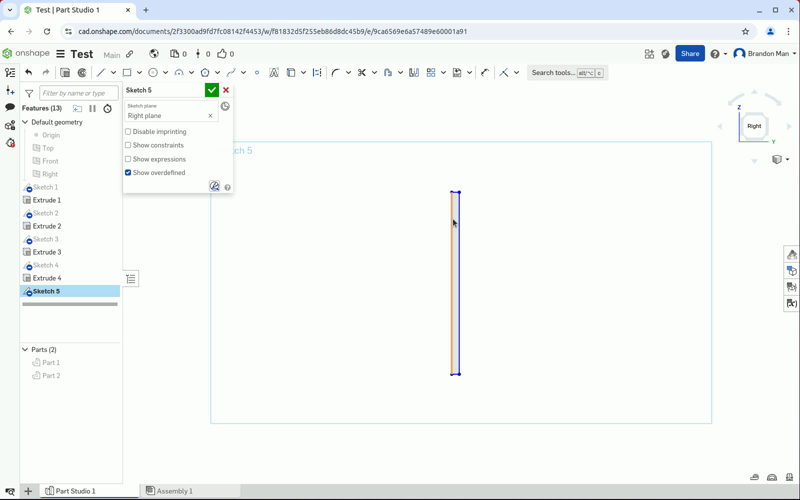
scroll(6)
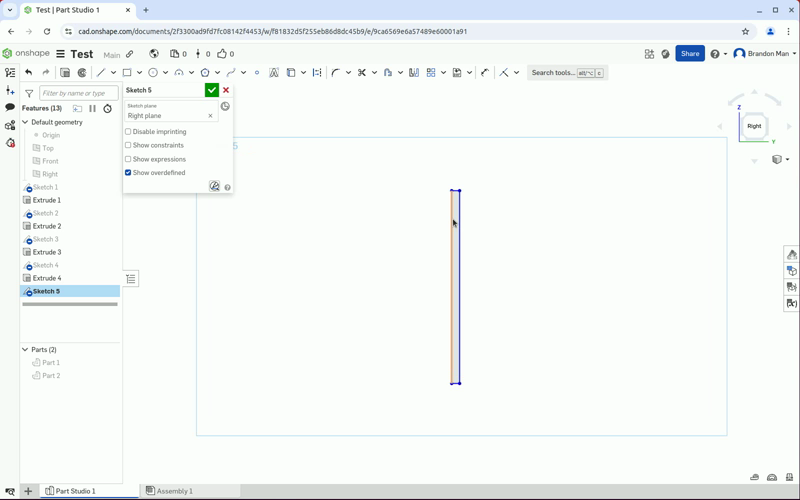
scroll(6)
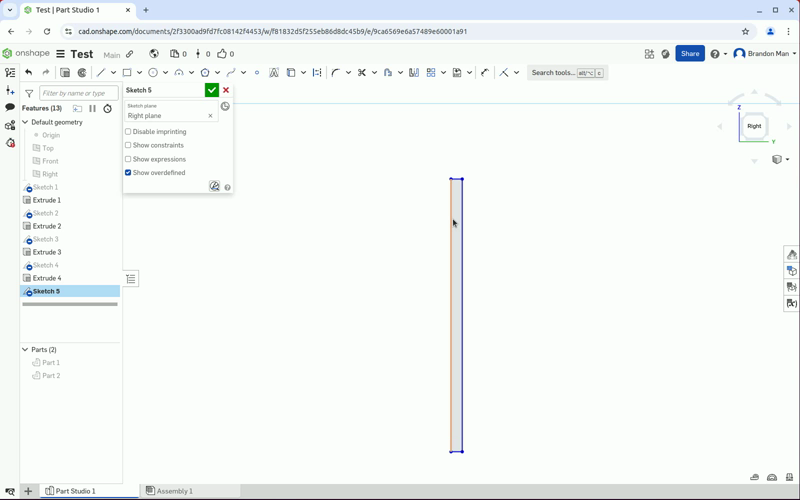
scroll(6)
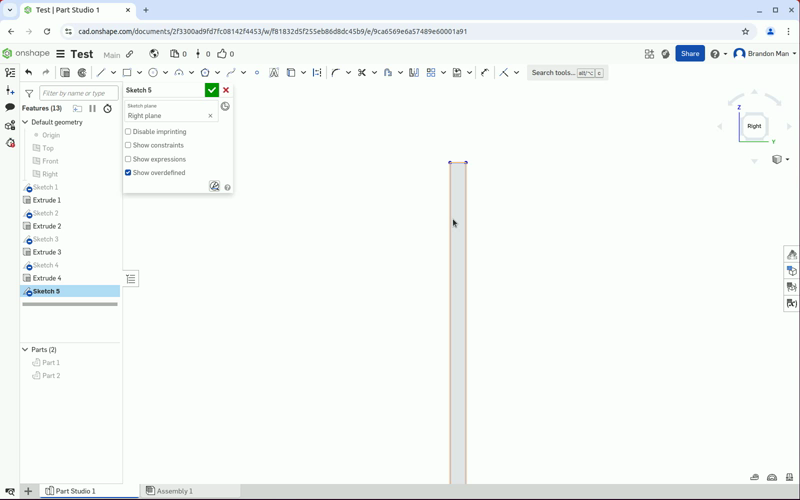
scroll(6)
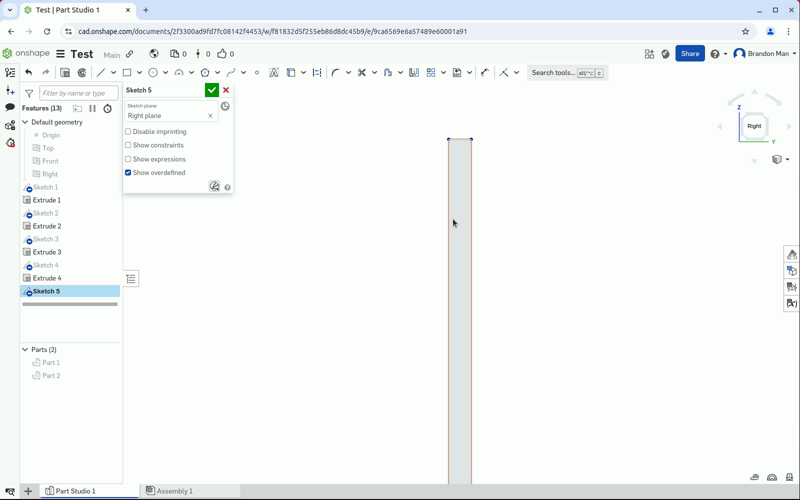
scroll(6)
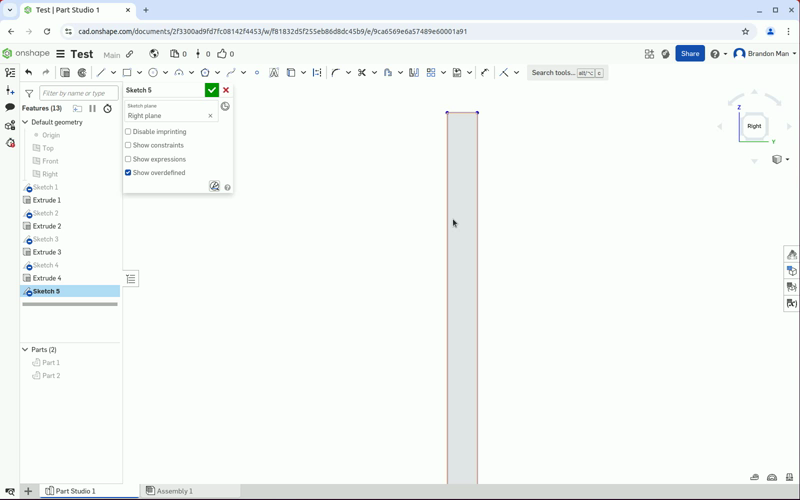
scroll(6)
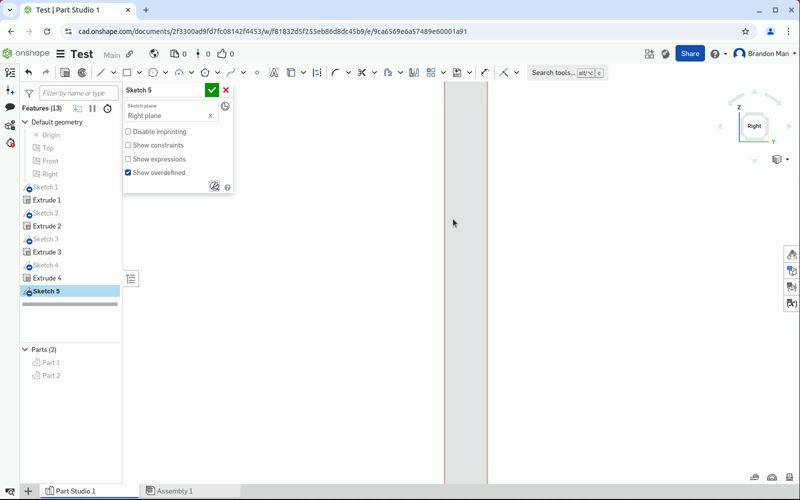
scroll(6)
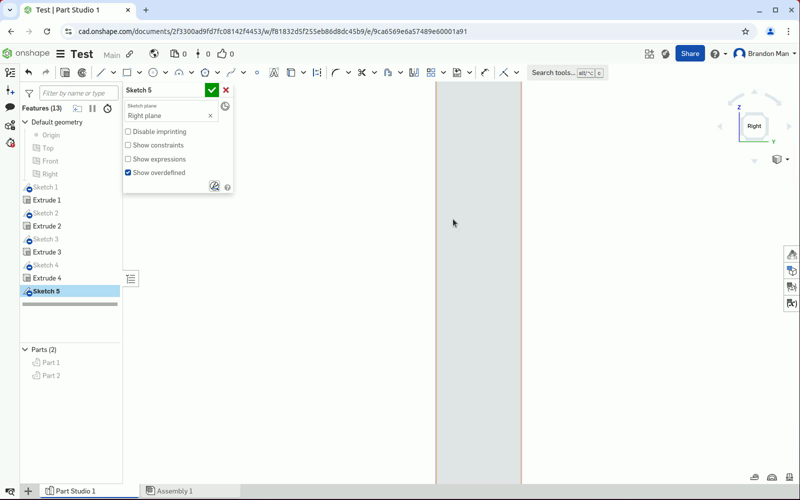
click(453, 218)
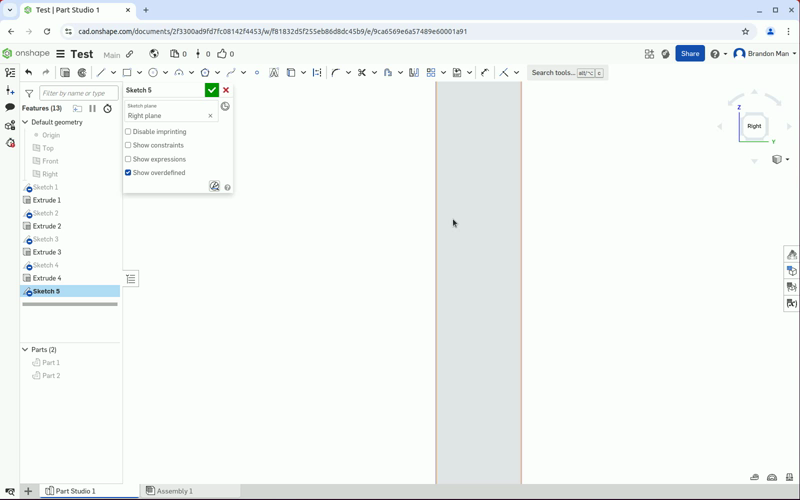
scroll(-6)
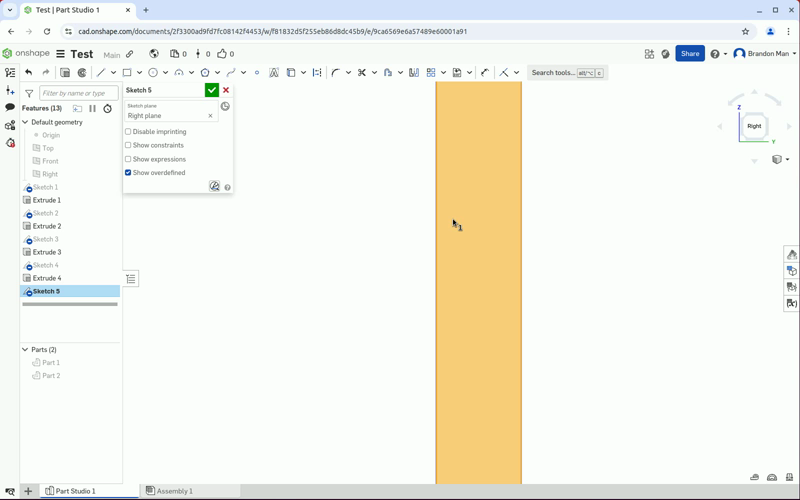
scroll(-6)
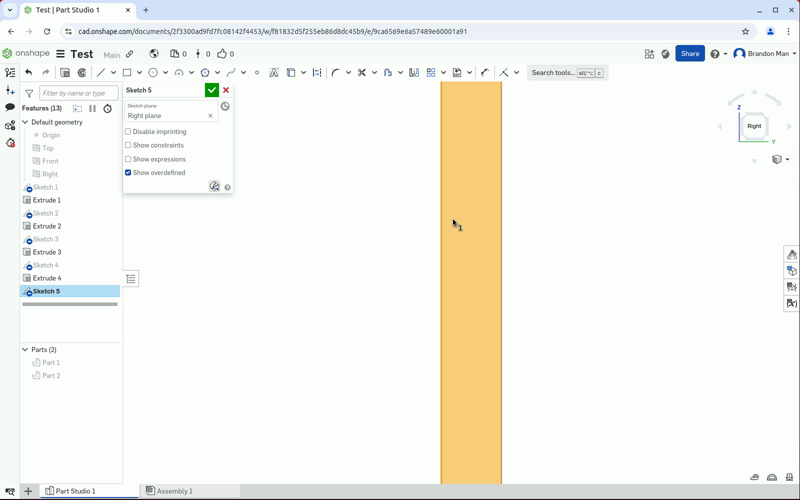
scroll(-6)
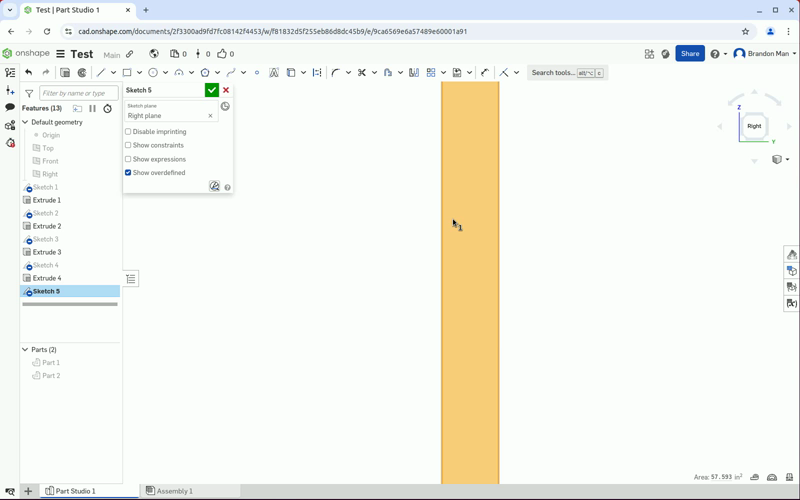
scroll(-6)
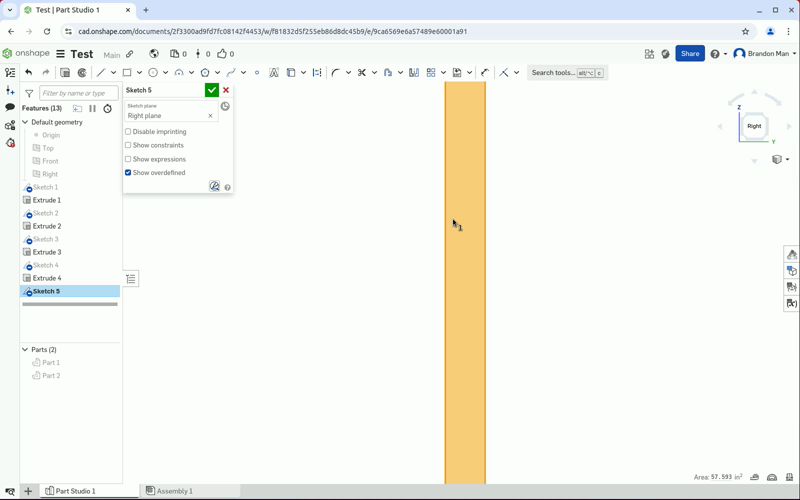
scroll(-6)
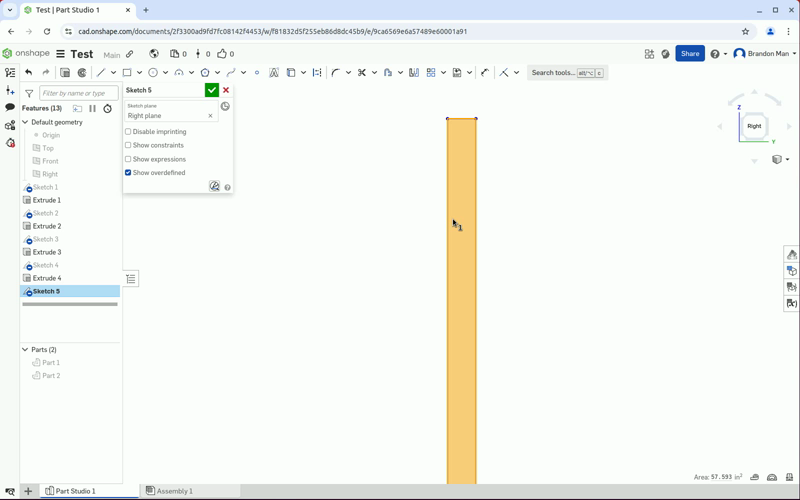
scroll(-6)
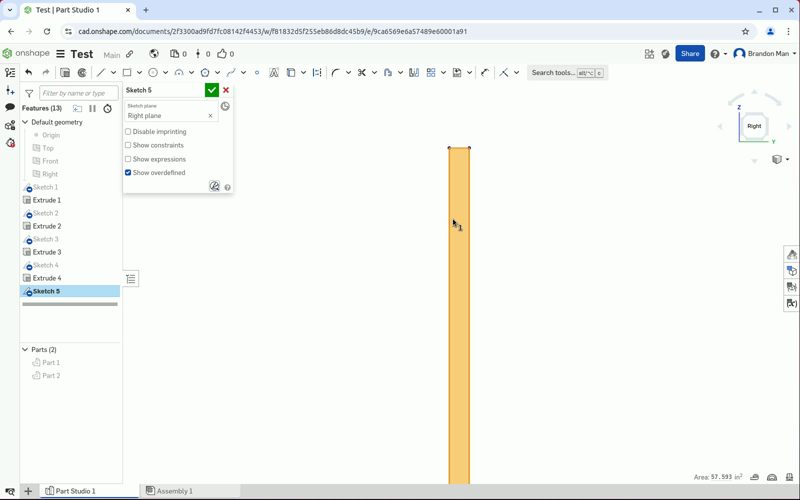
scroll(-6)
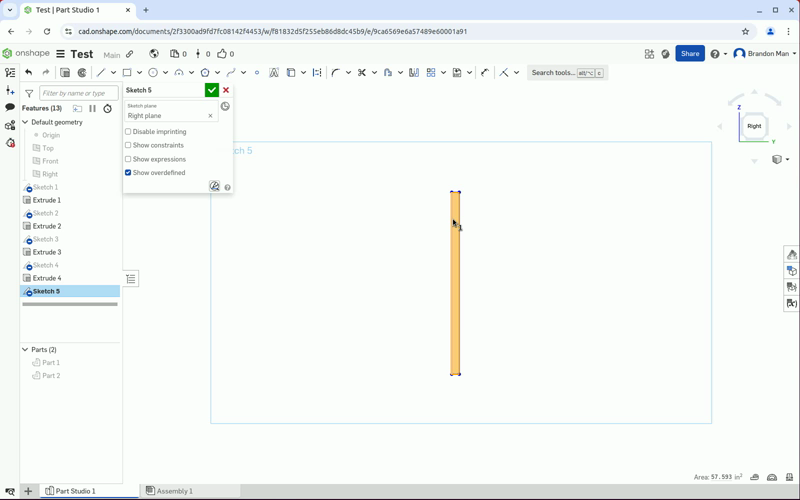
mouse_move(73, 352)
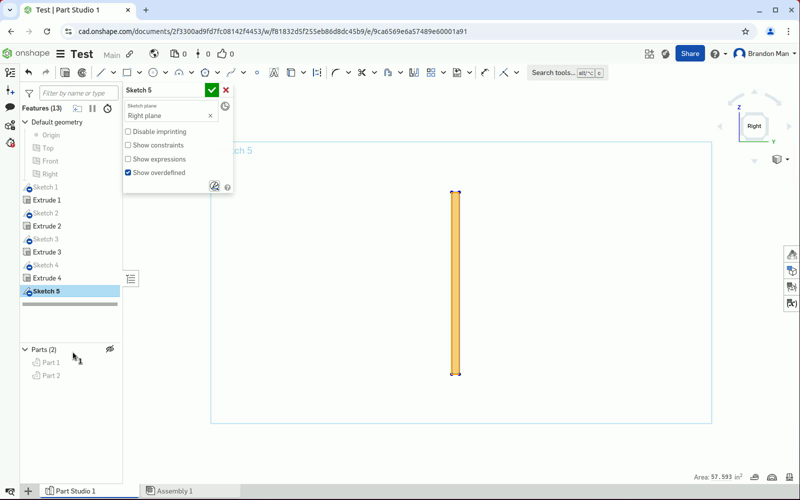
key(shift+y)
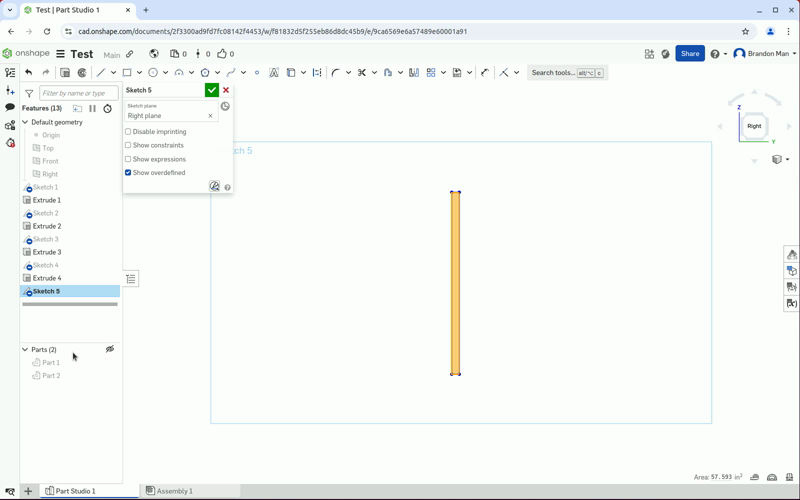
key(shift+e)
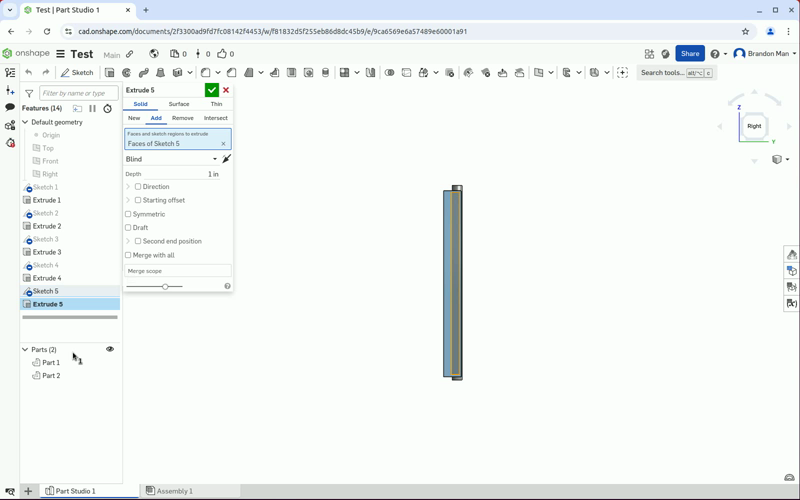
mouse_move(143, 106)
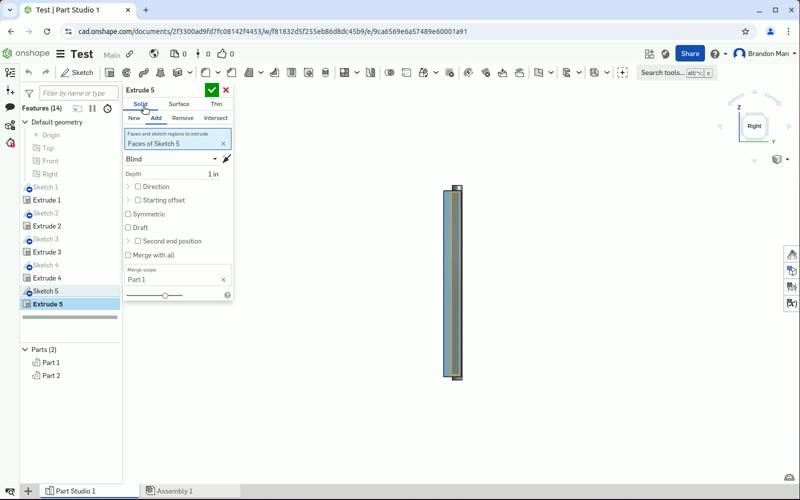
click(143, 106)
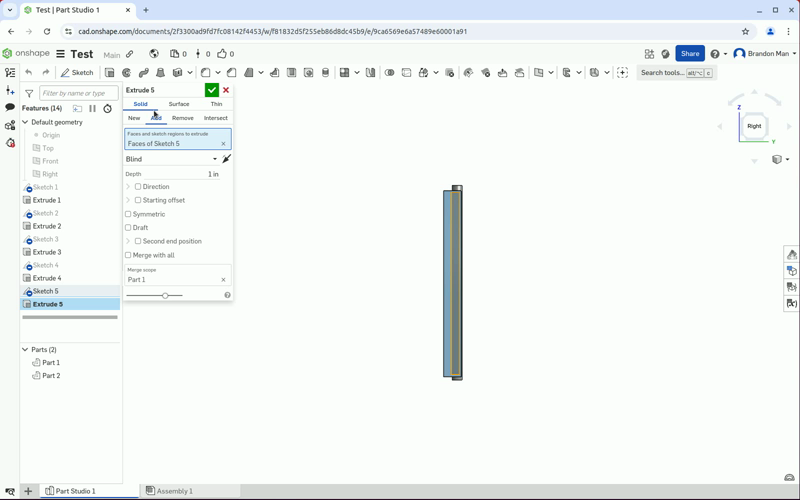
mouse_move(186, 120)
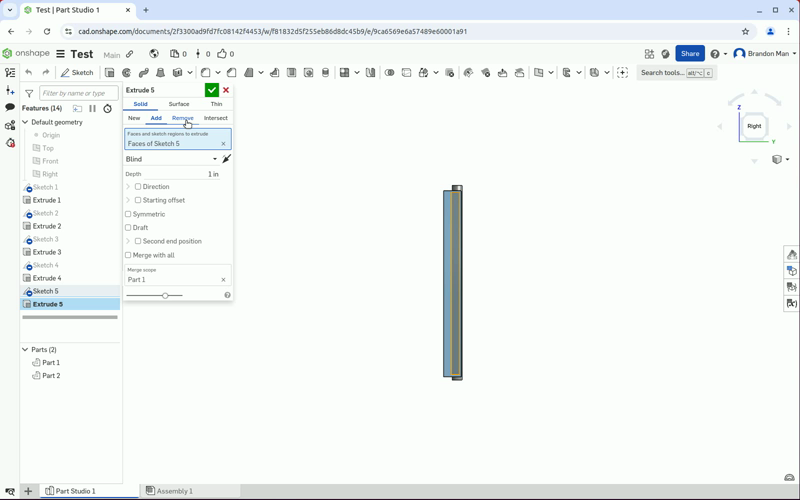
click(186, 120)
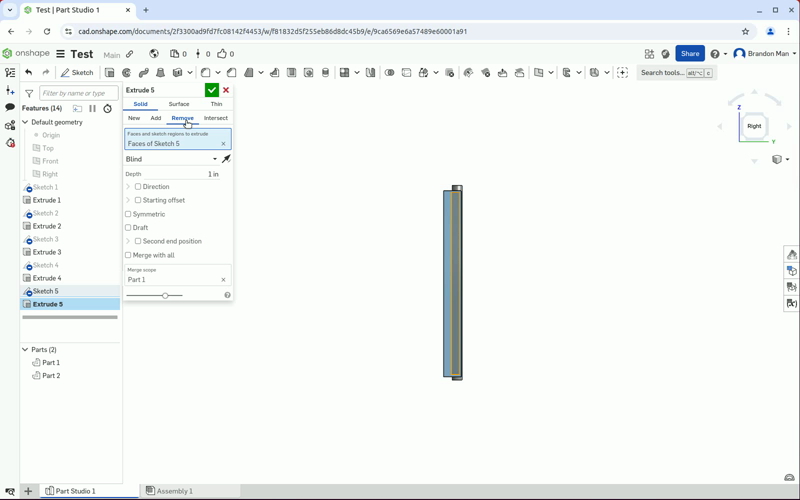
key(tab, 4)
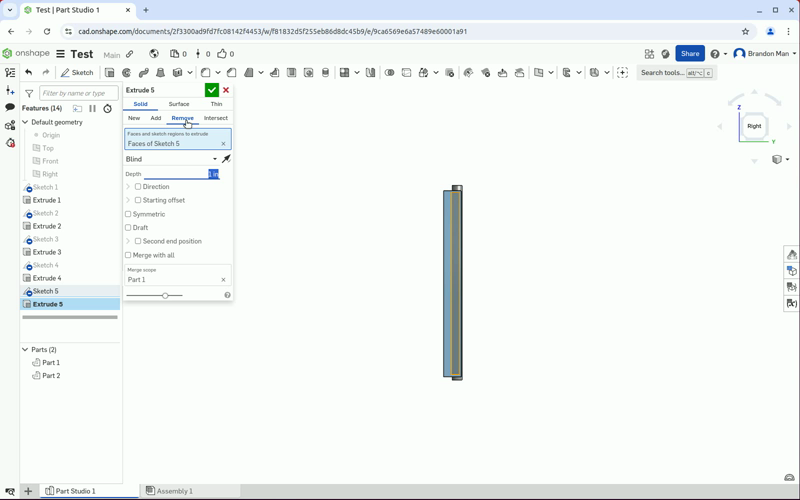
text(-28.645)
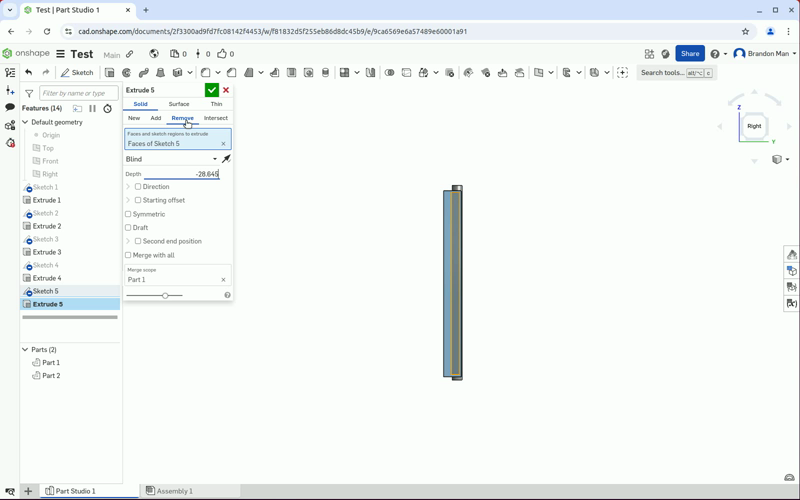
key(tab, 3)
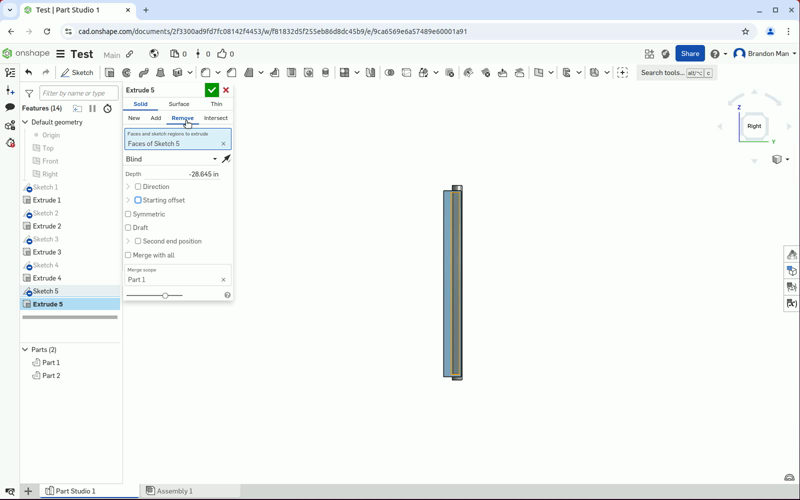
key(tab, 2)
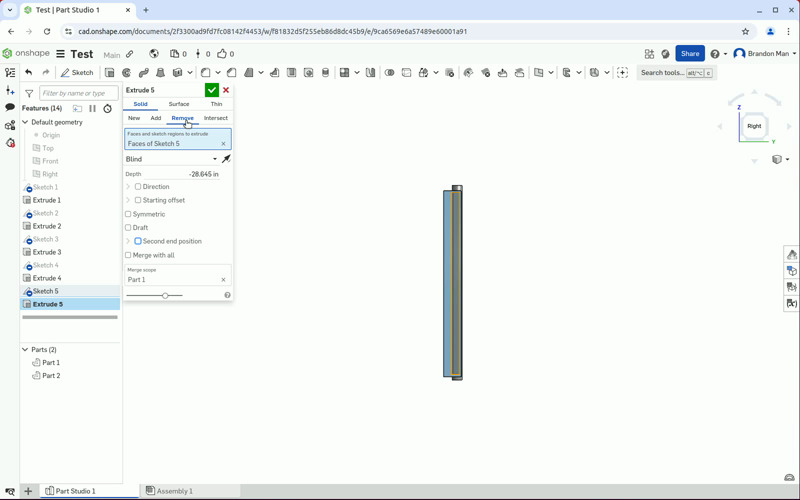
key(space)
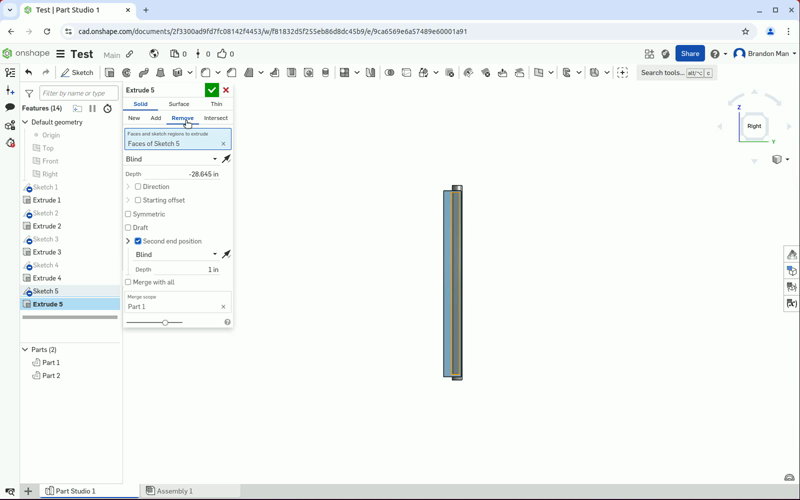
key(tab, 3)
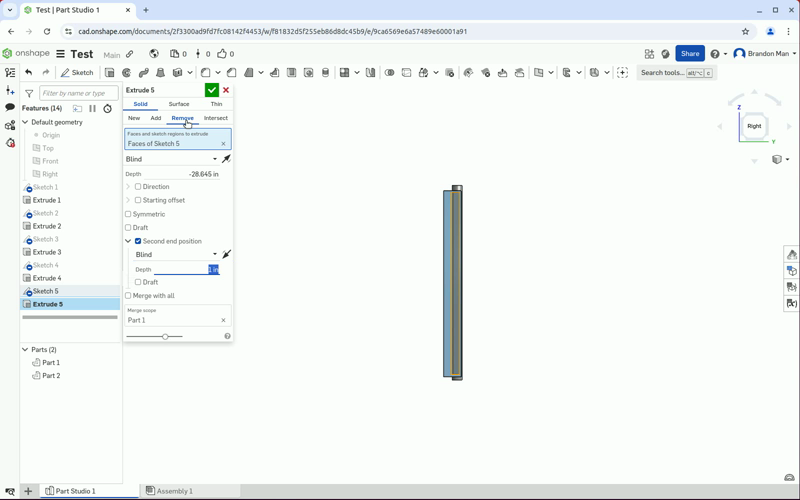
text(27.2)
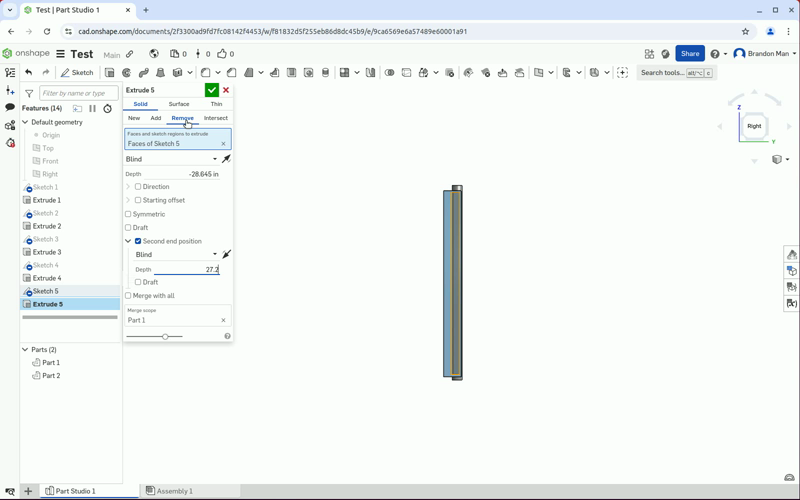
key(tab, 2)
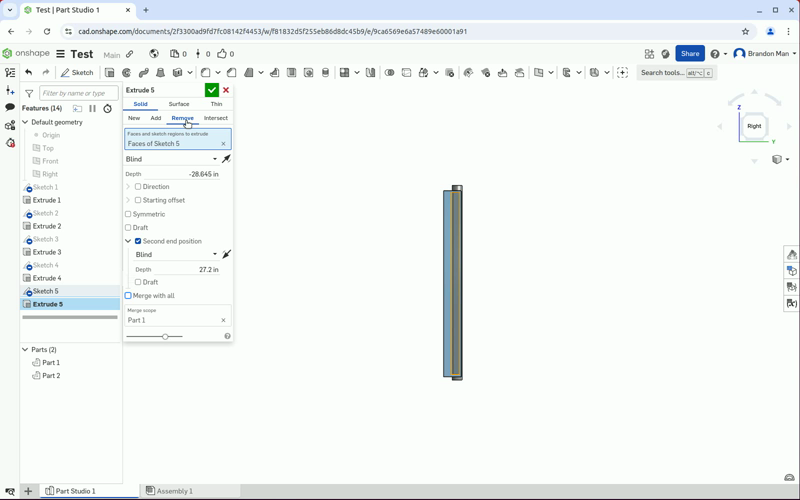
key(space)
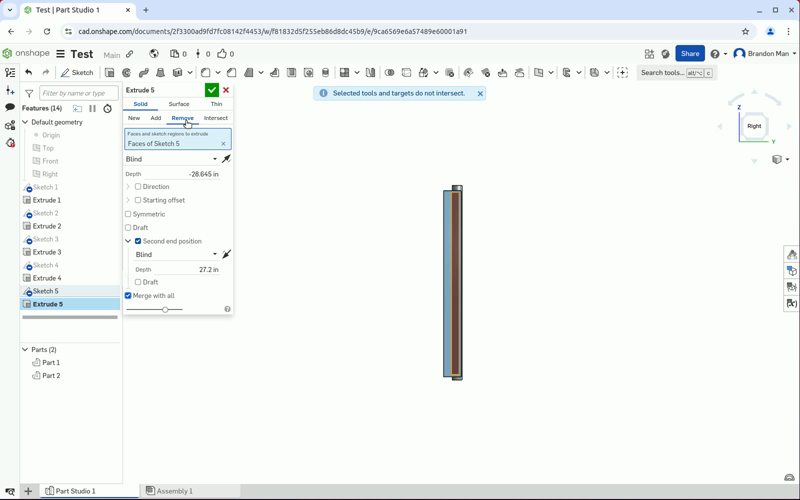
key(enter)
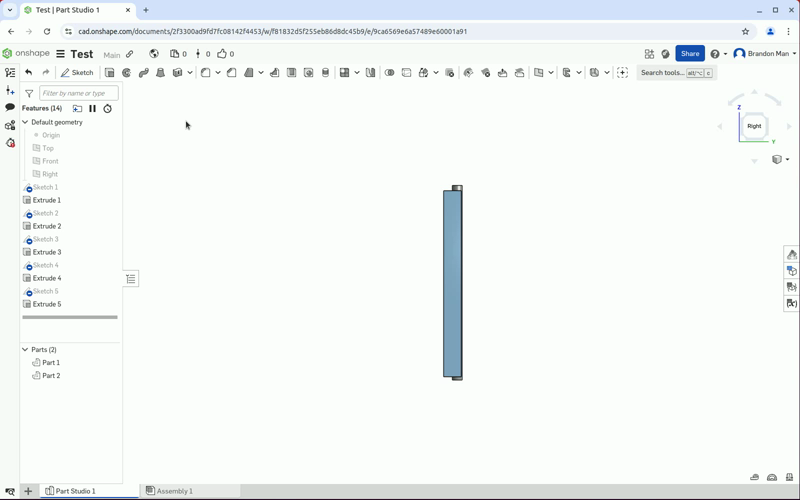
key(shift+h)
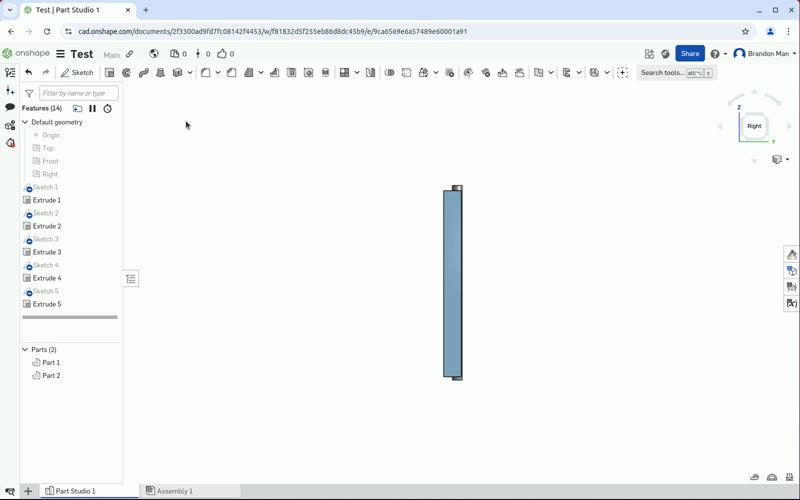
key(shift+h)
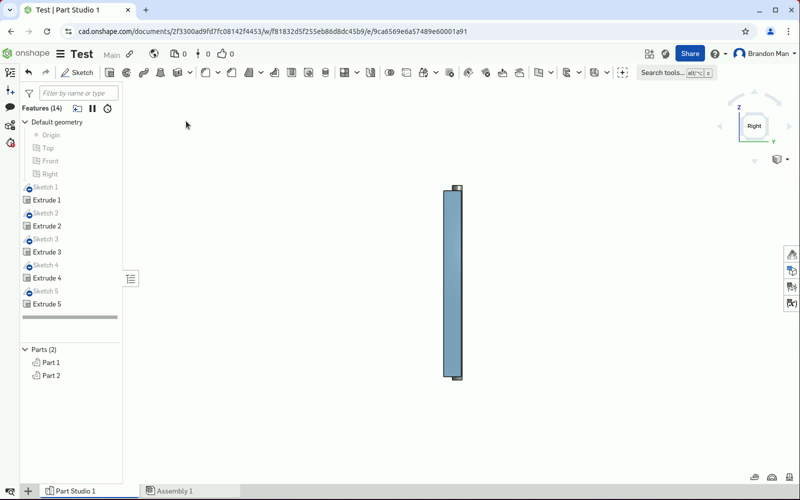
mouse_move(73, 189)
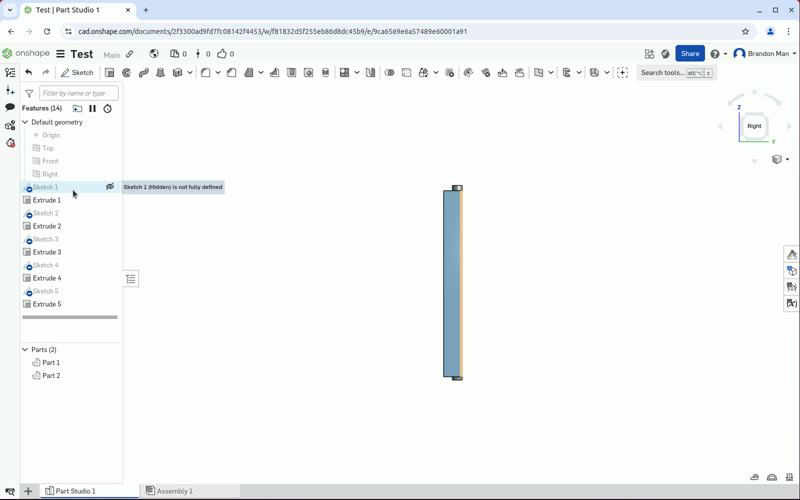
click(73, 189)
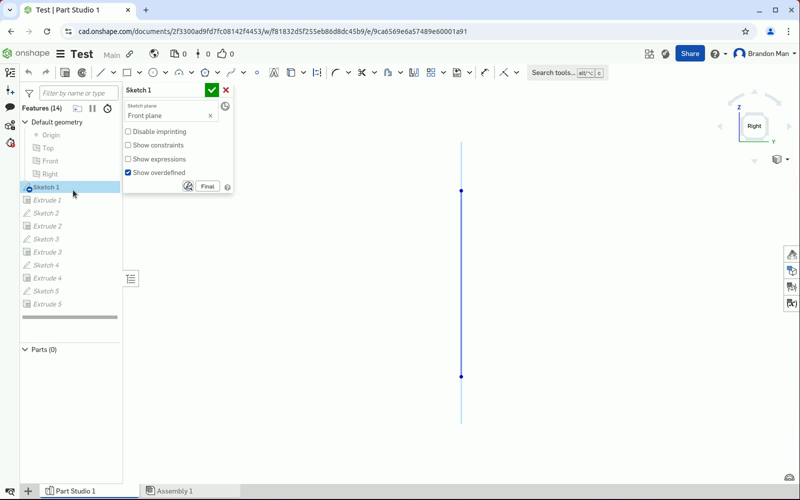
mouse_move(229, 92)
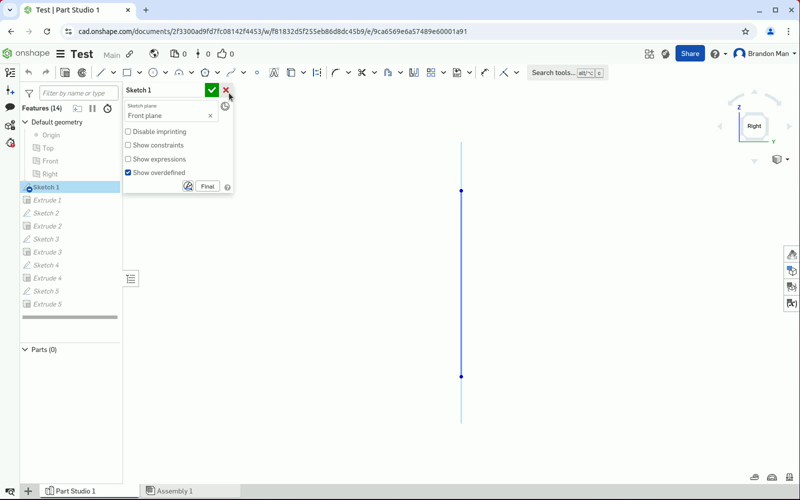
click(229, 92)
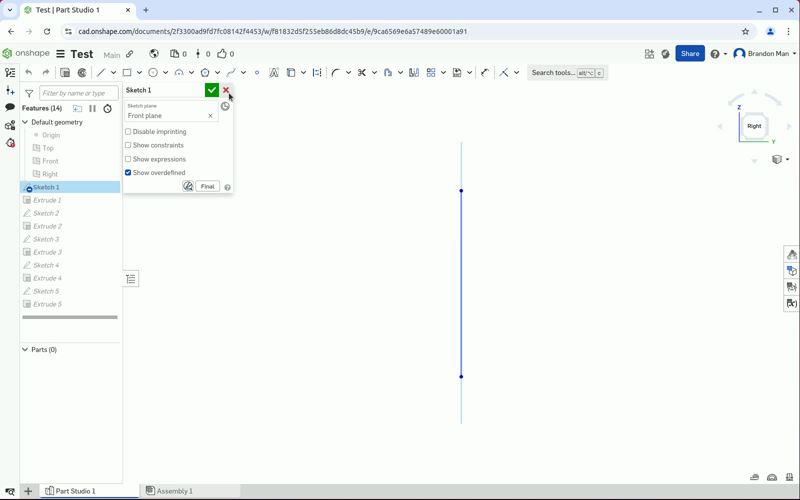
key(shift+s)
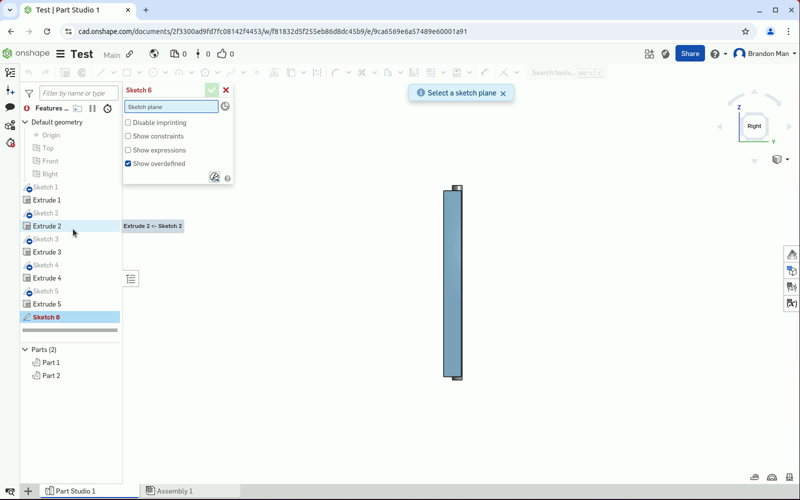
scroll(3)
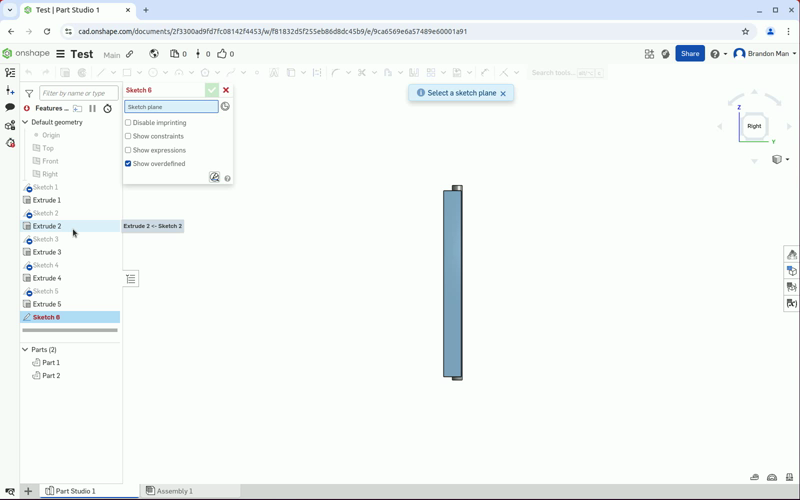
mouse_move(73, 176)
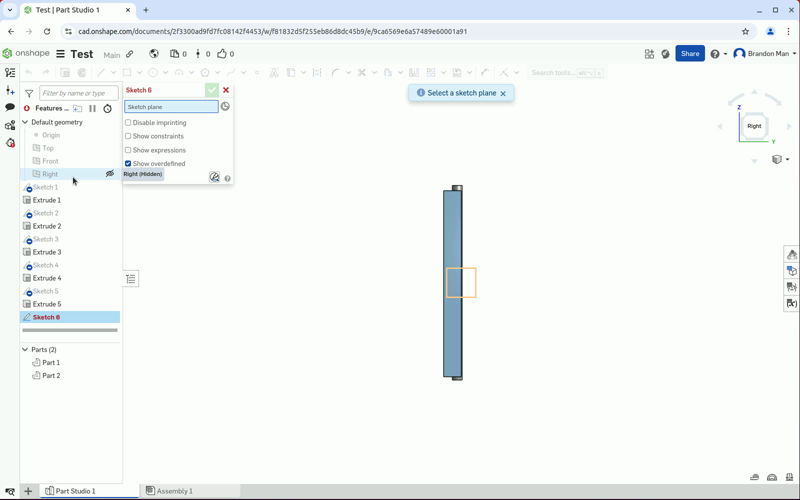
click(73, 176)
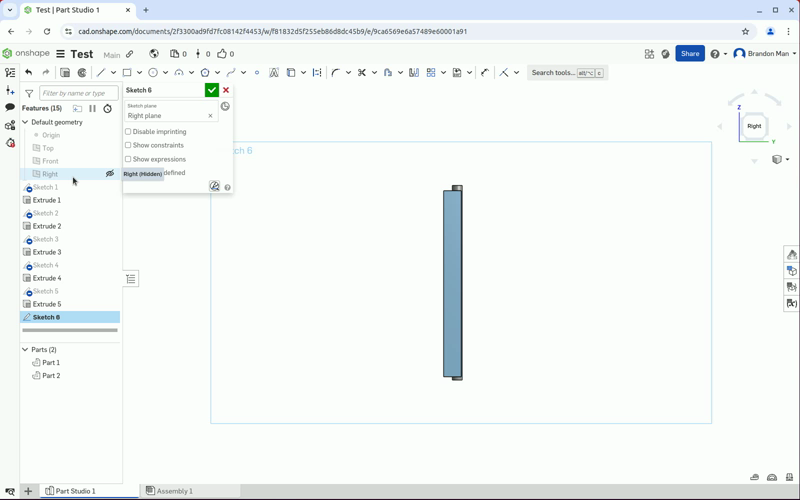
mouse_move(73, 352)
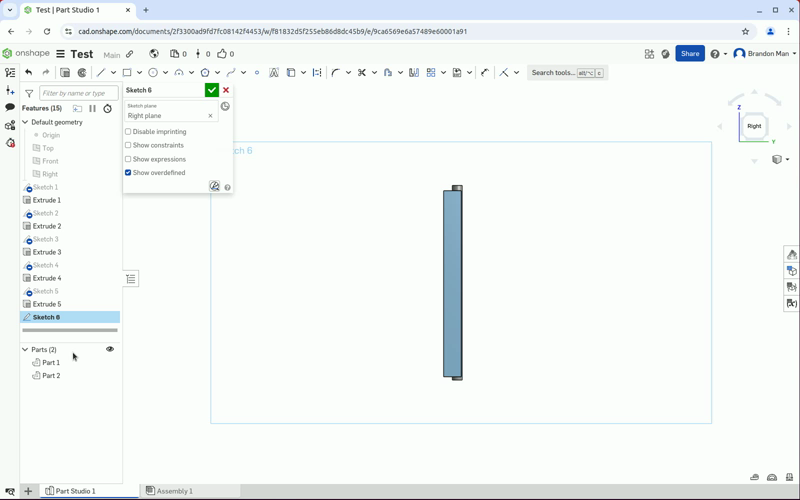
key(y)
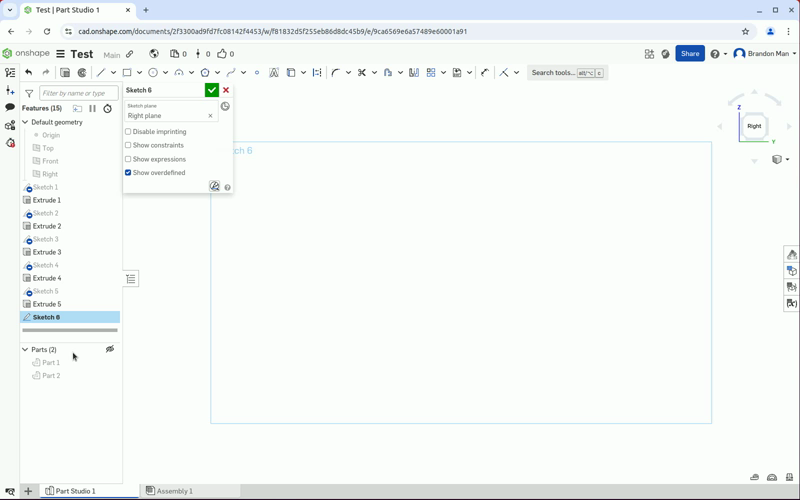
key(l)
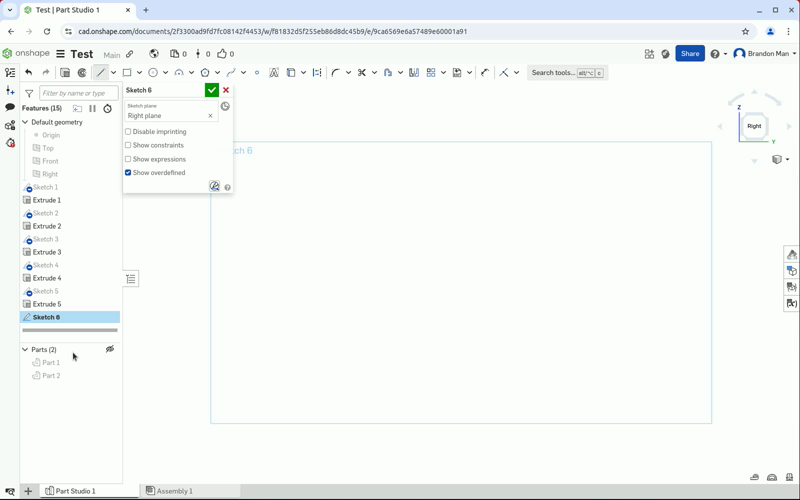
key_down(shift)
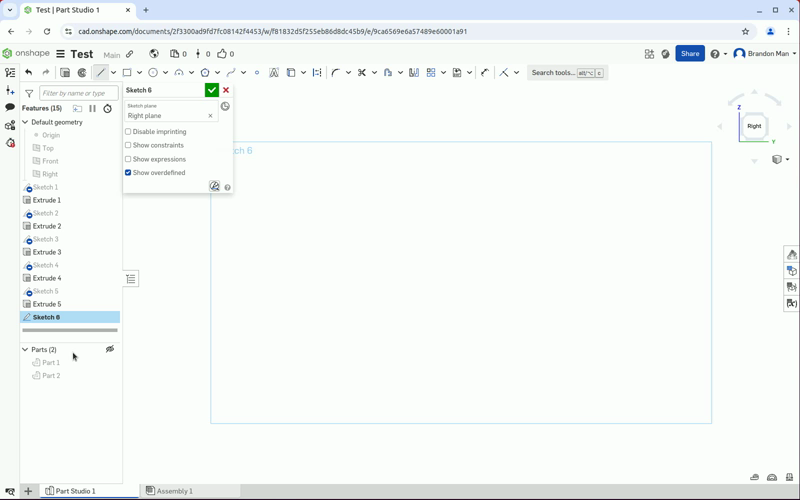
mouse_move(452, 372)
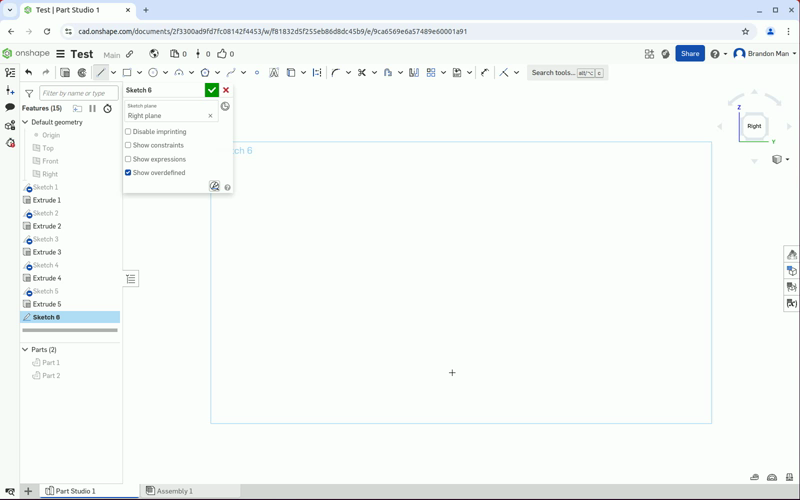
click(452, 372)
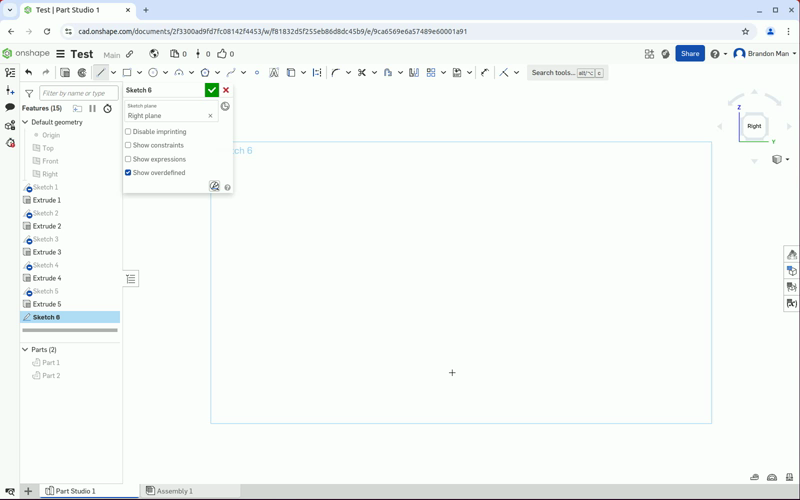
key_up(shift)
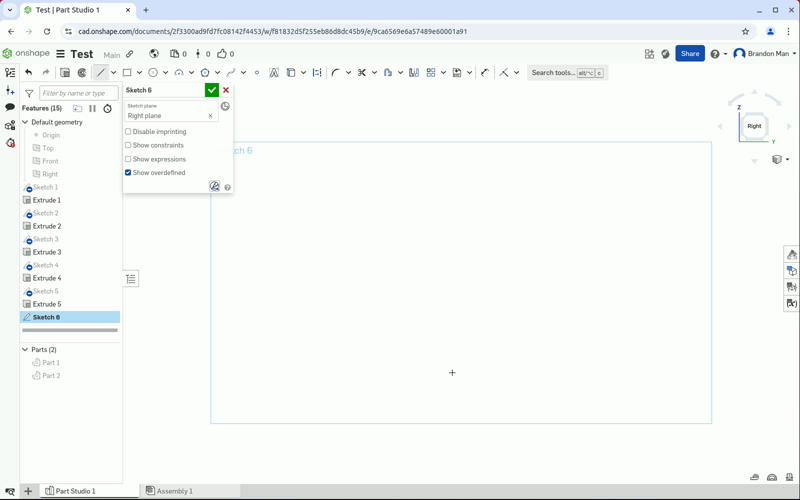
key_down(shift)
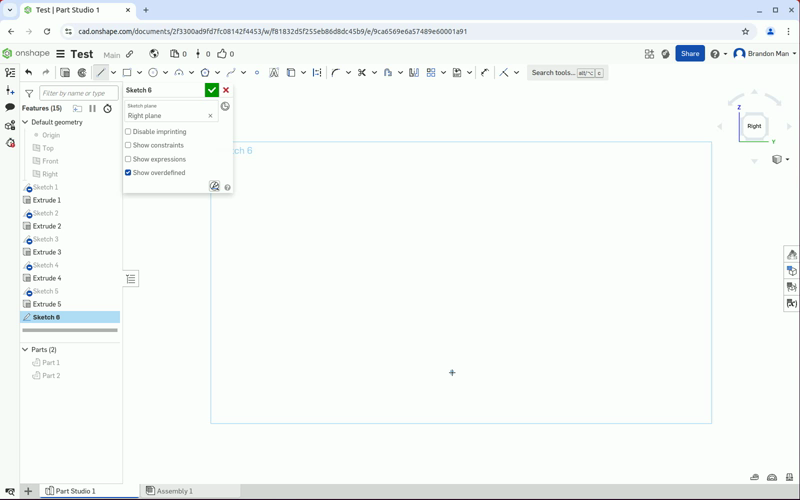
mouse_move(482, 372)
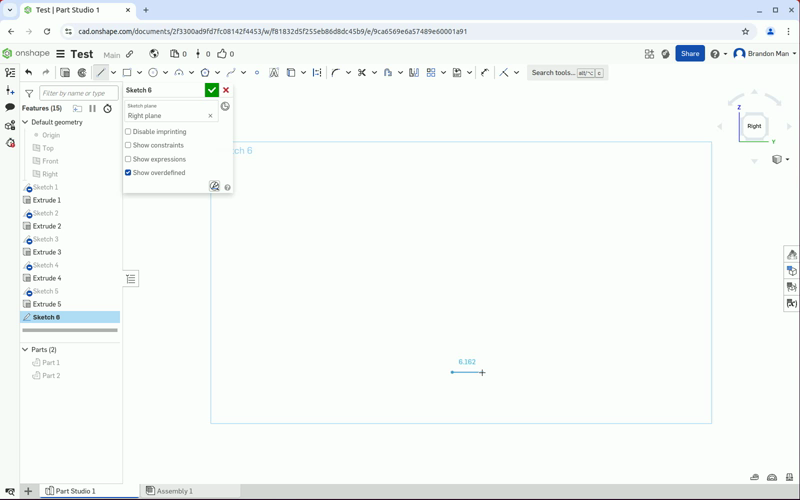
mouse_move(454, 372)
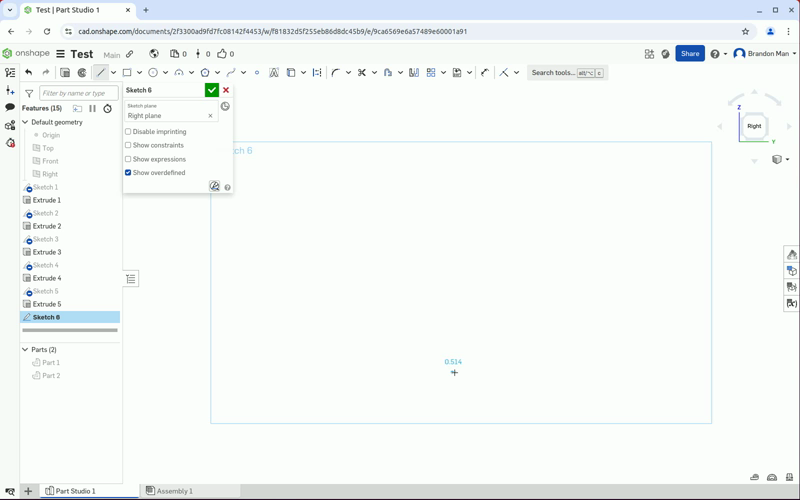
scroll(6)
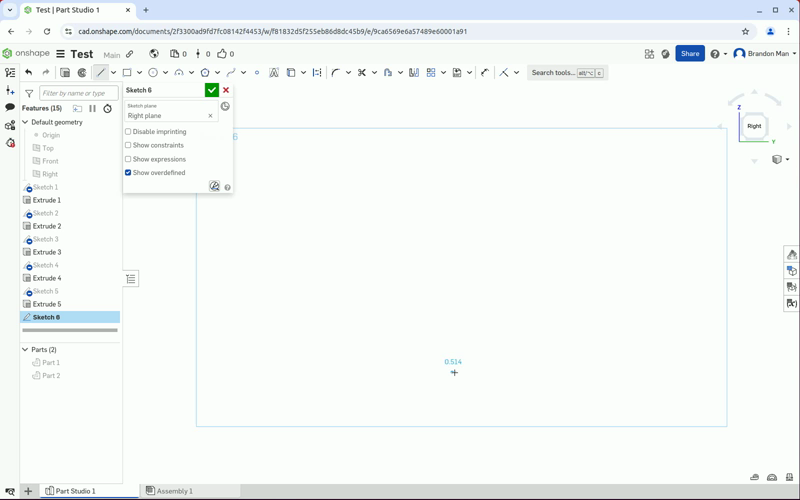
scroll(6)
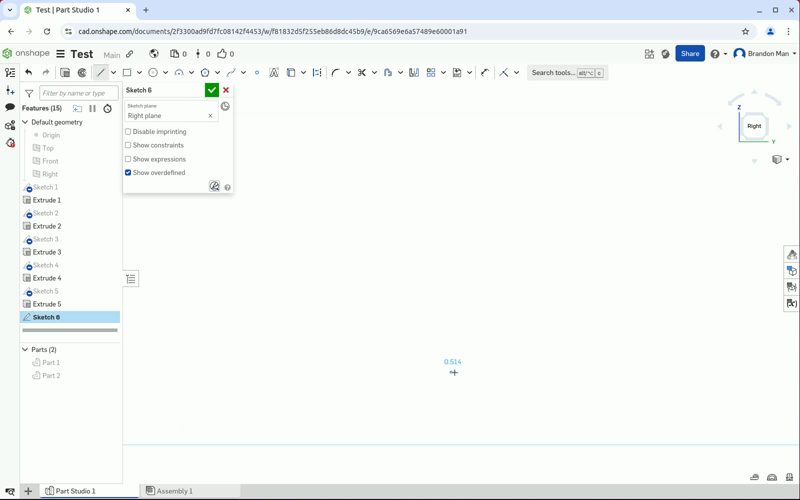
scroll(6)
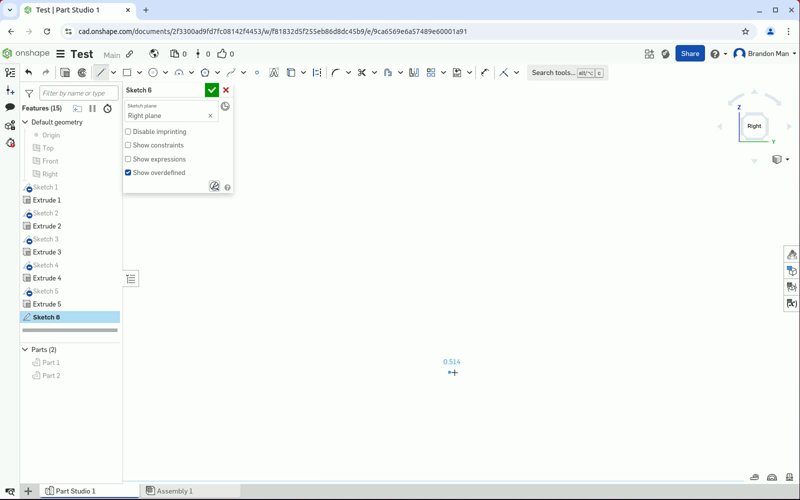
scroll(6)
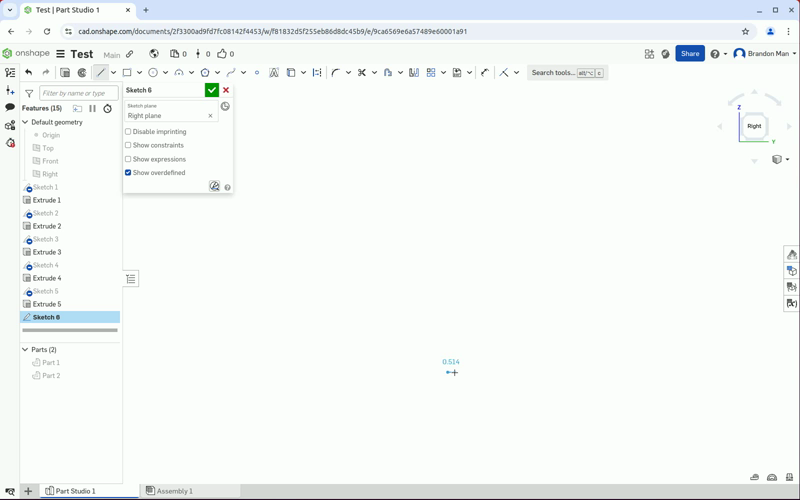
scroll(6)
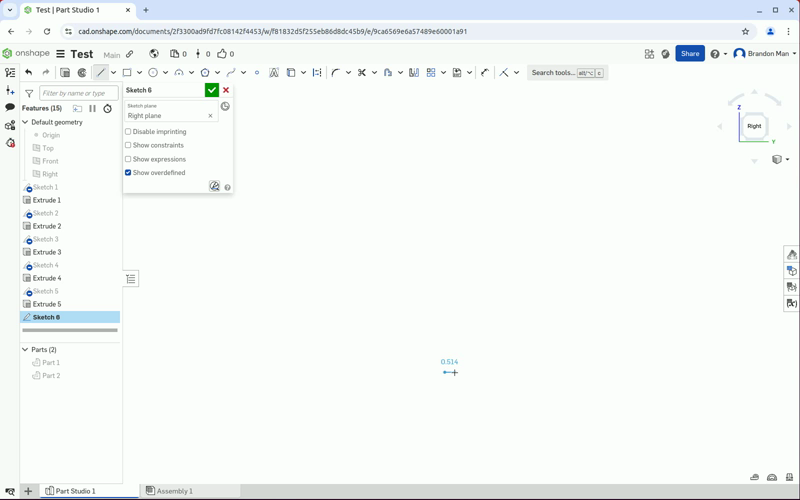
scroll(6)
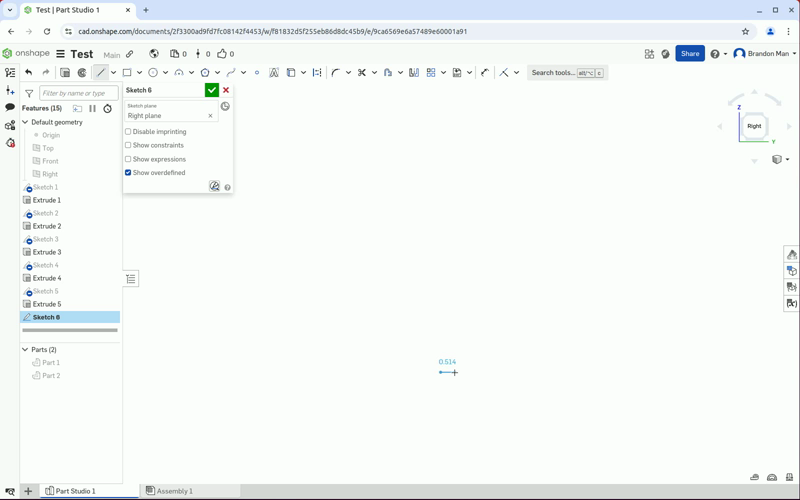
scroll(6)
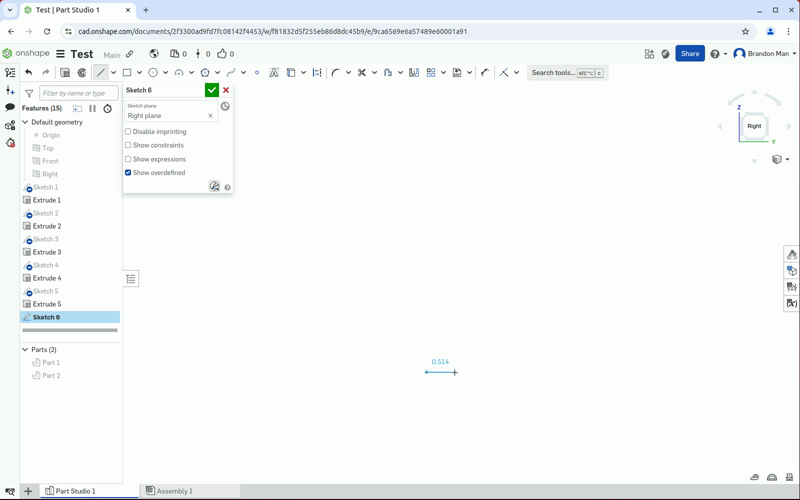
click(454, 372)
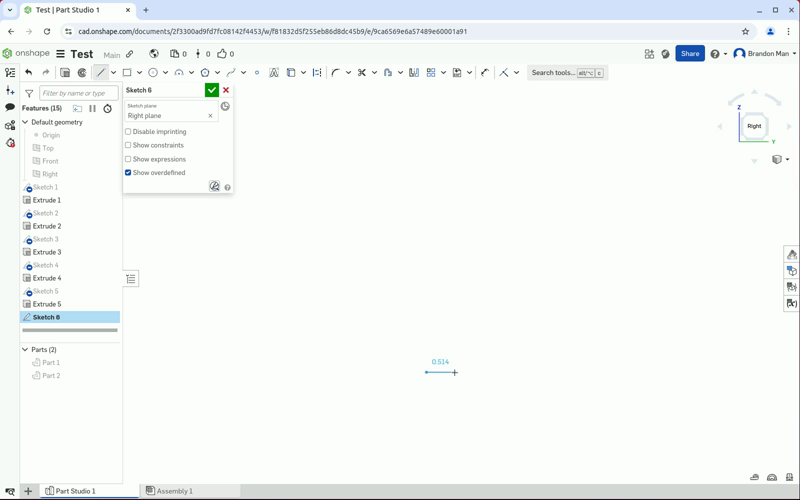
scroll(-6)
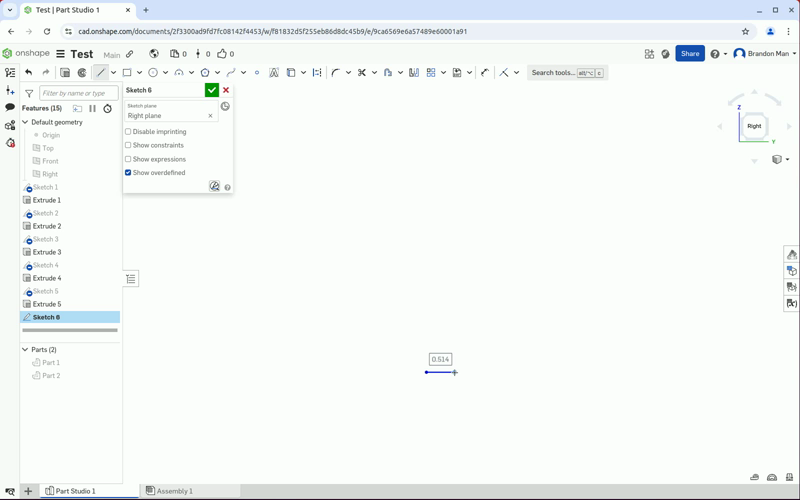
scroll(-6)
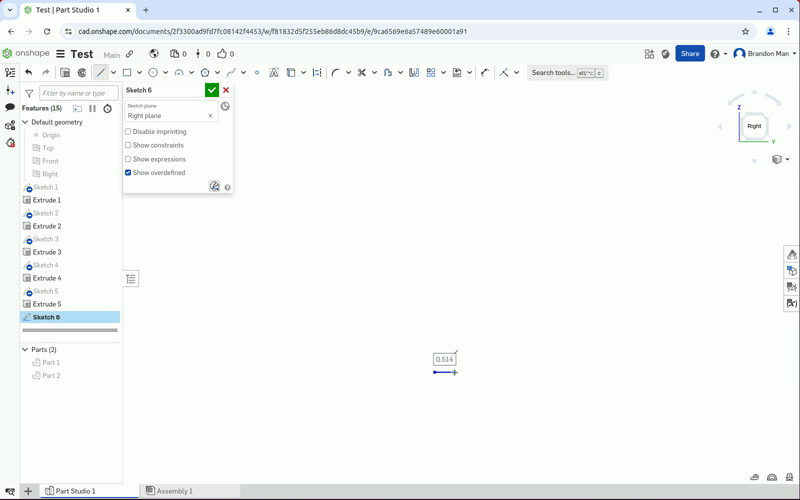
scroll(-6)
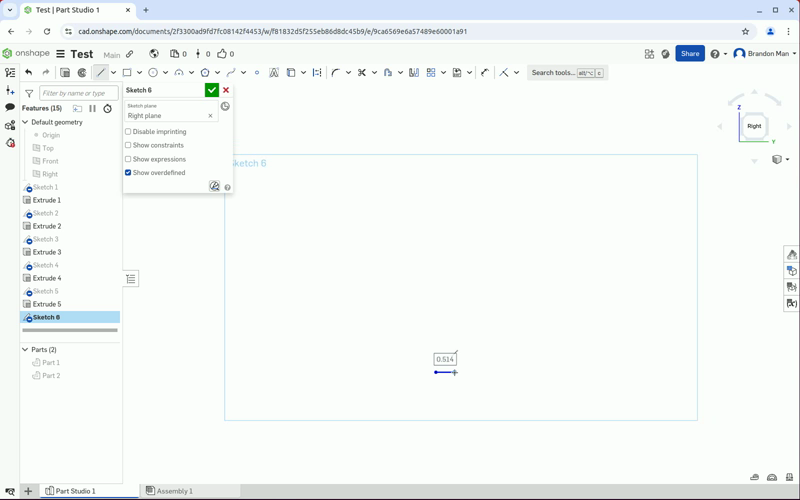
scroll(-6)
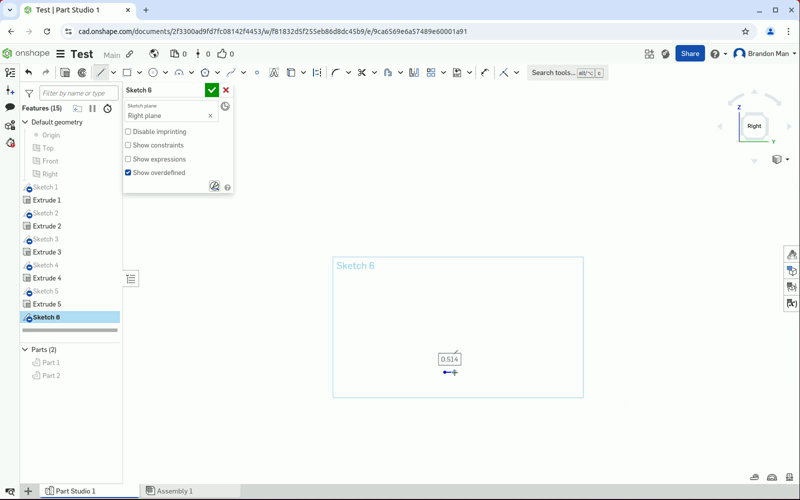
scroll(-6)
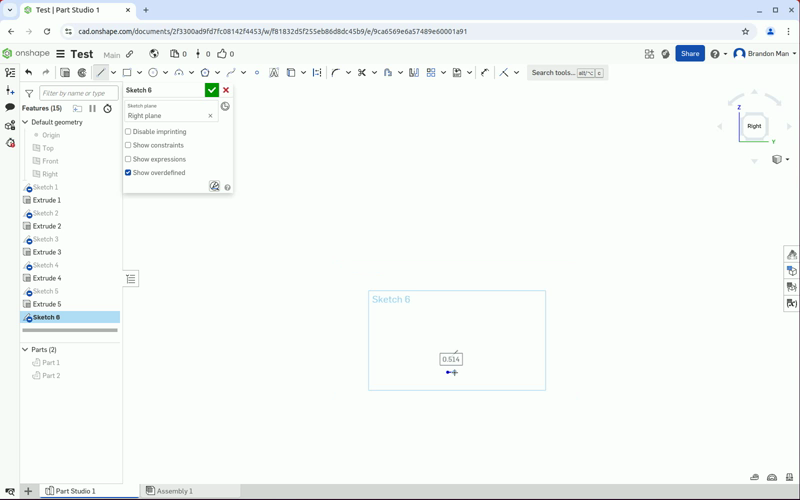
scroll(-6)
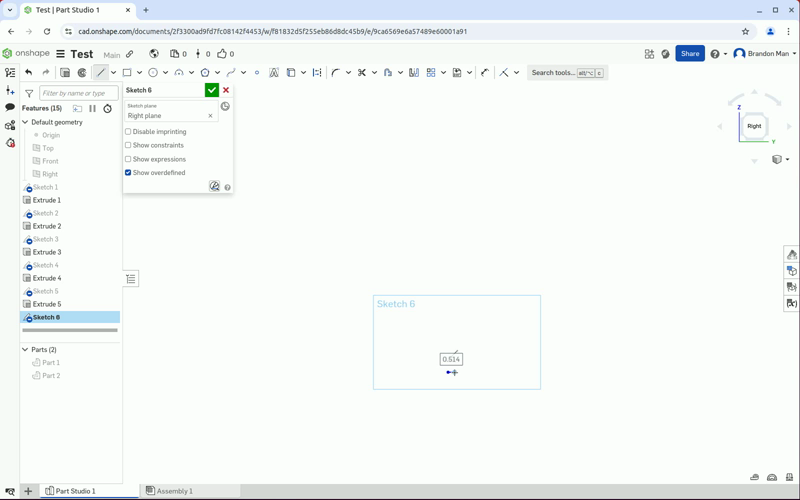
scroll(-6)
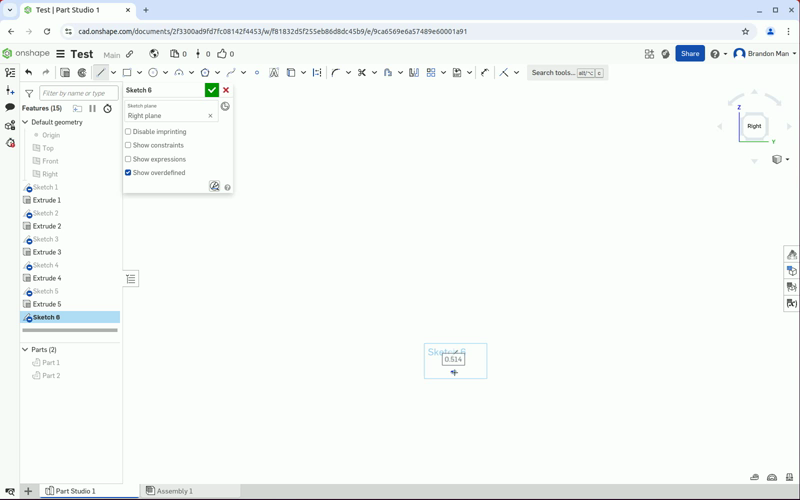
key_up(shift)
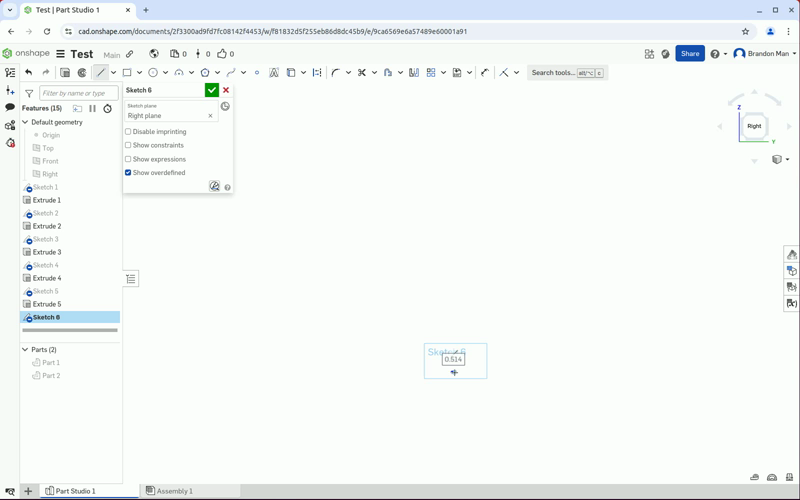
key_down(shift)
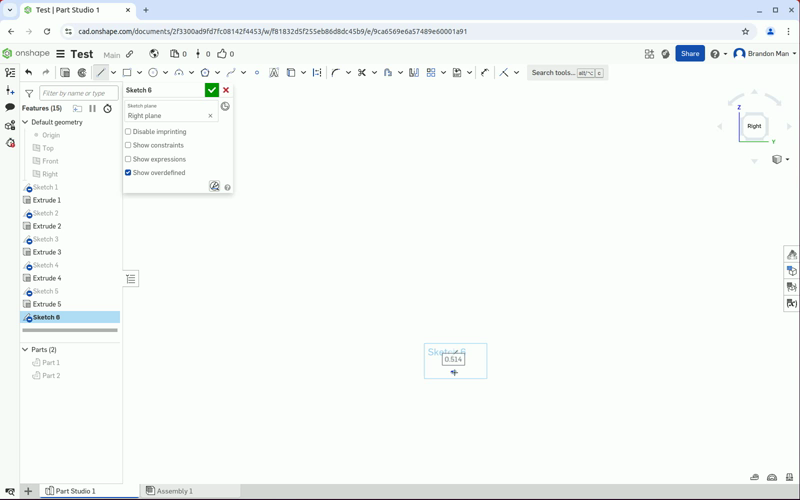
mouse_move(454, 192)
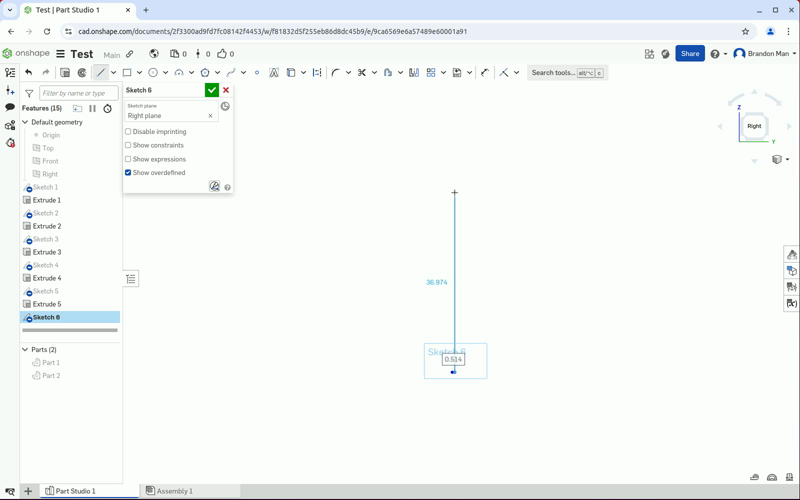
click(454, 192)
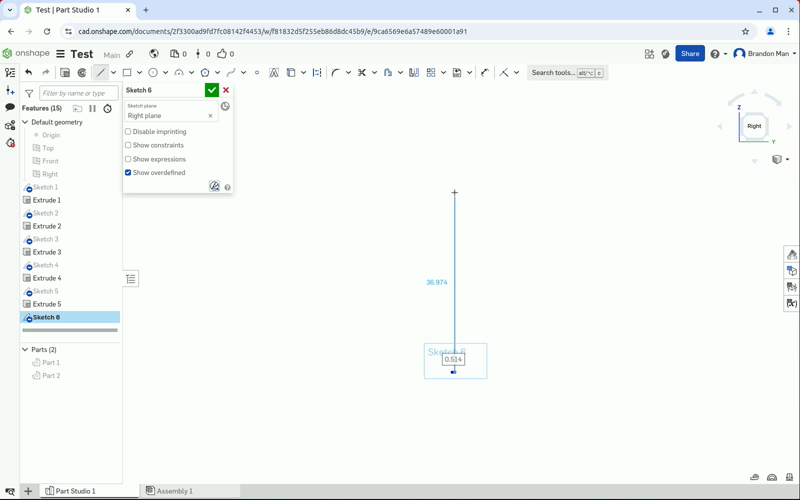
key_up(shift)
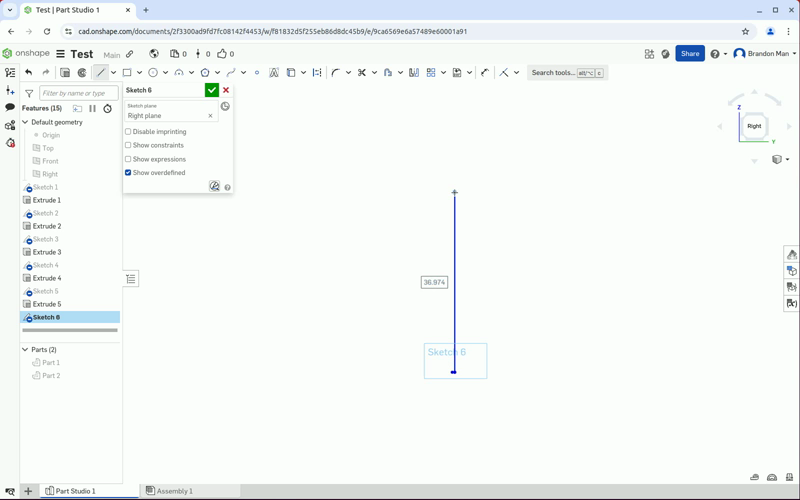
key_down(shift)
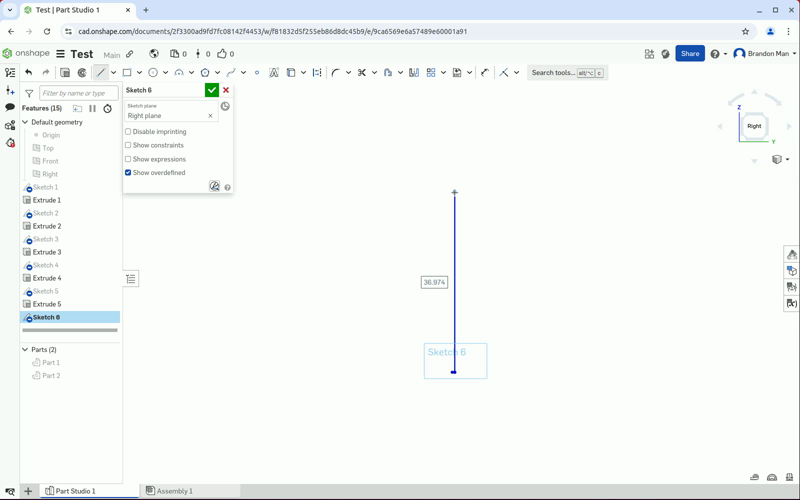
mouse_move(484, 192)
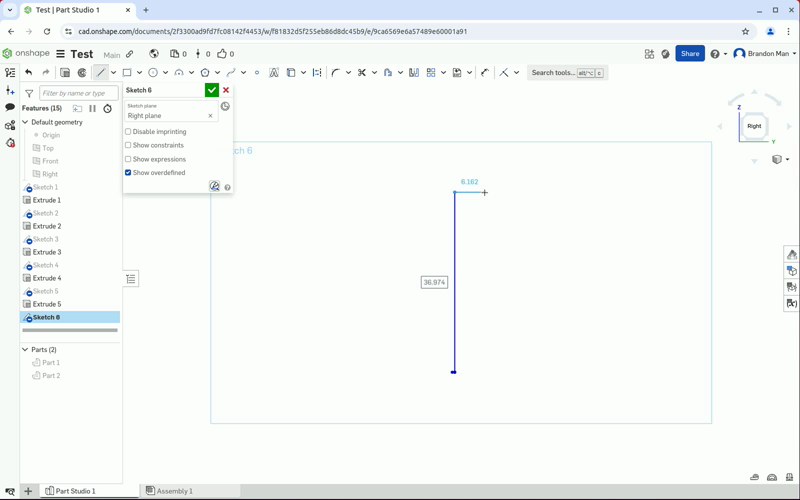
mouse_move(452, 192)
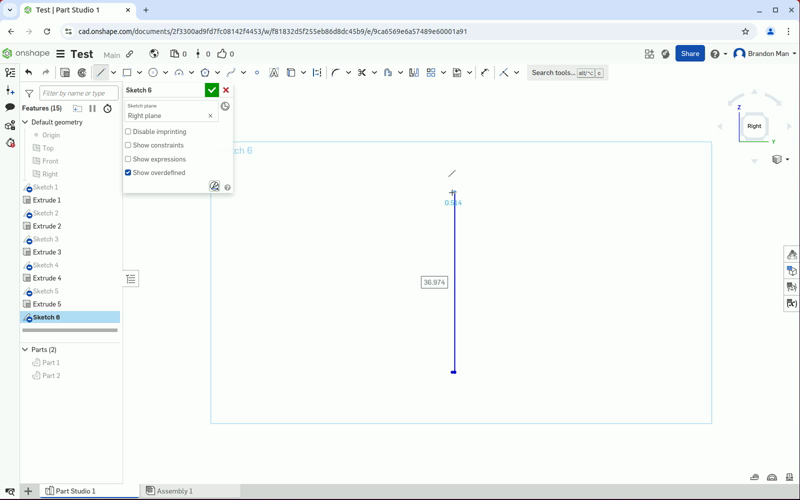
scroll(6)
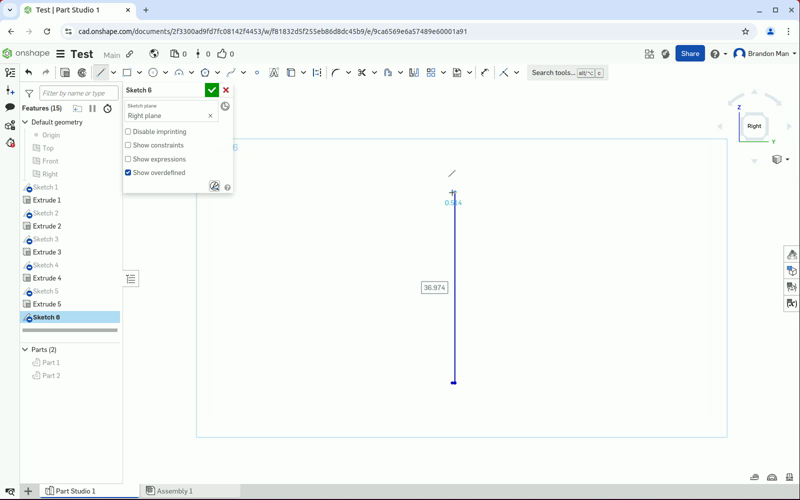
scroll(6)
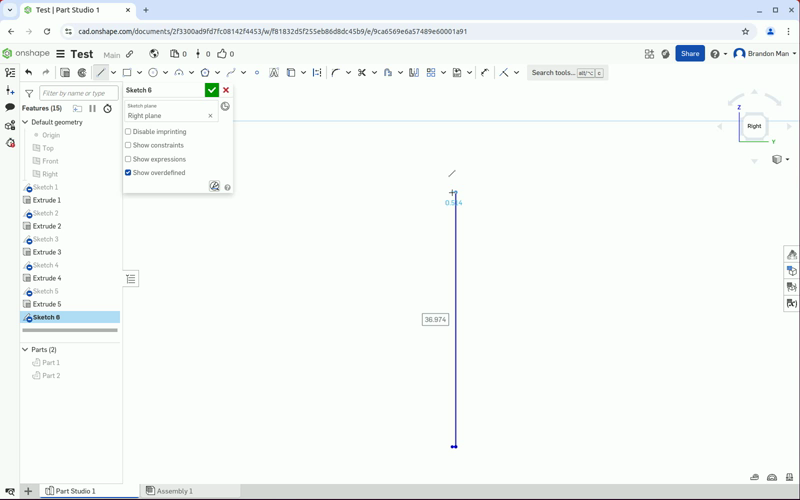
scroll(6)
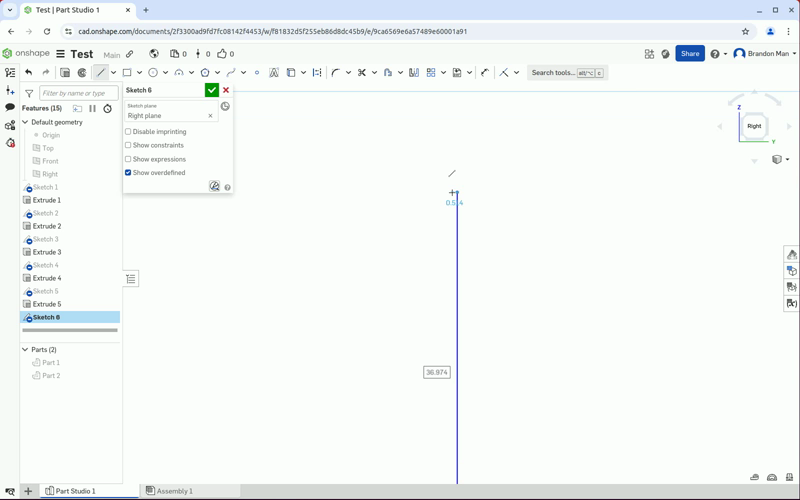
scroll(6)
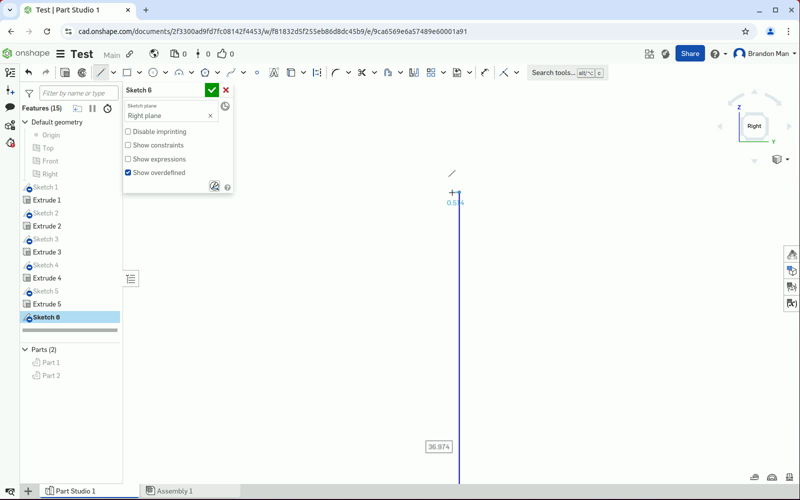
scroll(6)
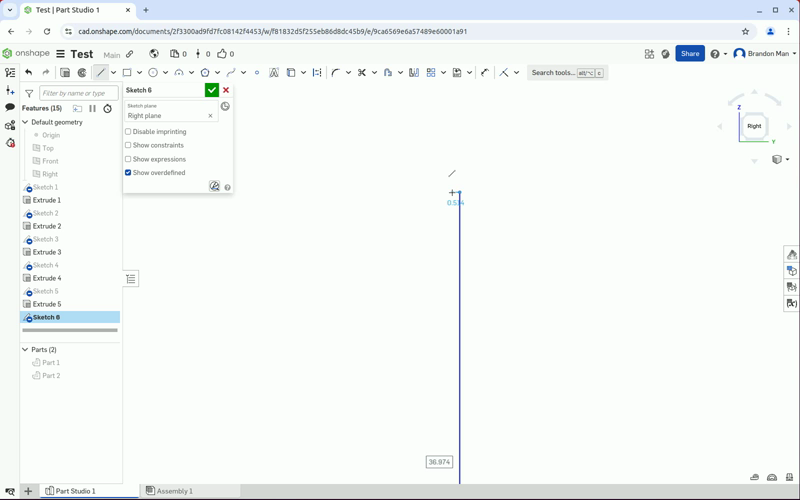
scroll(6)
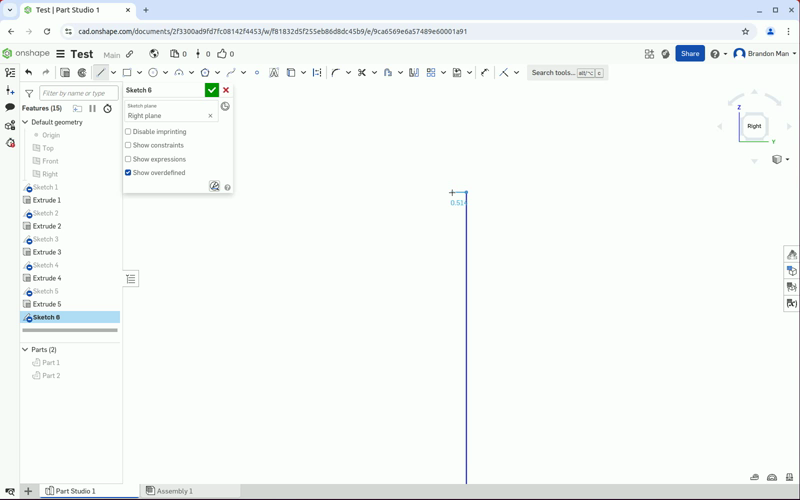
scroll(6)
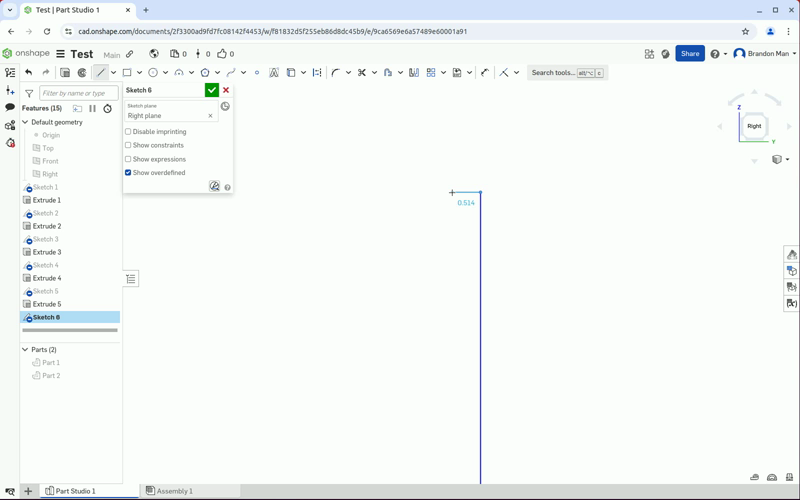
click(452, 192)
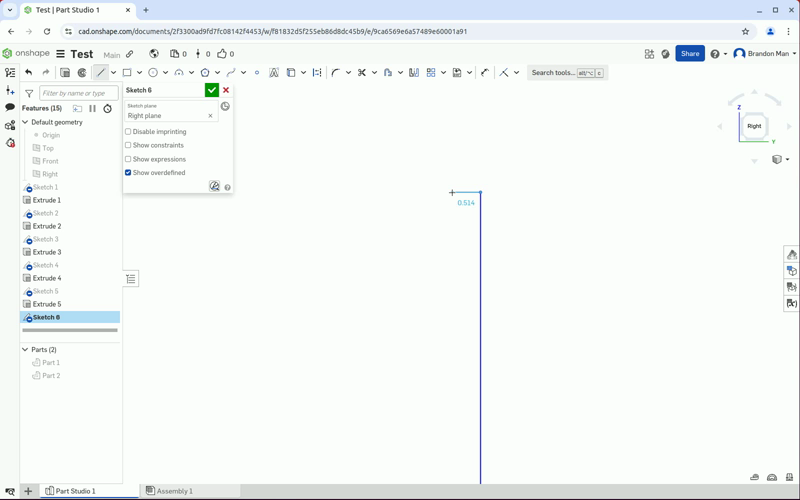
scroll(-6)
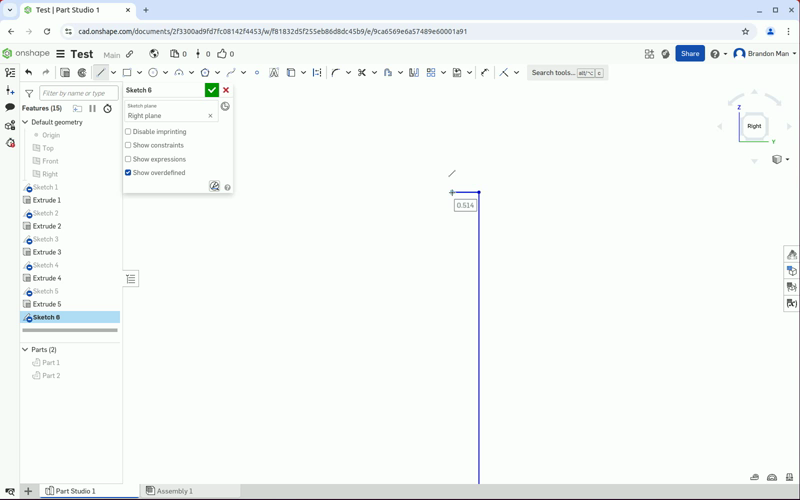
scroll(-6)
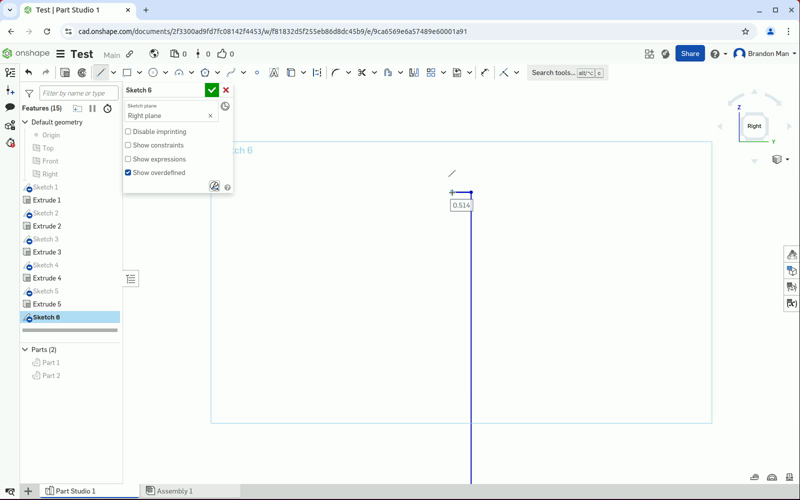
scroll(-6)
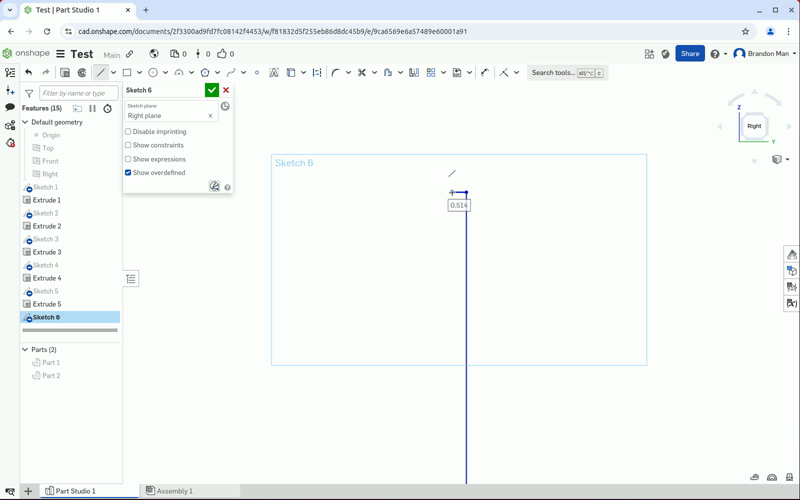
scroll(-6)
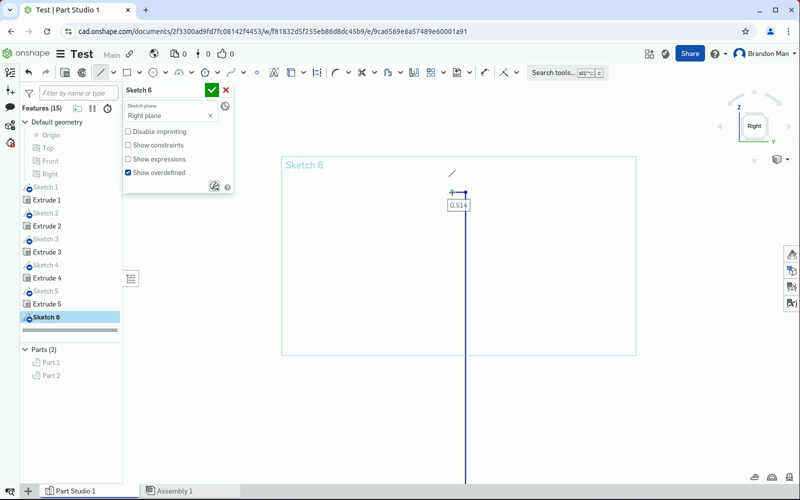
scroll(-6)
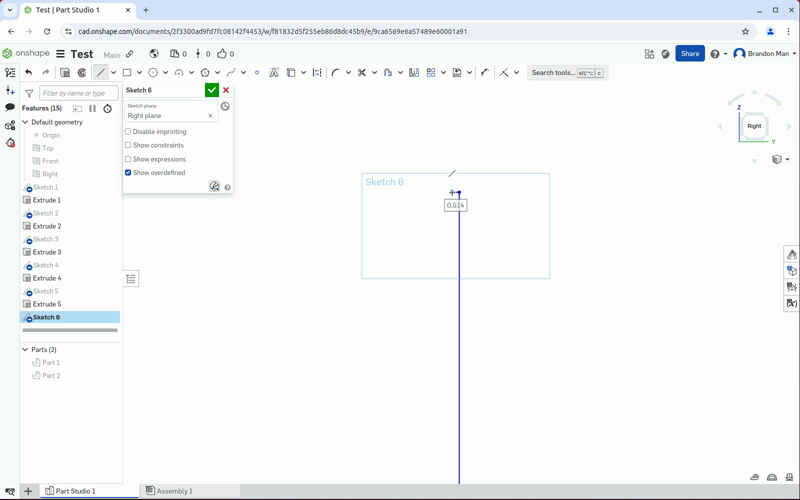
scroll(-6)
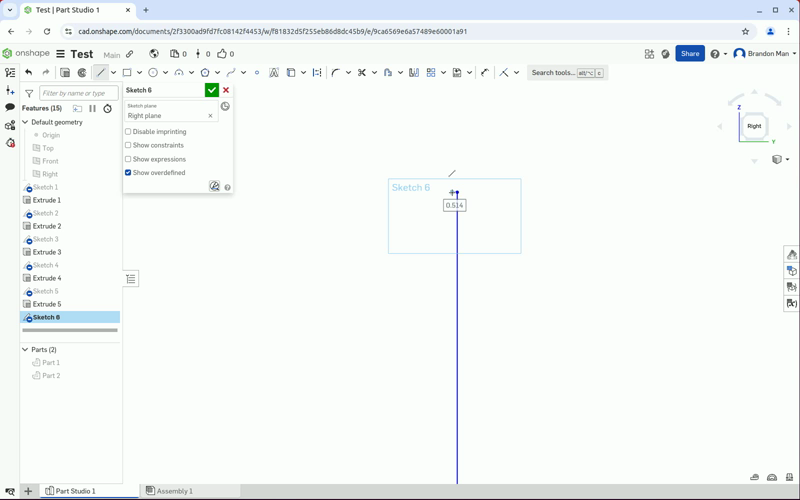
scroll(-6)
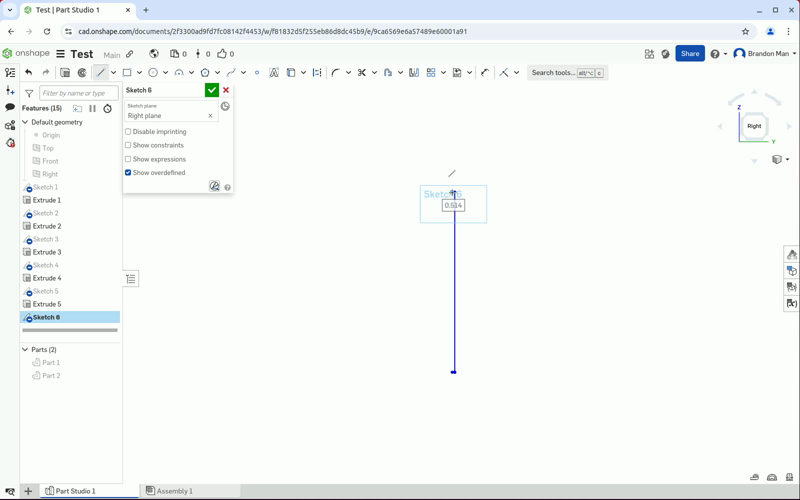
key_up(shift)
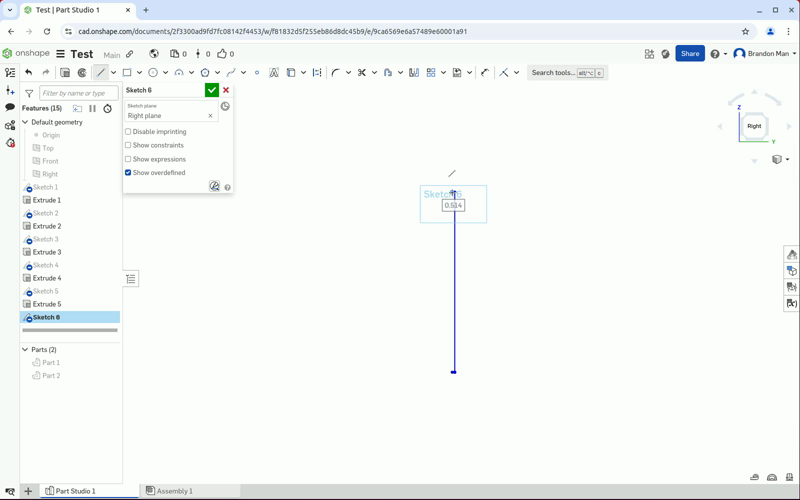
key_down(shift)
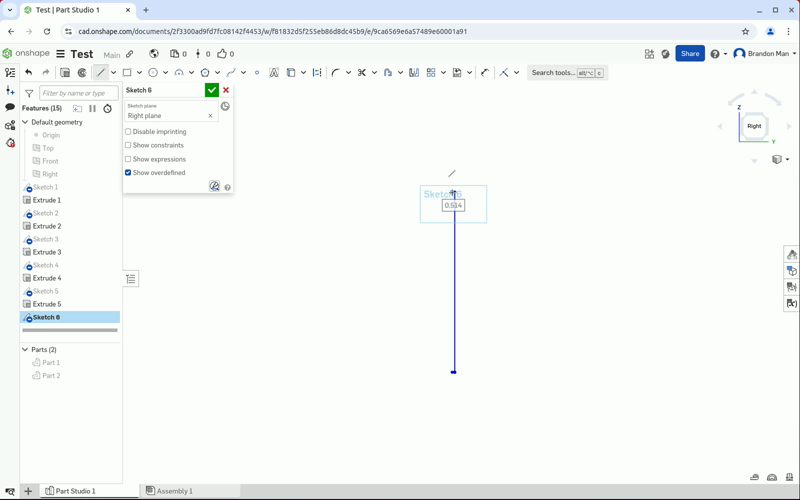
mouse_move(452, 372)
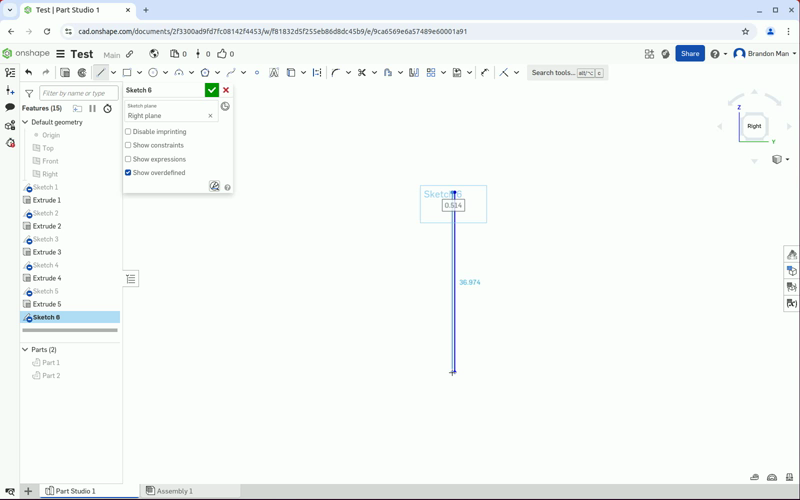
scroll(6)
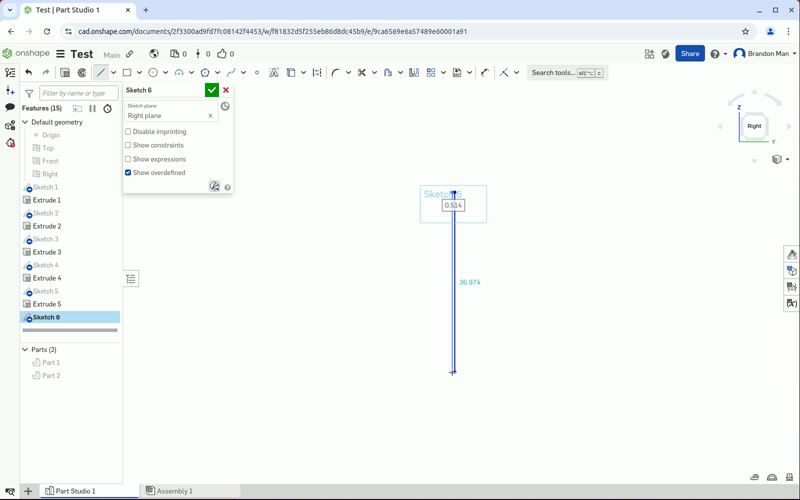
scroll(6)
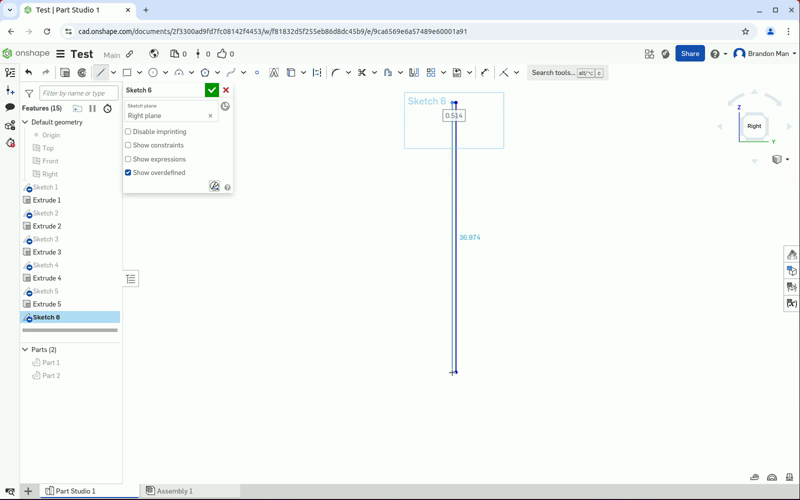
scroll(6)
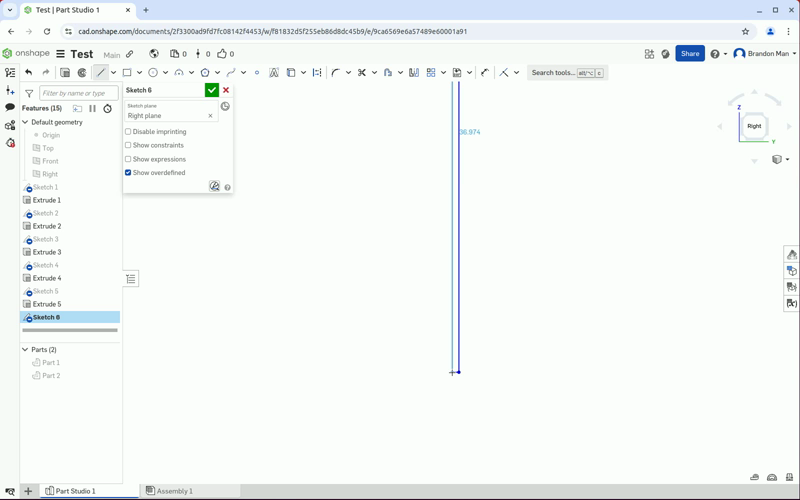
scroll(6)
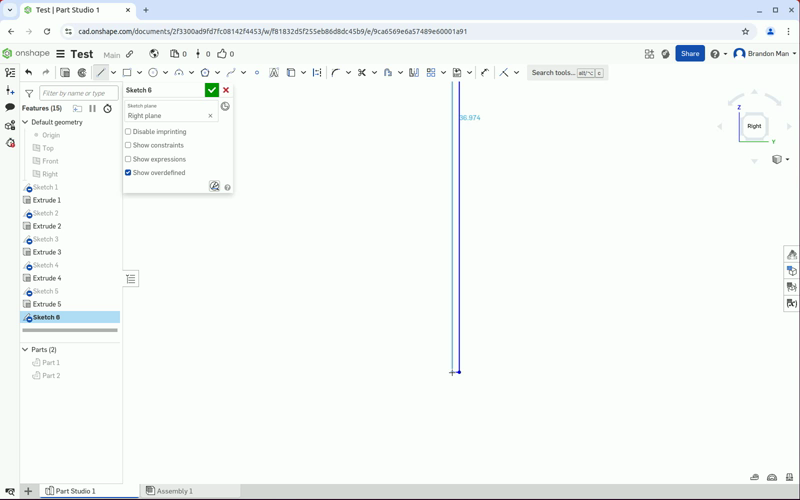
scroll(6)
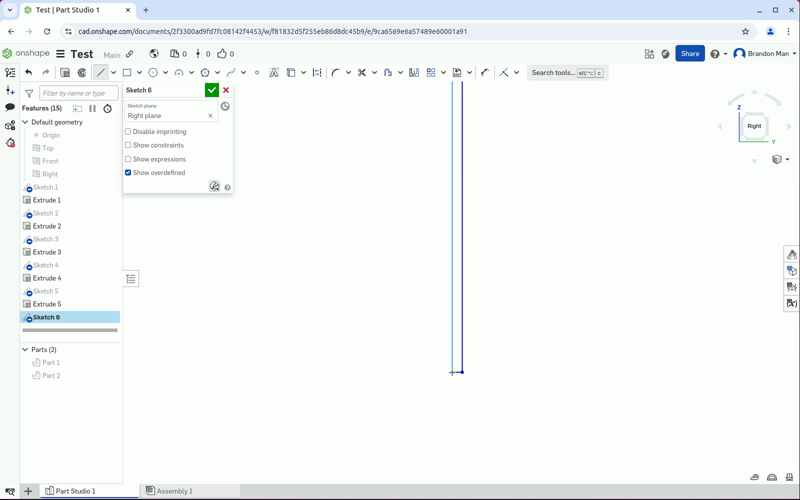
scroll(6)
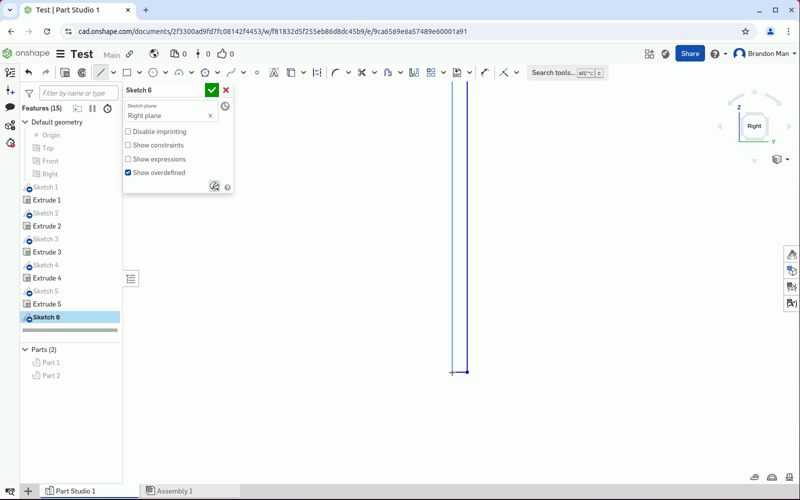
scroll(6)
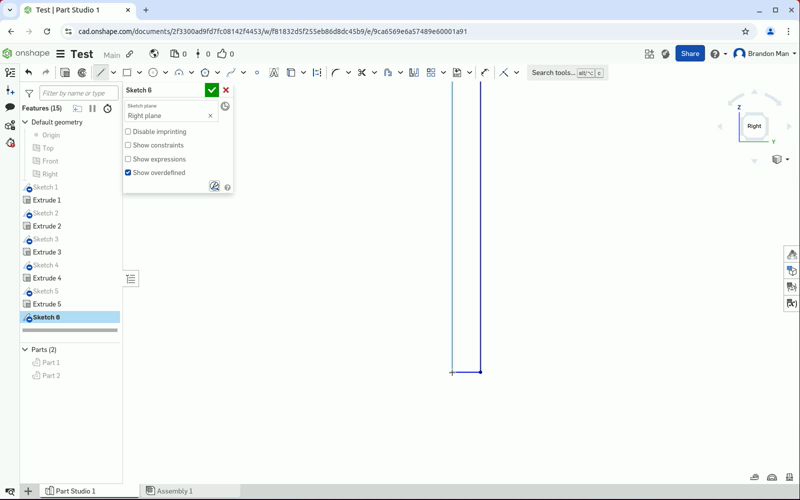
key_up(shift)
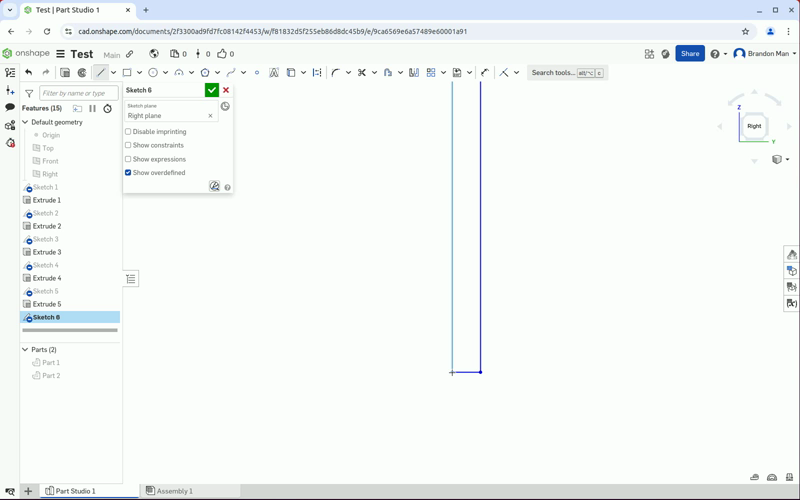
click(452, 372)
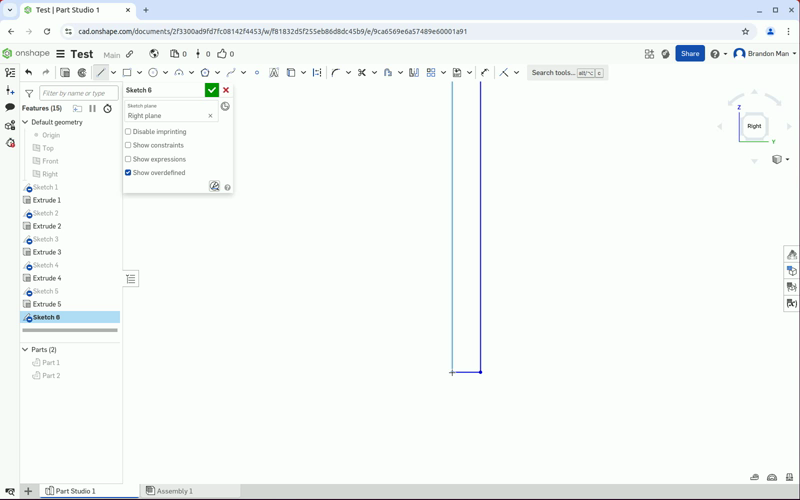
scroll(-6)
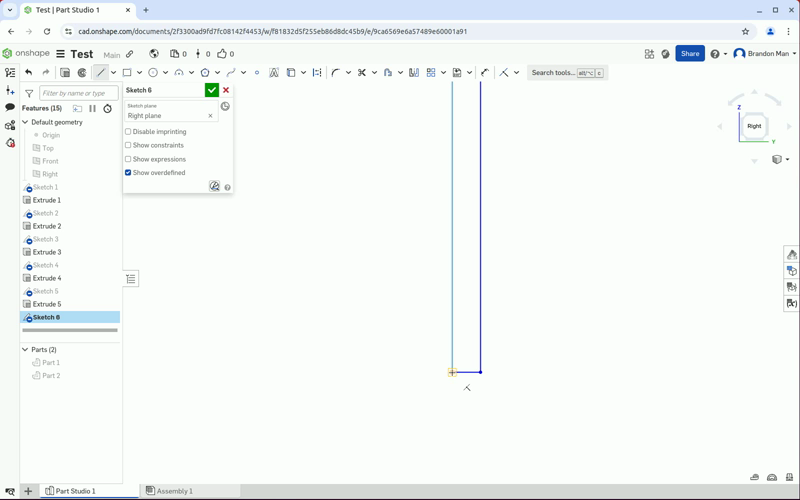
scroll(-6)
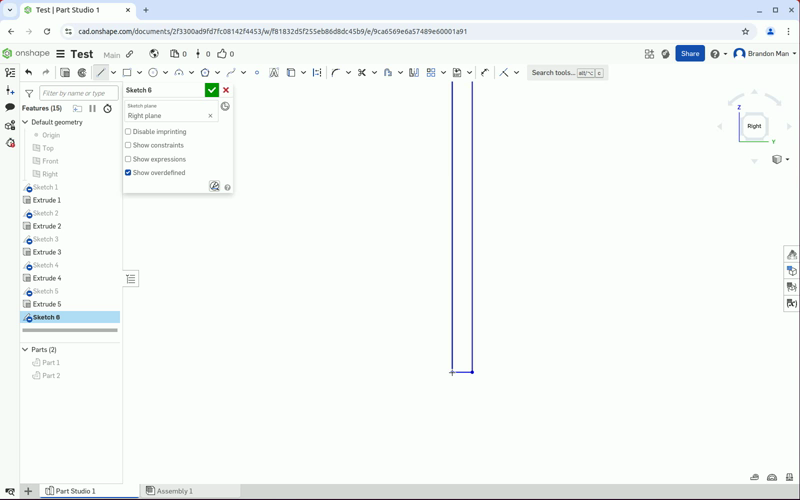
scroll(-6)
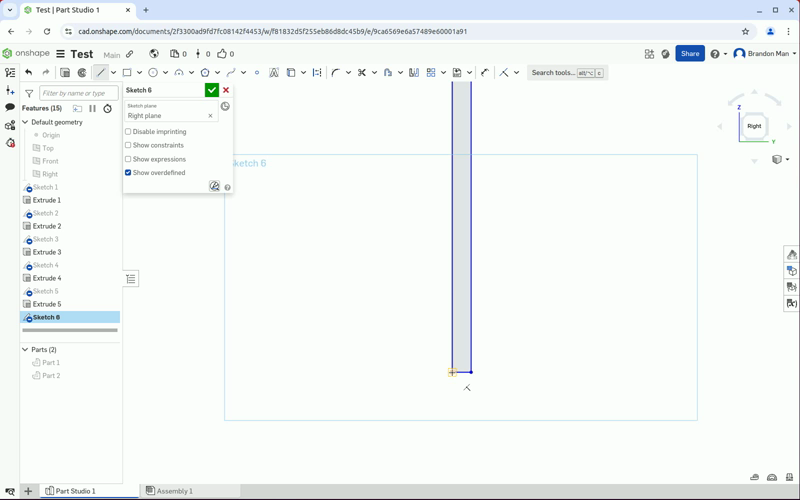
scroll(-6)
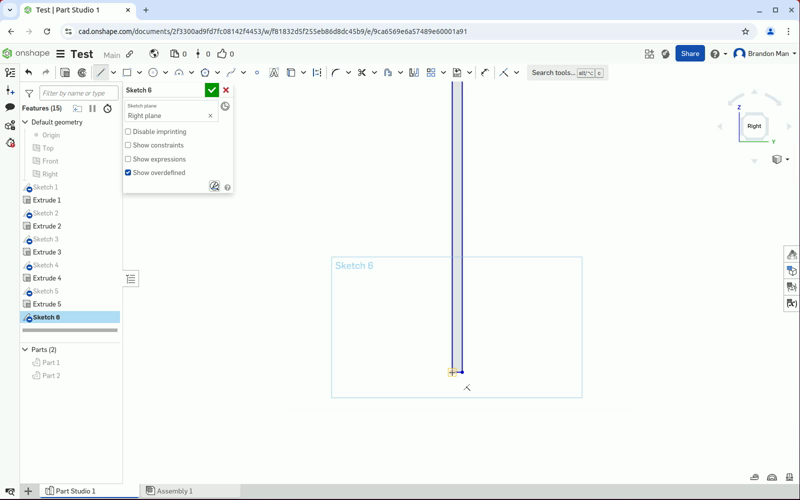
scroll(-6)
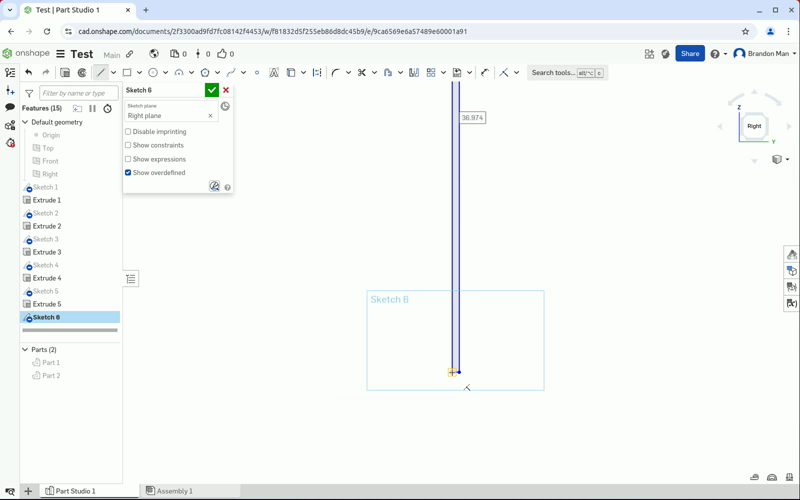
scroll(-6)
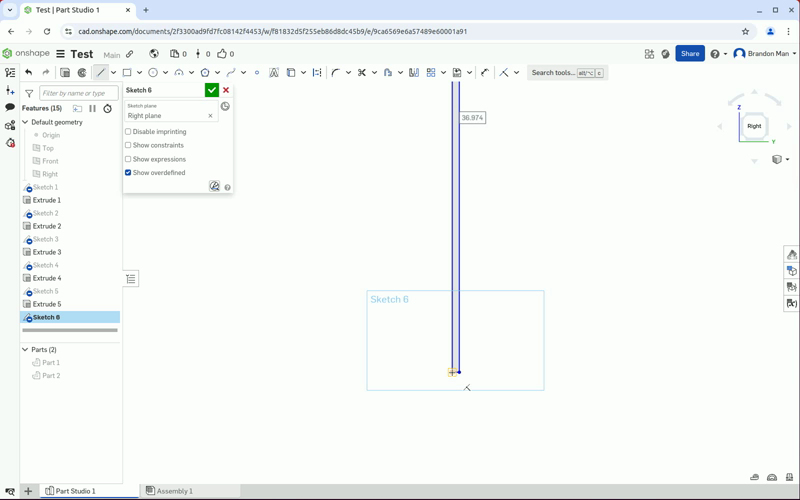
scroll(-6)
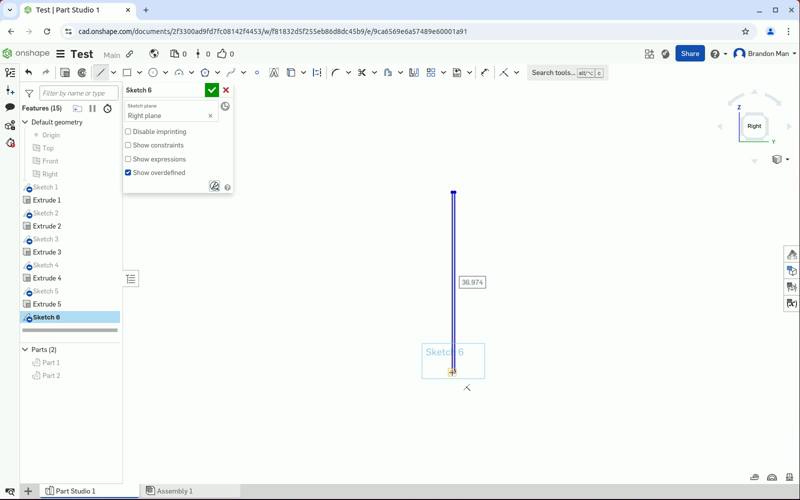
key(esc)
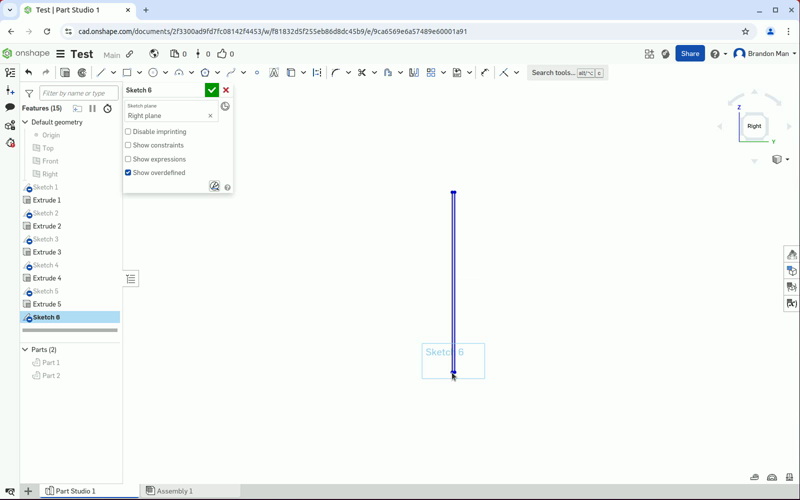
mouse_move(452, 303)
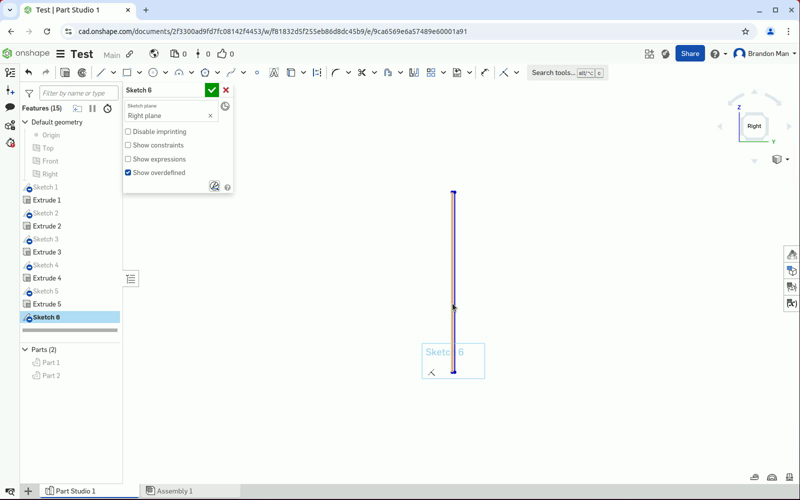
scroll(6)
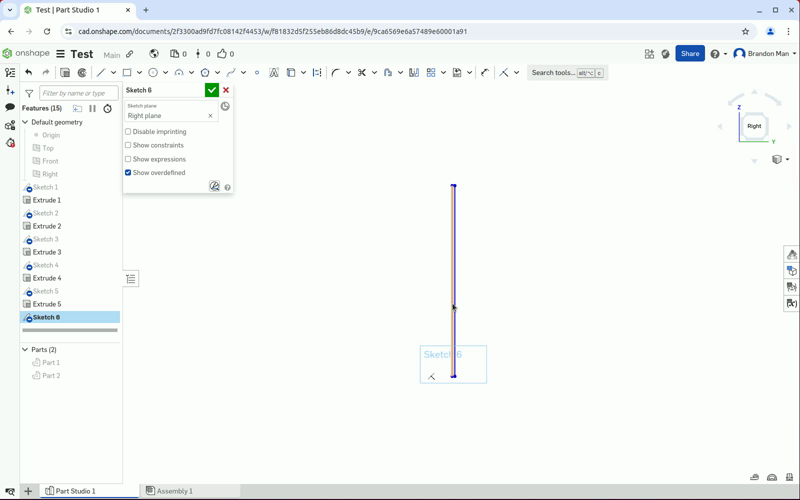
scroll(6)
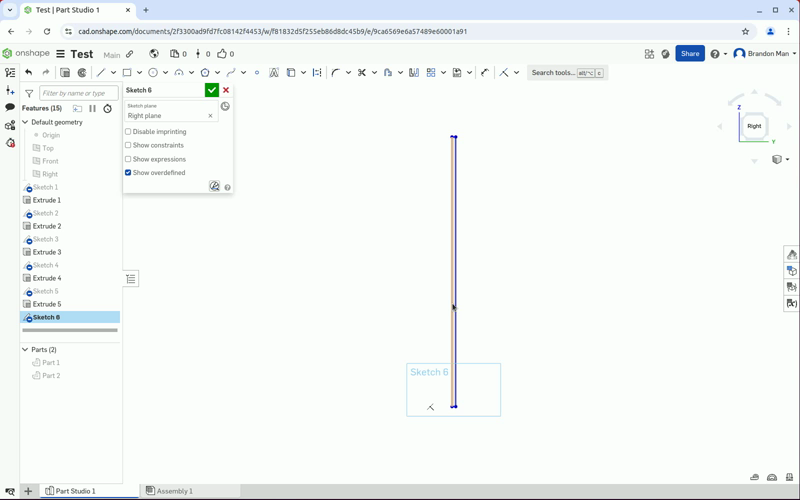
scroll(6)
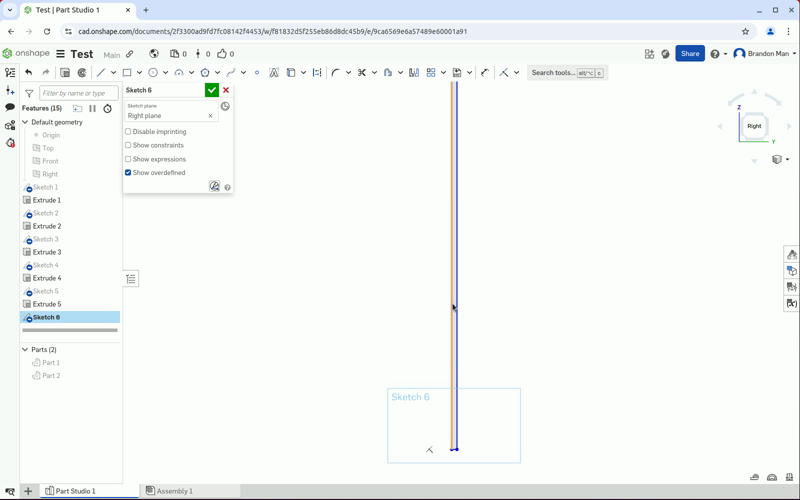
scroll(6)
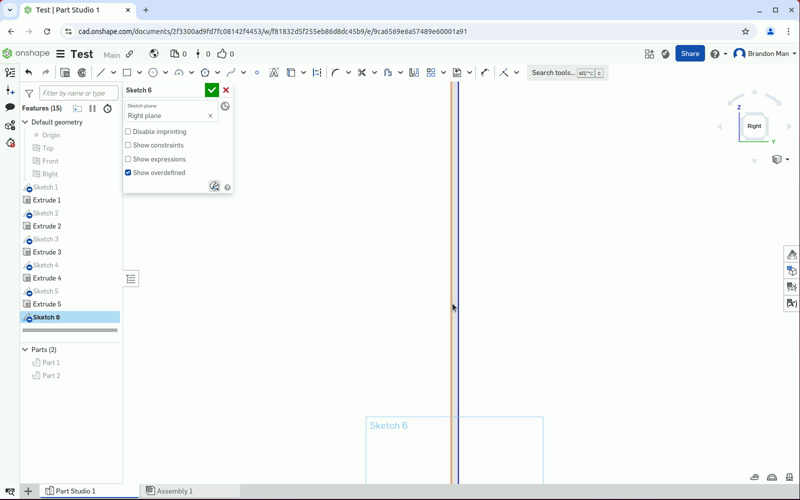
scroll(6)
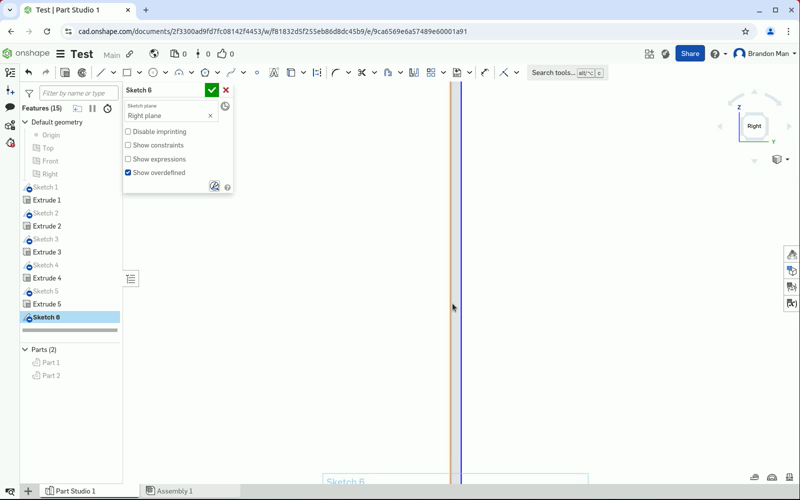
scroll(6)
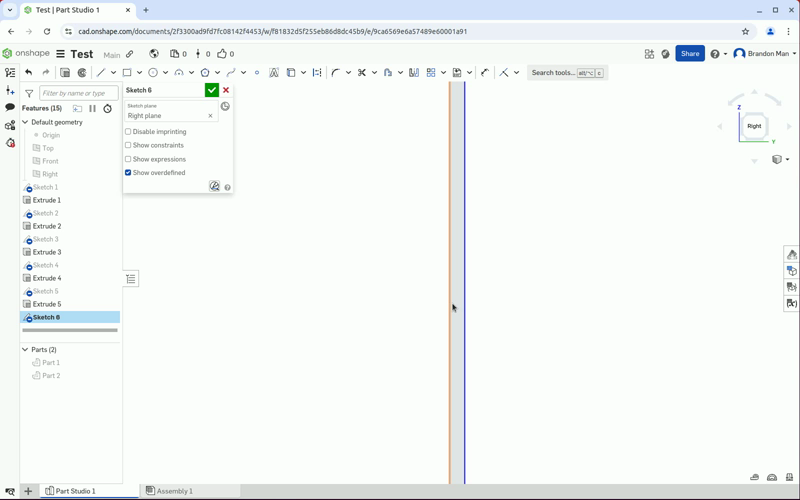
scroll(6)
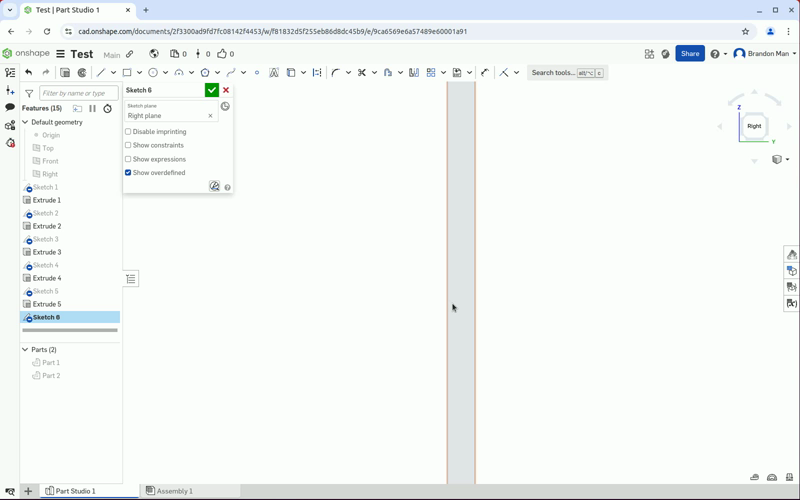
click(452, 303)
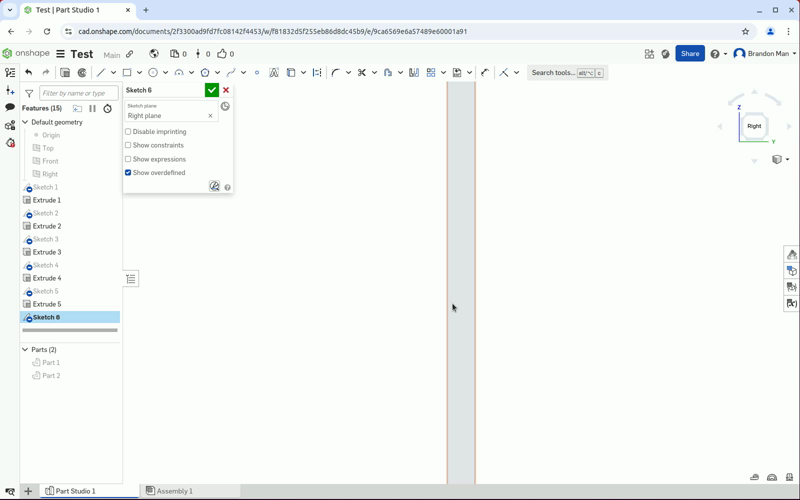
scroll(-6)
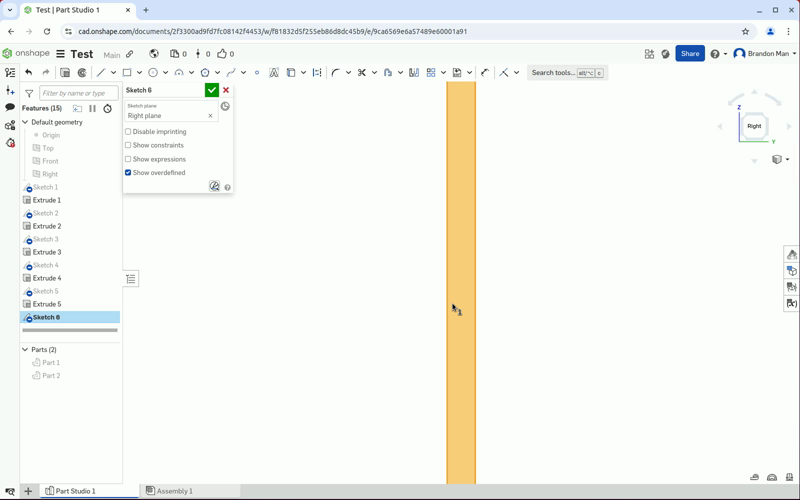
scroll(-6)
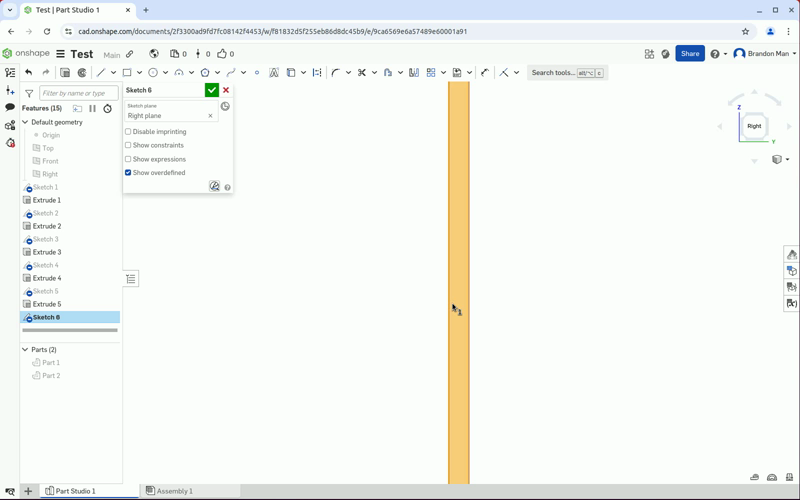
scroll(-6)
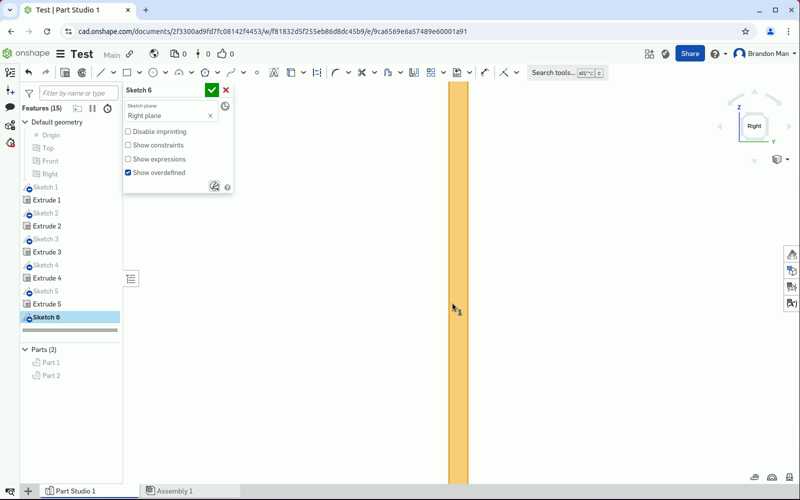
scroll(-6)
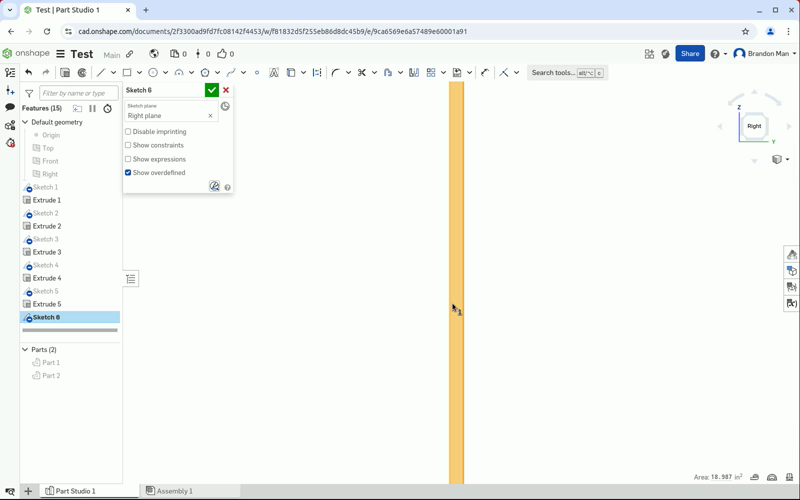
scroll(-6)
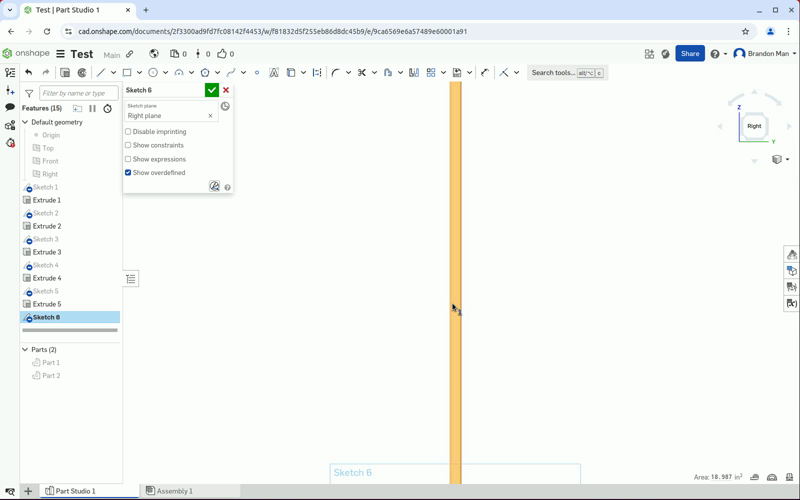
scroll(-6)
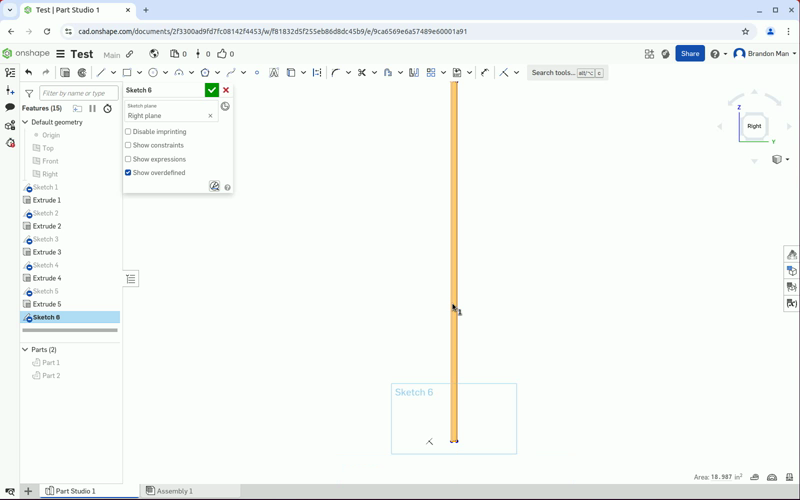
scroll(-6)
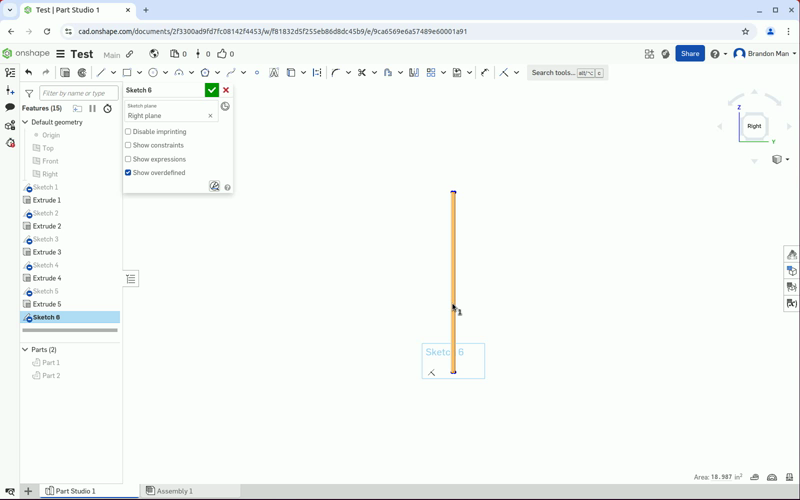
mouse_move(73, 352)
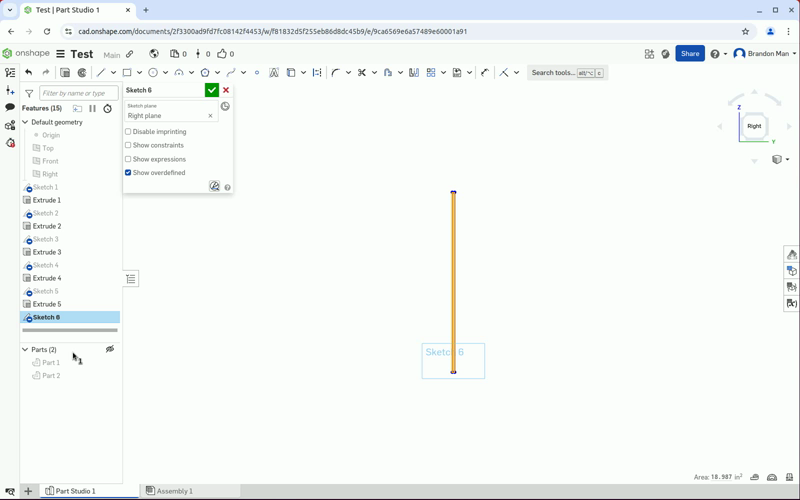
key(shift+y)
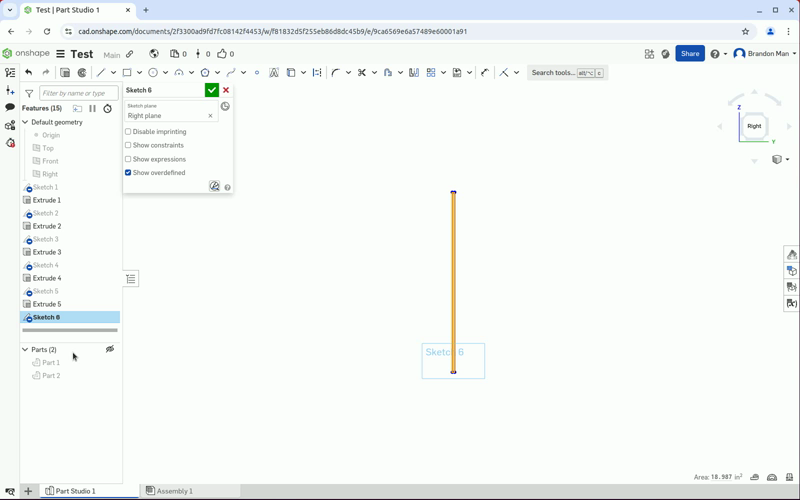
key(shift+e)
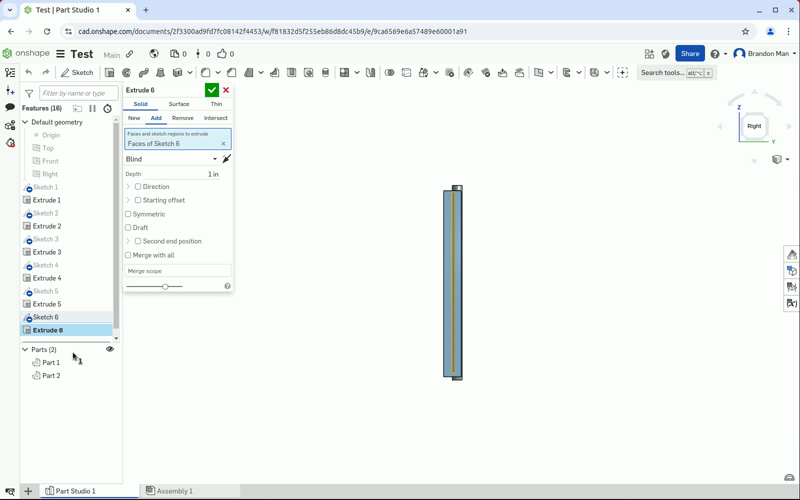
mouse_move(143, 106)
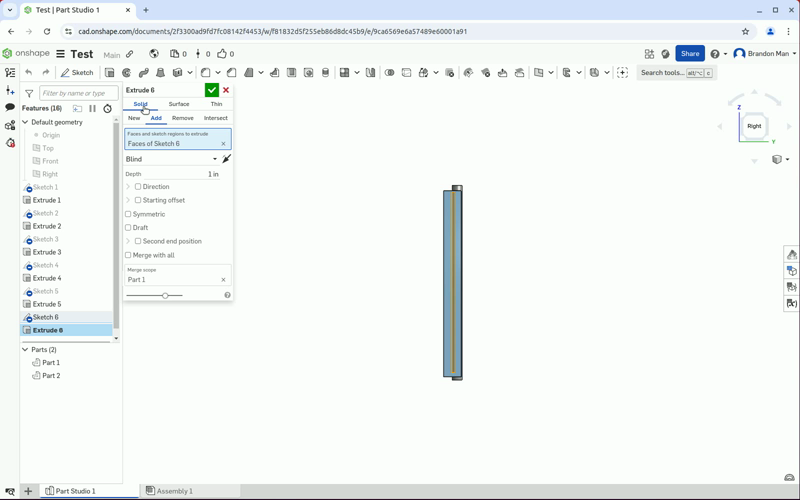
click(143, 106)
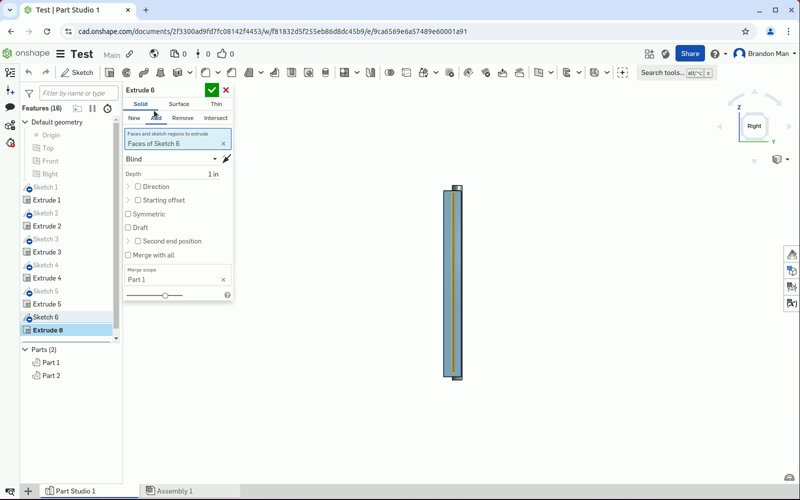
mouse_move(186, 120)
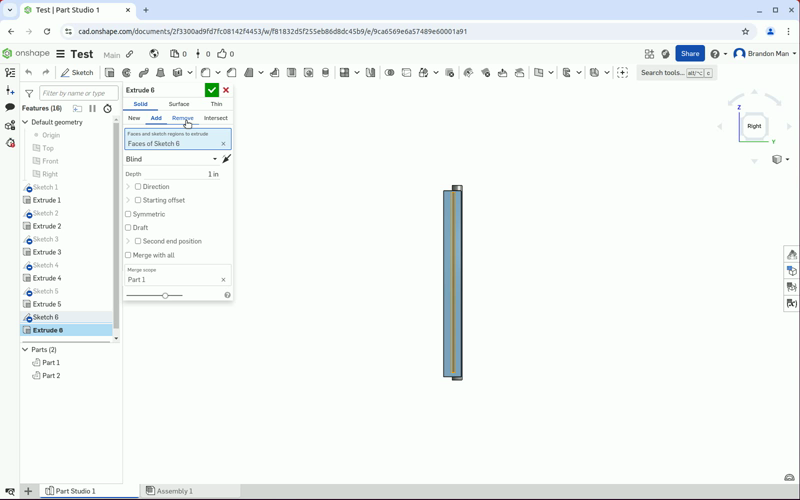
click(186, 120)
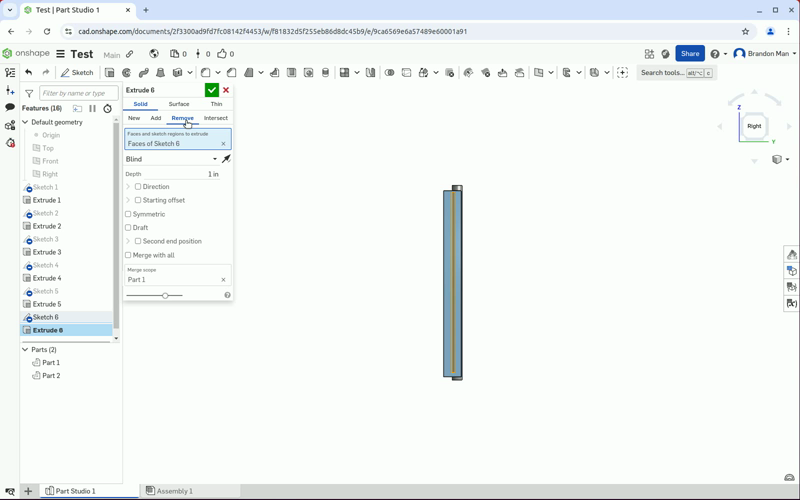
key(tab, 4)
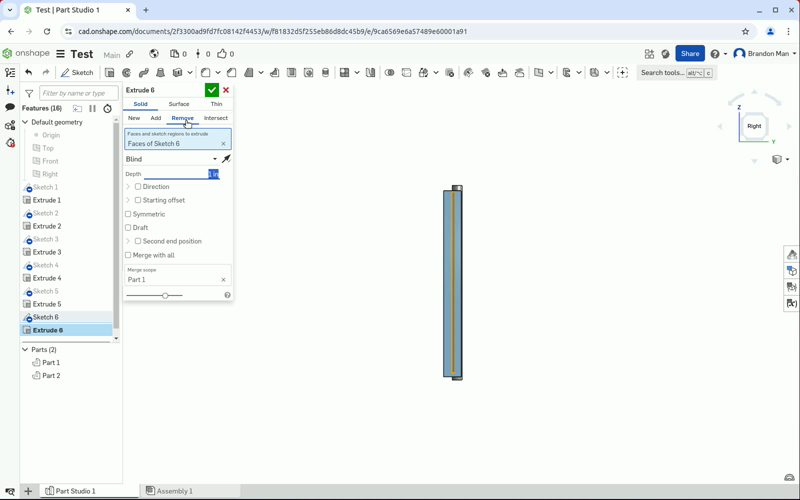
text(-27.682)
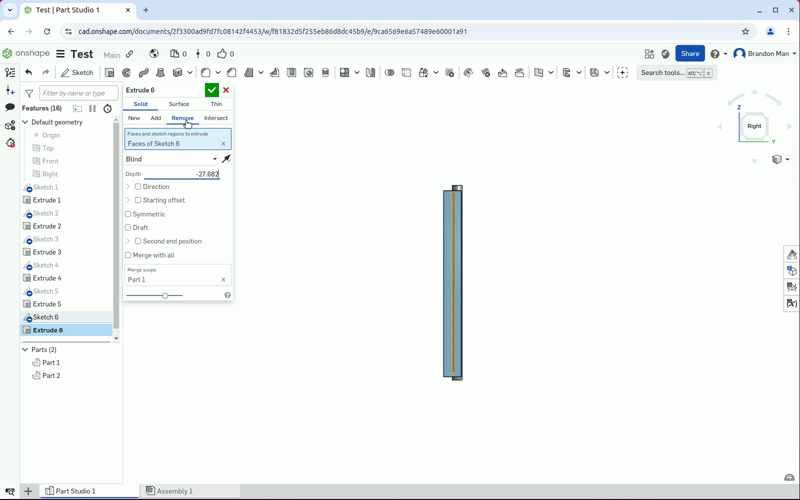
key(tab, 3)
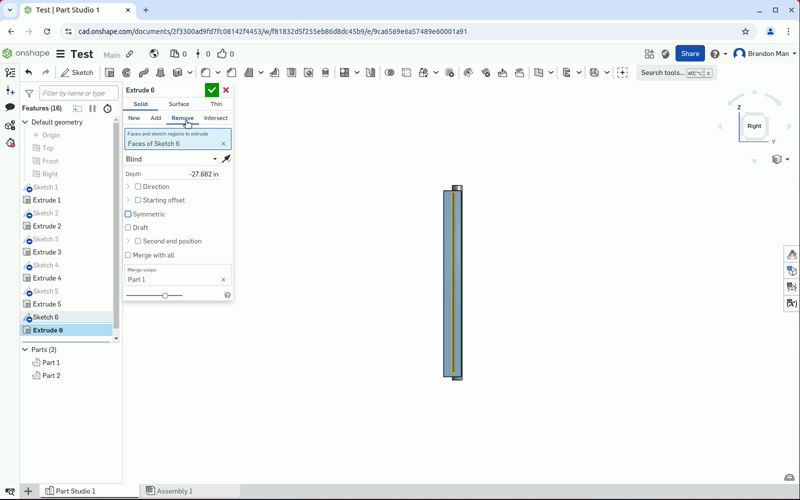
key(tab, 2)
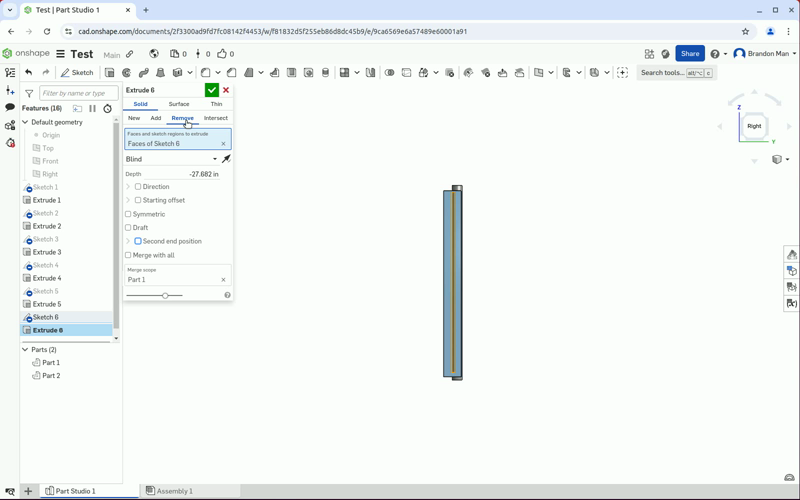
key(space)
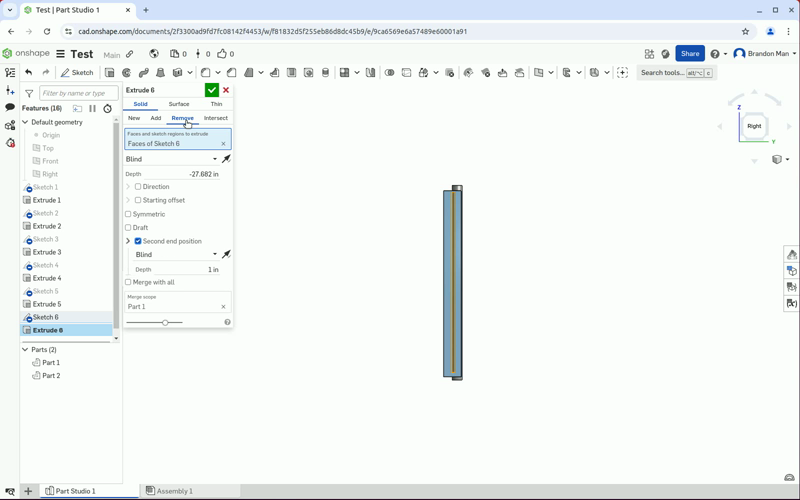
key(tab, 3)
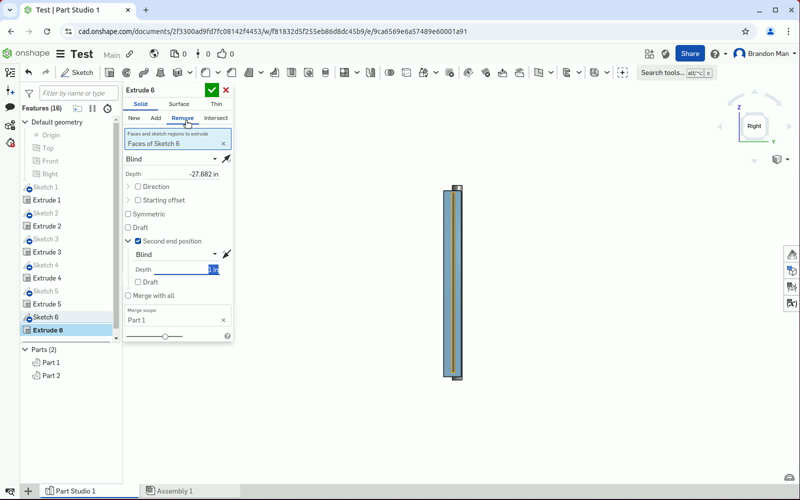
text(26.478)
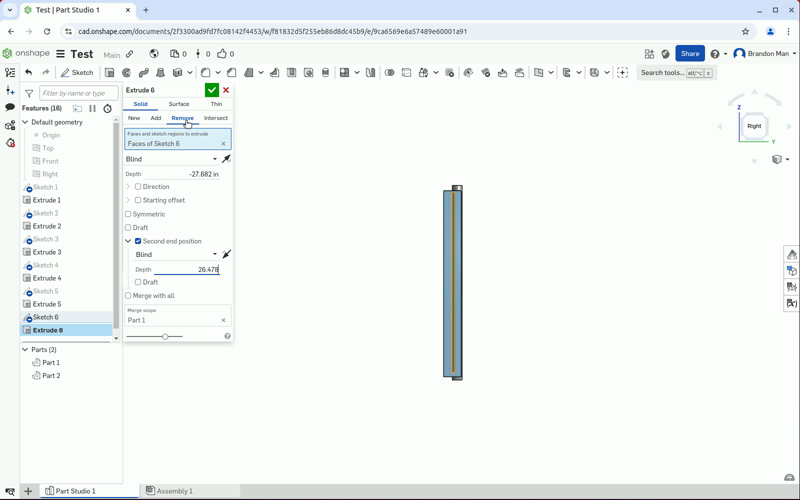
key(tab, 2)
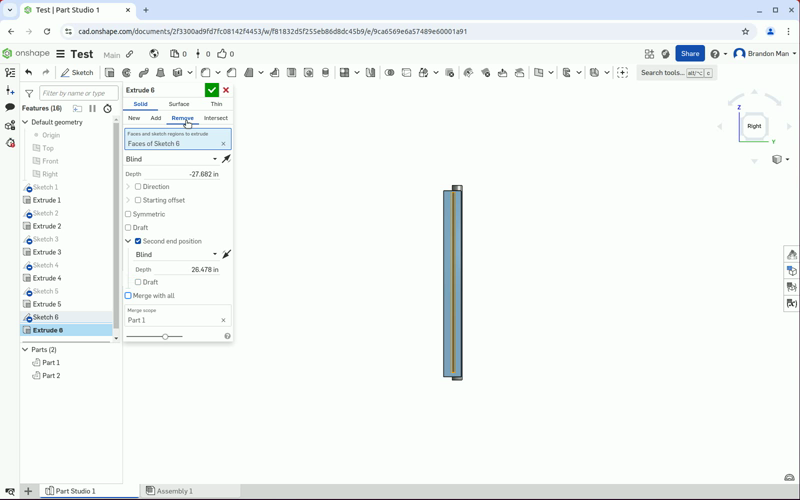
key(space)
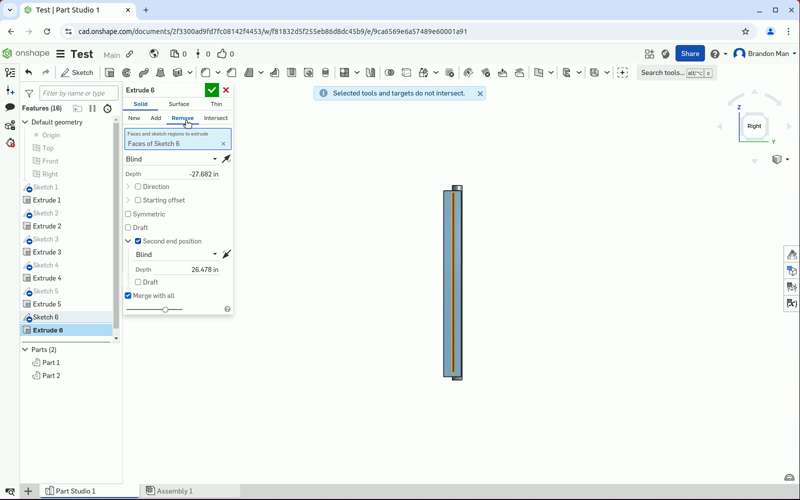
key(enter)
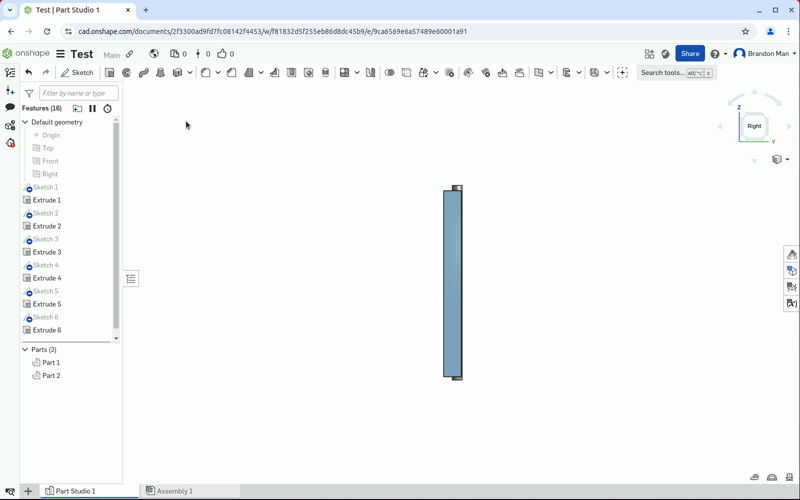
key(shift+h)
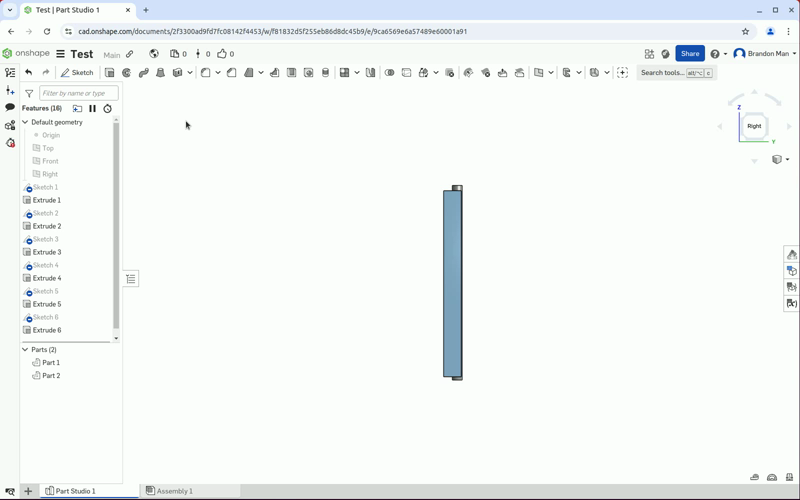
key(shift+h)
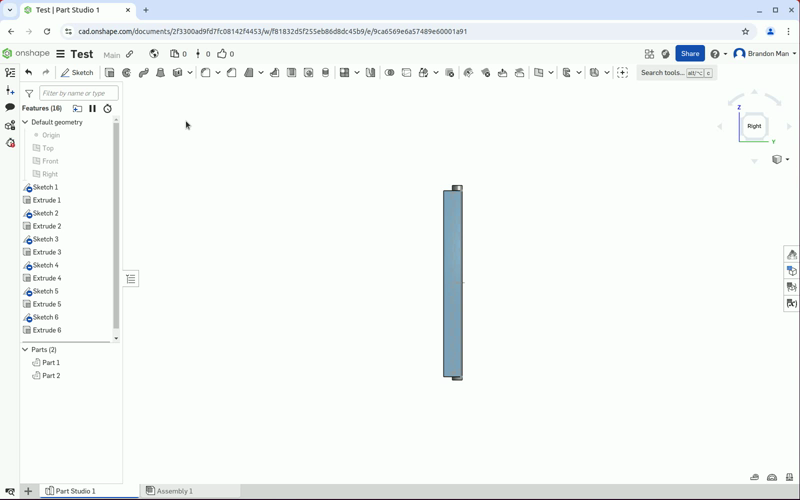
key(shift+7)
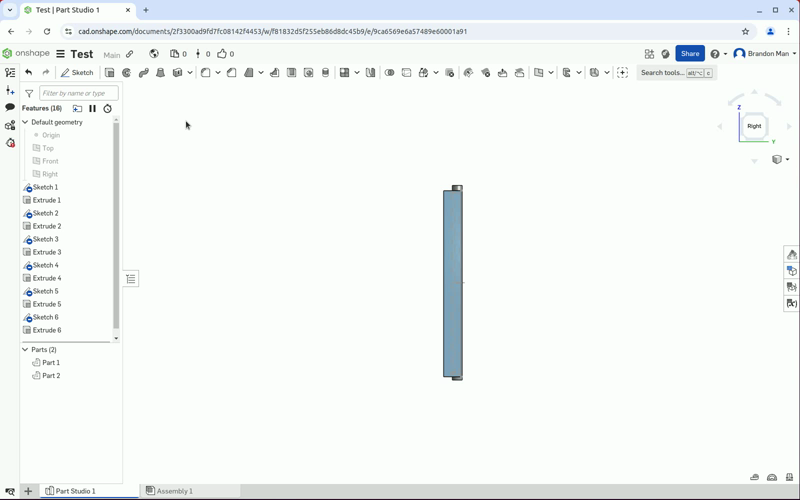
key(right, 2)
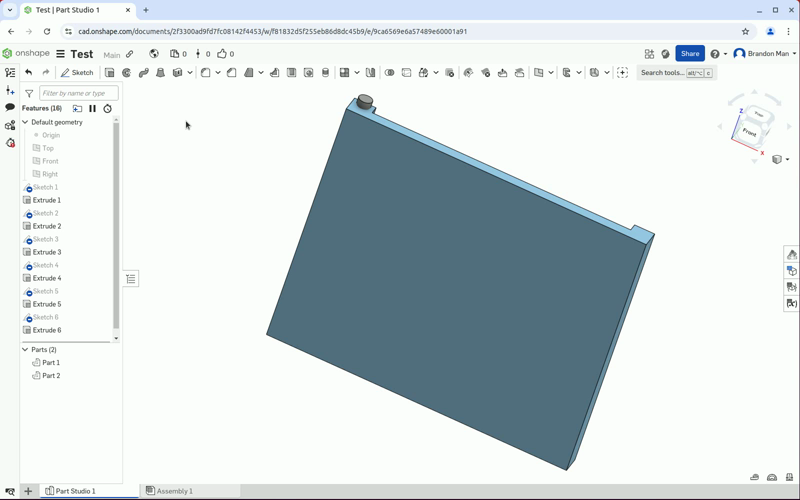
key(down, 2)
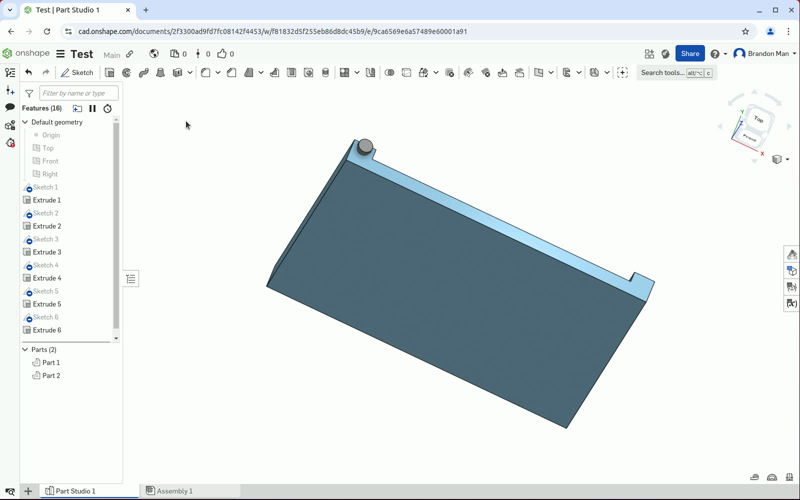
key(up, 2)
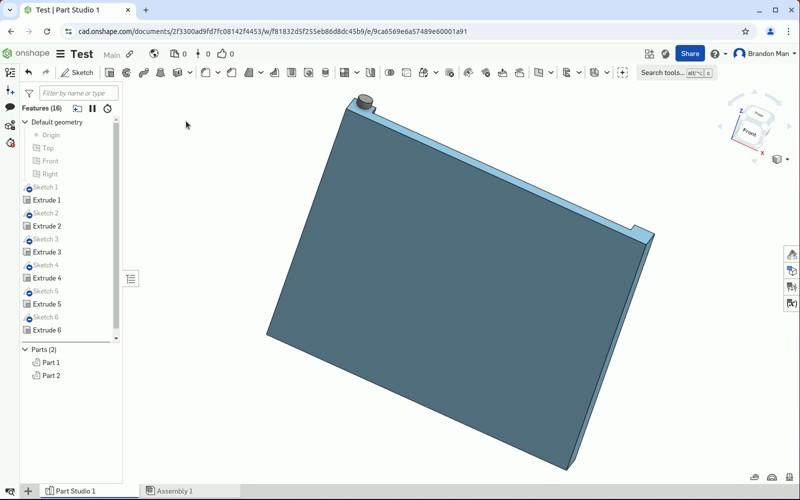
key(left, 2)
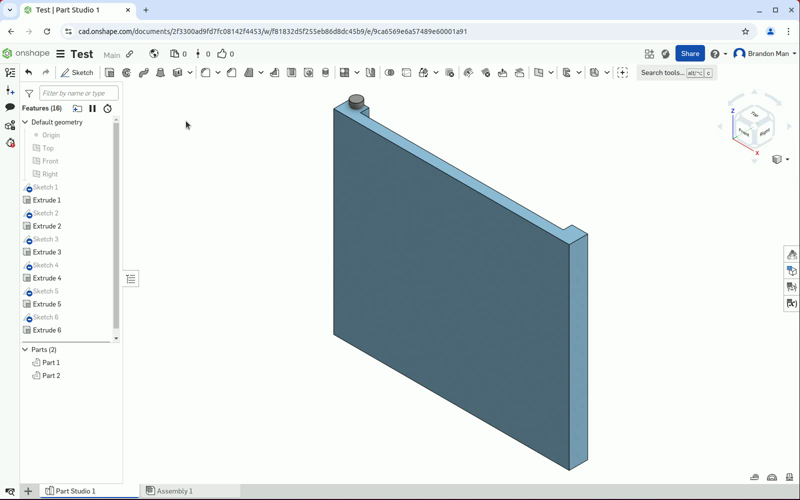
mouse_move(69, 189)
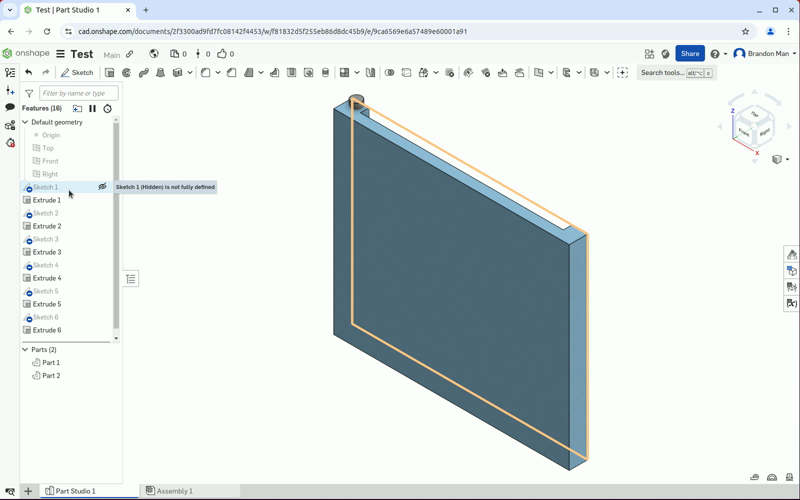
click(69, 189)